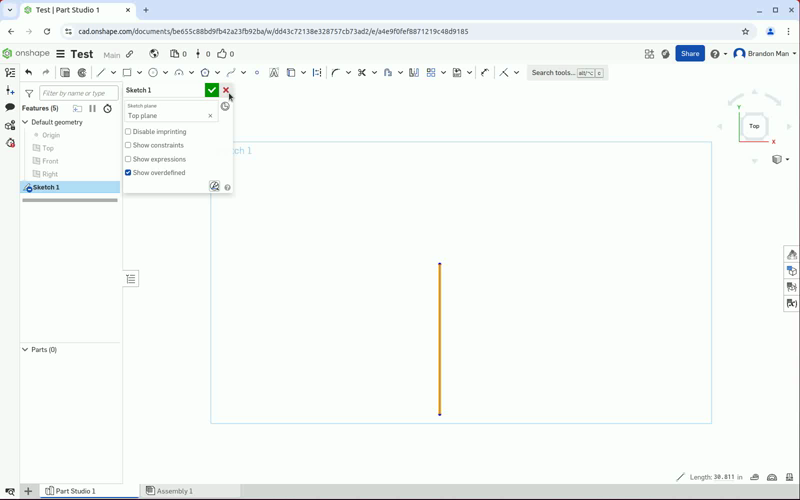
key(shift+h)
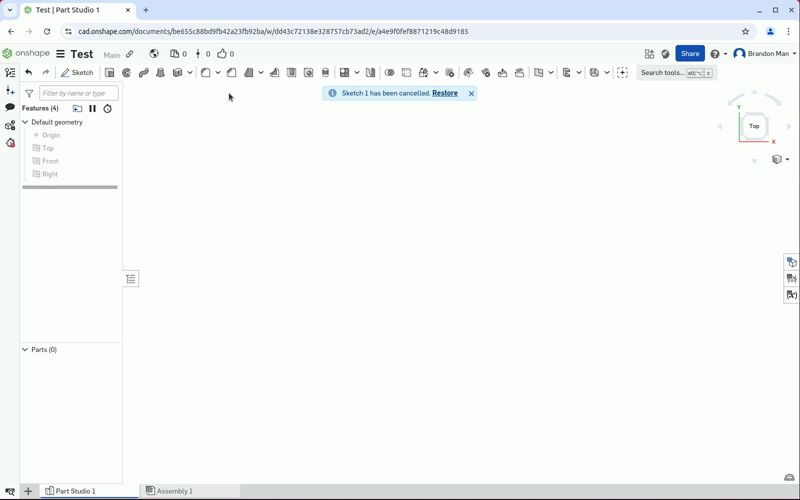
mouse_move(73, 352)
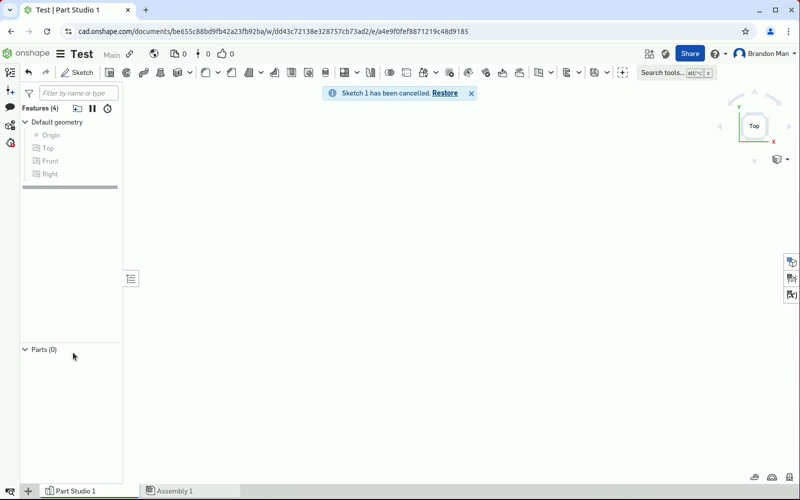
key(y)
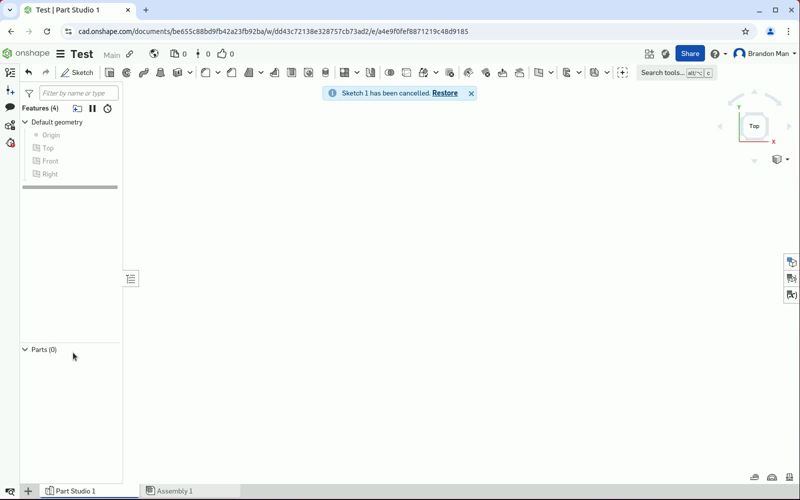
key(shift+p)
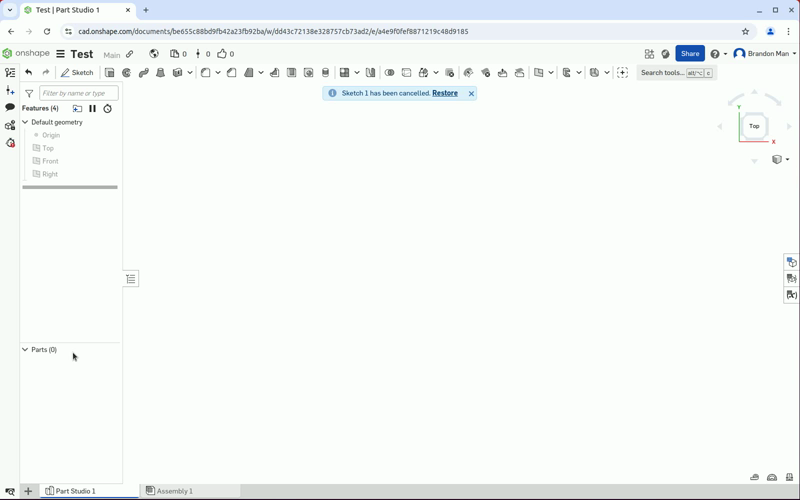
key(space)
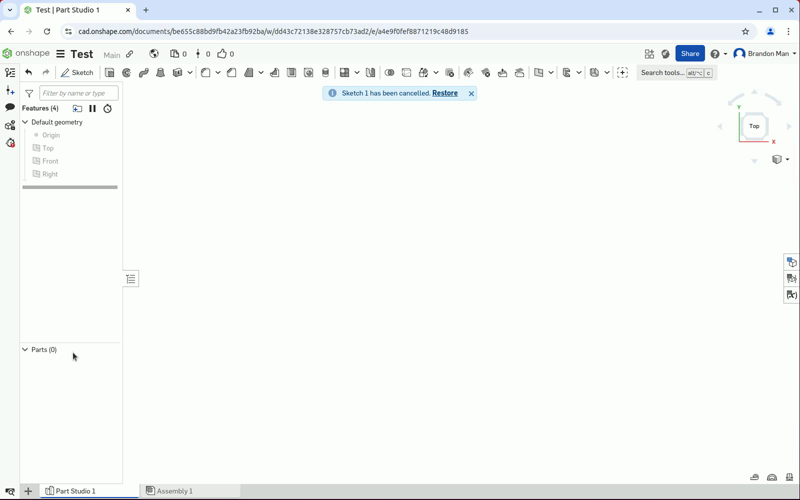
key_down(shift)
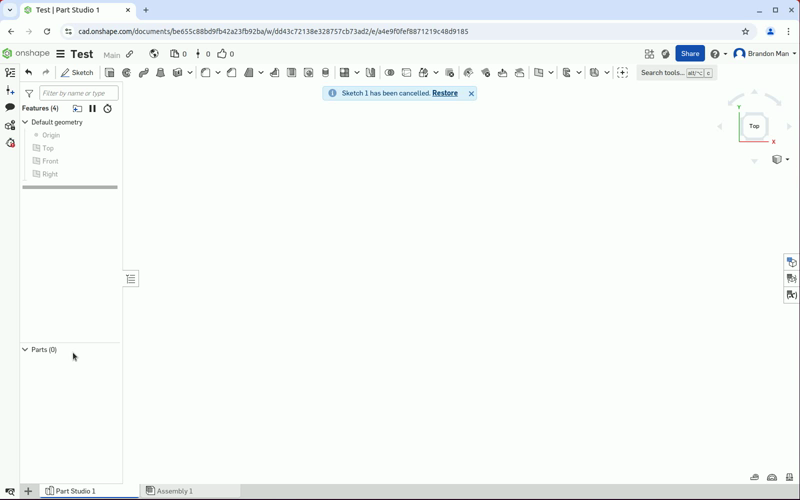
key(up)
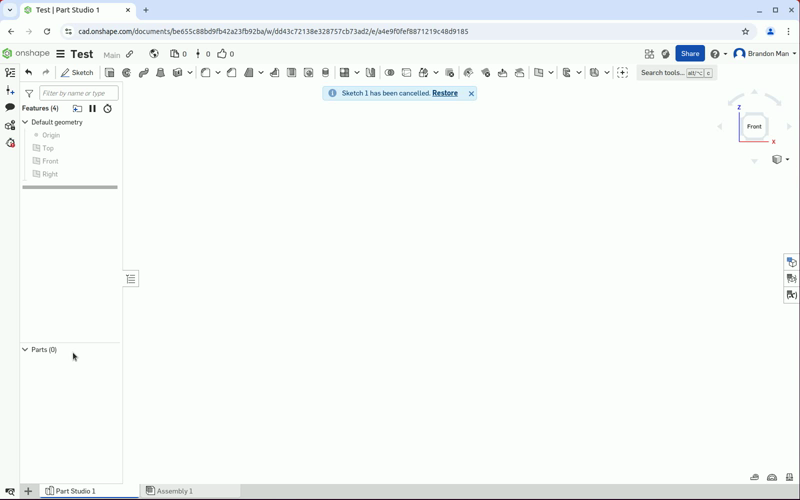
key_up(shift)
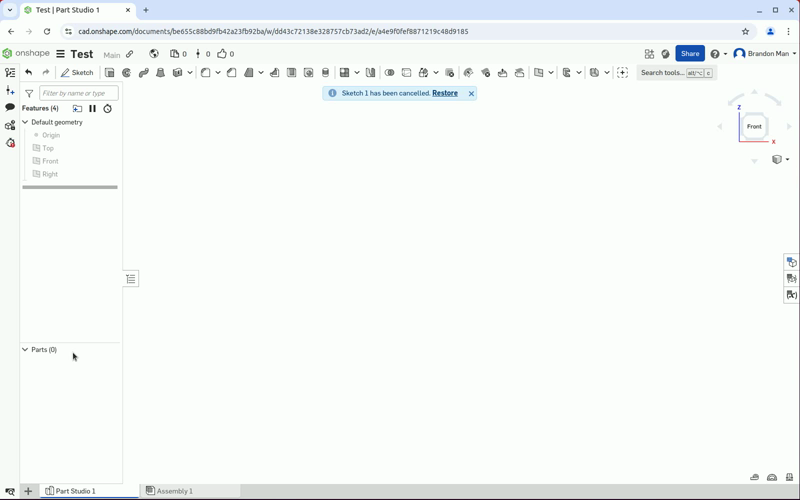
mouse_move(73, 352)
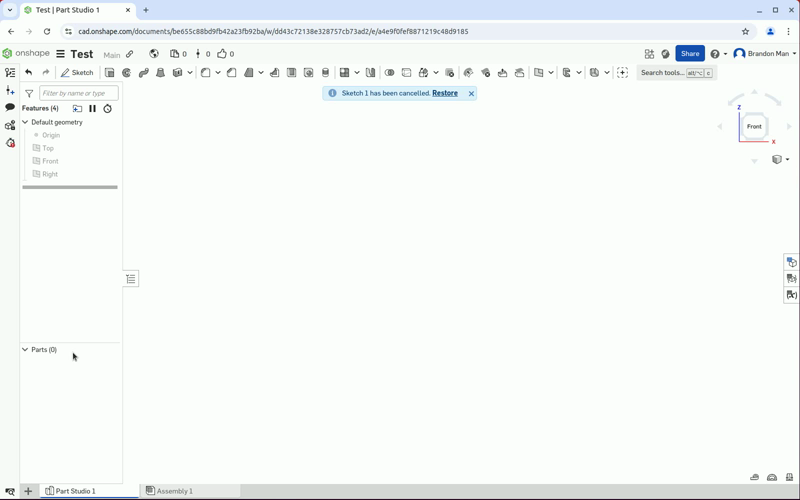
key(shift+y)
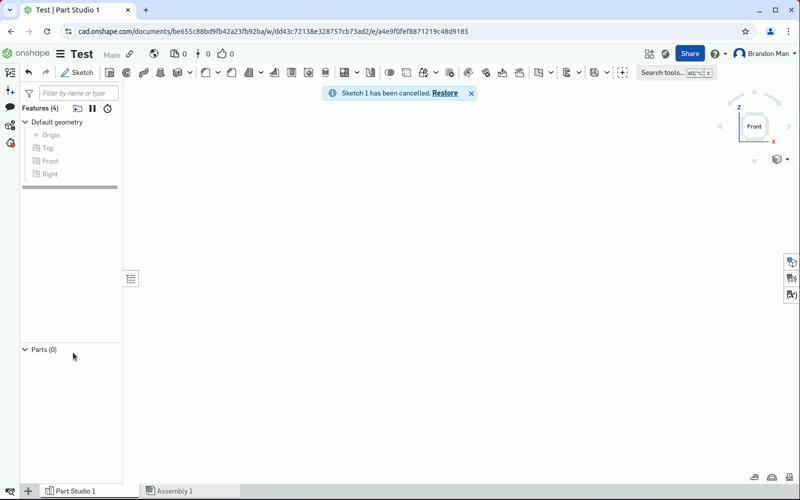
key(shift+s)
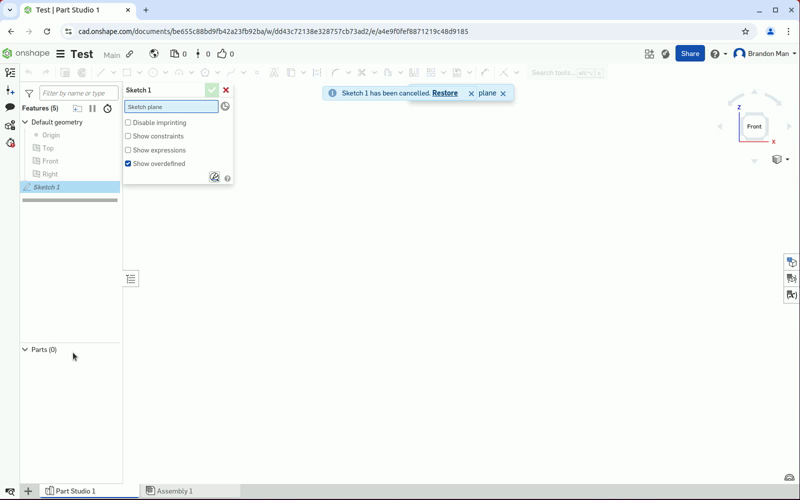
mouse_move(73, 163)
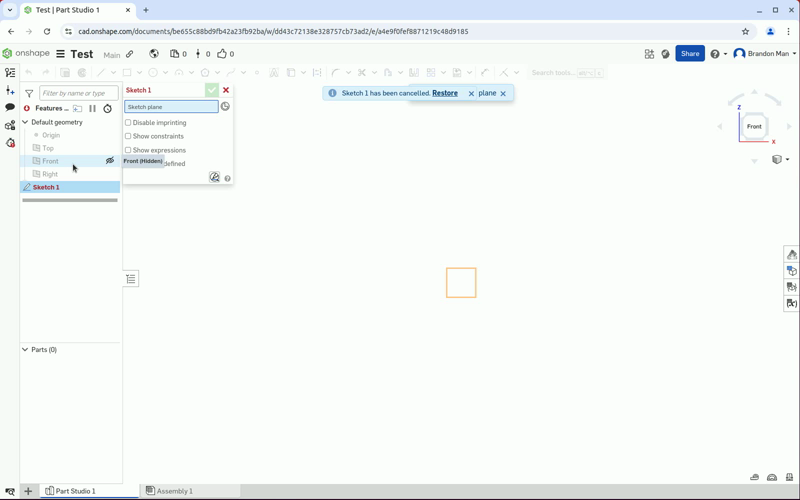
click(73, 163)
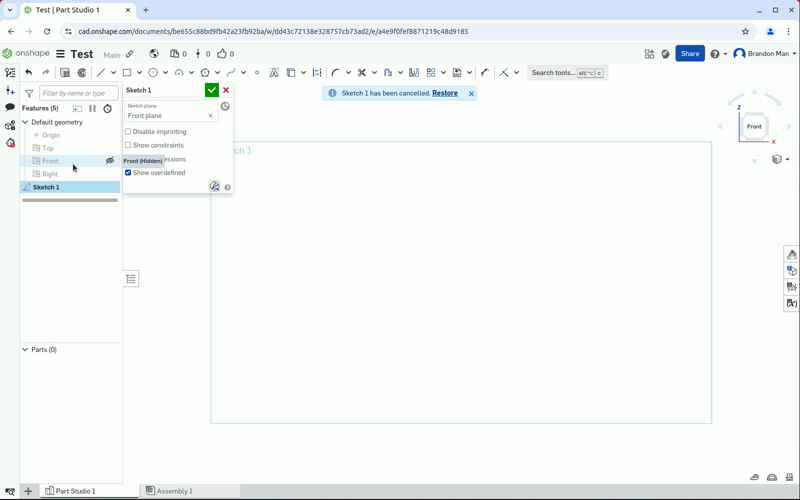
mouse_move(73, 352)
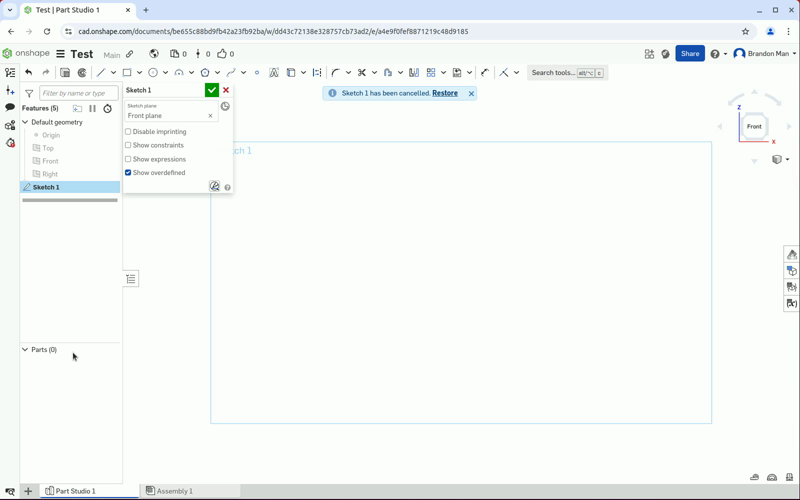
key(y)
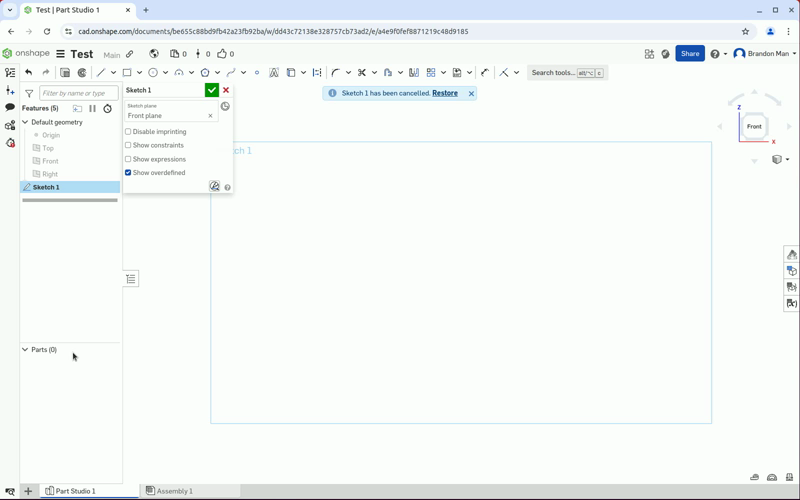
key(a)
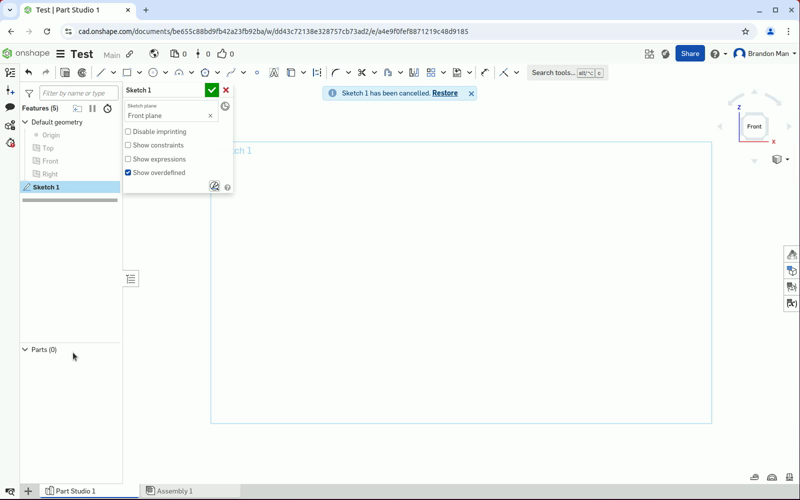
key_down(shift)
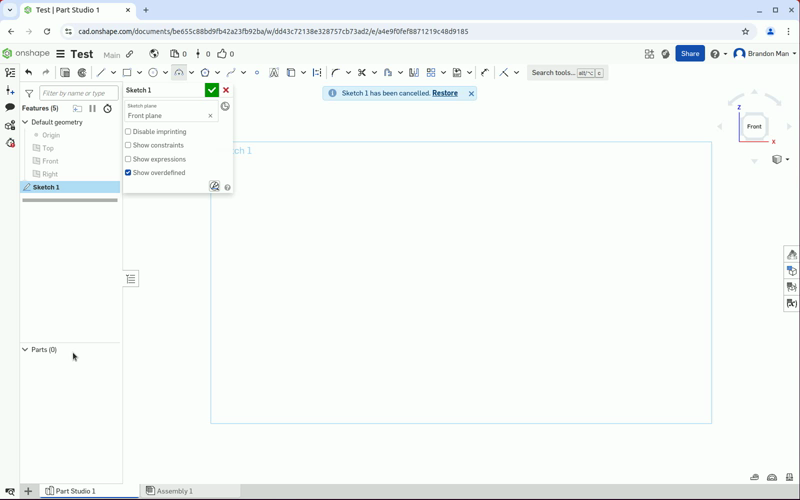
mouse_move(398, 219)
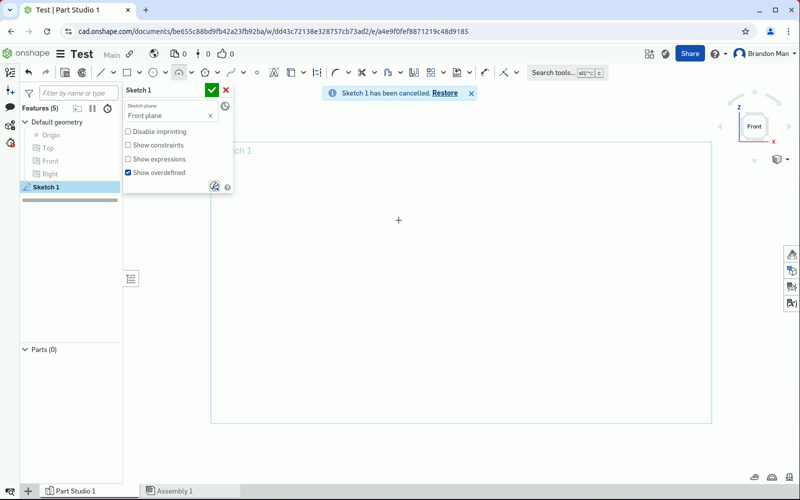
click(398, 219)
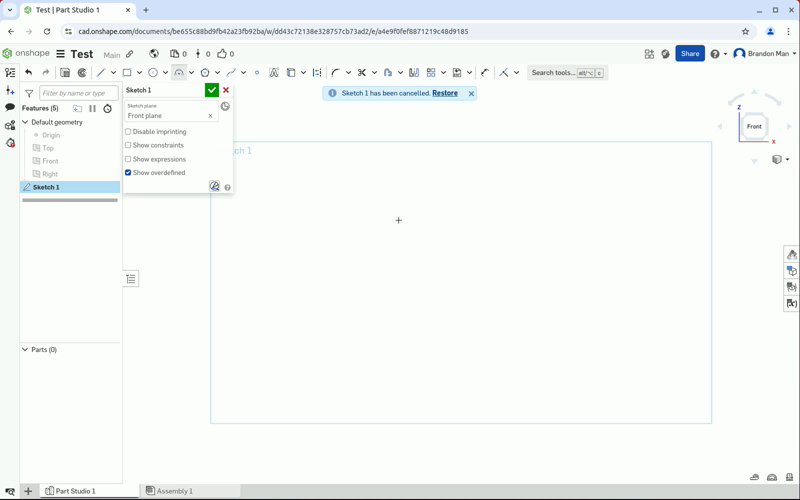
key_up(shift)
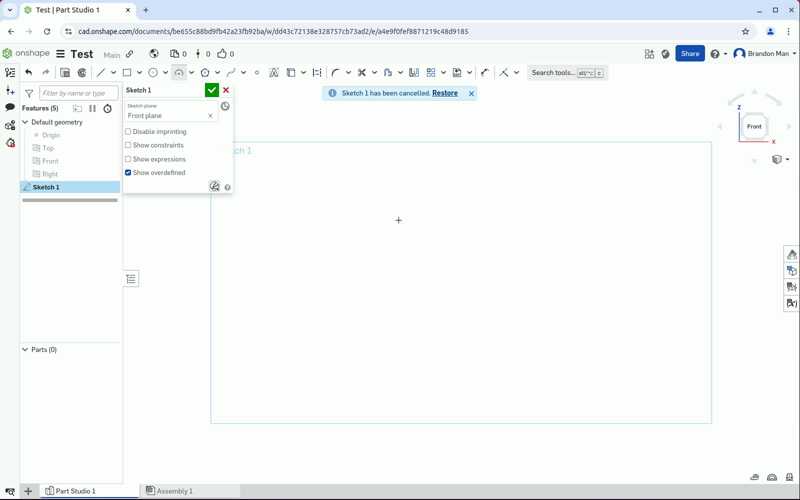
key_down(shift)
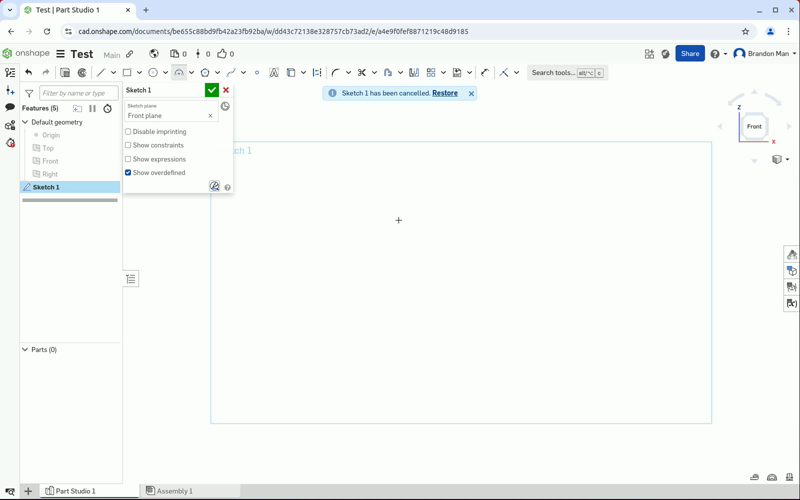
mouse_move(419, 196)
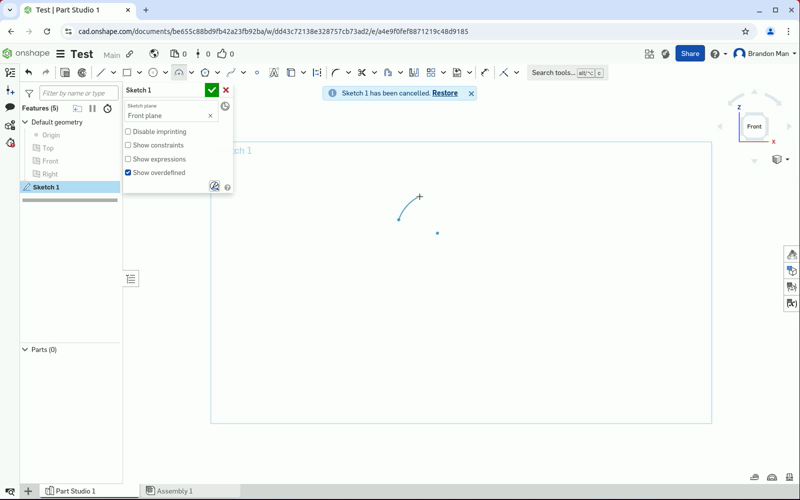
click(419, 196)
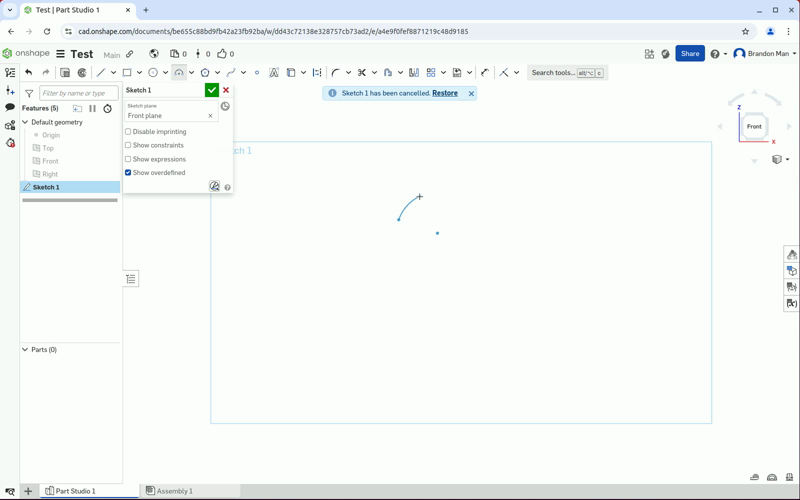
mouse_move(405, 204)
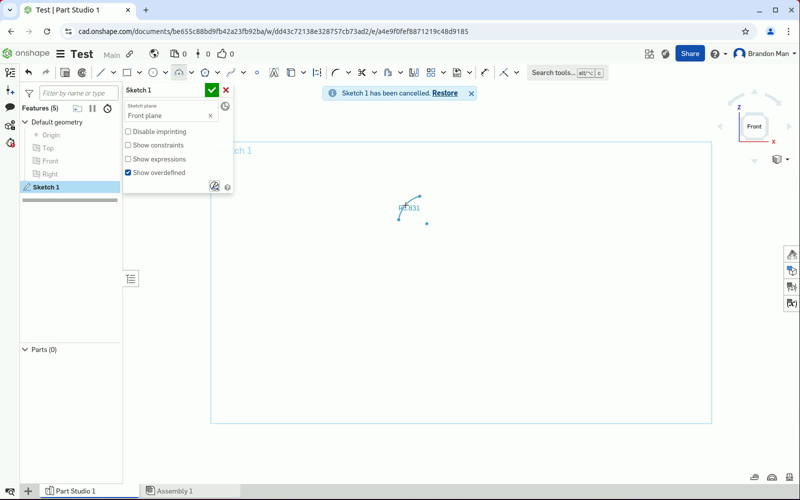
click(405, 204)
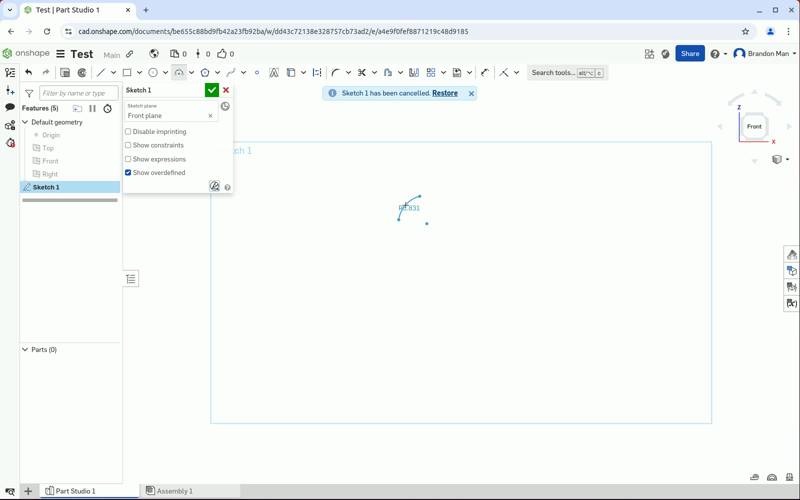
key_up(shift)
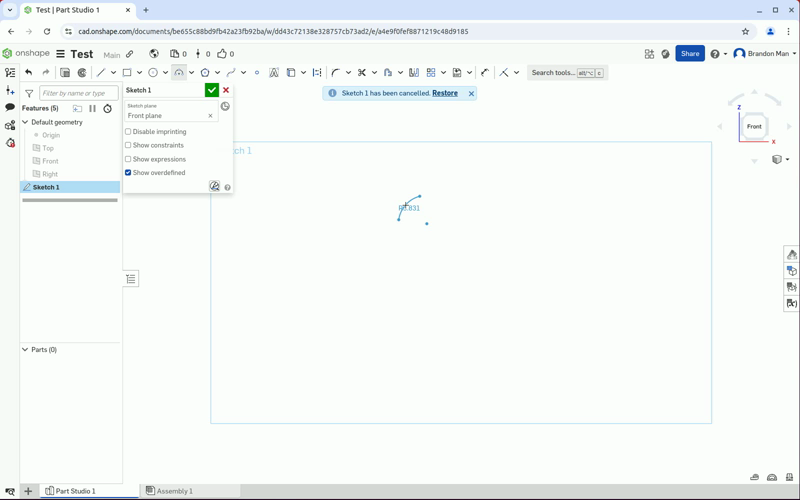
mouse_move(419, 196)
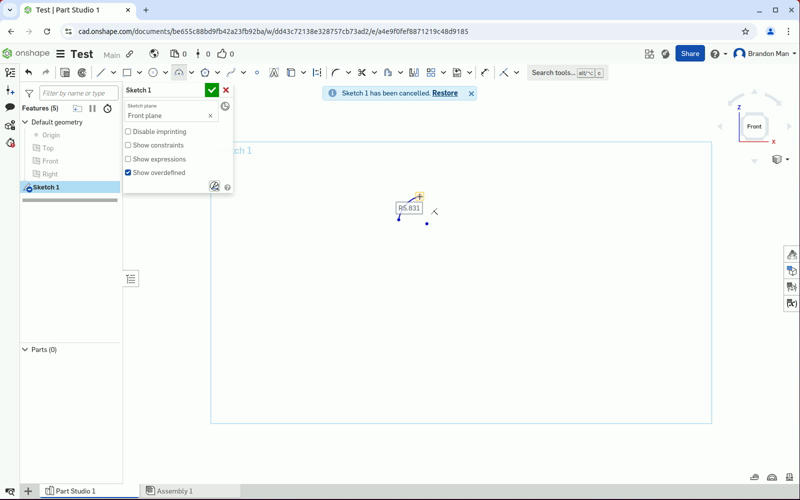
click(419, 196)
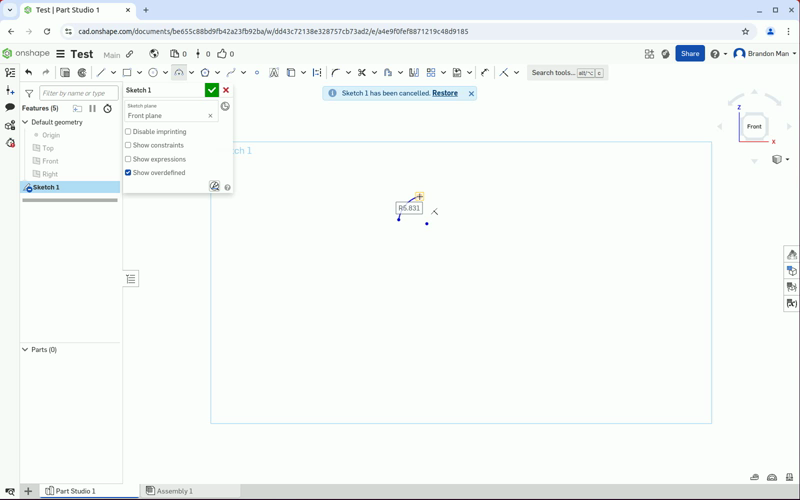
key_down(shift)
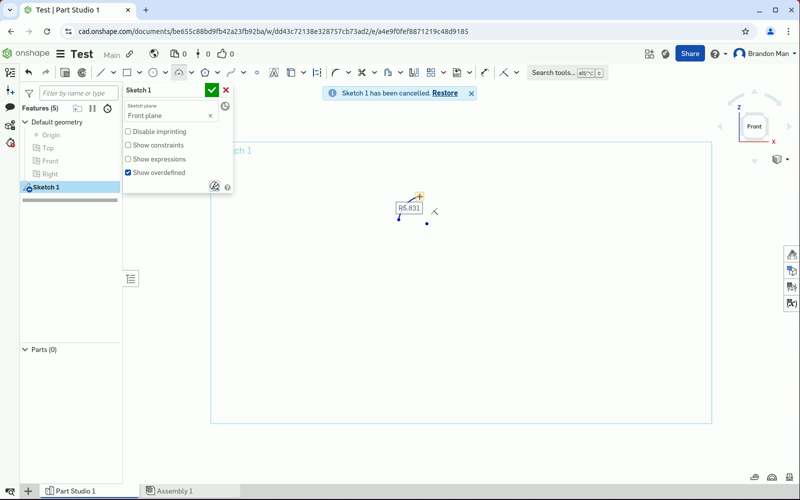
mouse_move(403, 181)
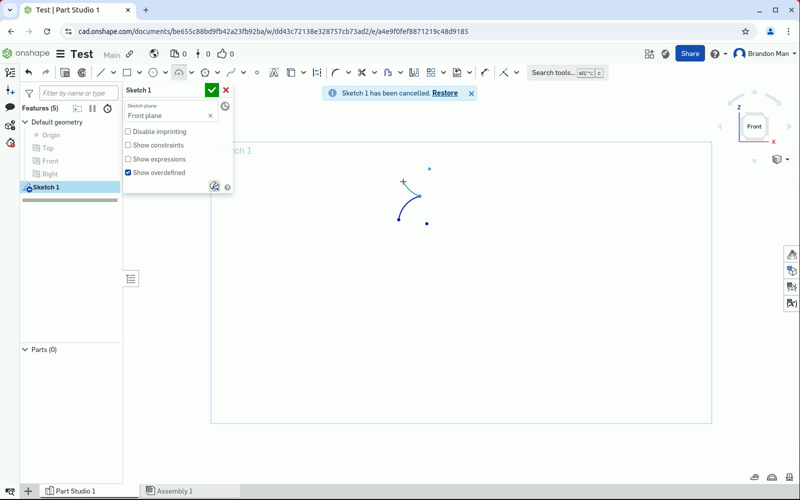
click(403, 181)
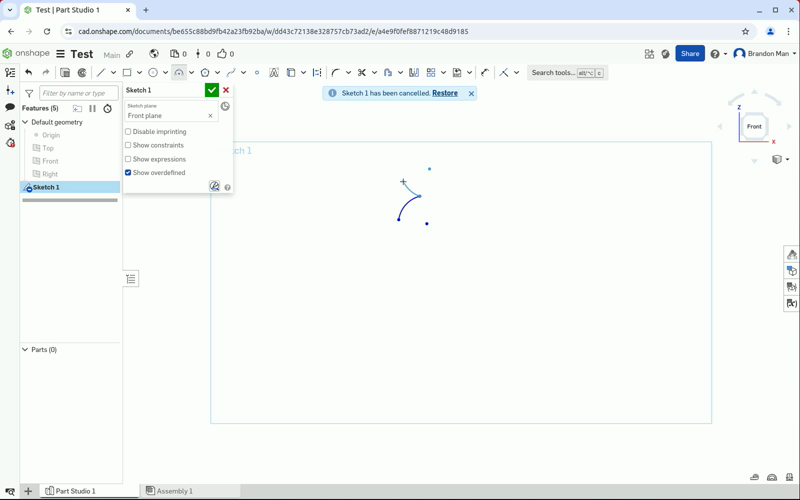
mouse_move(407, 193)
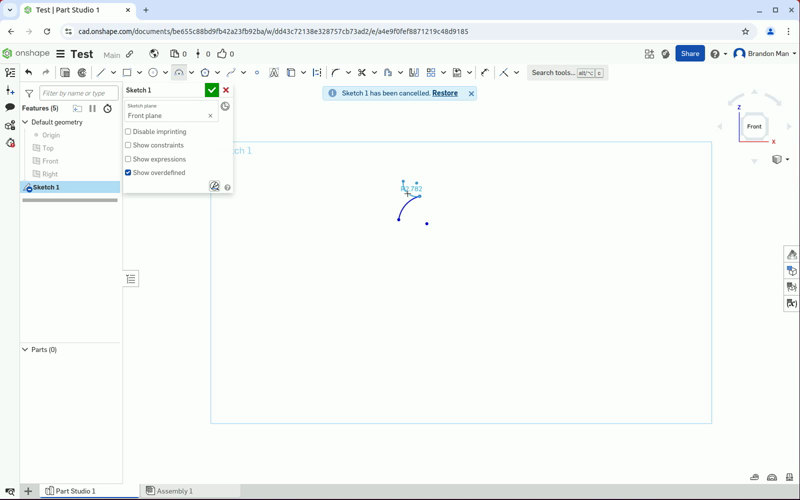
click(407, 193)
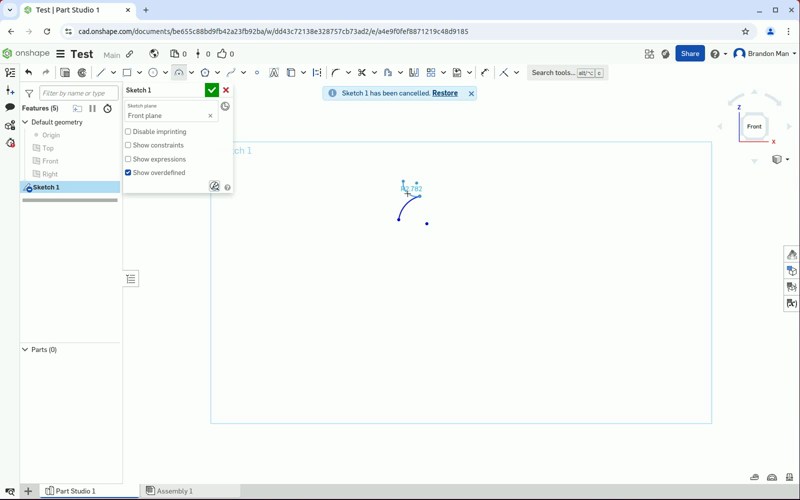
key_up(shift)
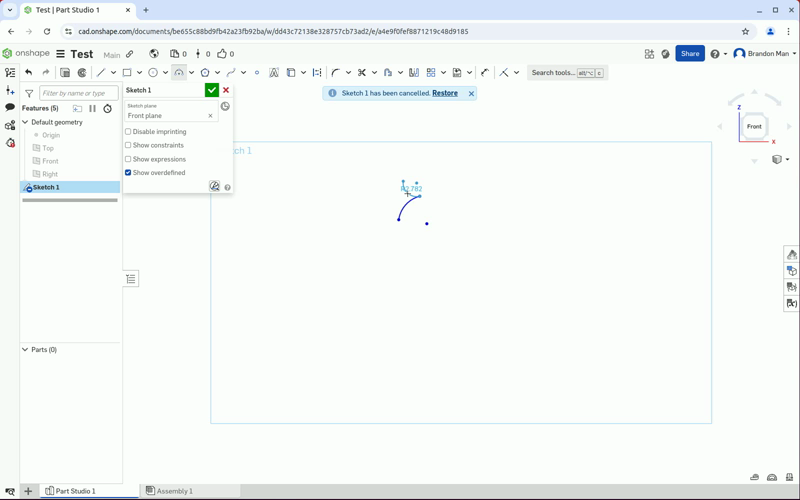
key(esc)
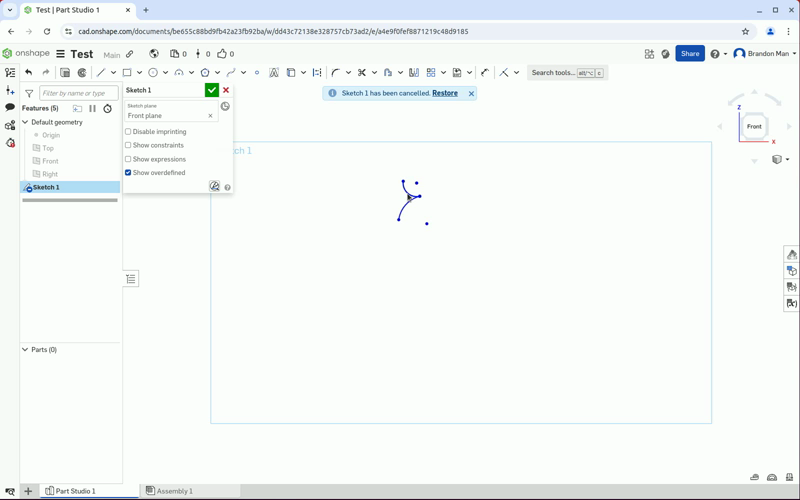
key(l)
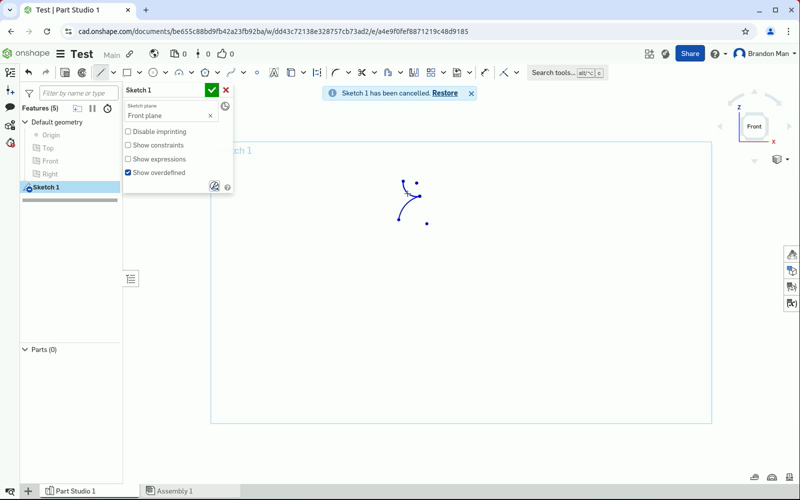
mouse_move(403, 181)
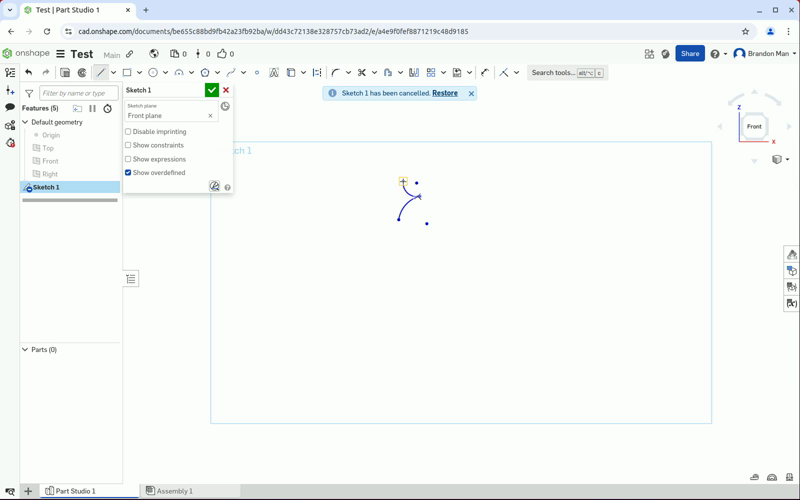
click(403, 181)
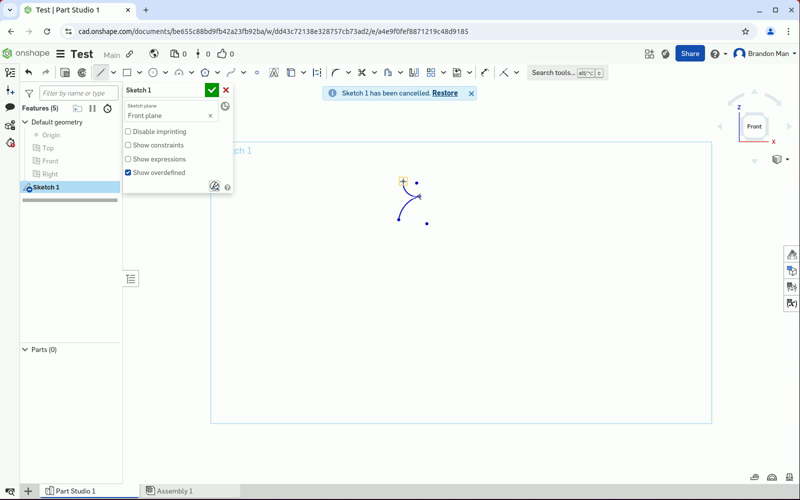
key_down(shift)
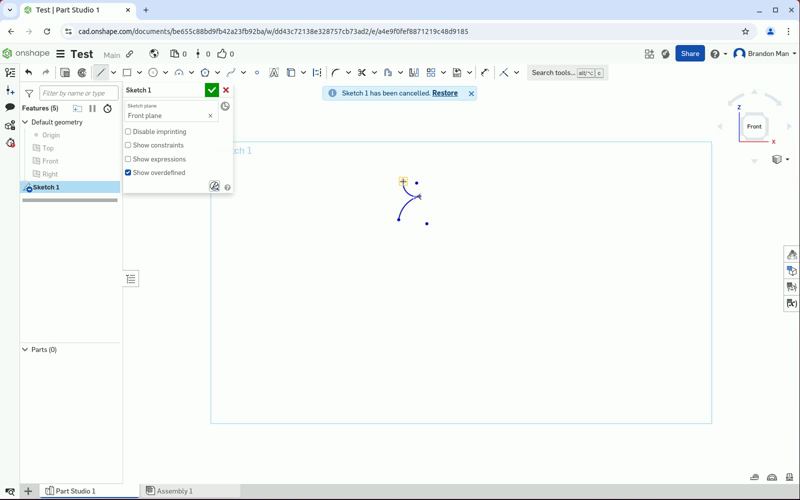
mouse_move(433, 181)
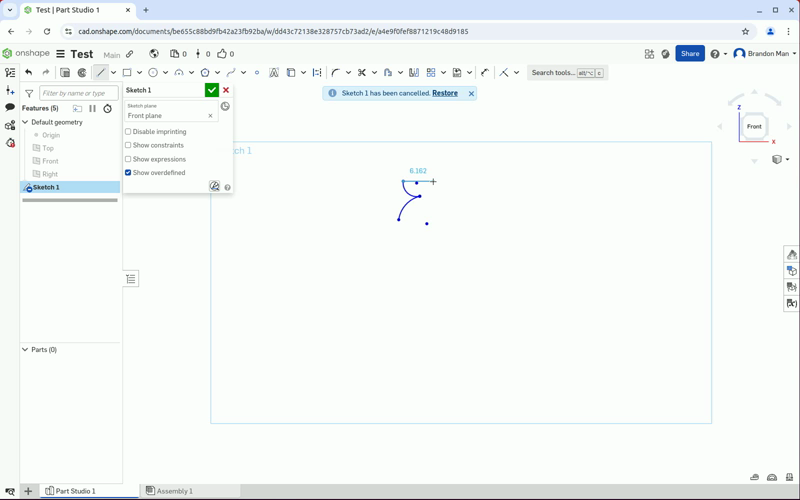
mouse_move(401, 193)
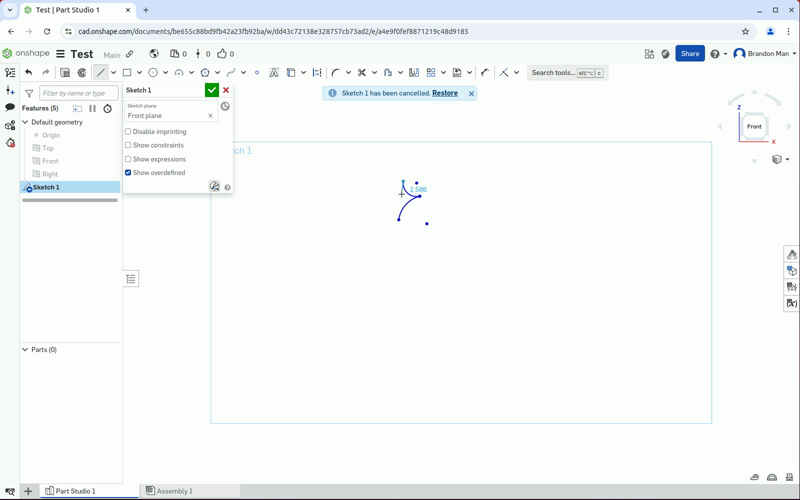
click(401, 193)
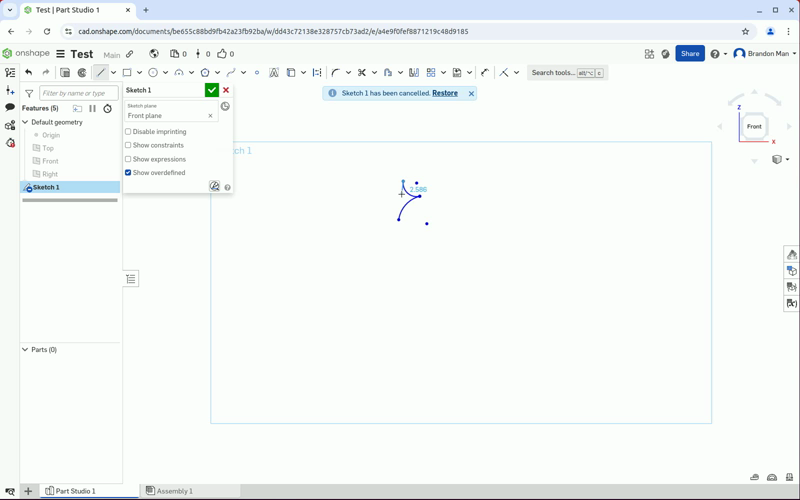
key_up(shift)
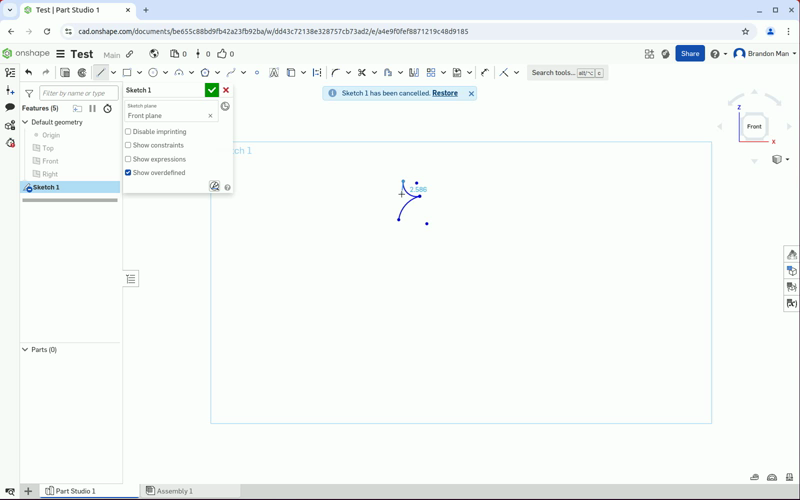
key_down(shift)
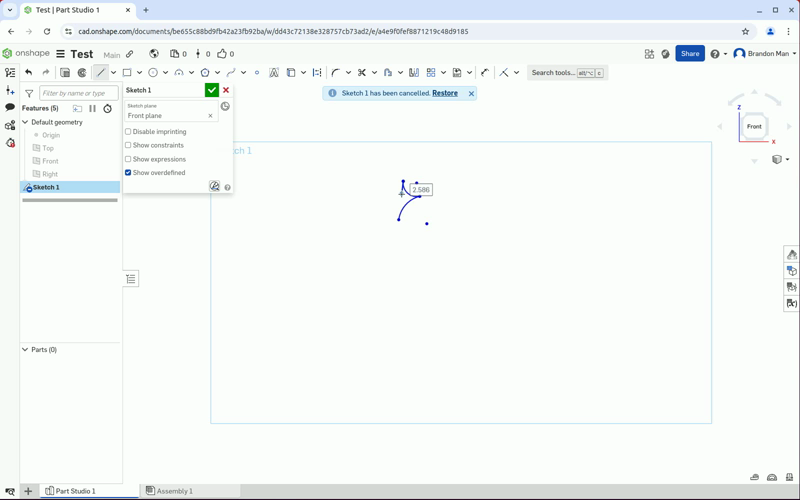
mouse_move(431, 193)
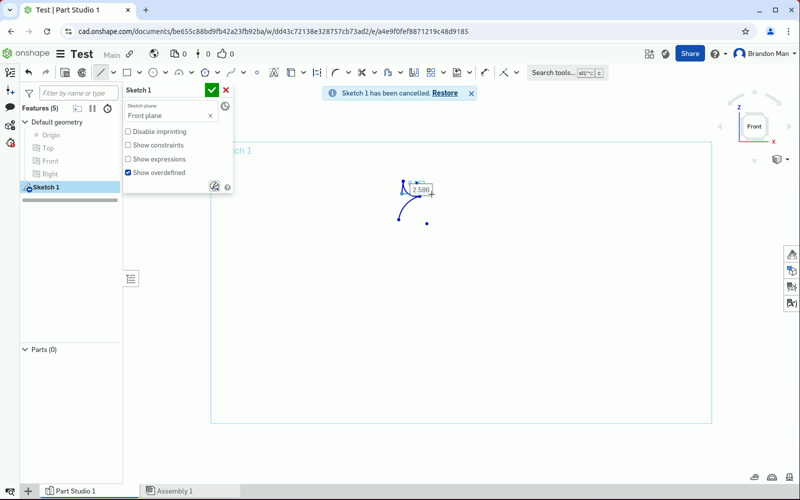
mouse_move(408, 195)
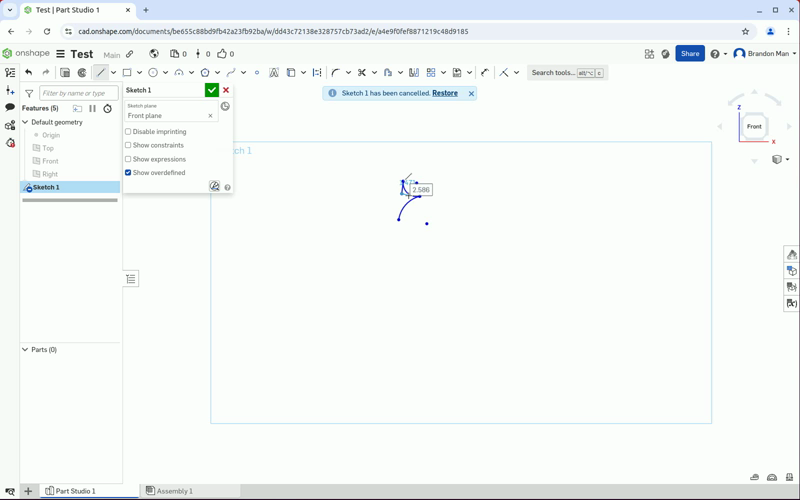
scroll(6)
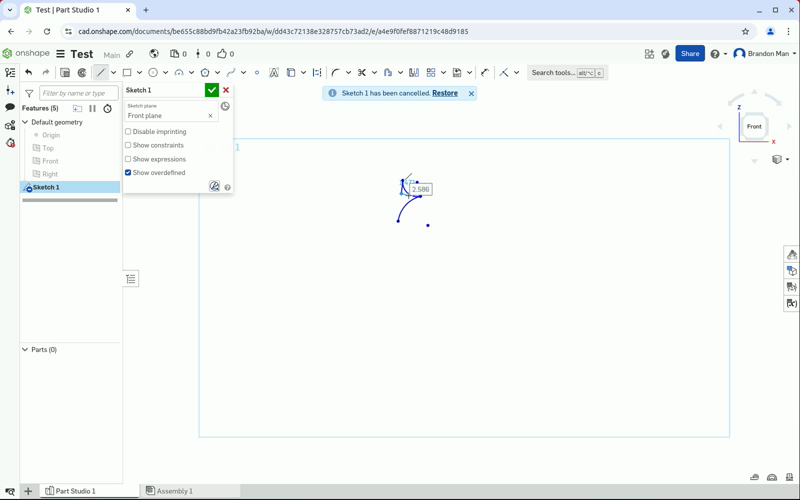
scroll(6)
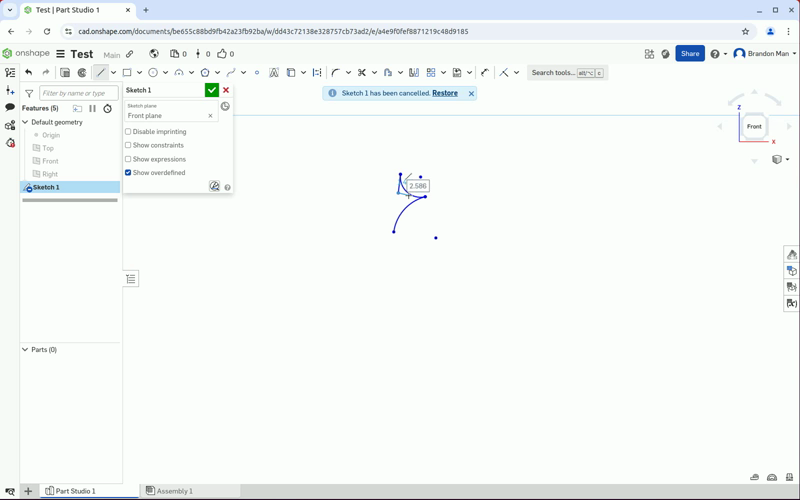
scroll(6)
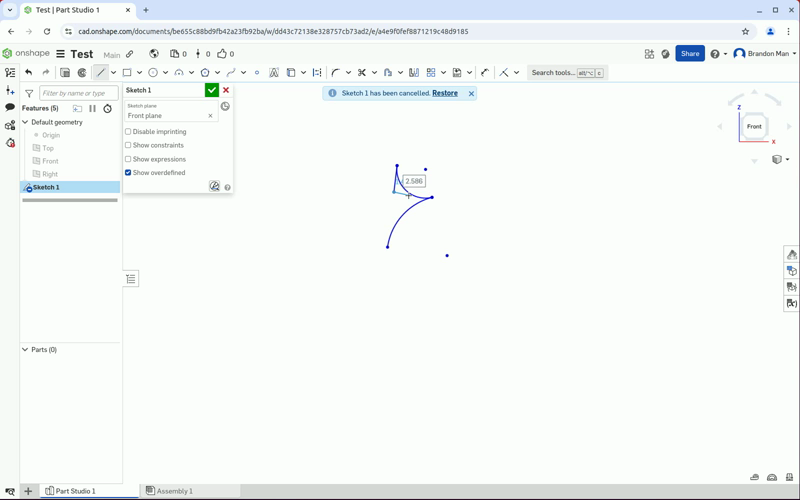
scroll(6)
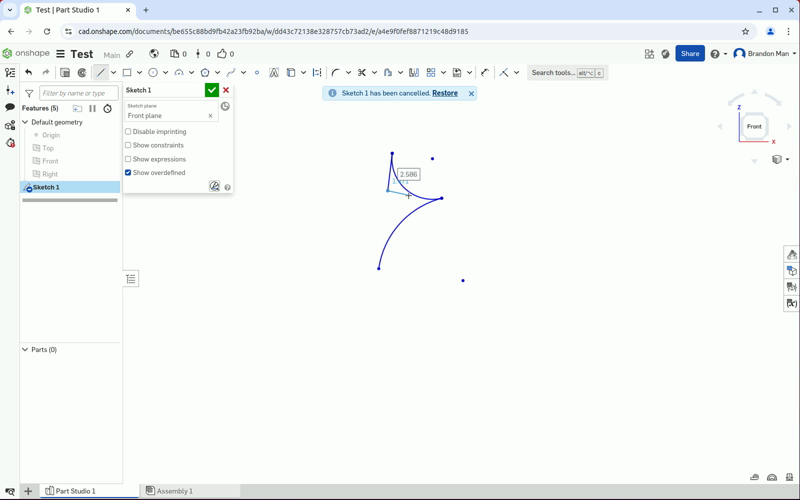
scroll(6)
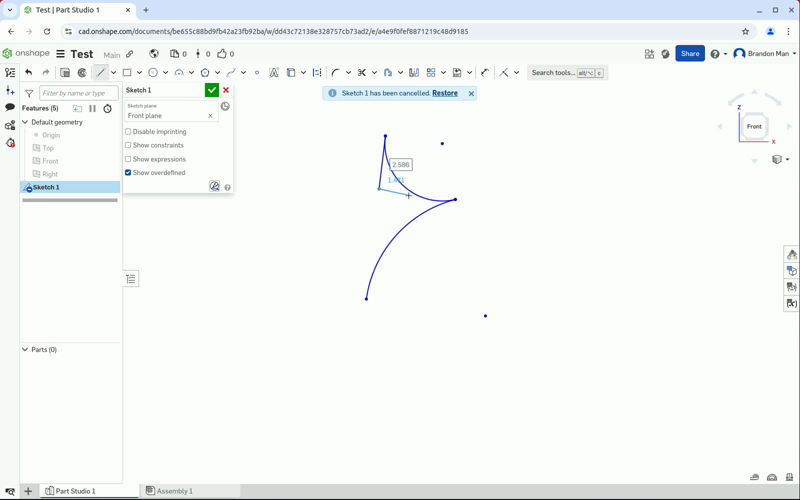
scroll(6)
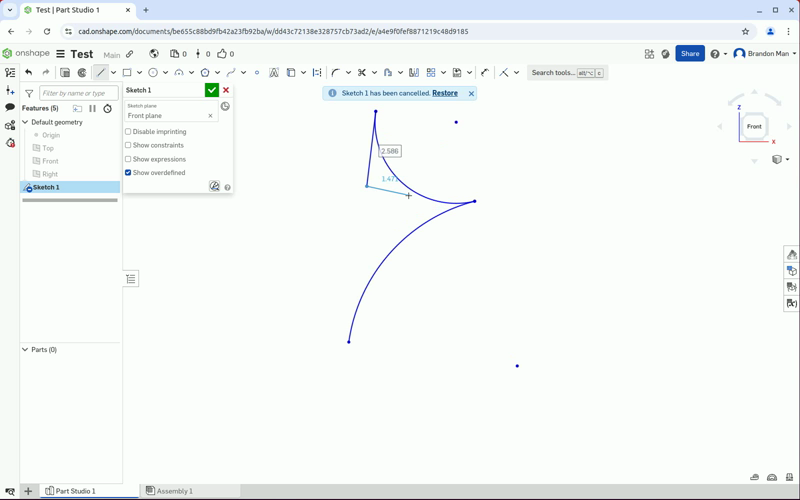
scroll(6)
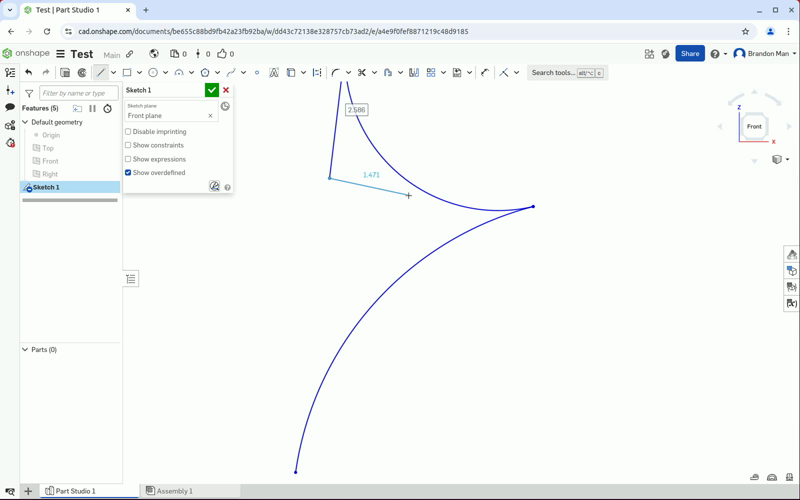
click(408, 195)
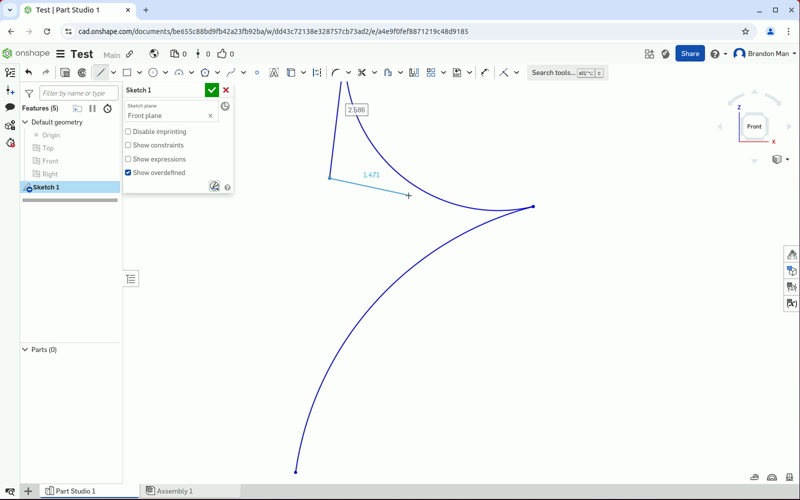
scroll(-6)
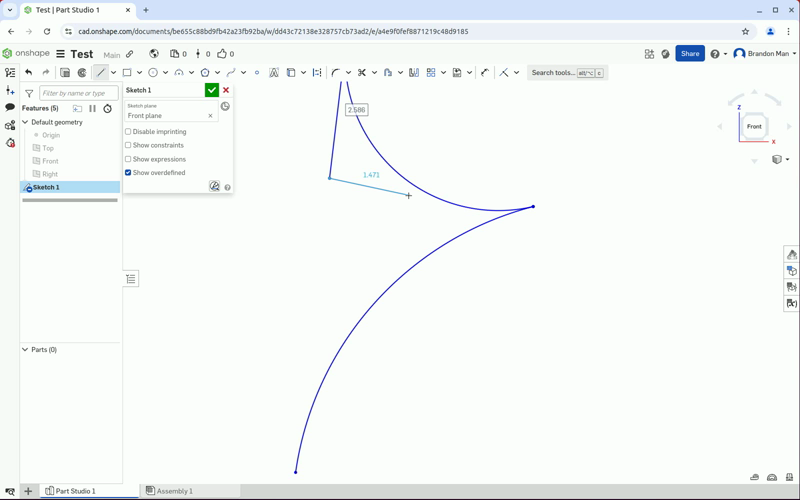
scroll(-6)
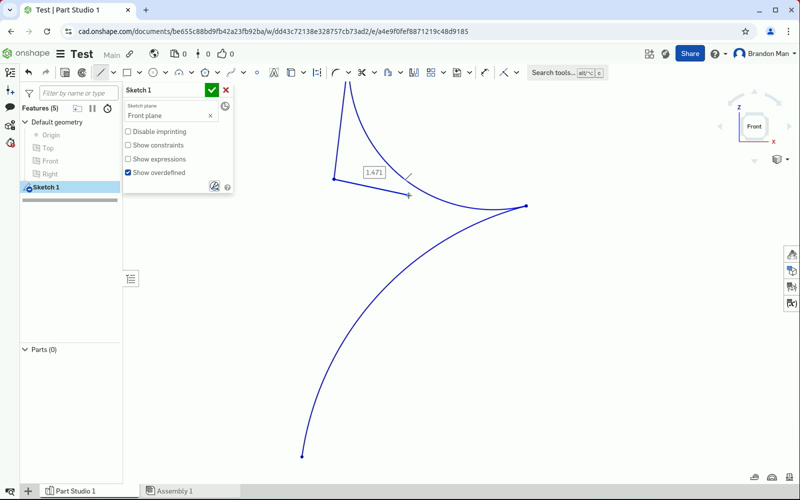
scroll(-6)
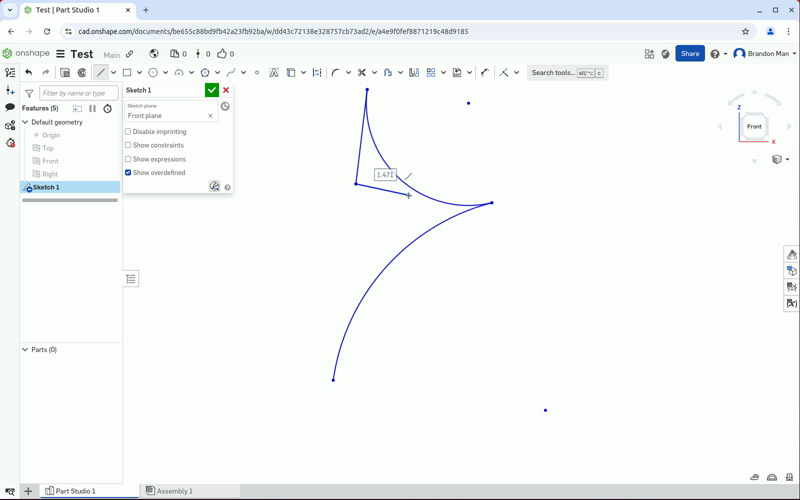
scroll(-6)
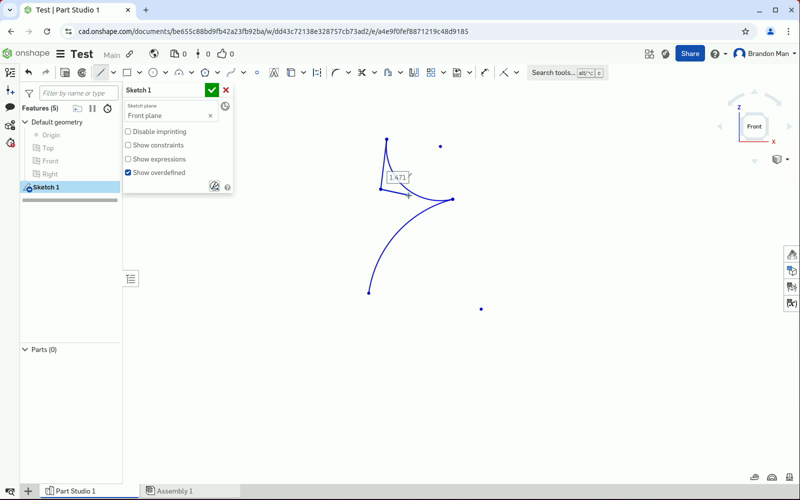
scroll(-6)
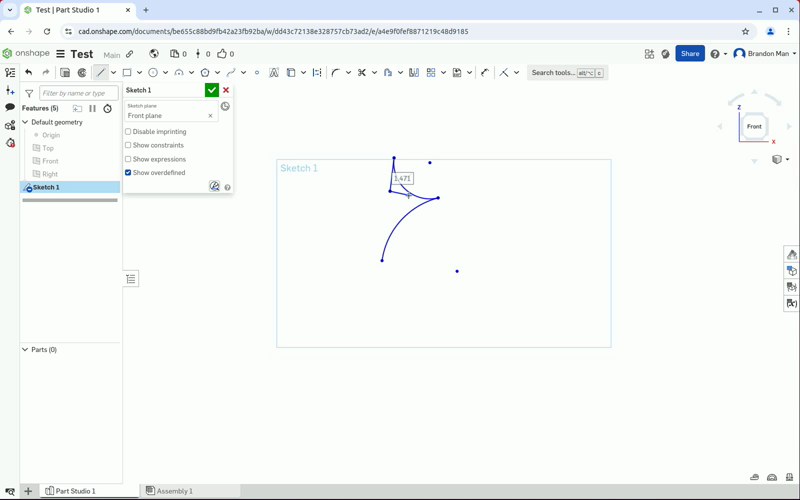
scroll(-6)
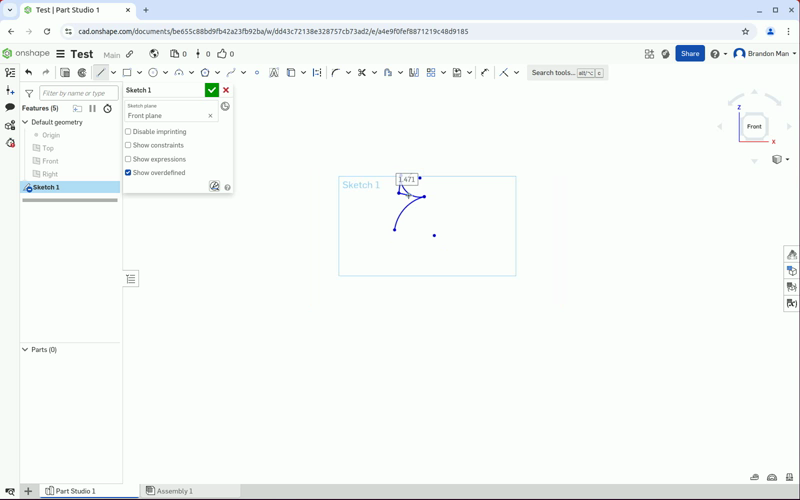
scroll(-6)
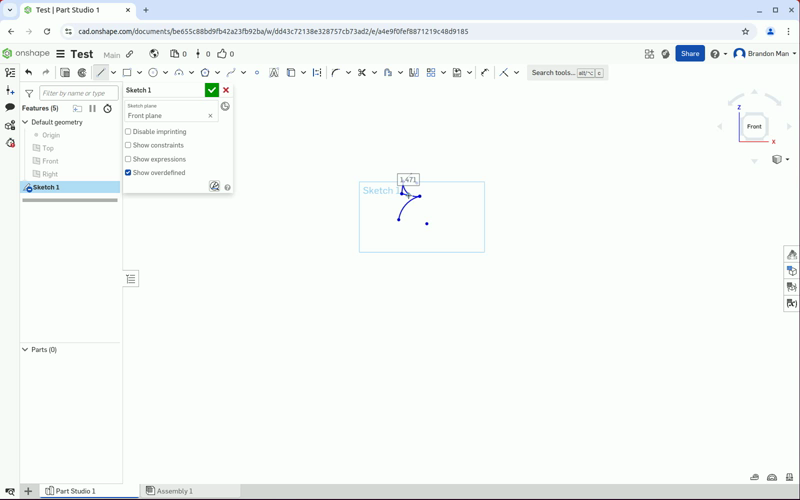
key_up(shift)
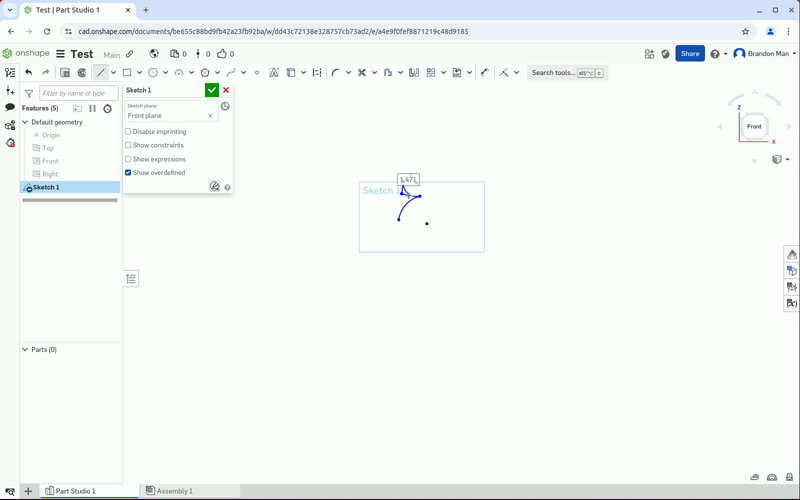
key_down(shift)
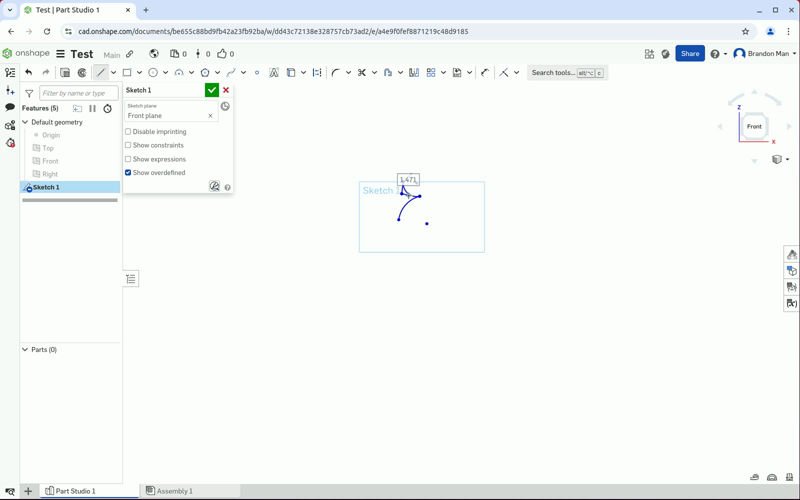
mouse_move(438, 195)
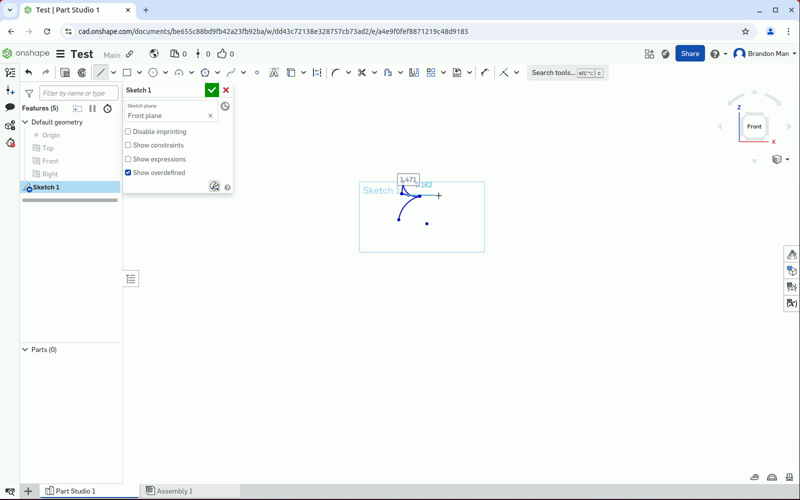
mouse_move(407, 201)
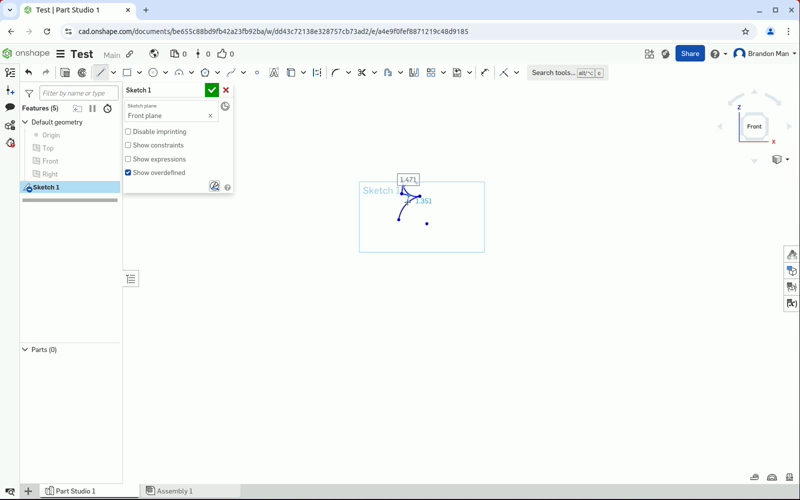
scroll(6)
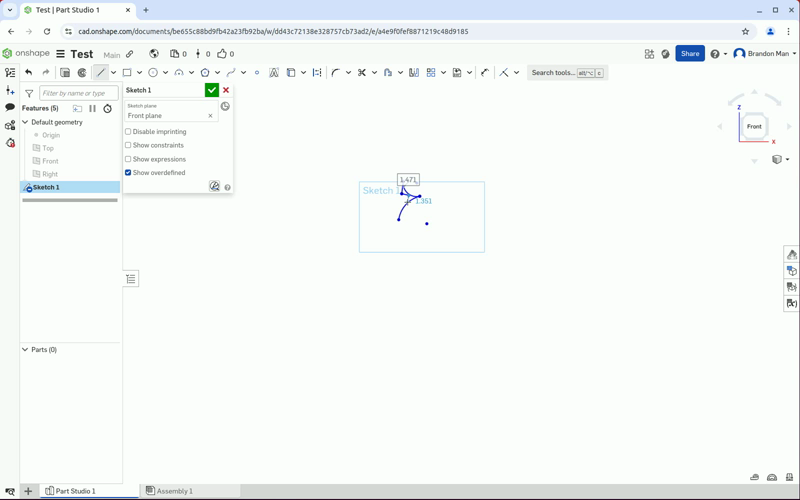
scroll(6)
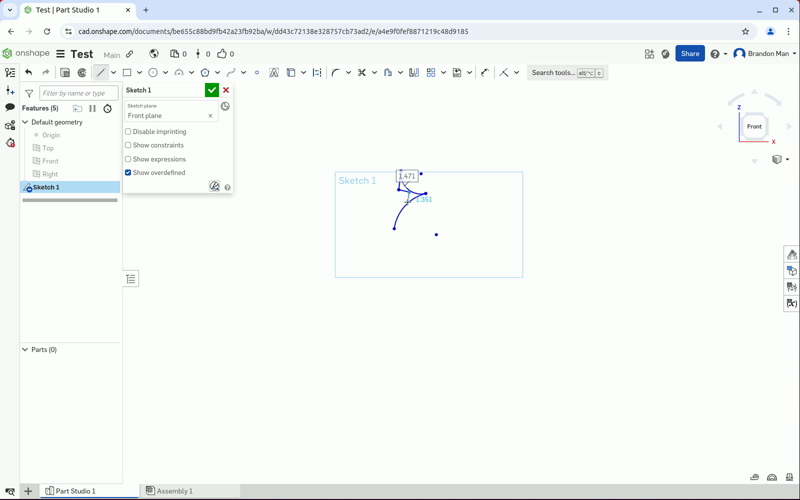
scroll(6)
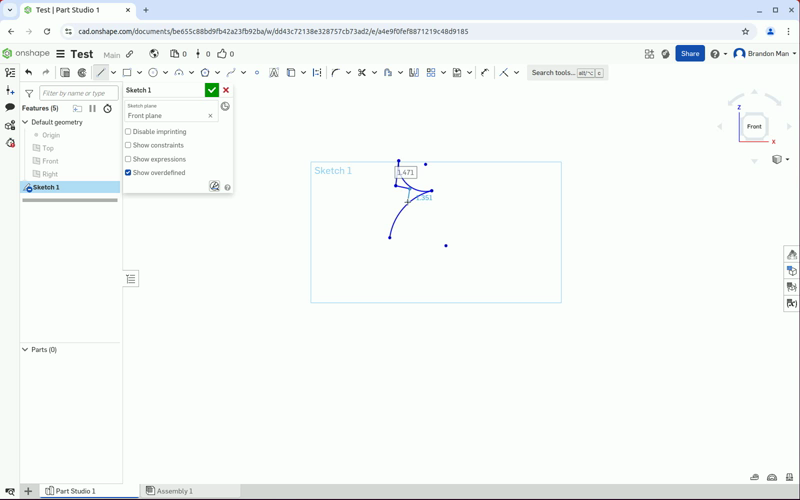
scroll(6)
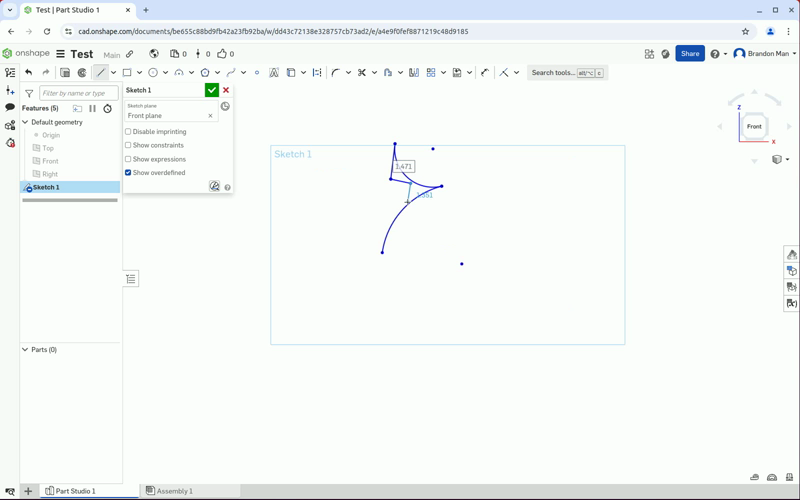
scroll(6)
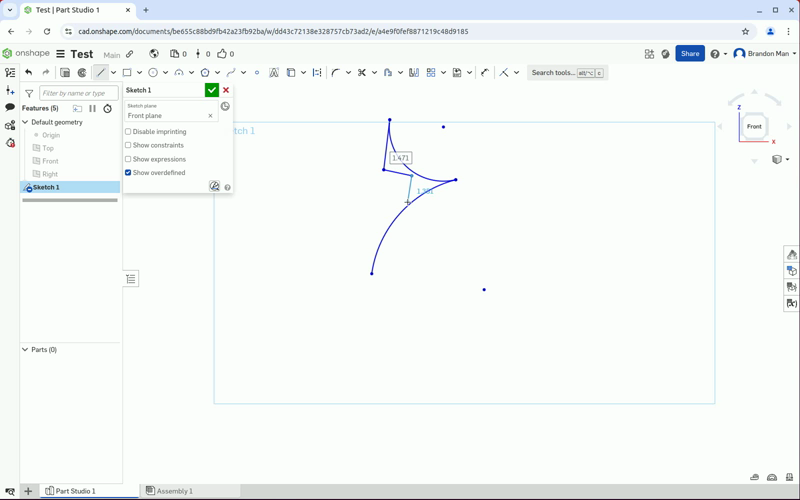
scroll(6)
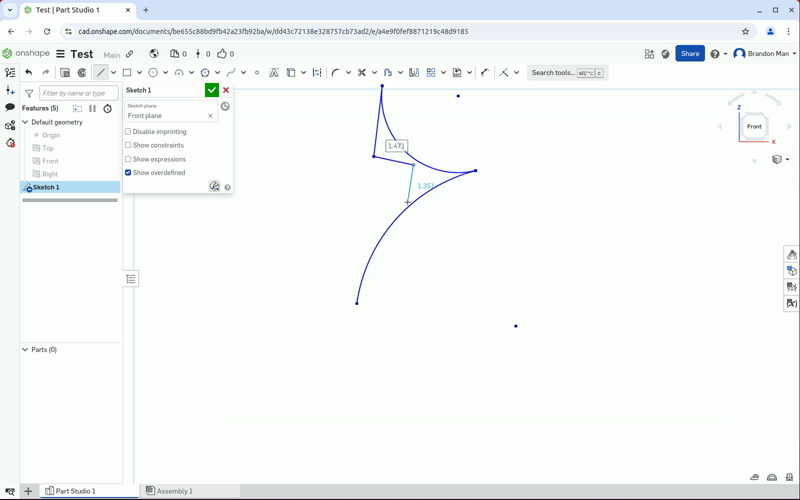
scroll(6)
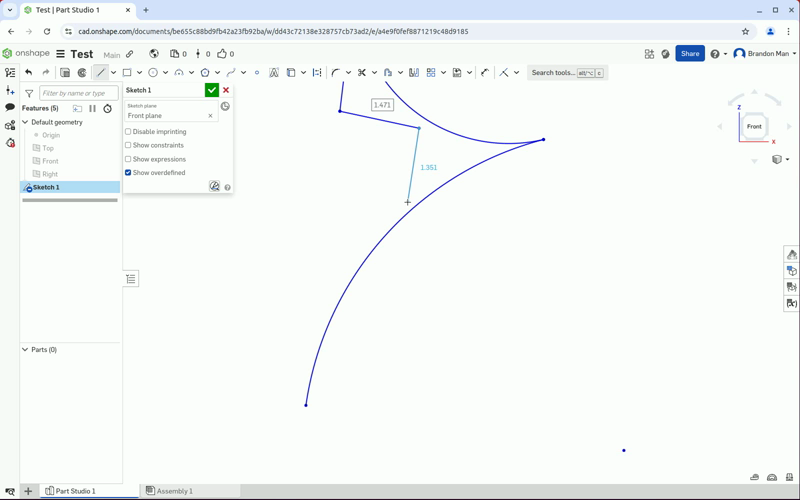
click(407, 201)
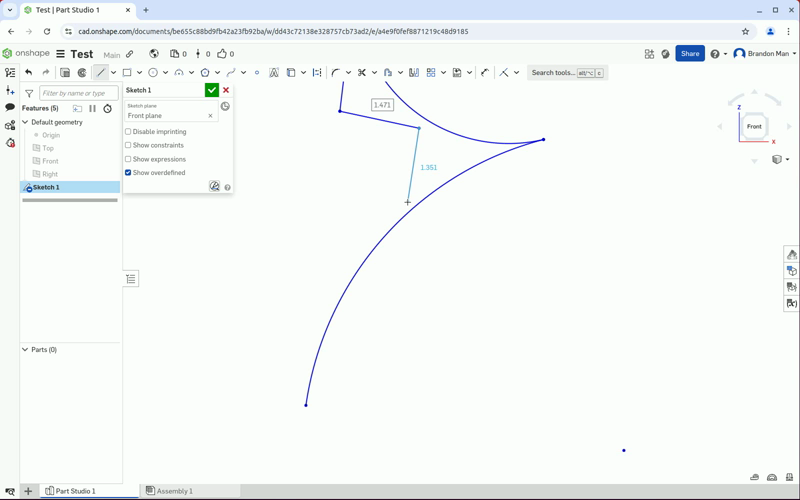
scroll(-6)
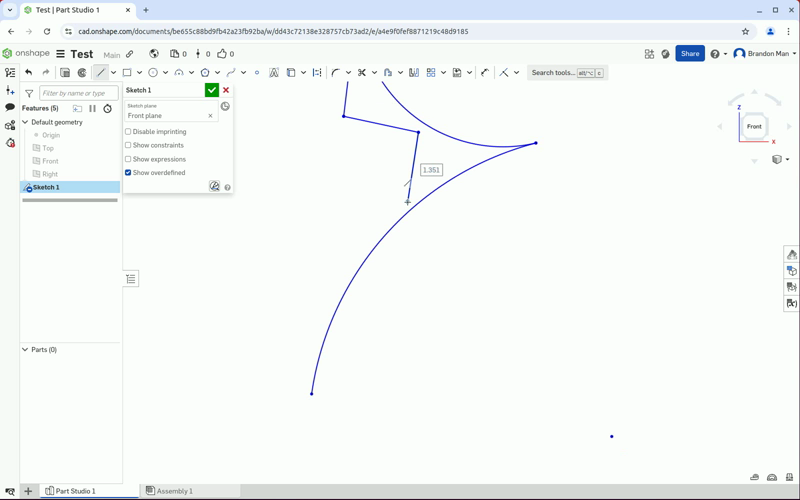
scroll(-6)
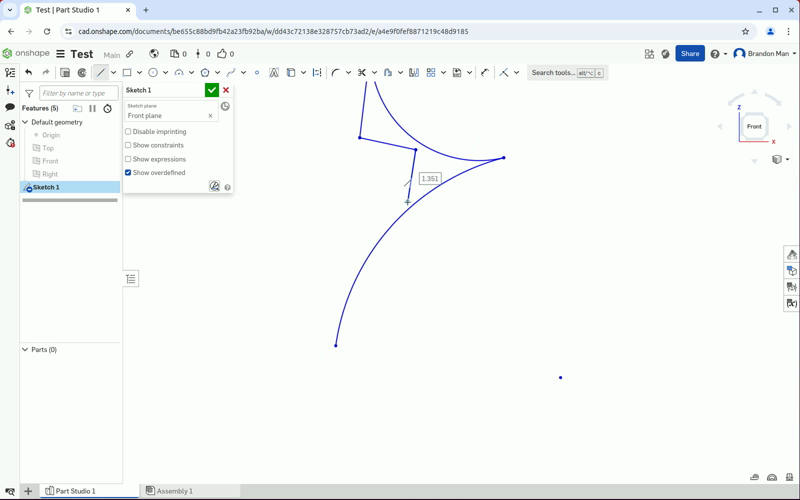
scroll(-6)
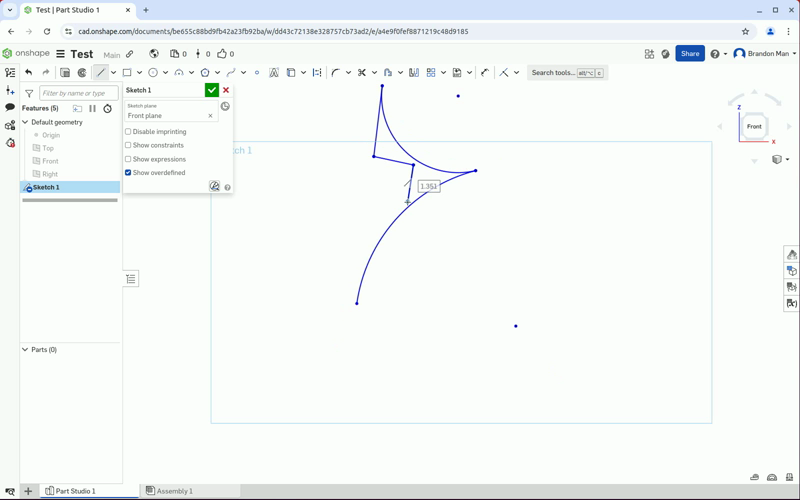
scroll(-6)
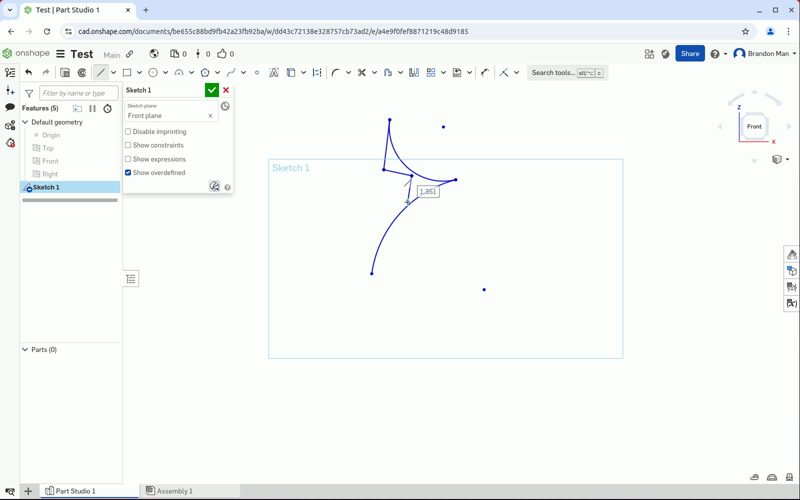
scroll(-6)
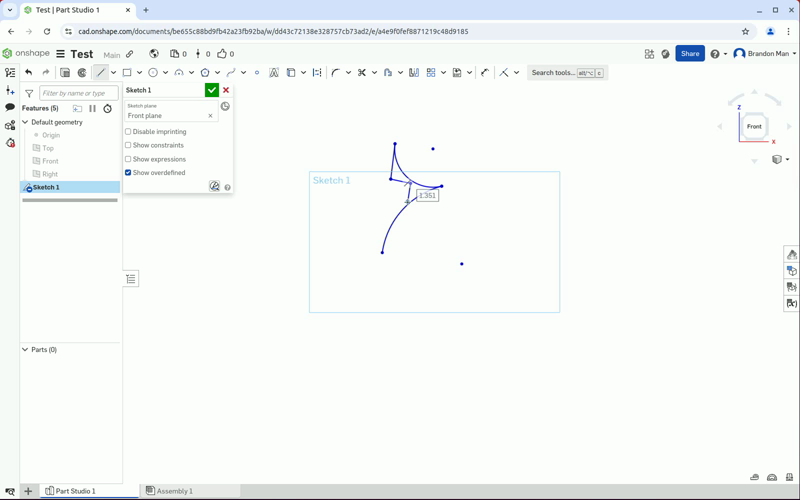
scroll(-6)
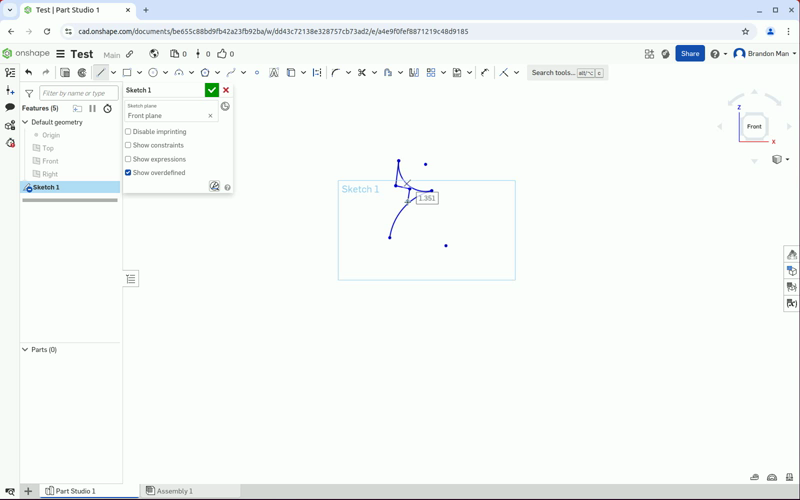
scroll(-6)
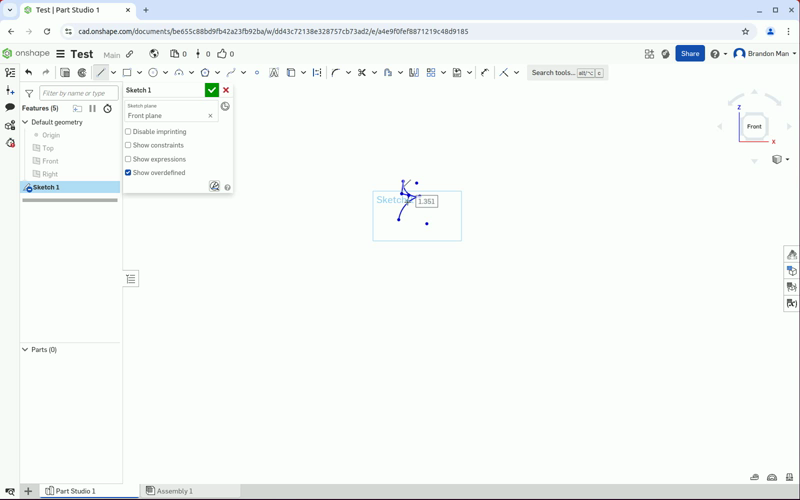
key_up(shift)
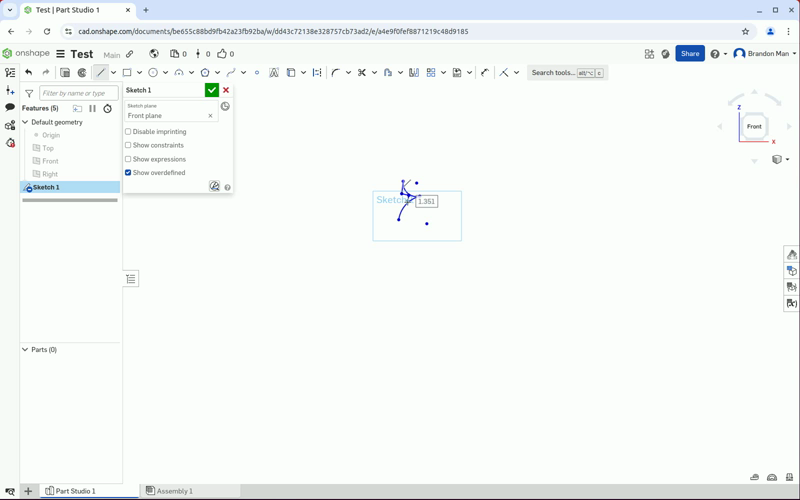
key_down(shift)
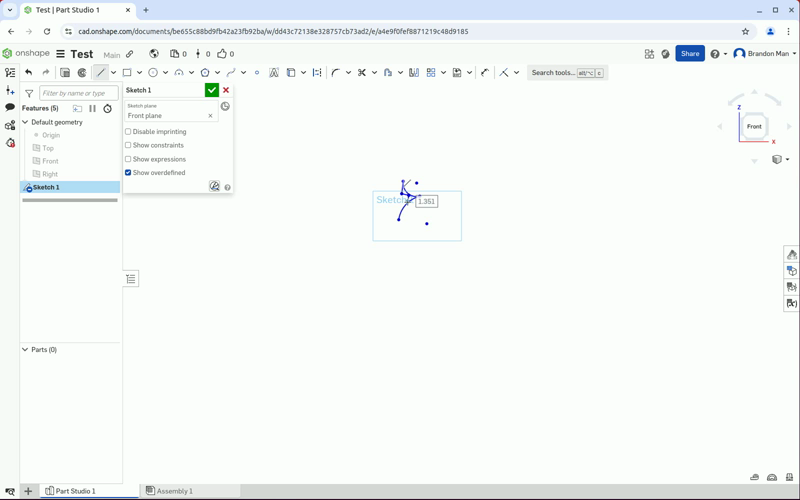
mouse_move(437, 201)
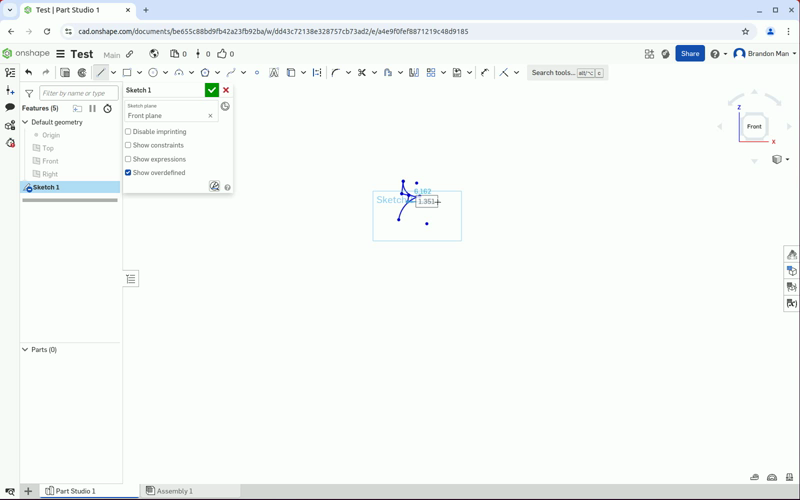
mouse_move(401, 200)
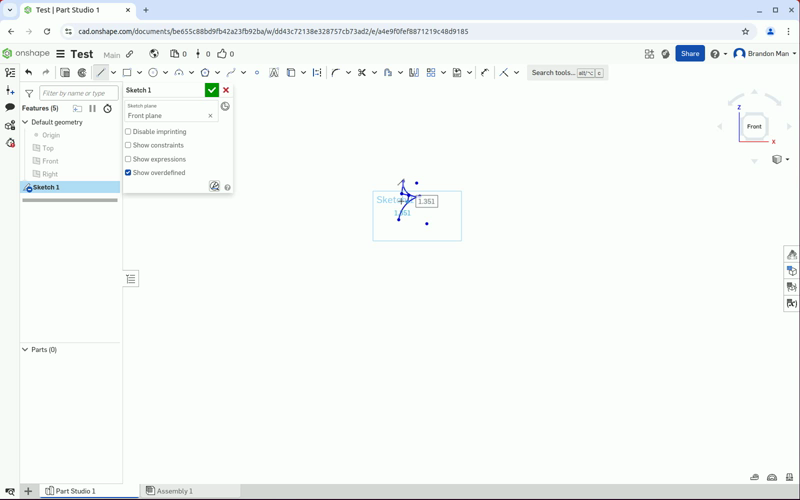
scroll(6)
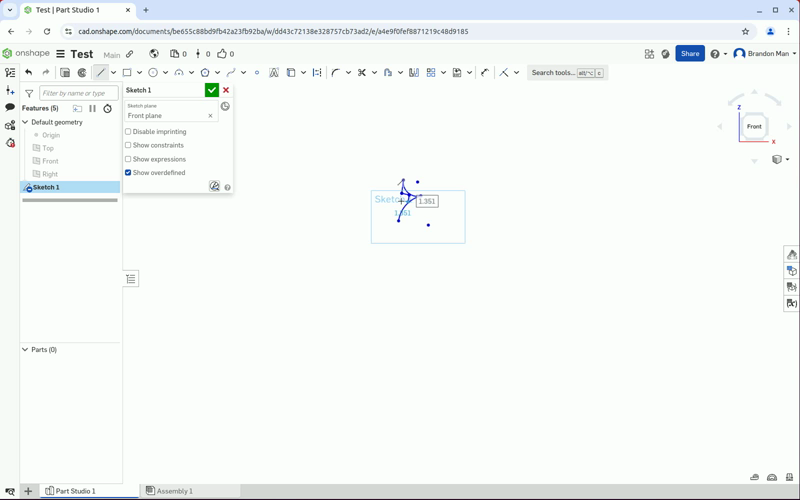
scroll(6)
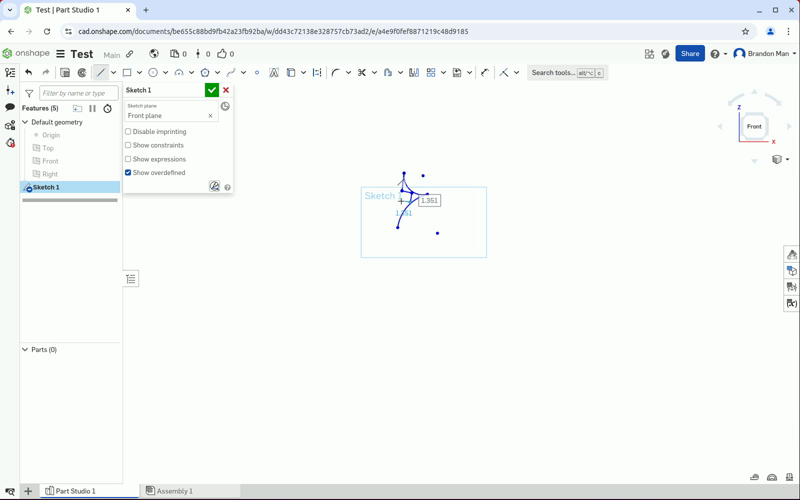
scroll(6)
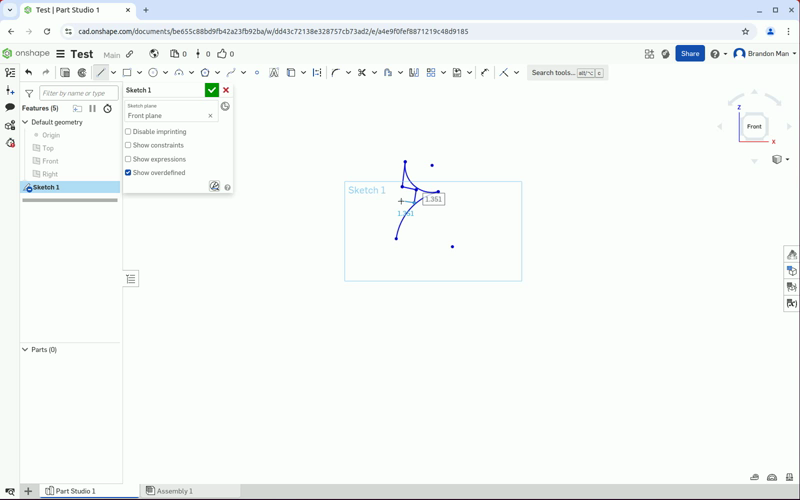
scroll(6)
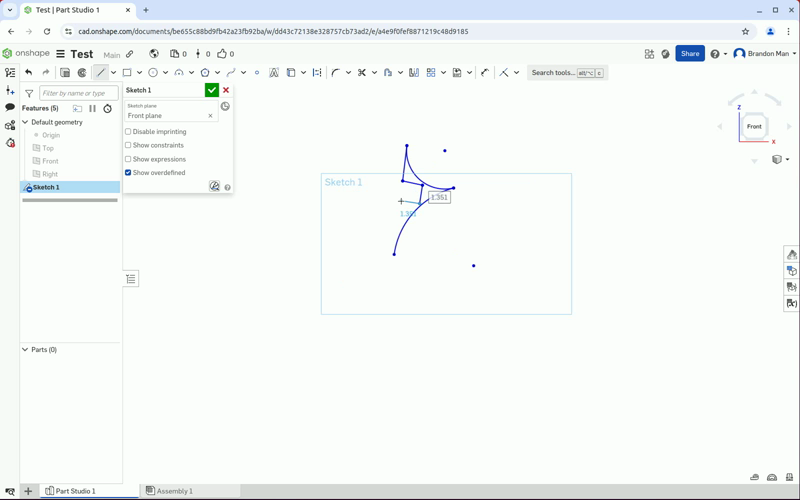
scroll(6)
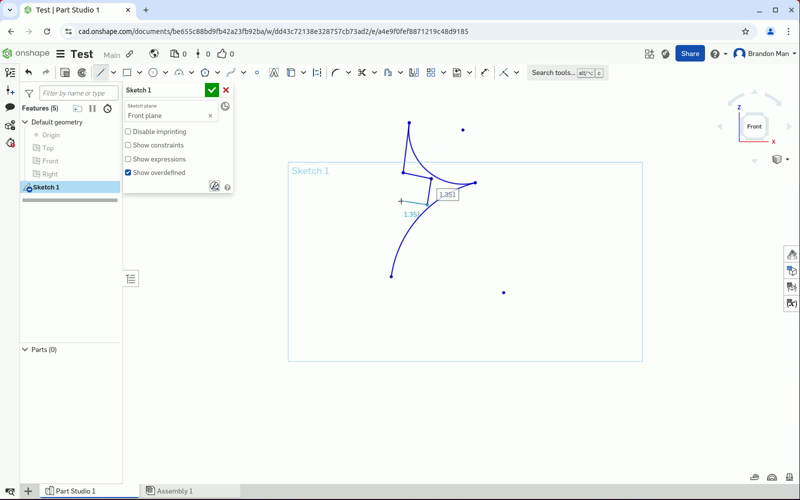
scroll(6)
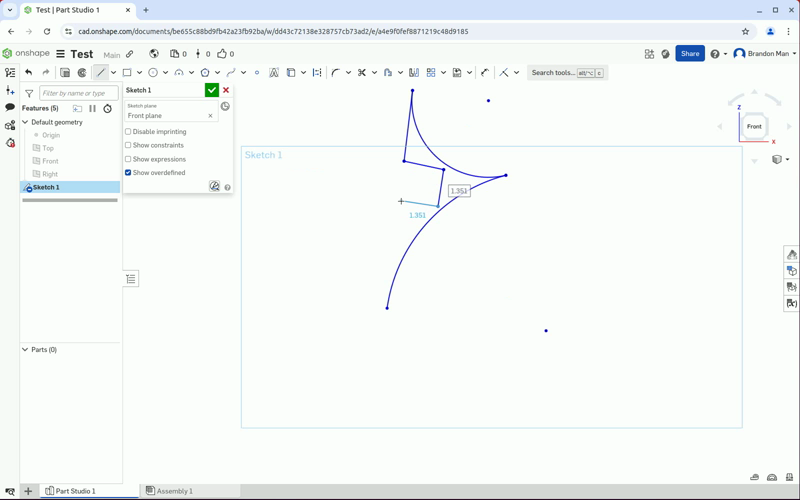
scroll(6)
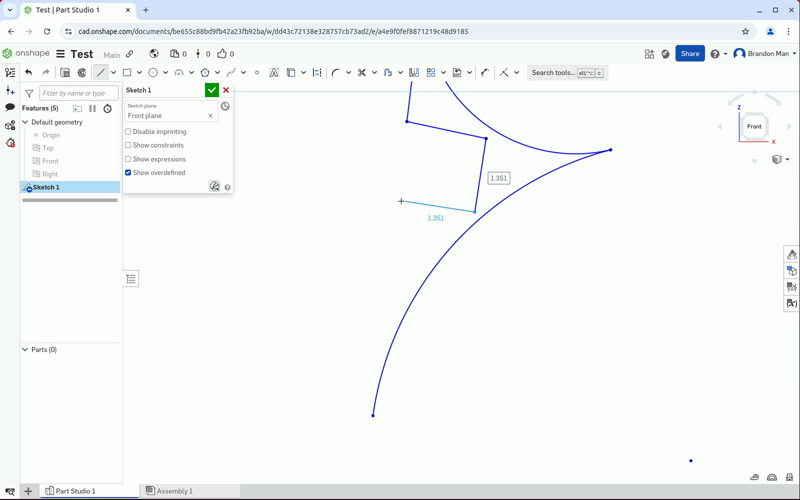
click(401, 200)
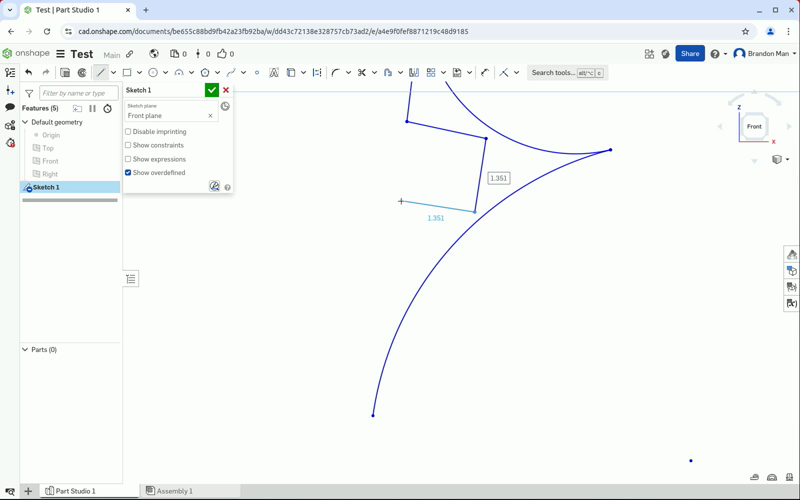
scroll(-6)
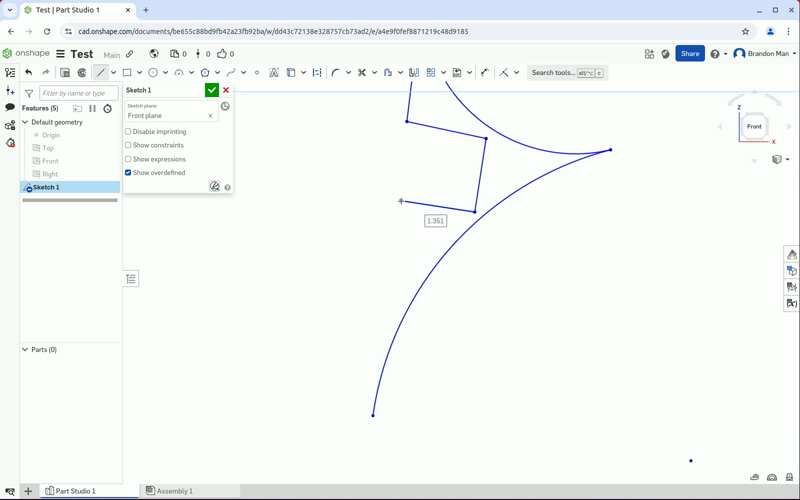
scroll(-6)
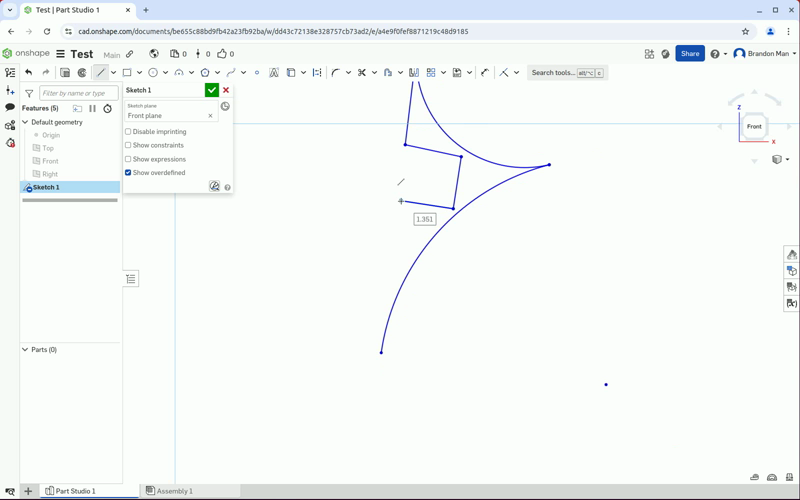
scroll(-6)
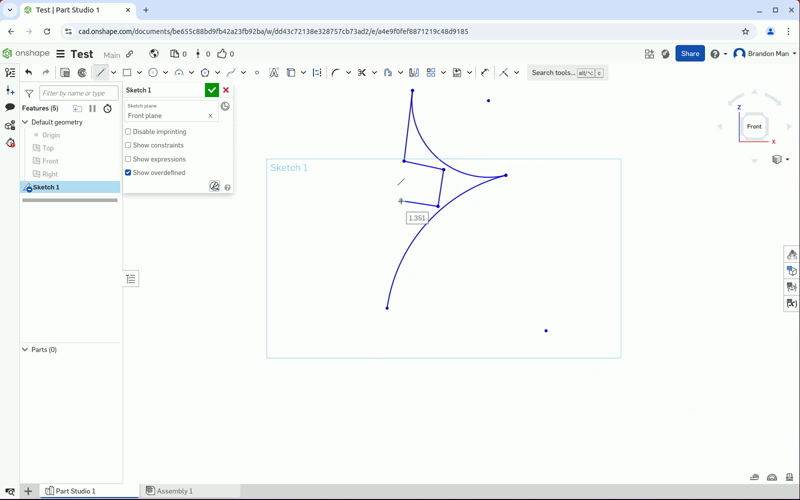
scroll(-6)
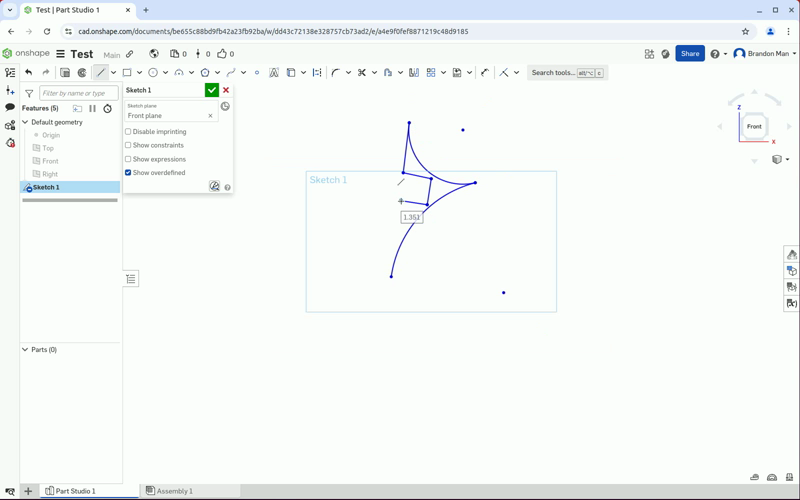
scroll(-6)
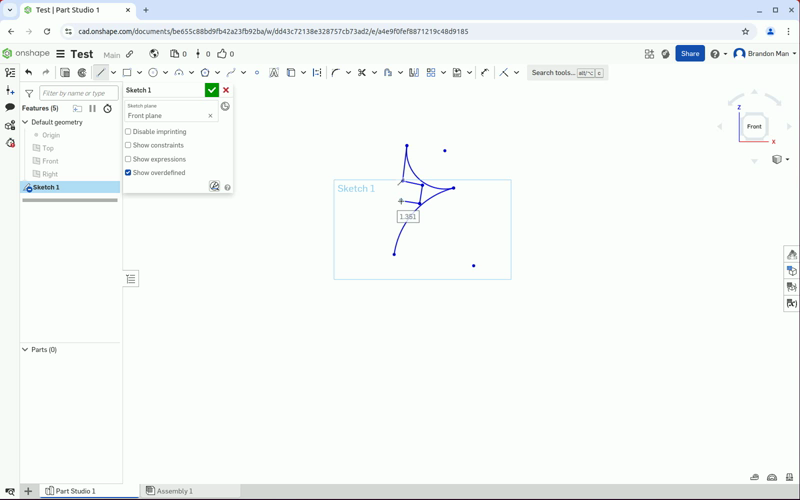
scroll(-6)
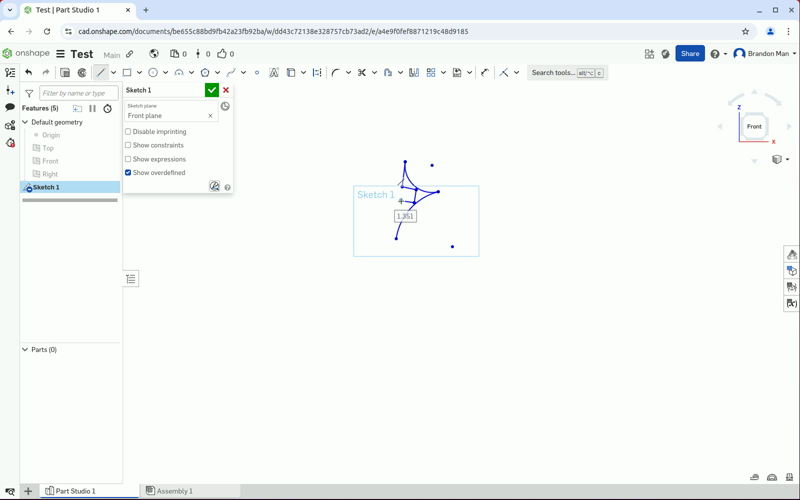
scroll(-6)
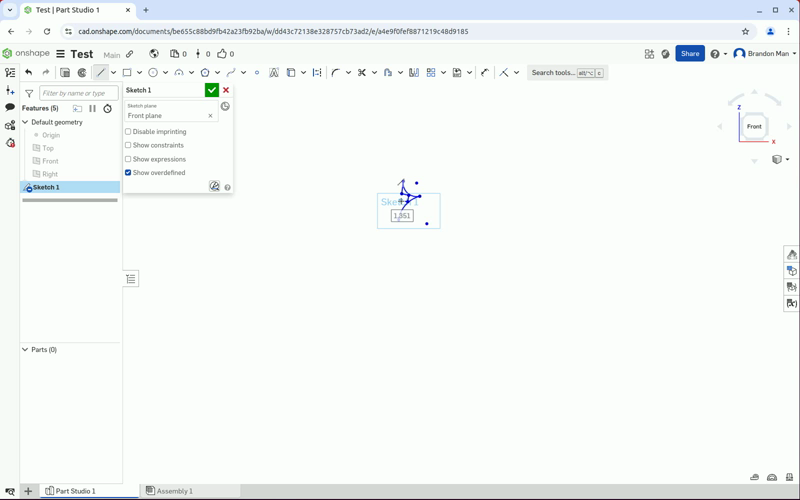
key_up(shift)
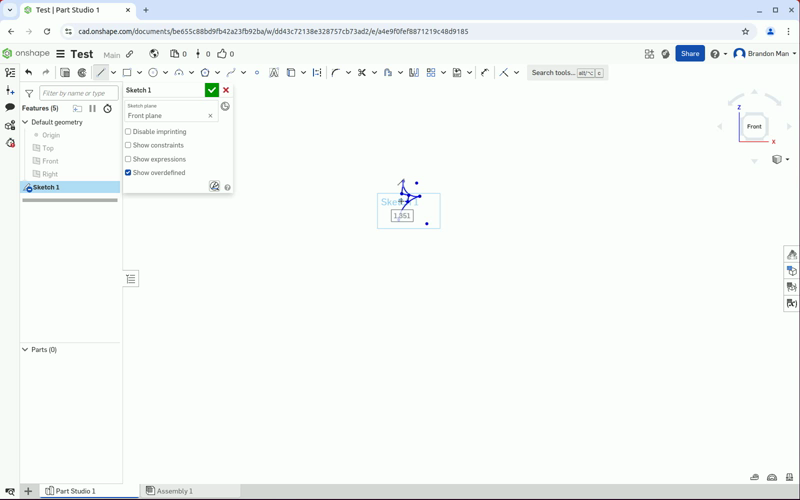
mouse_move(431, 200)
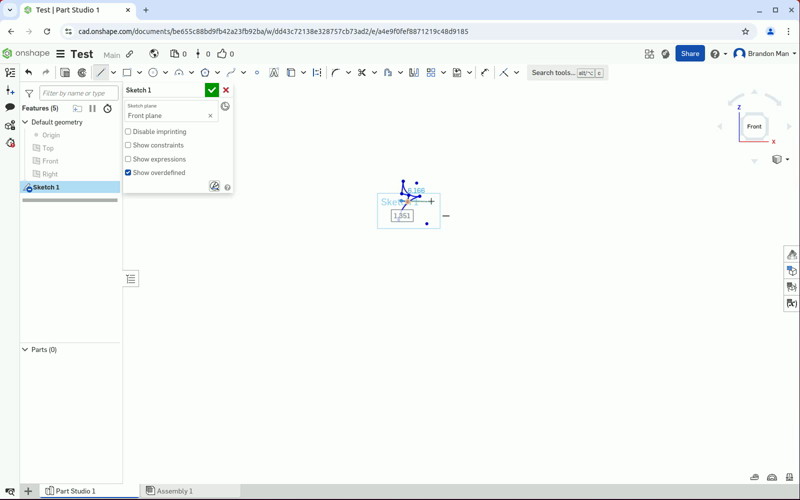
key_down(shift)
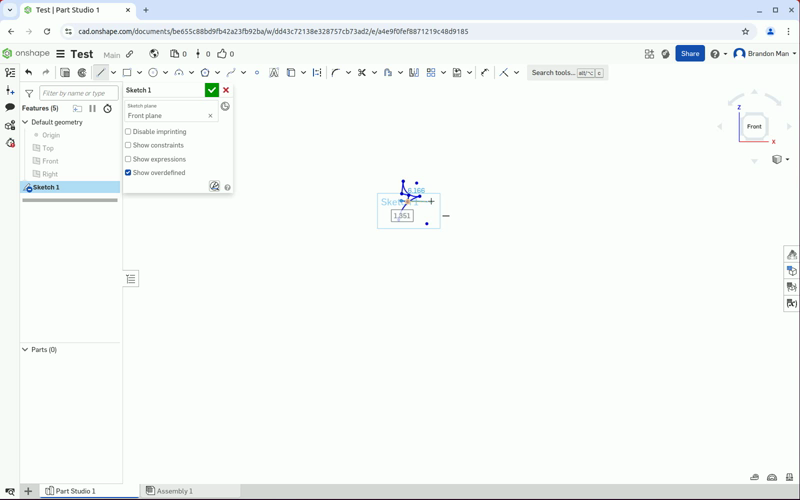
mouse_move(398, 219)
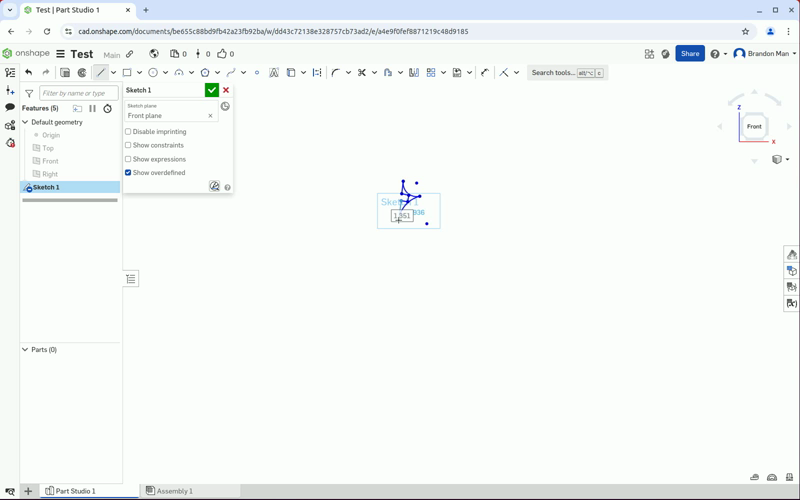
key_up(shift)
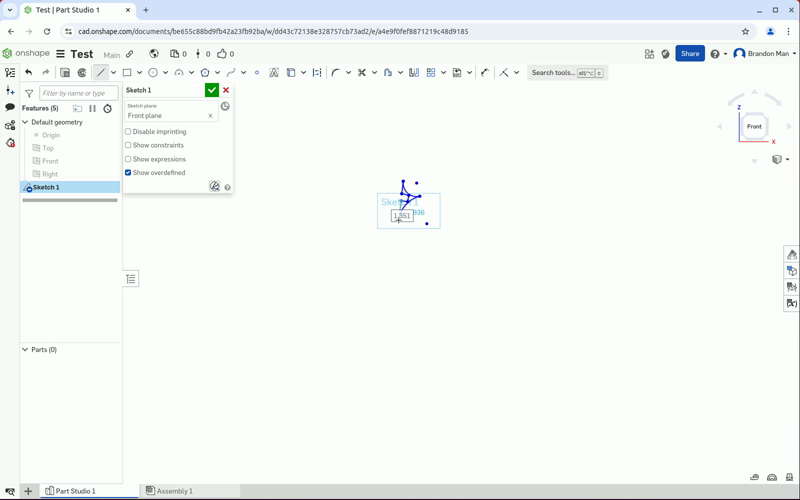
click(398, 219)
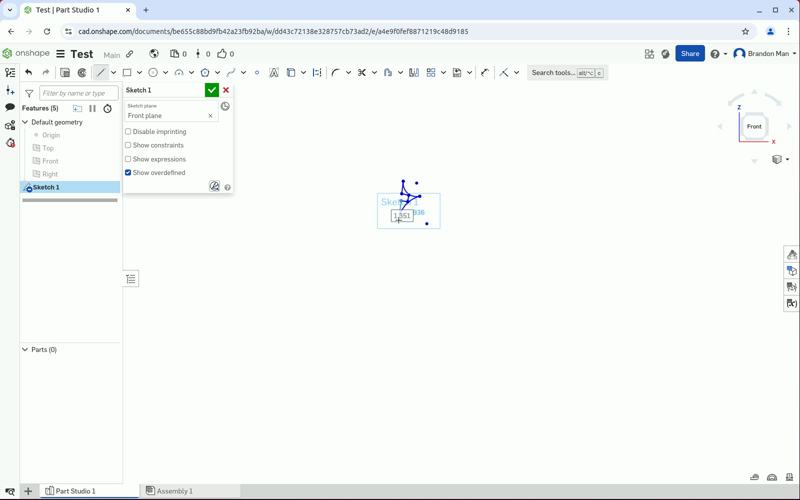
key(esc)
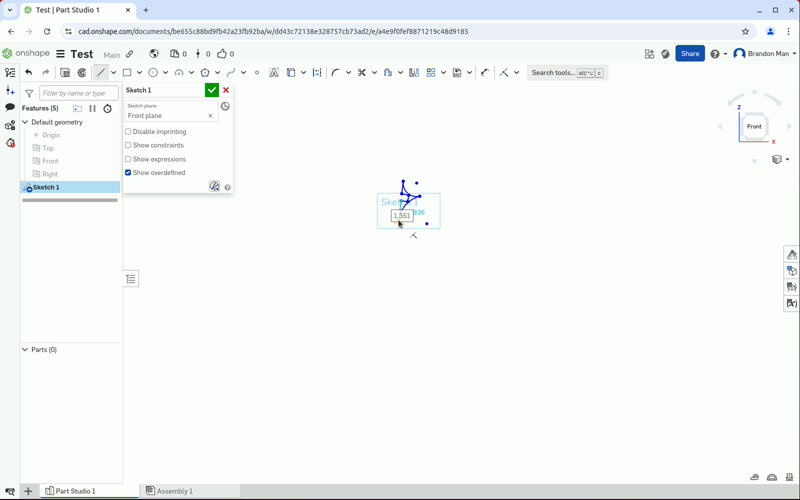
mouse_move(408, 206)
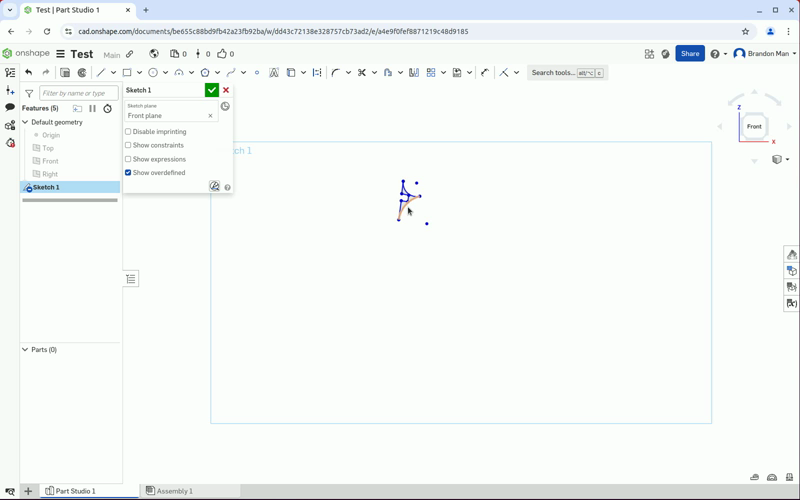
scroll(6)
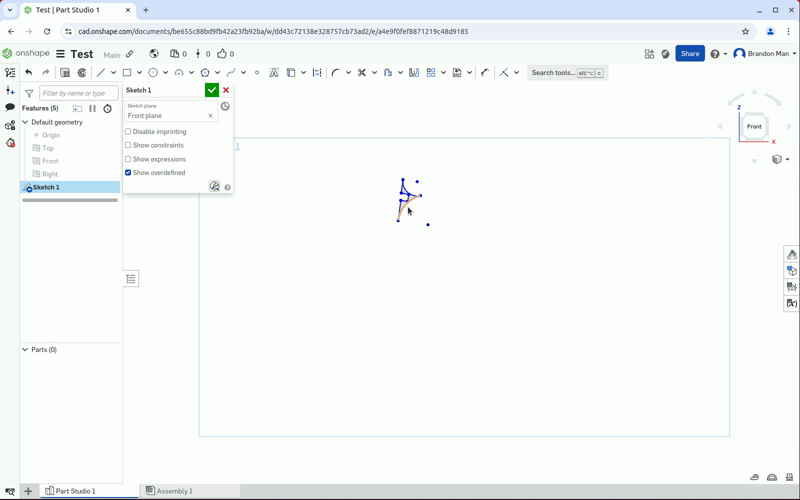
scroll(6)
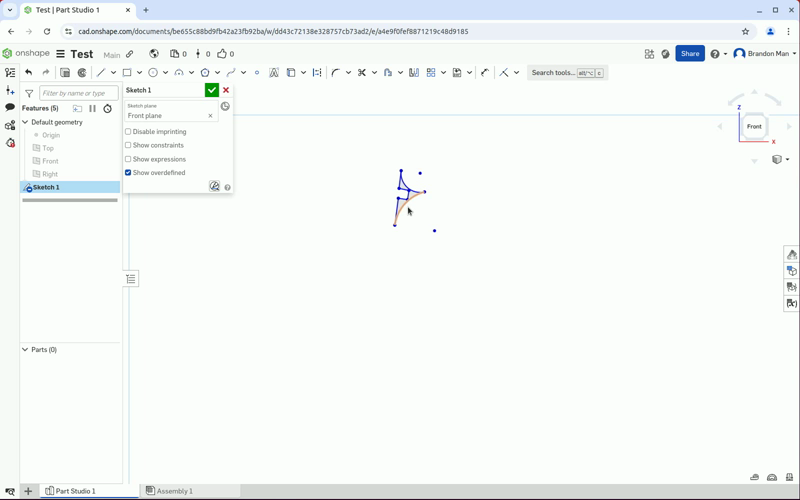
scroll(6)
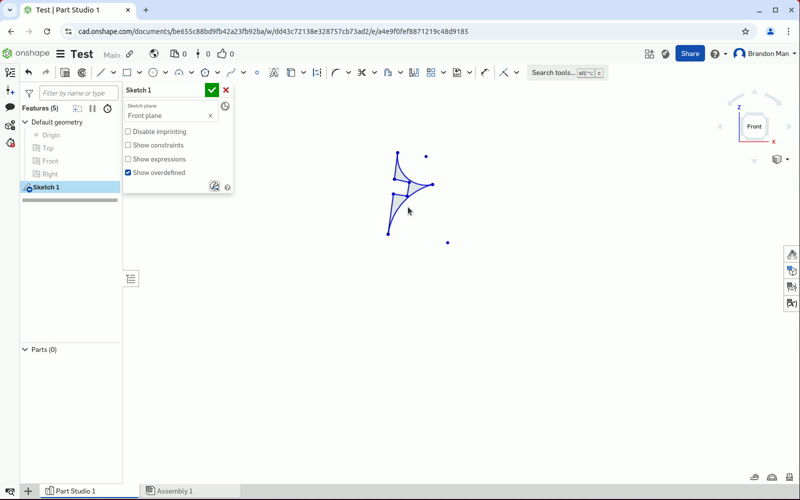
scroll(6)
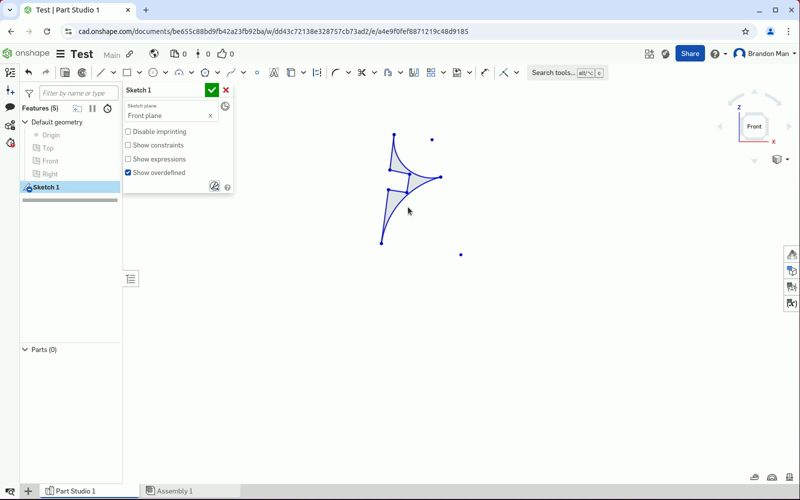
scroll(6)
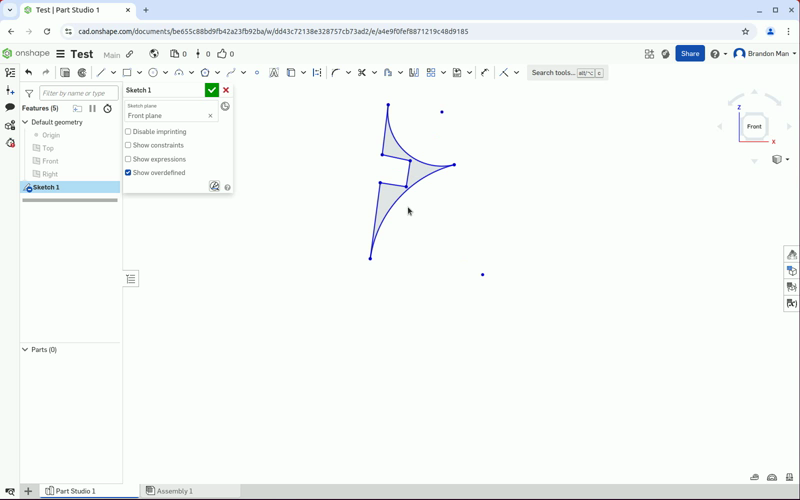
scroll(6)
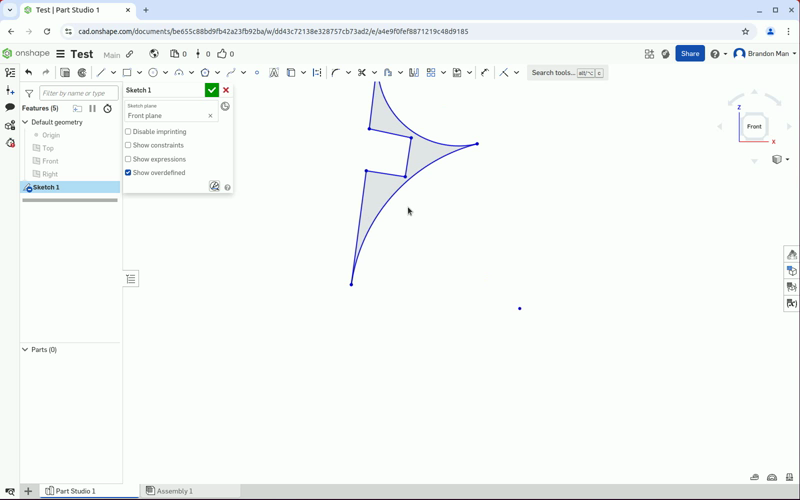
scroll(6)
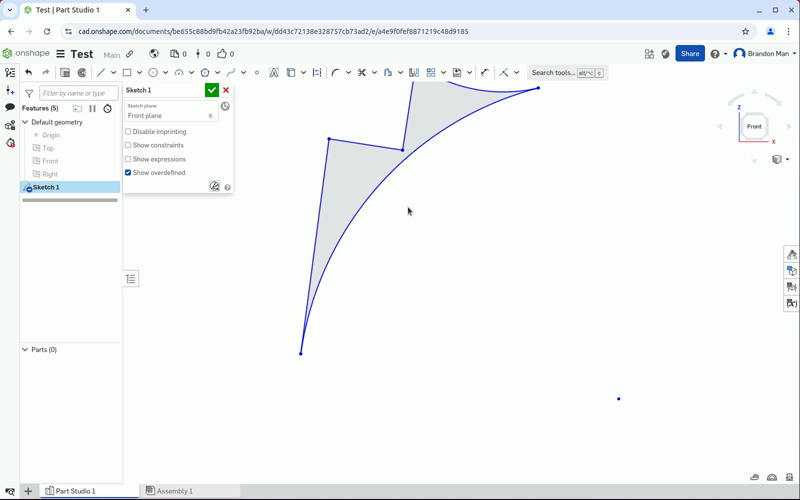
click(408, 206)
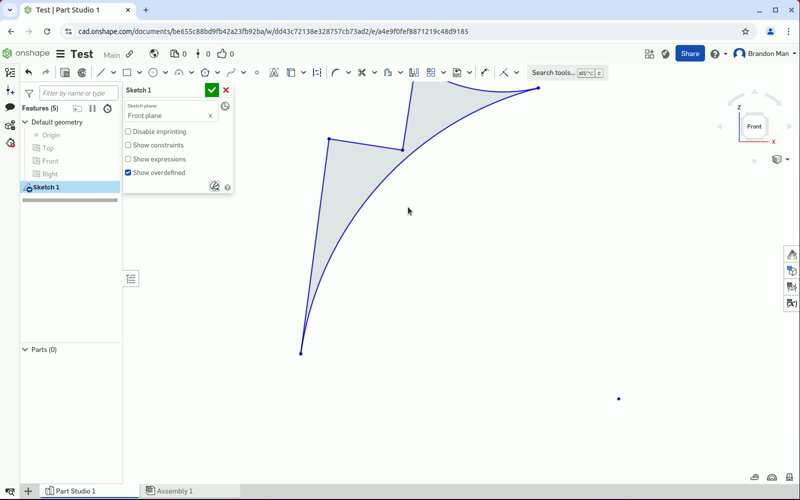
scroll(-6)
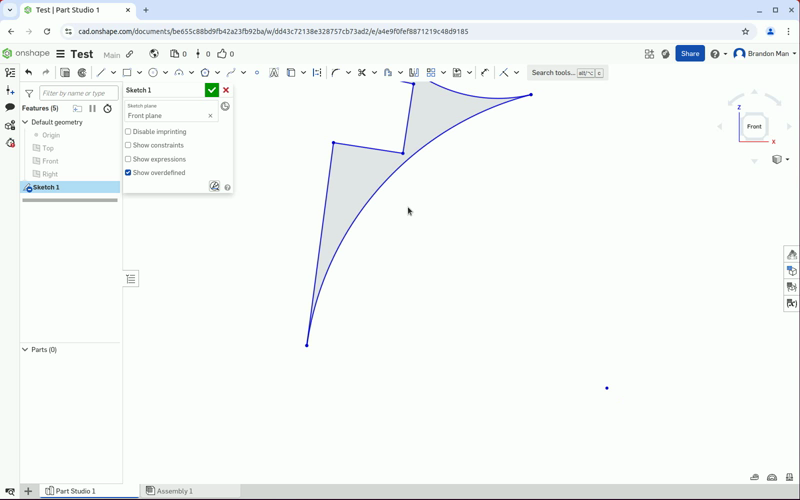
scroll(-6)
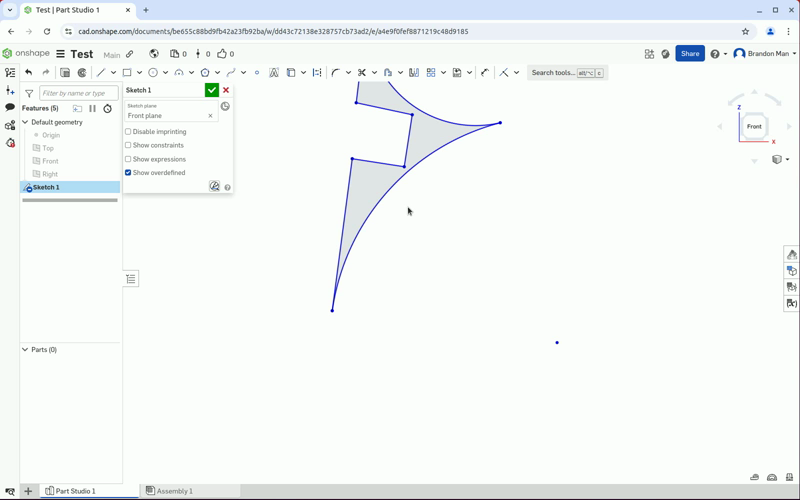
scroll(-6)
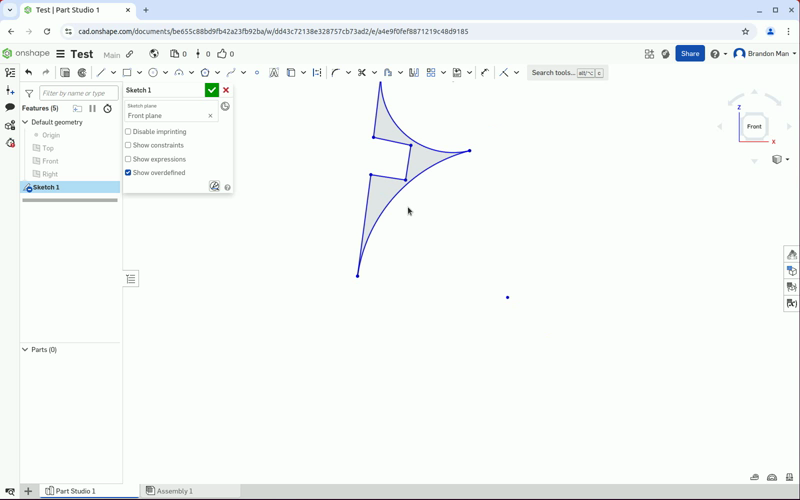
scroll(-6)
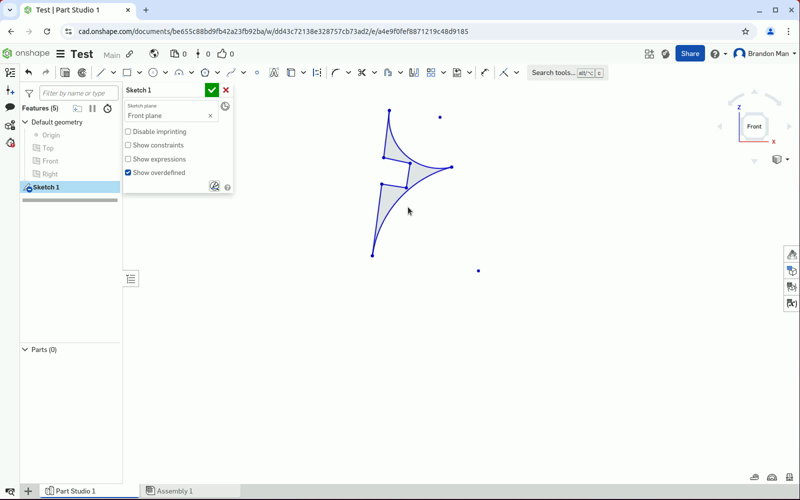
scroll(-6)
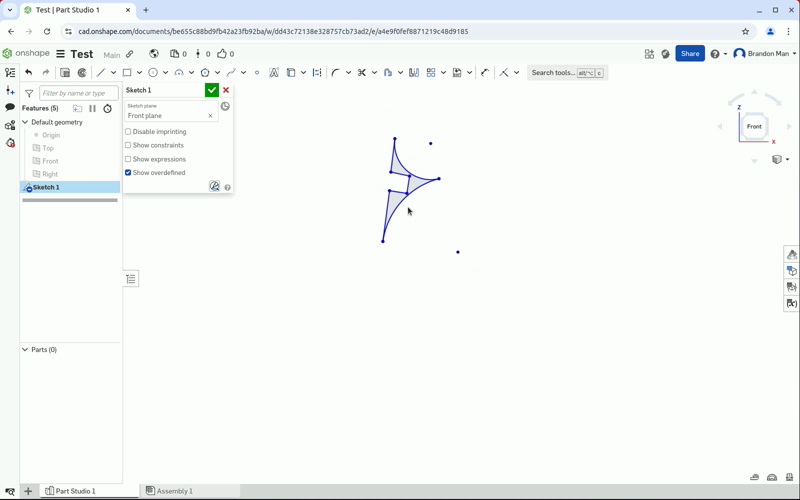
scroll(-6)
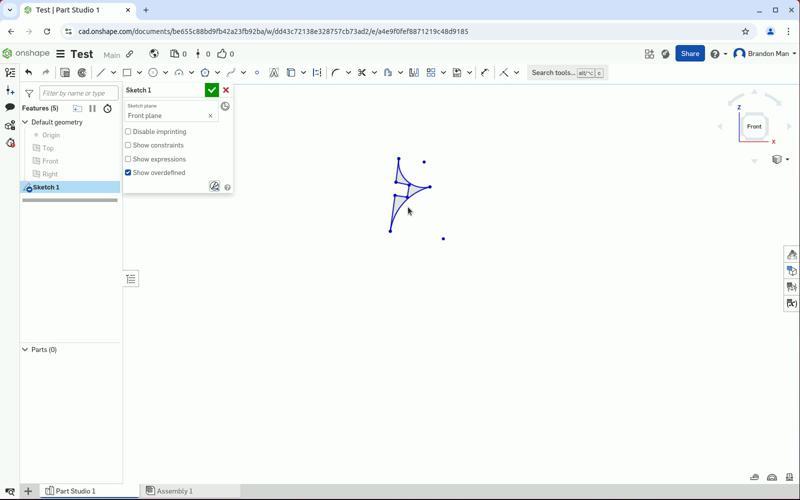
scroll(-6)
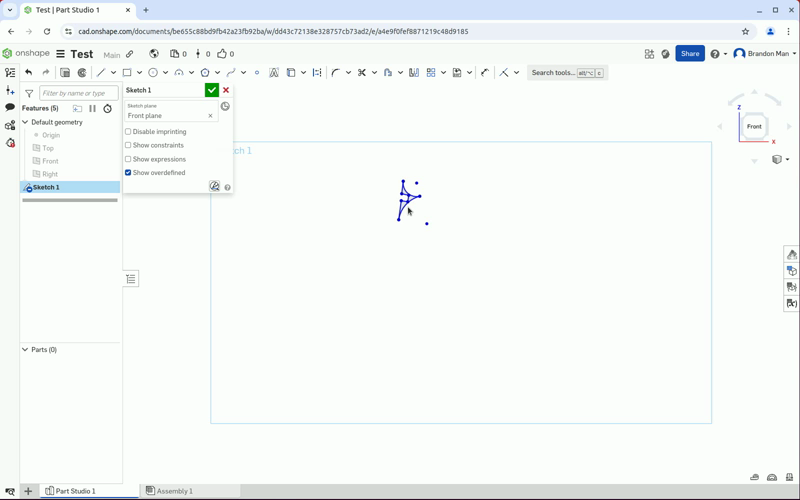
mouse_move(73, 352)
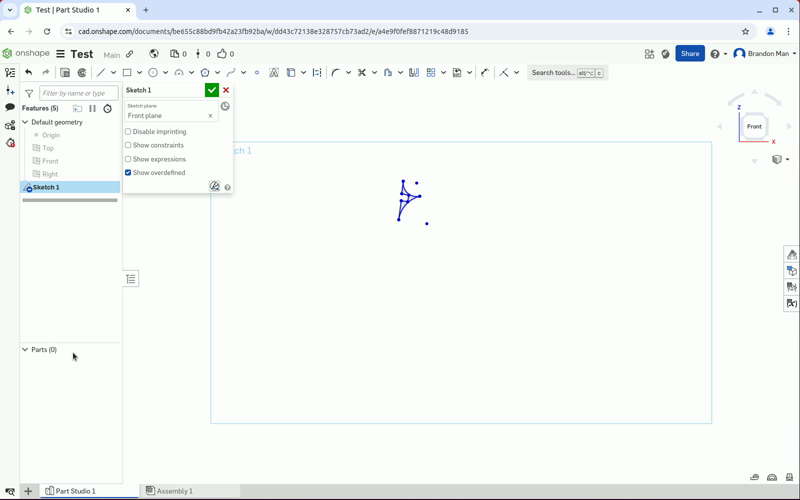
key(shift+y)
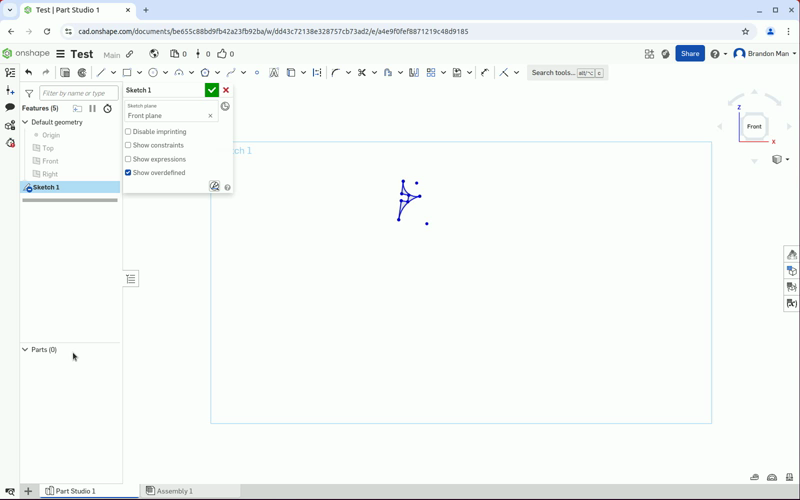
key(shift+e)
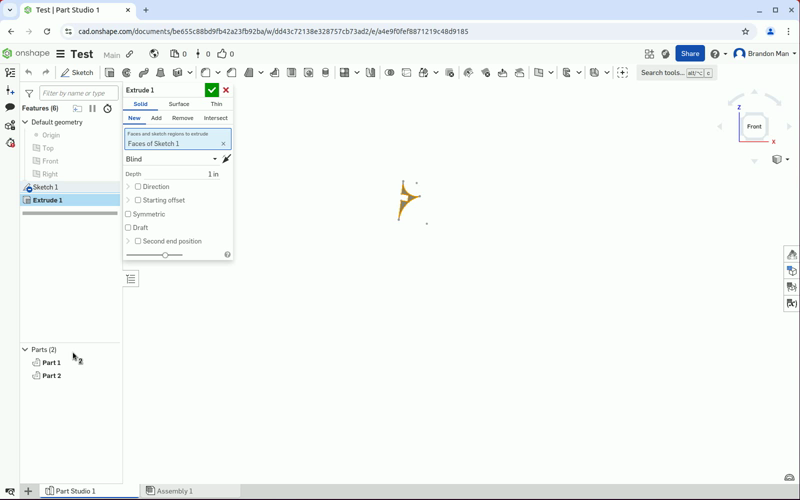
mouse_move(143, 106)
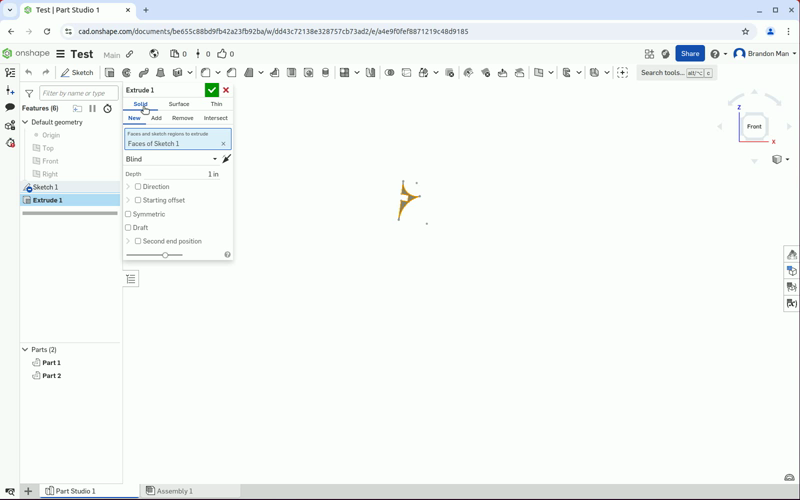
click(143, 106)
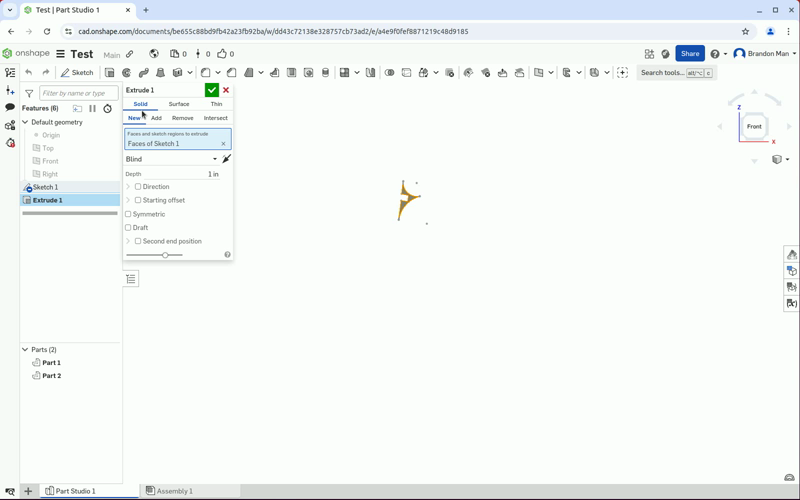
mouse_move(137, 120)
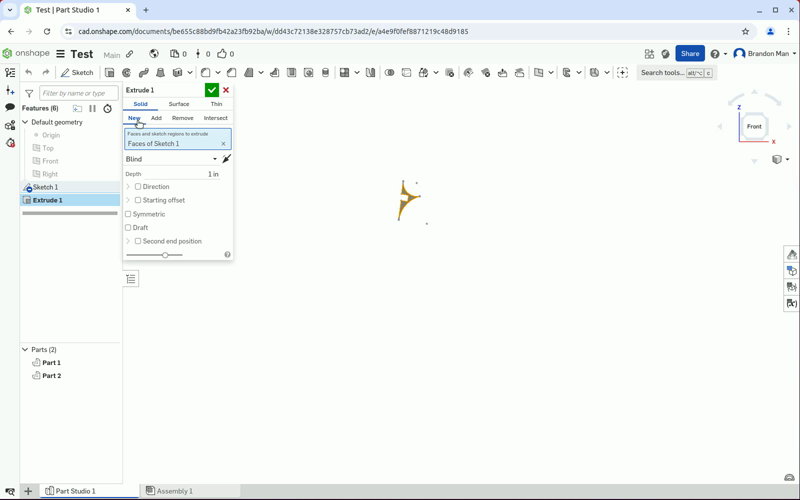
click(137, 120)
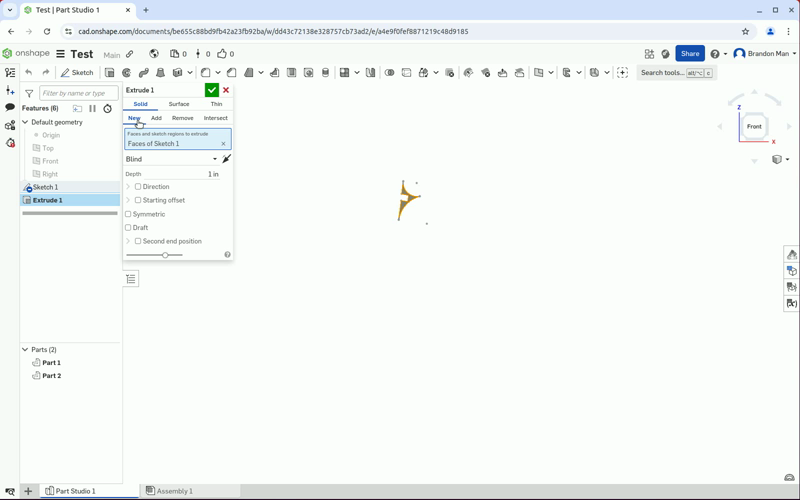
key(tab, 4)
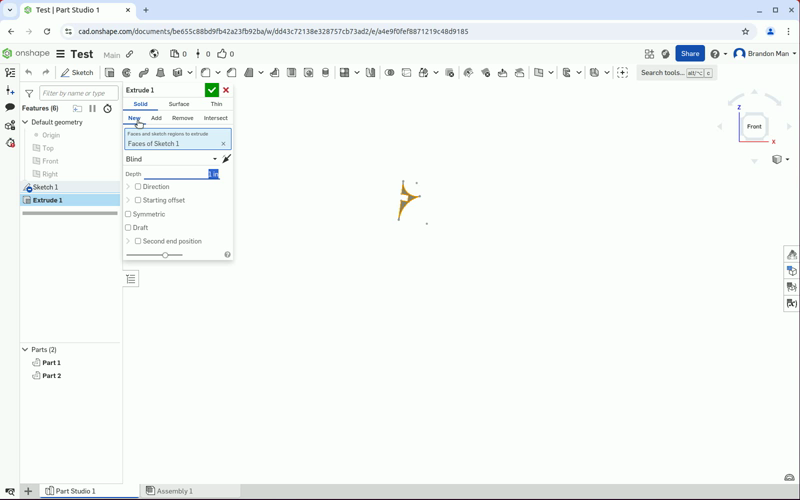
text(1.685)
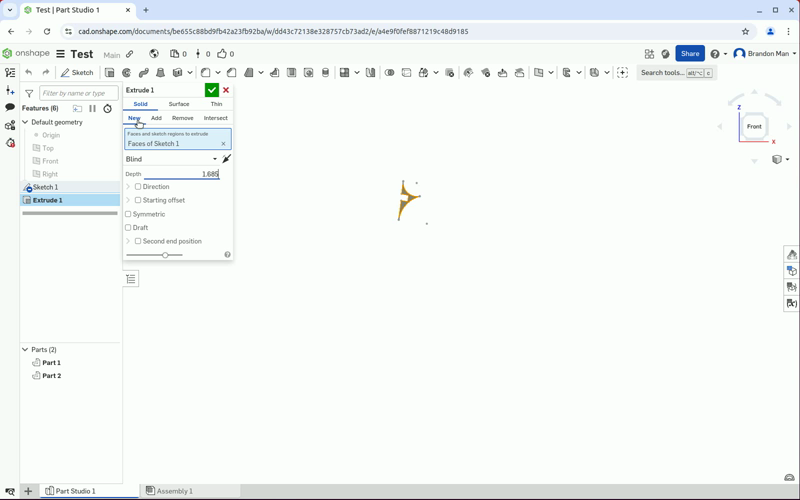
key(enter)
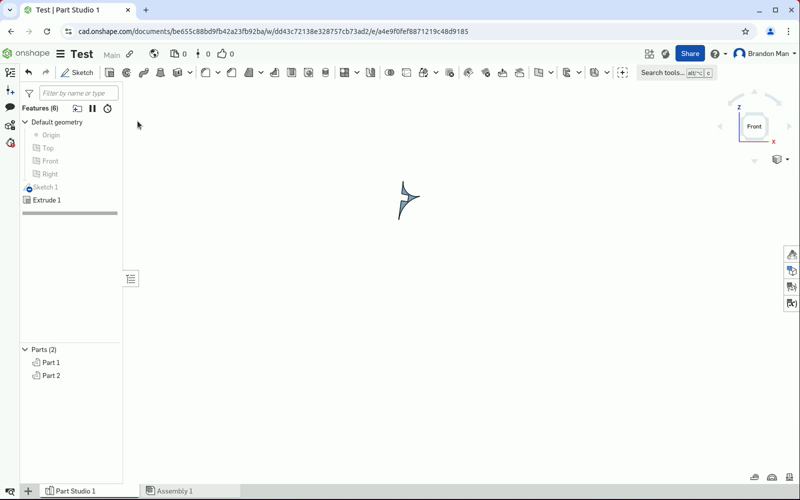
key(shift+h)
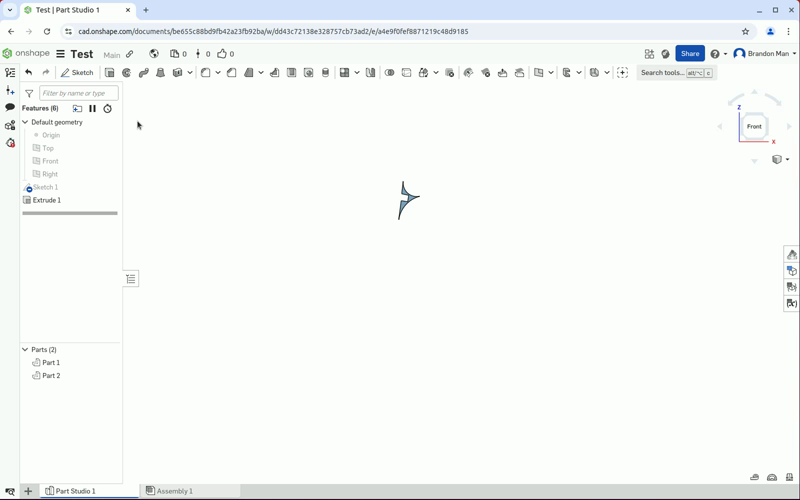
key(shift+h)
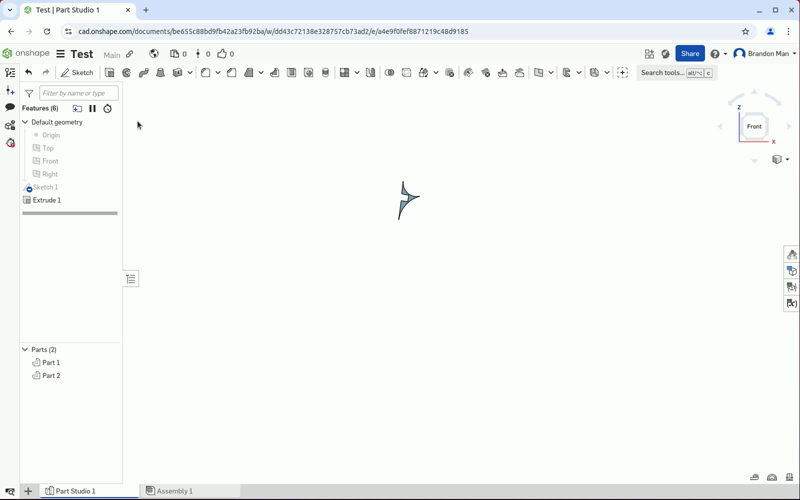
mouse_move(73, 189)
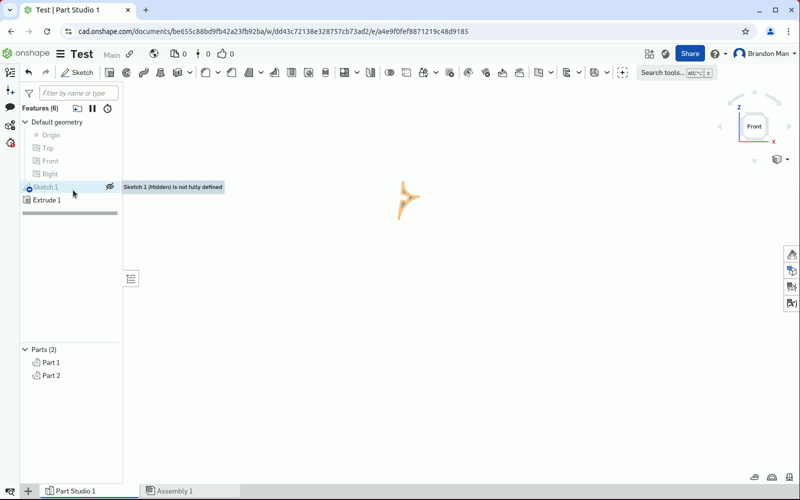
click(73, 189)
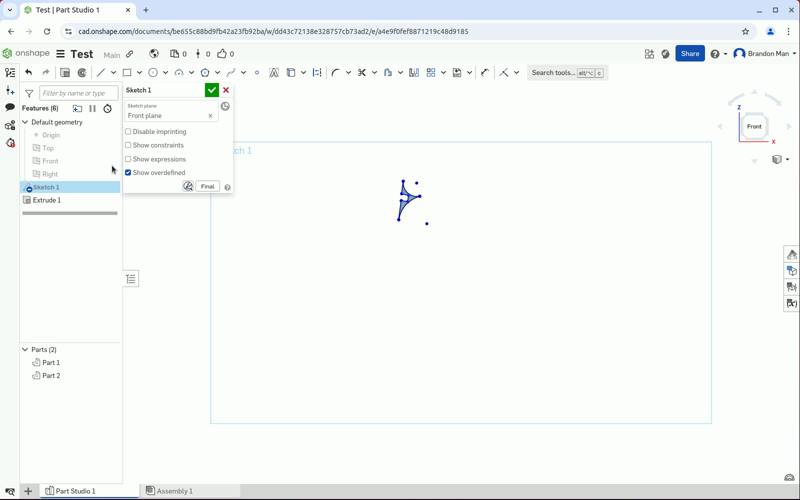
mouse_move(229, 92)
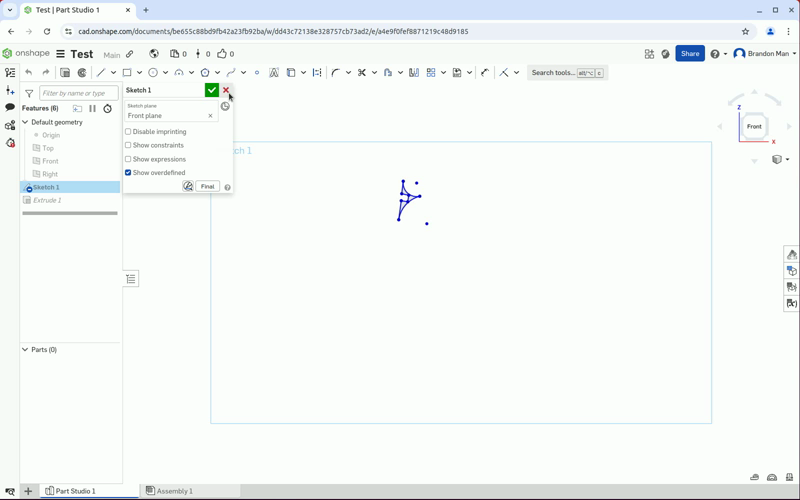
click(229, 92)
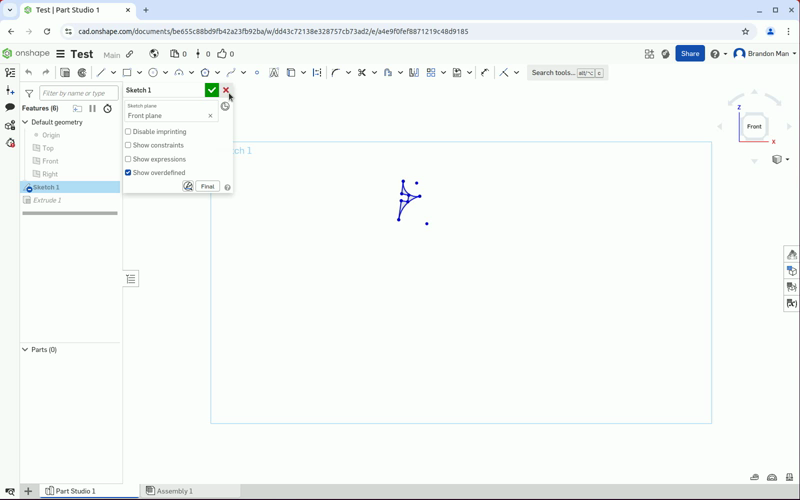
key(shift+s)
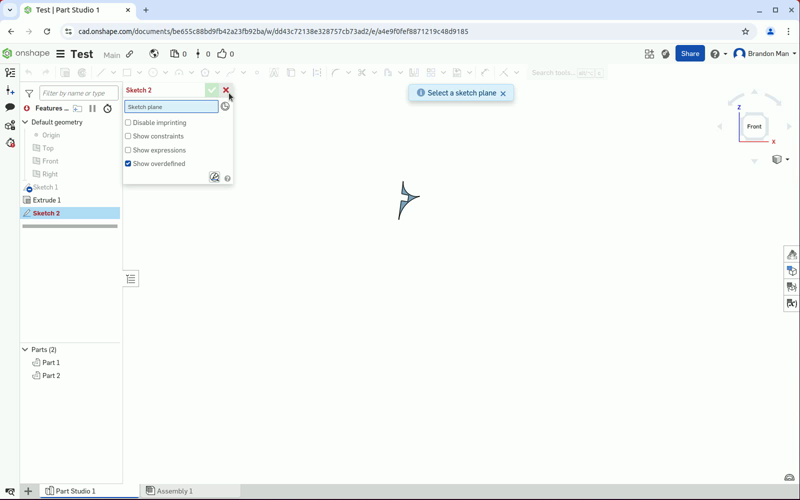
mouse_move(73, 163)
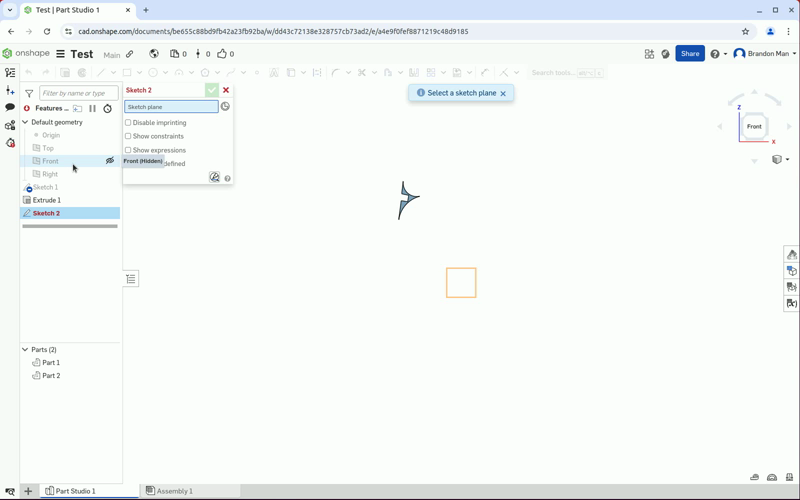
click(73, 163)
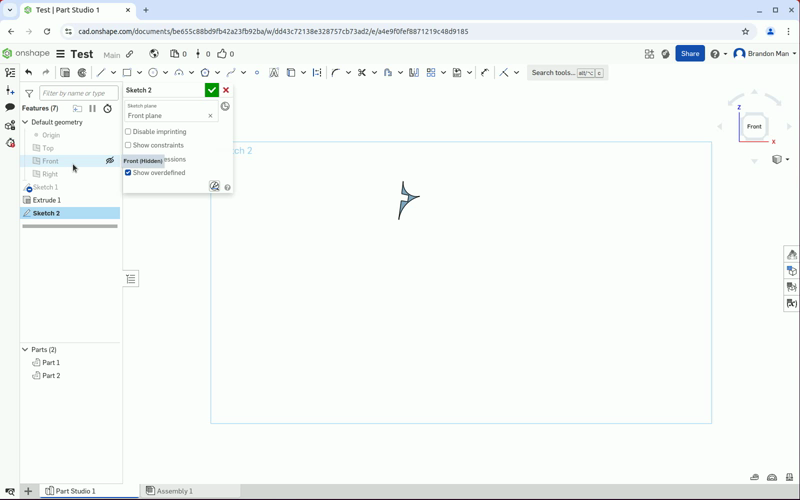
mouse_move(73, 352)
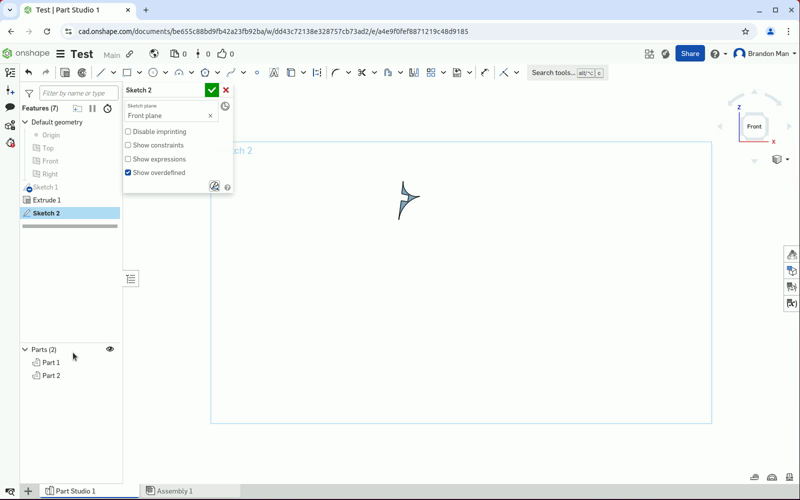
key(y)
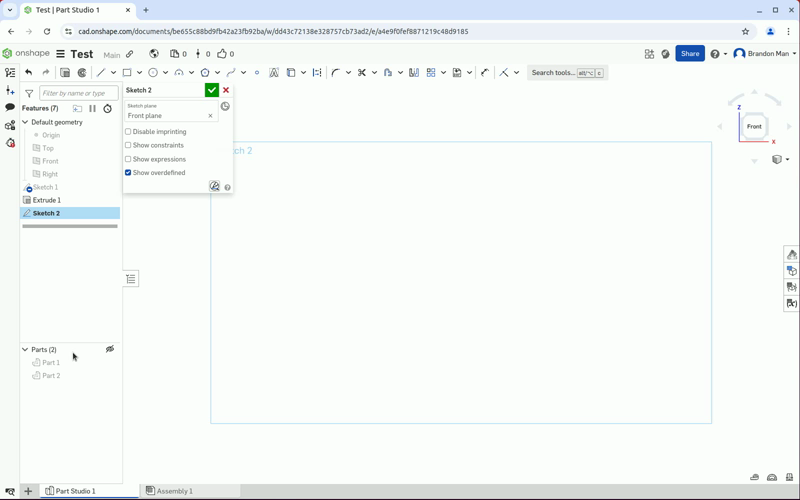
key(c)
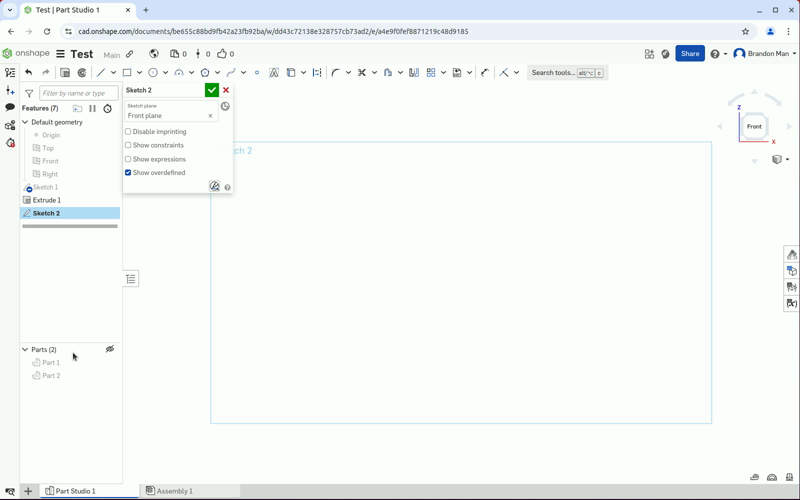
key_down(shift)
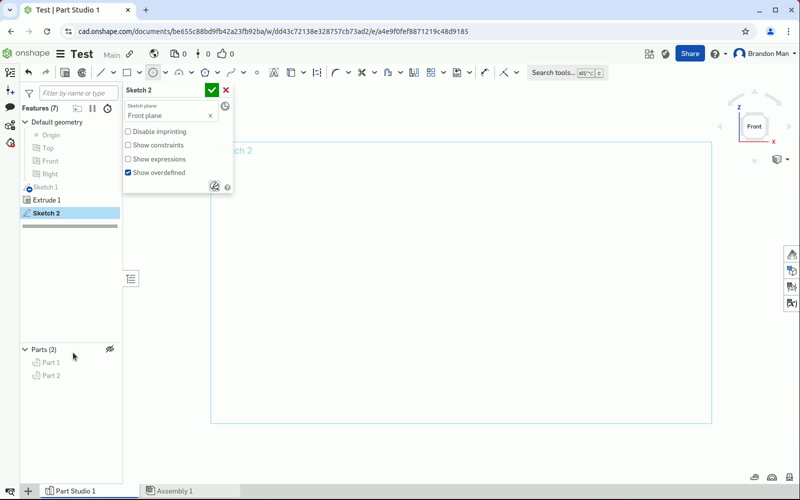
mouse_move(417, 184)
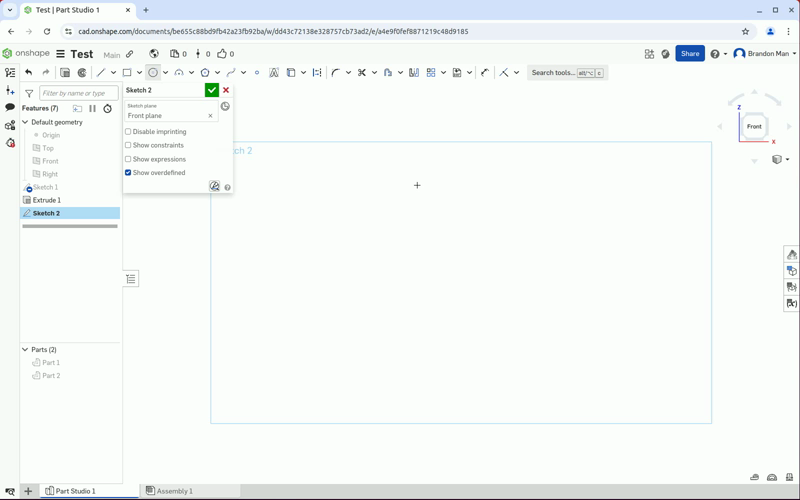
click(417, 184)
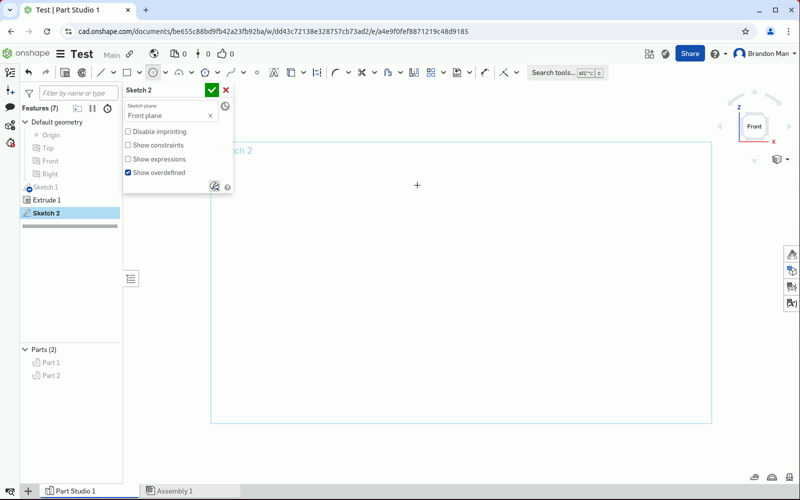
key_up(shift)
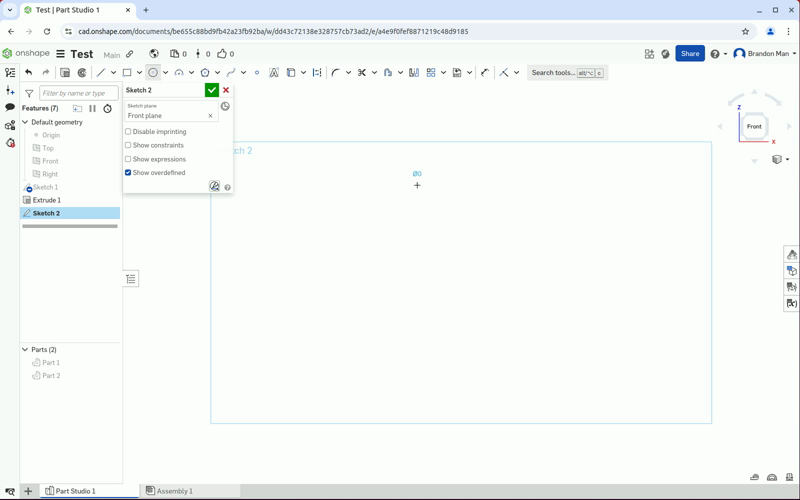
mouse_move(431, 184)
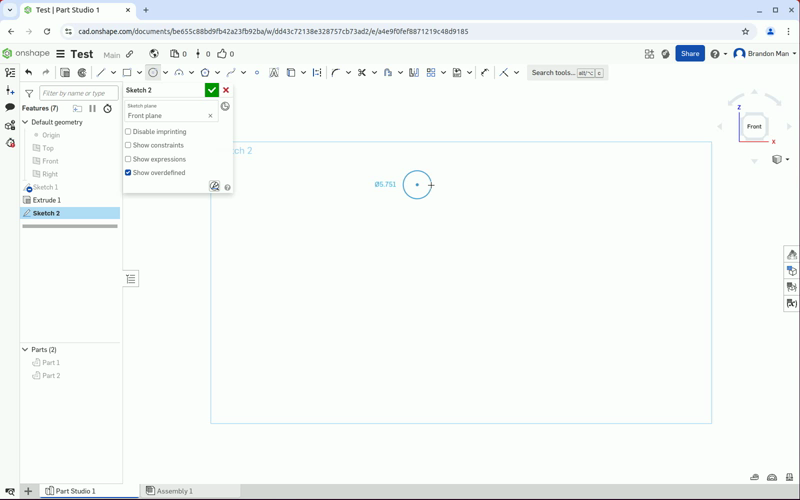
click(431, 184)
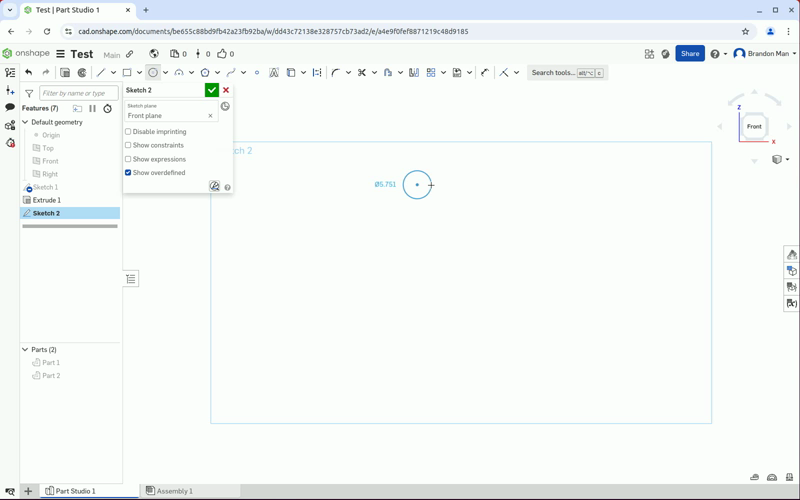
key(esc)
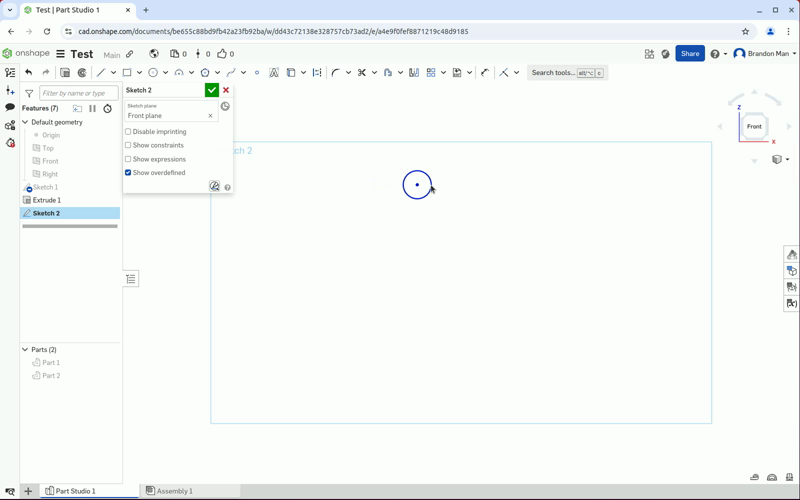
key(c)
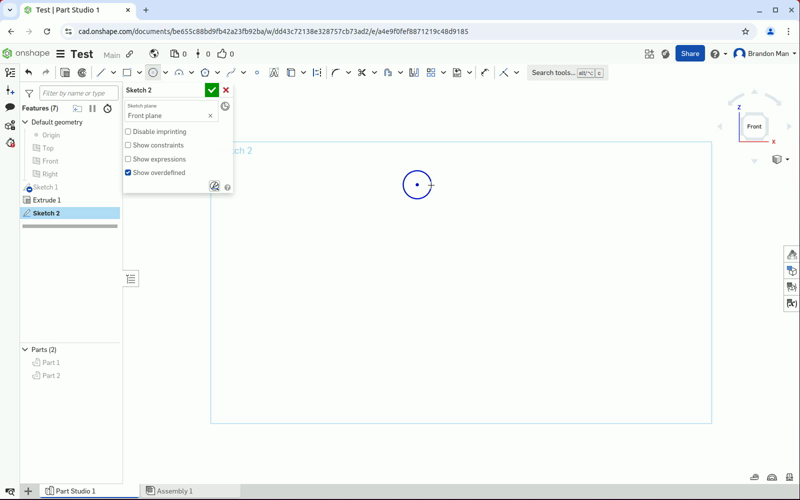
key_down(shift)
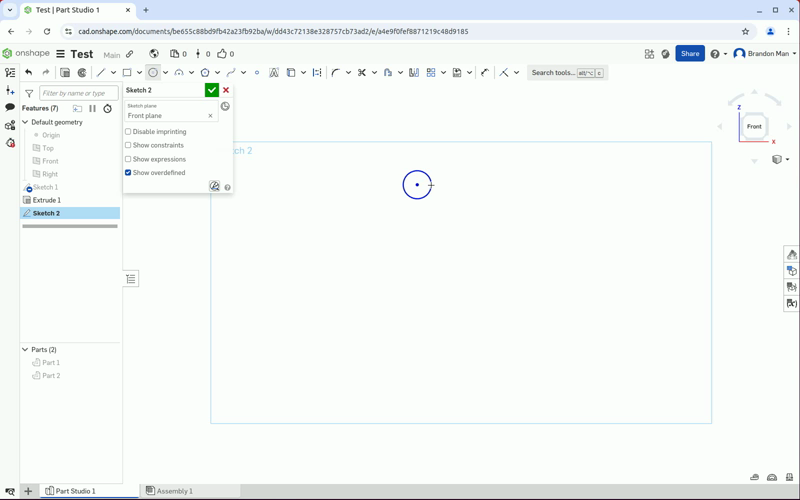
mouse_move(417, 184)
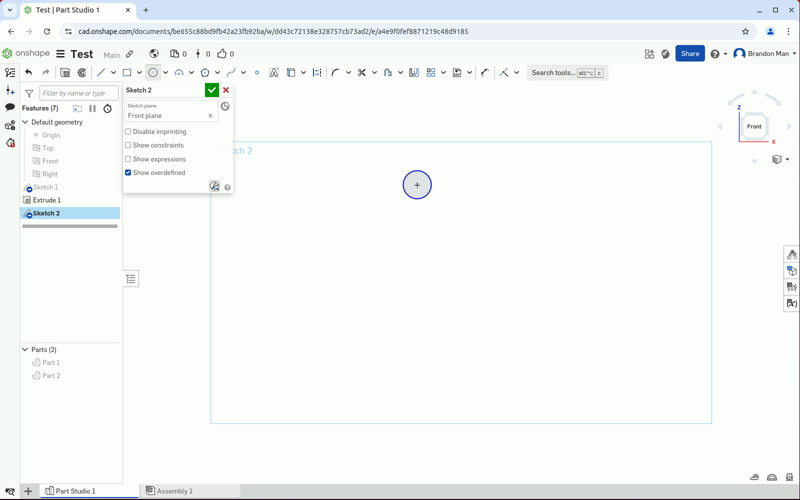
click(417, 184)
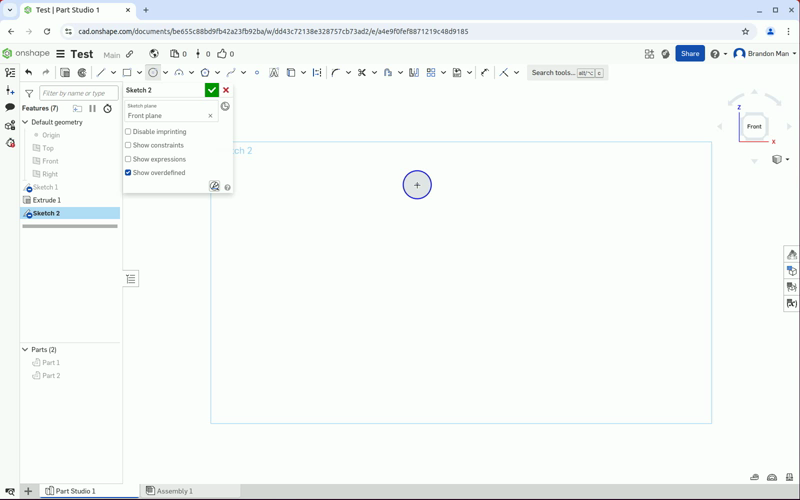
key_up(shift)
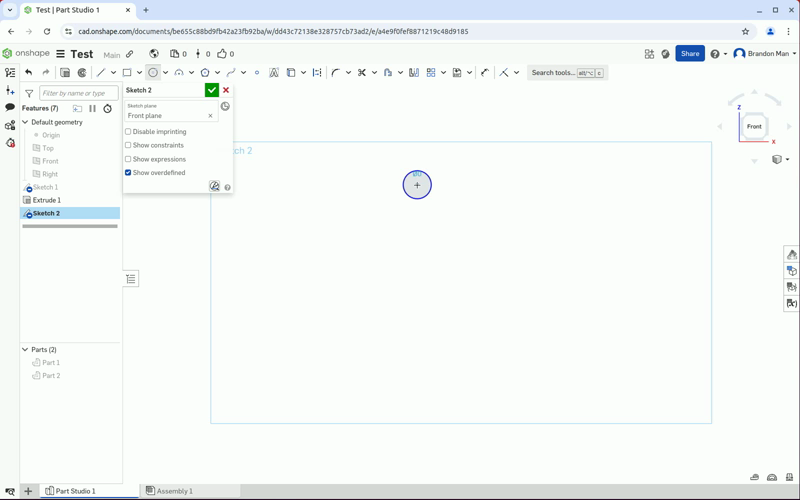
mouse_move(419, 184)
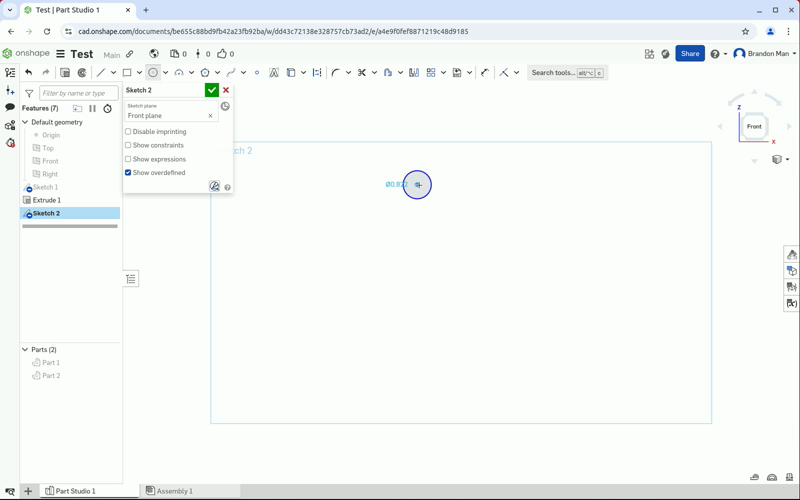
scroll(6)
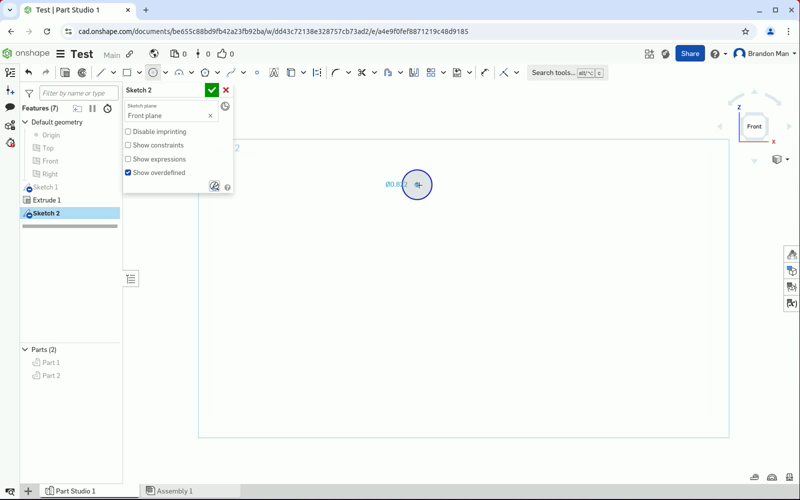
scroll(6)
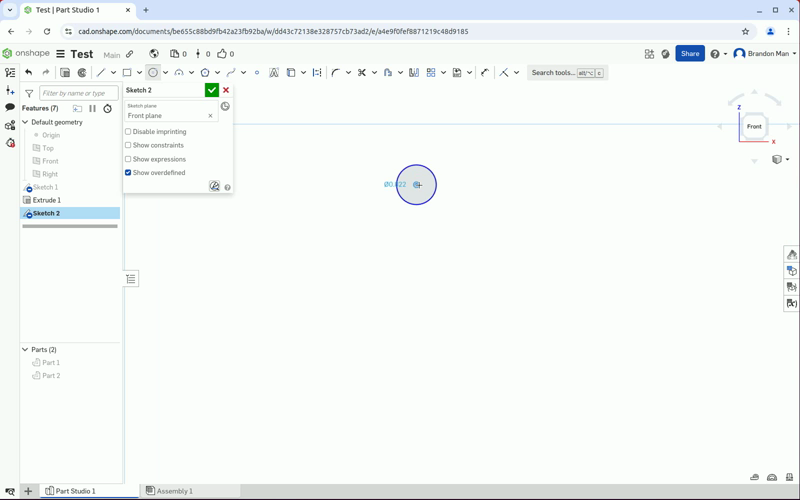
scroll(6)
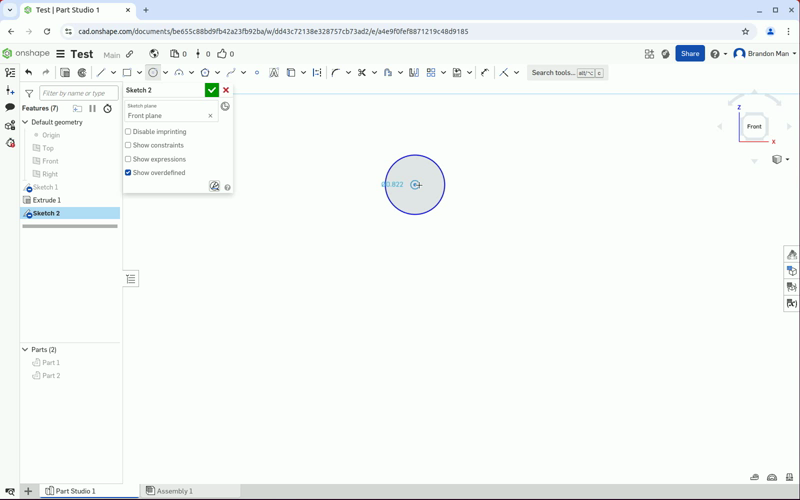
scroll(6)
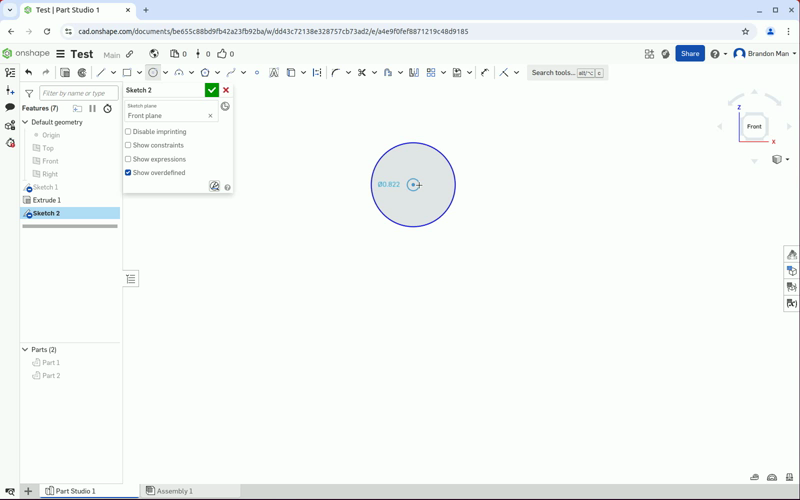
scroll(6)
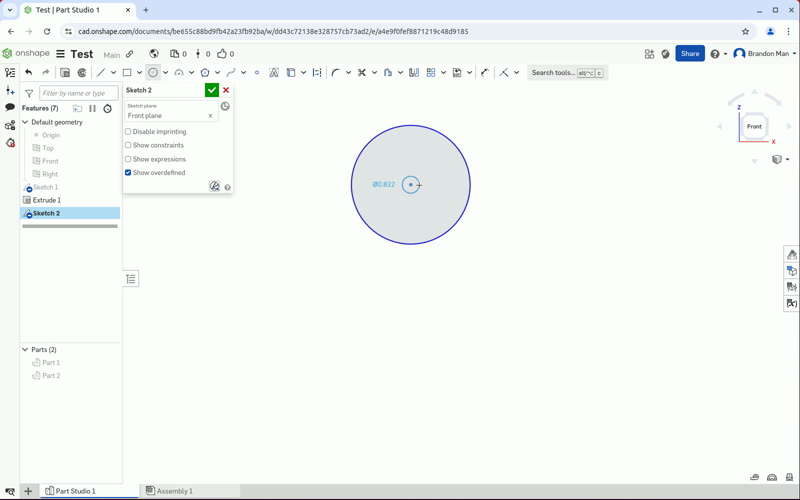
scroll(6)
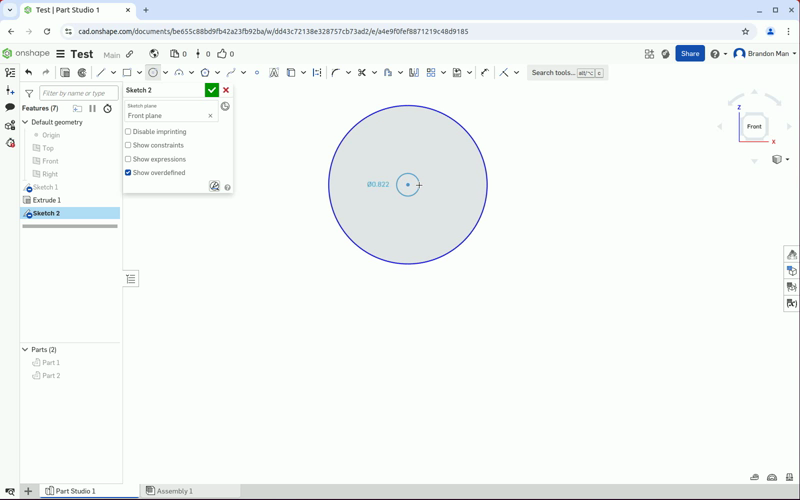
scroll(6)
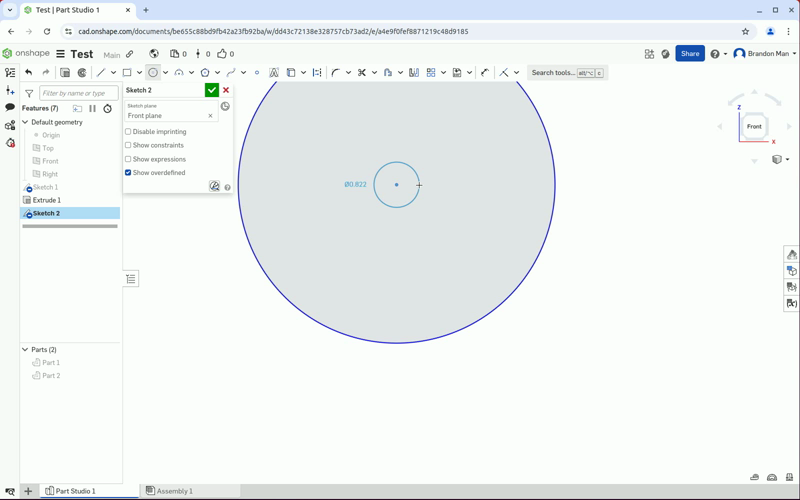
click(419, 184)
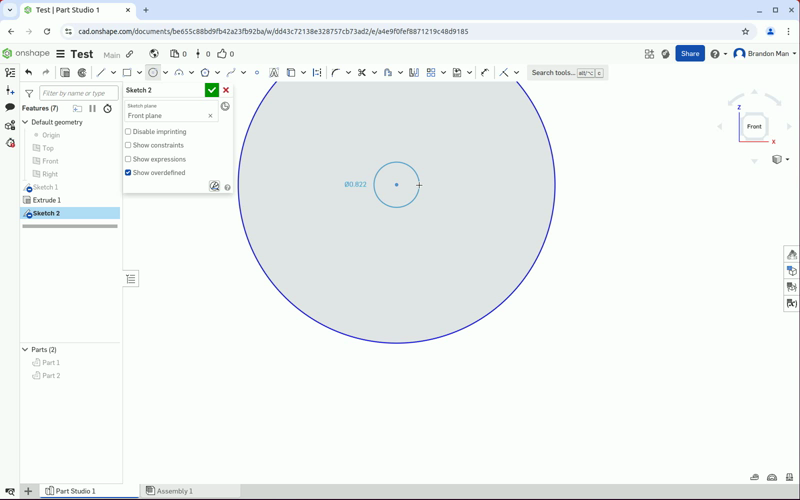
scroll(-6)
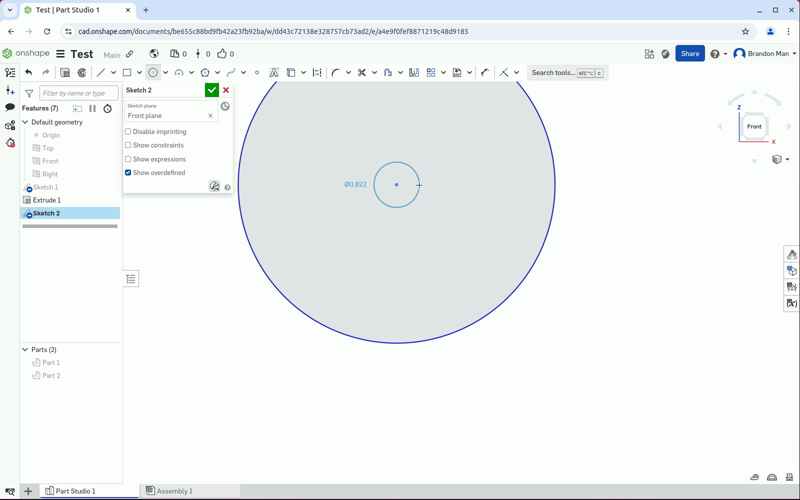
scroll(-6)
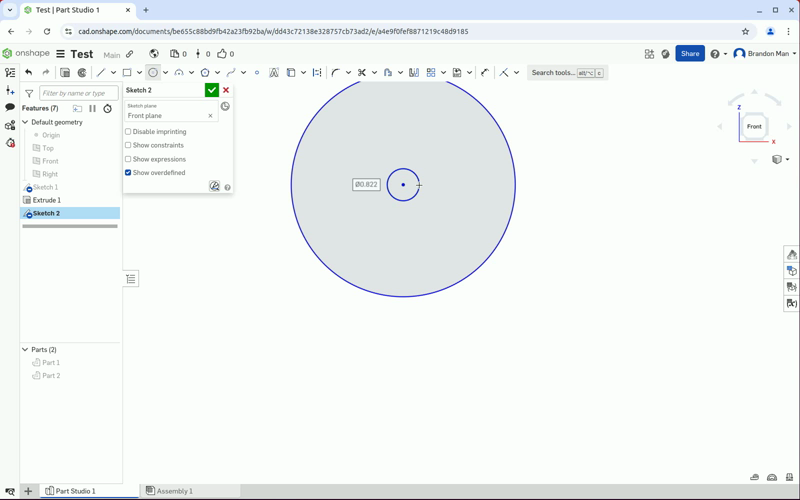
scroll(-6)
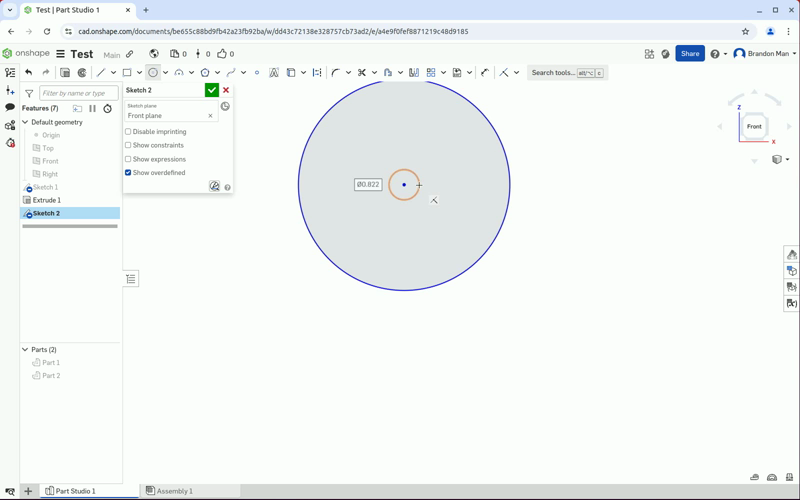
scroll(-6)
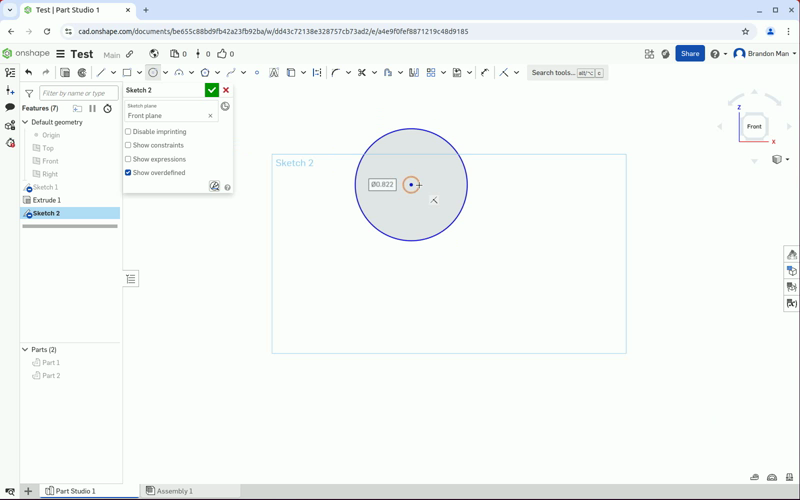
scroll(-6)
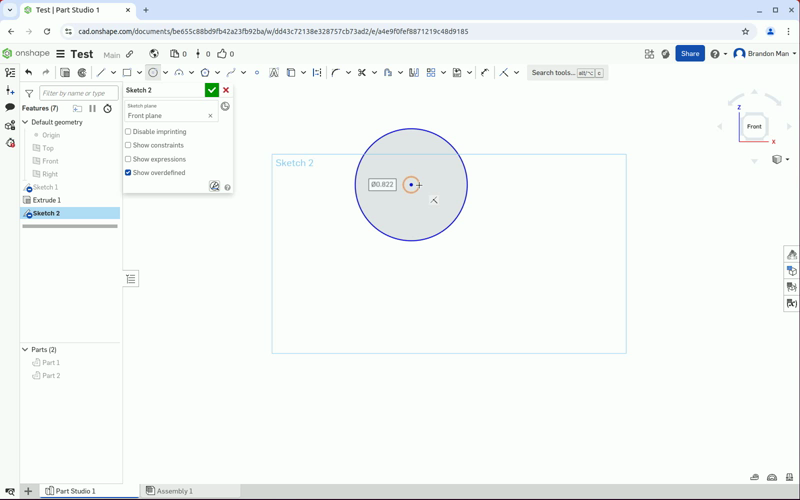
scroll(-6)
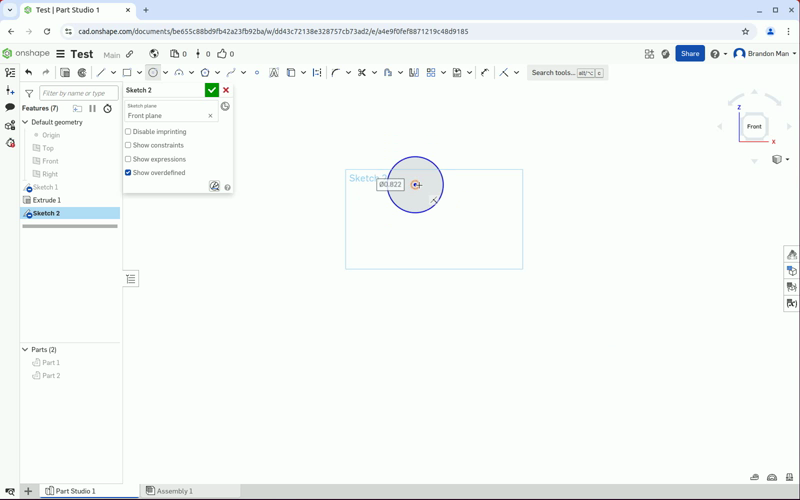
scroll(-6)
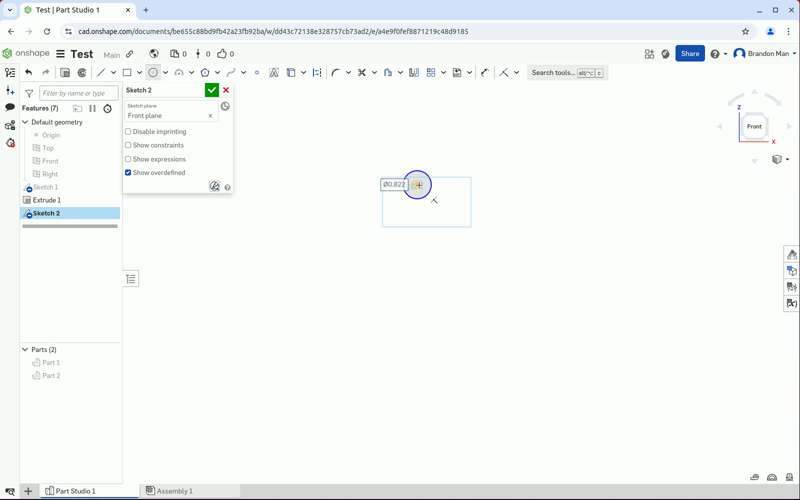
key(esc)
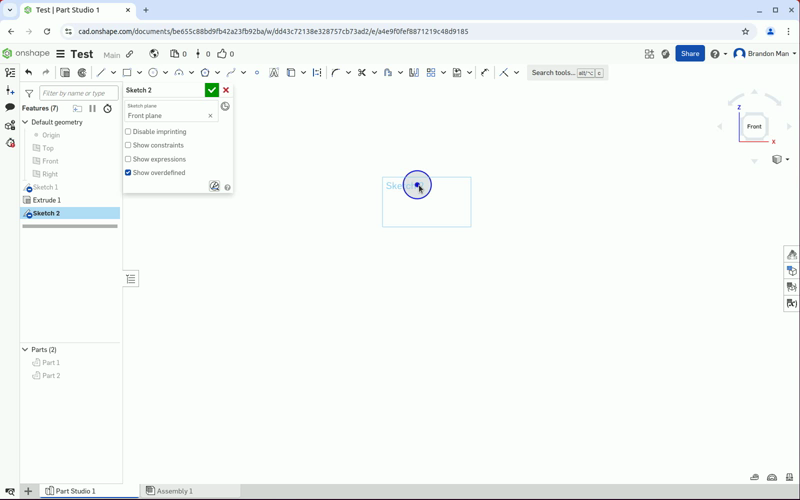
mouse_move(416, 195)
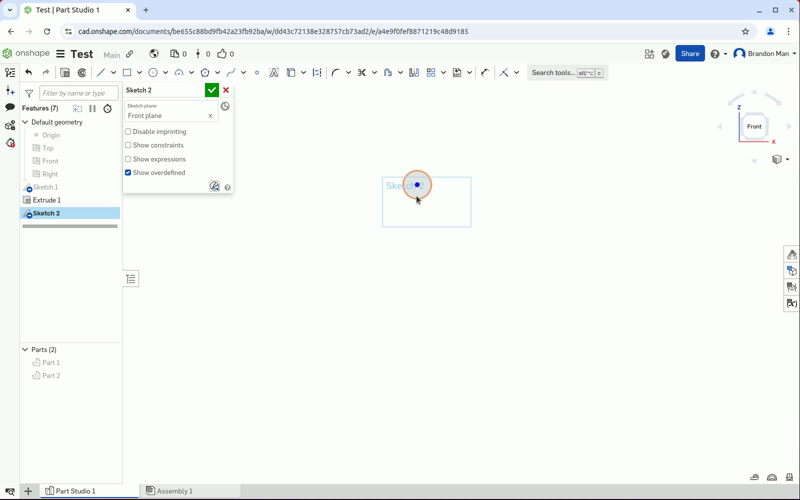
scroll(6)
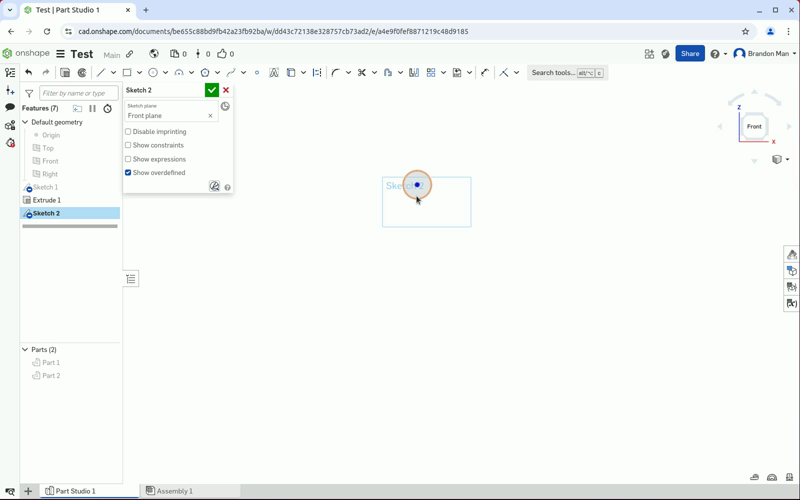
scroll(6)
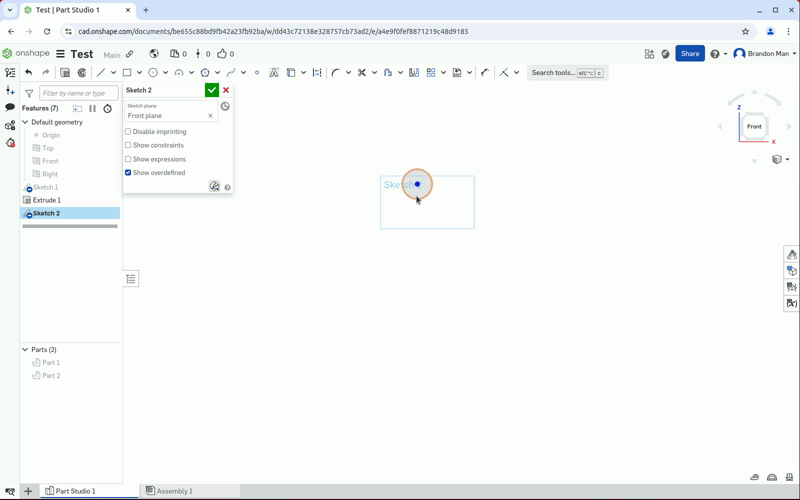
scroll(6)
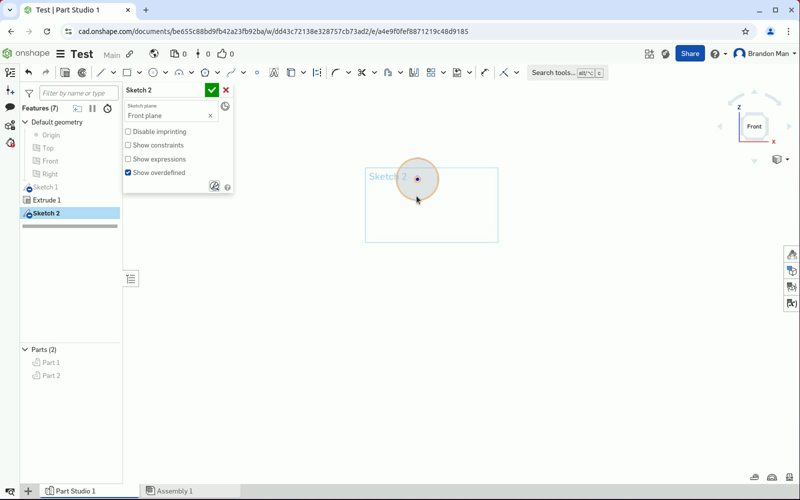
scroll(6)
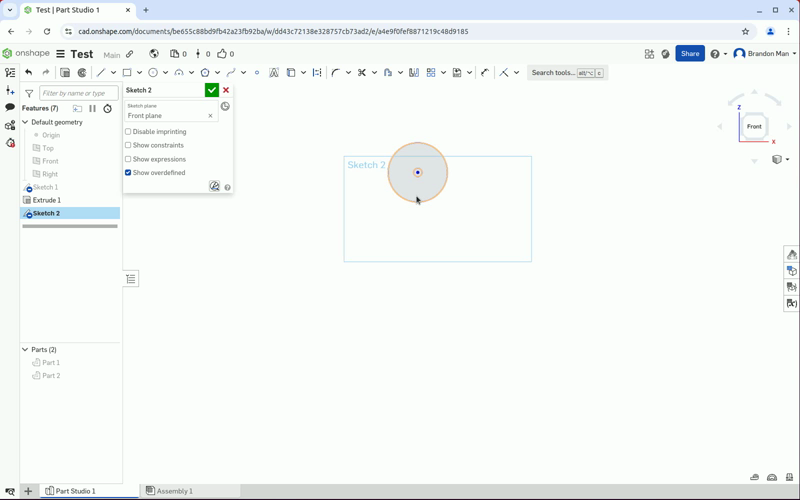
scroll(6)
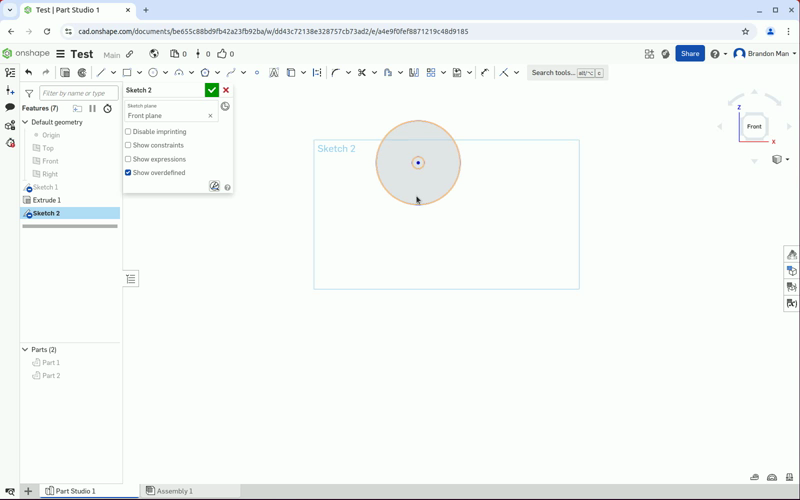
scroll(6)
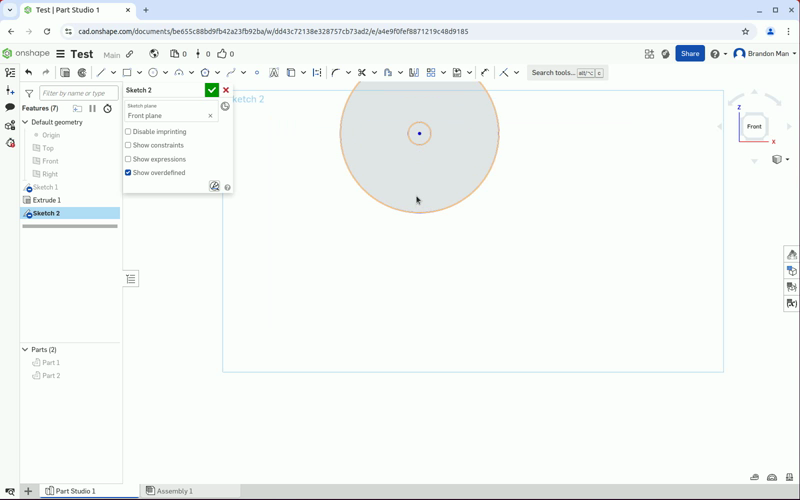
scroll(6)
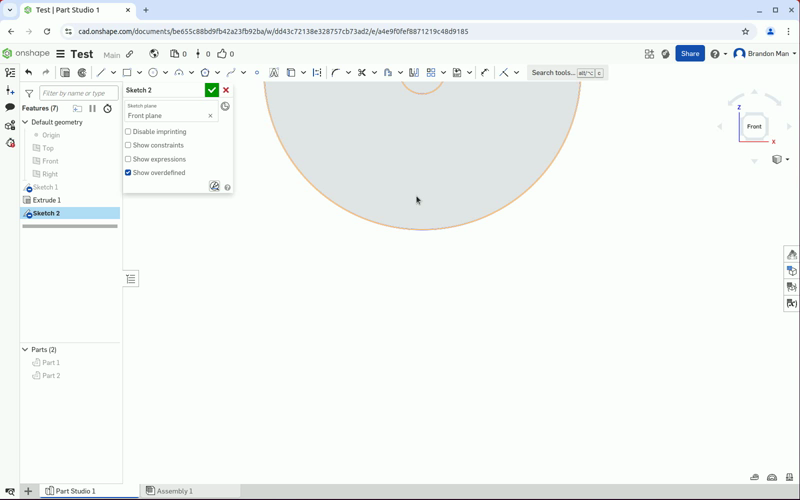
click(416, 195)
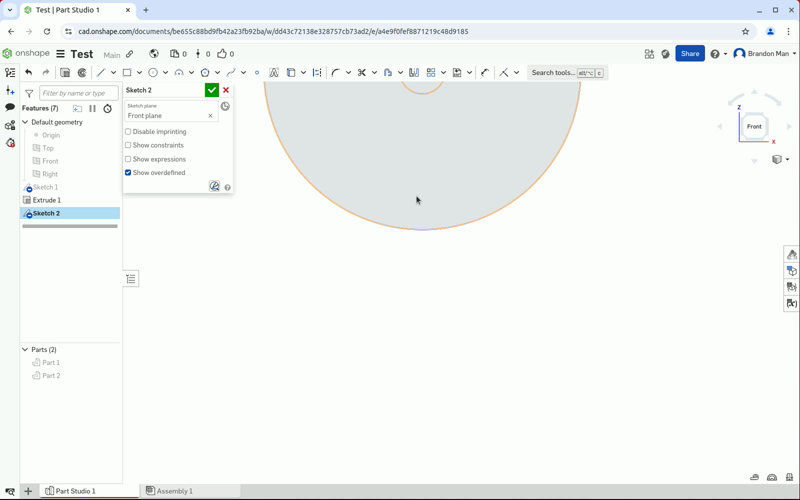
scroll(-6)
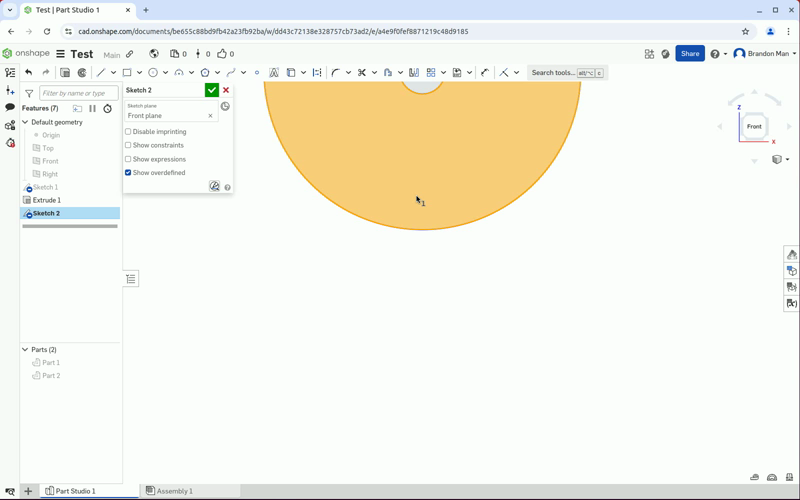
scroll(-6)
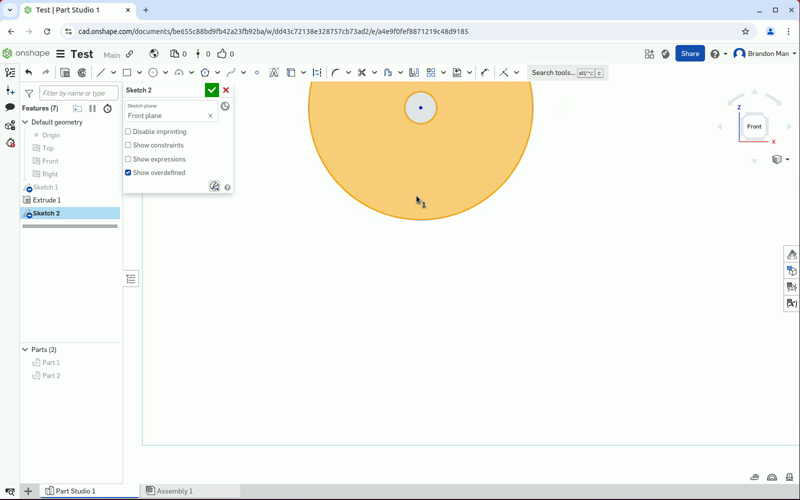
scroll(-6)
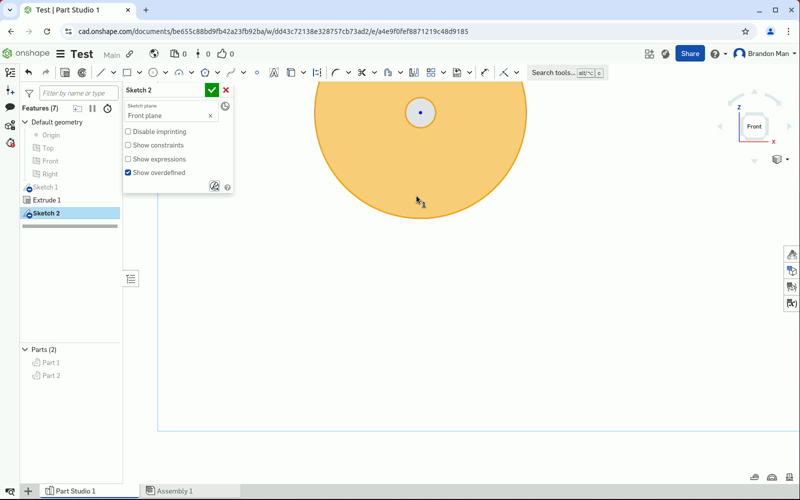
scroll(-6)
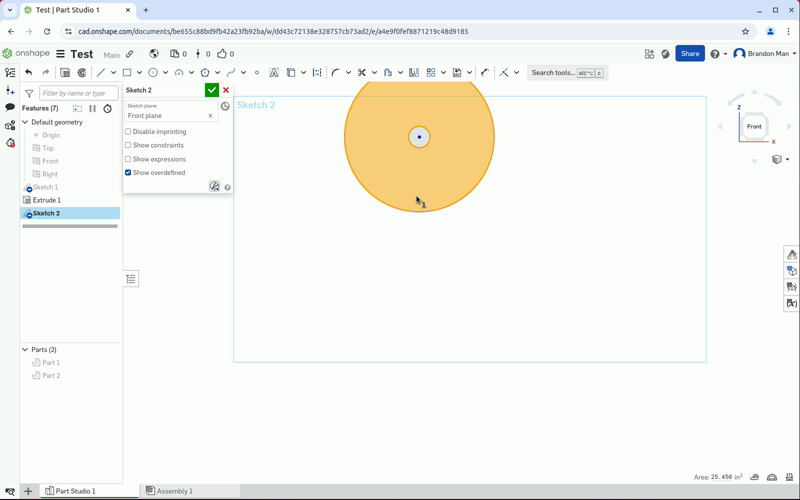
scroll(-6)
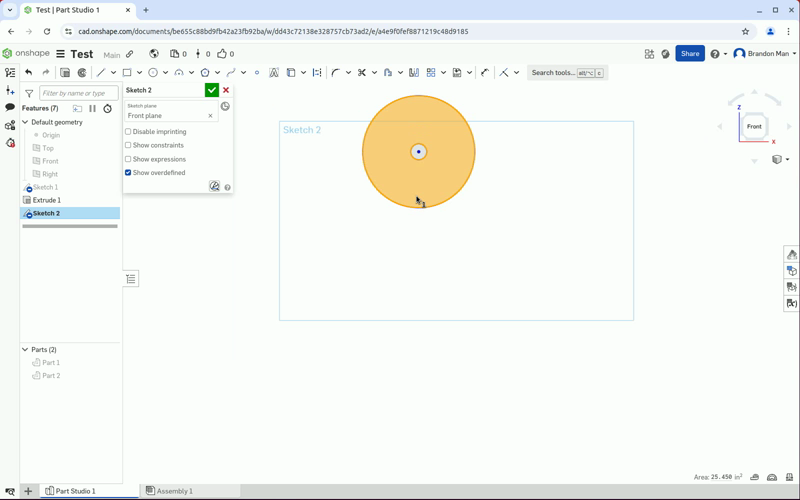
scroll(-6)
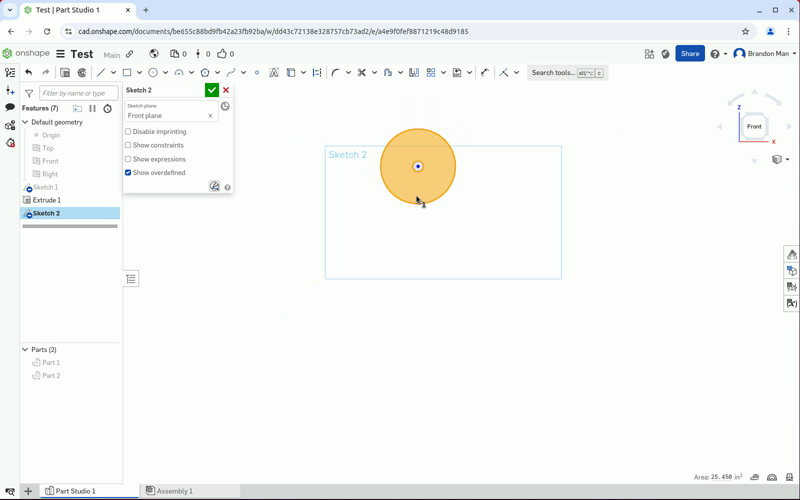
scroll(-6)
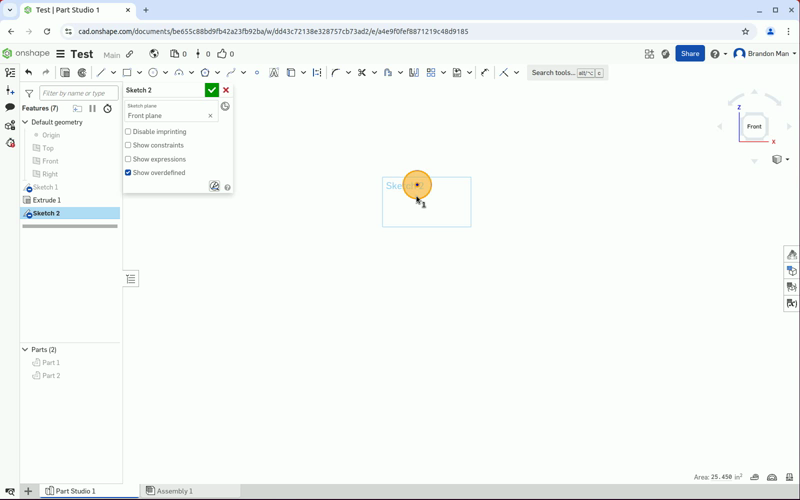
mouse_move(73, 352)
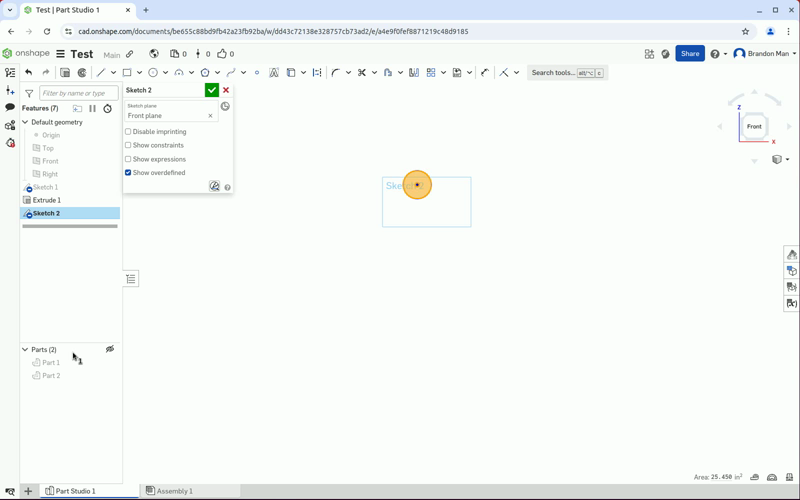
key(shift+y)
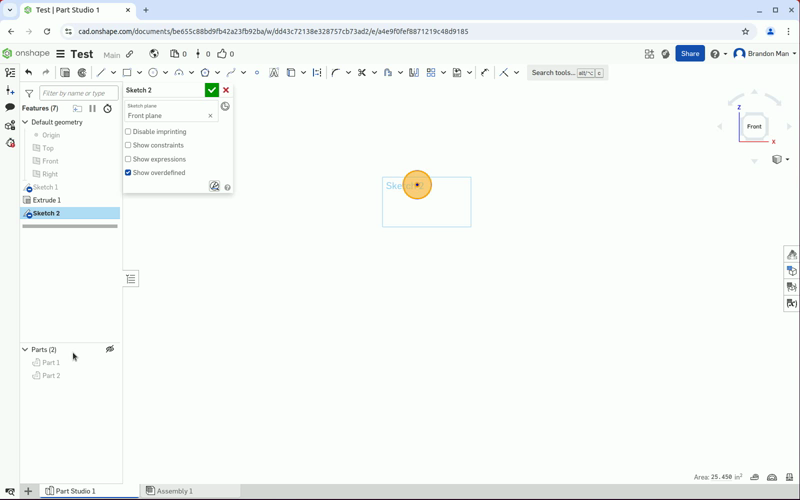
key(shift+e)
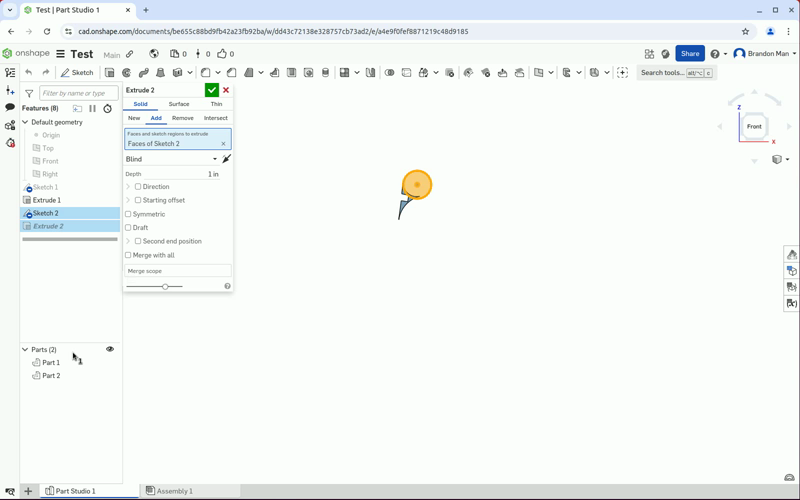
mouse_move(143, 106)
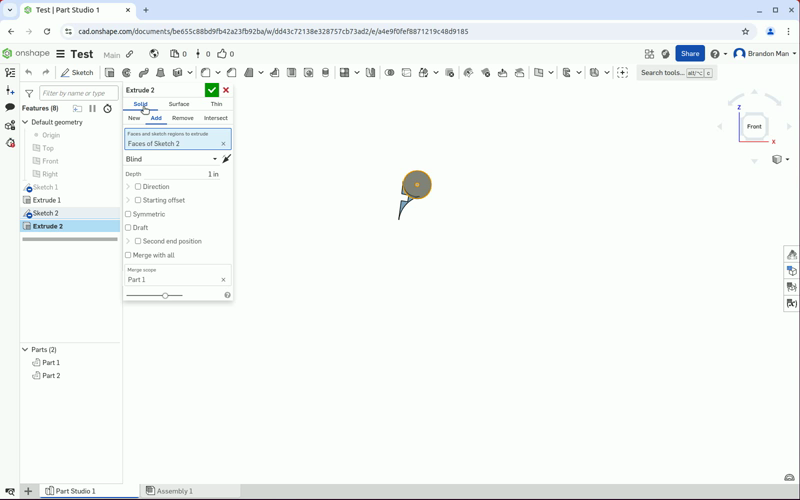
click(143, 106)
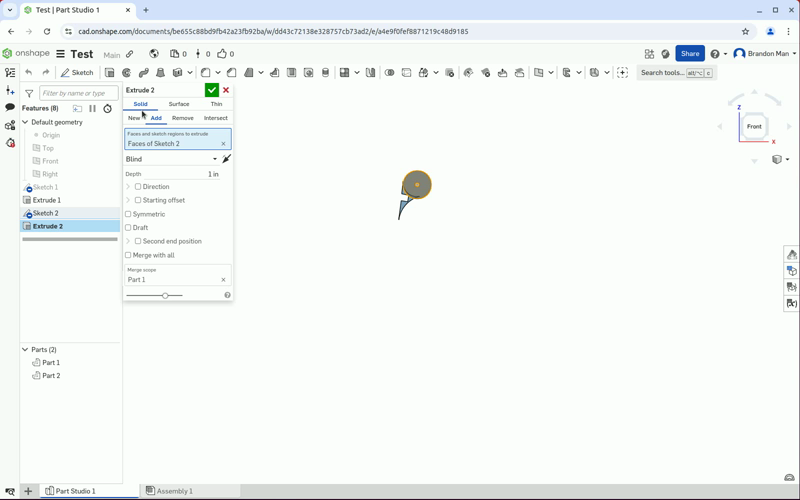
mouse_move(137, 120)
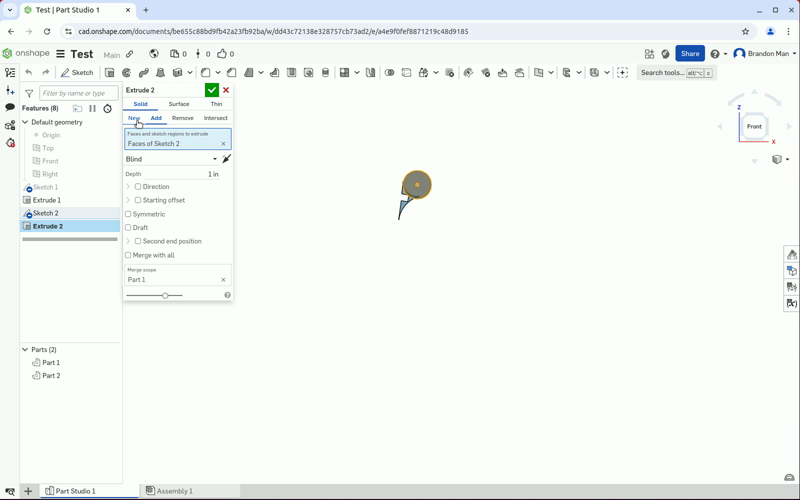
click(137, 120)
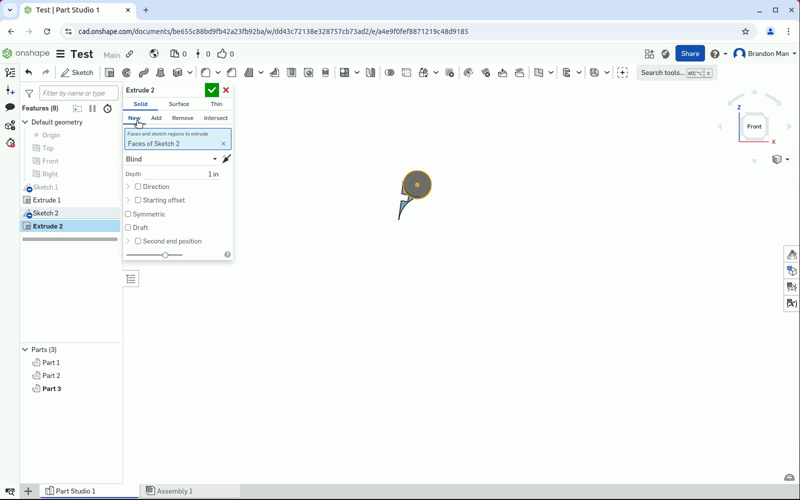
key(tab, 4)
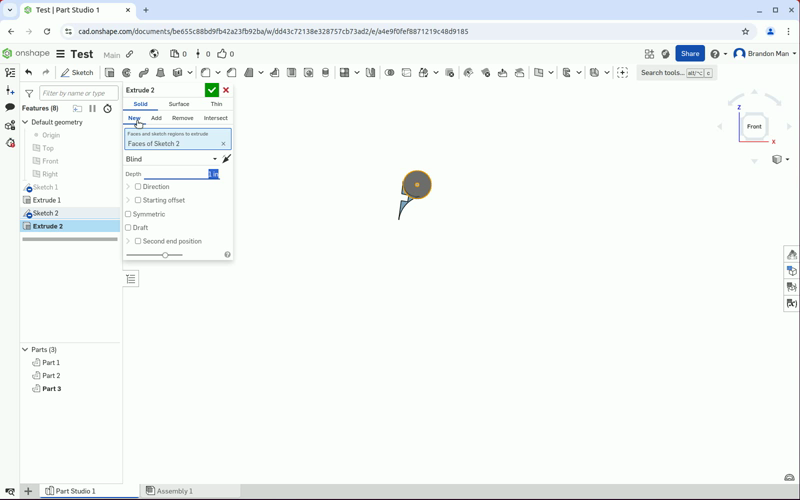
text(1.685)
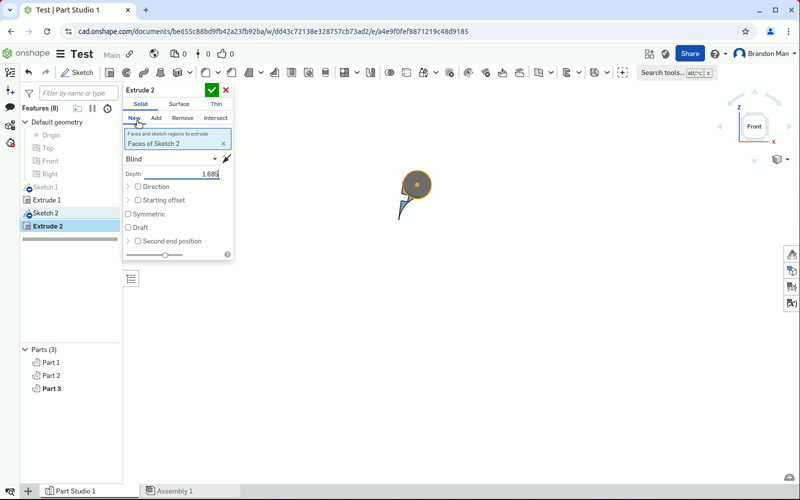
key(enter)
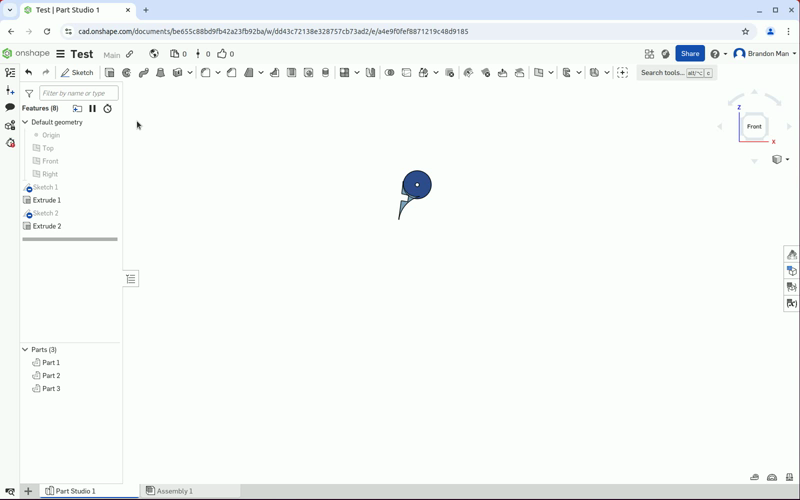
key(shift+h)
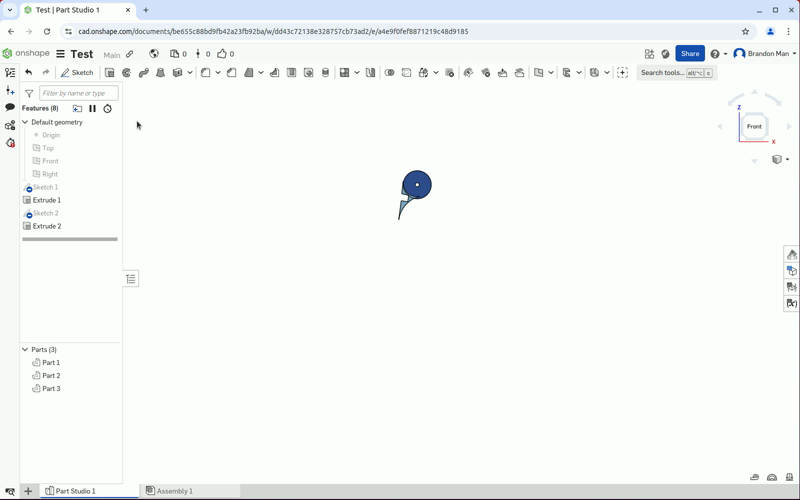
key(shift+h)
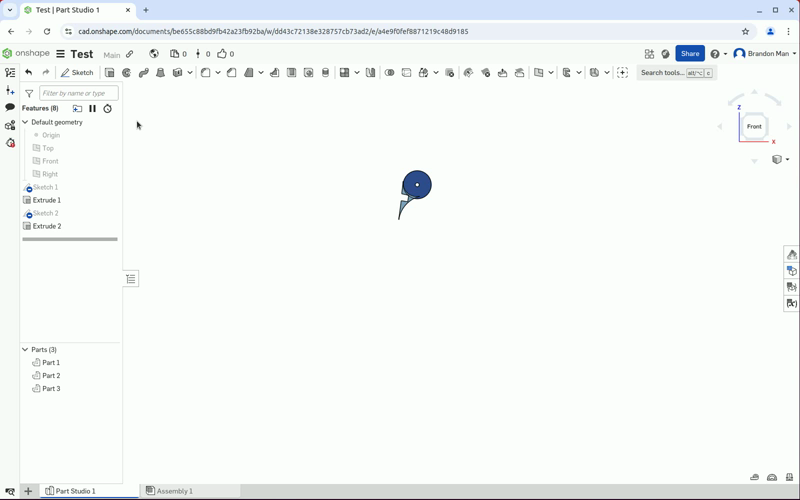
mouse_move(73, 189)
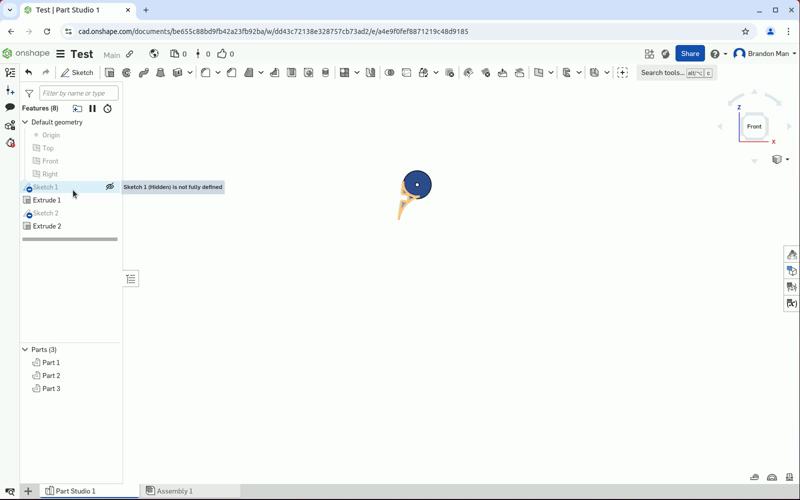
click(73, 189)
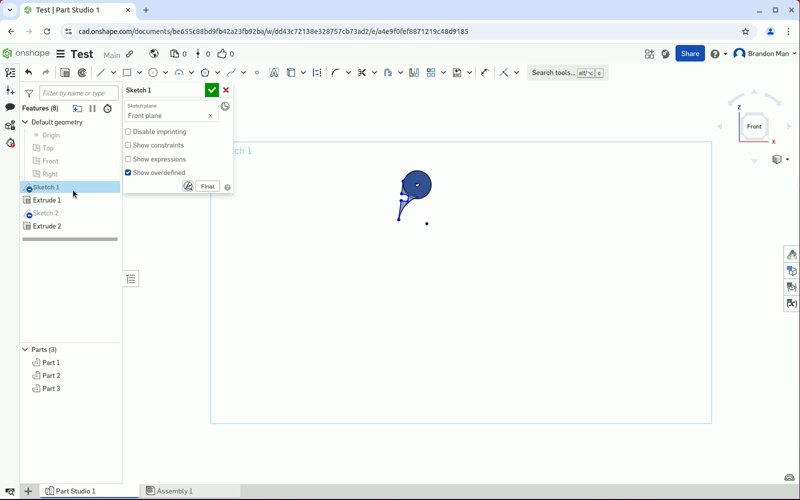
mouse_move(229, 92)
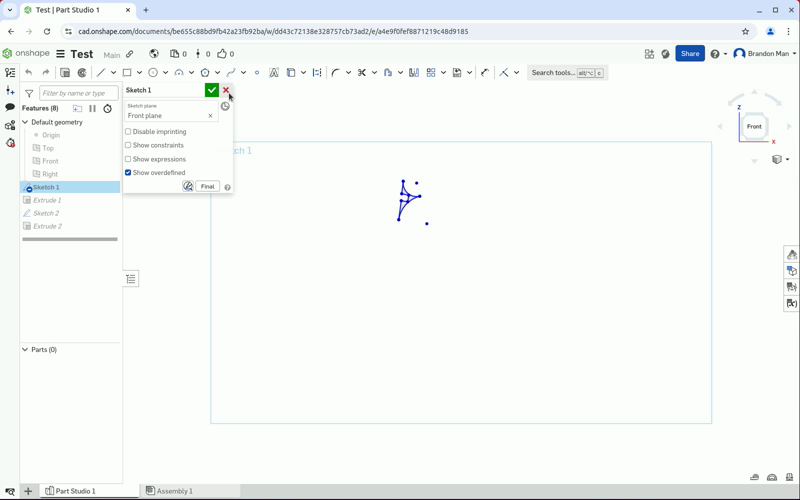
click(229, 92)
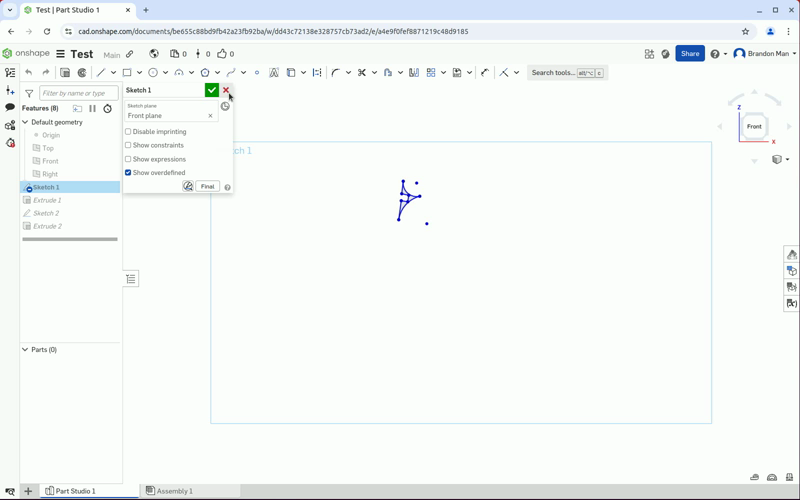
key(shift+s)
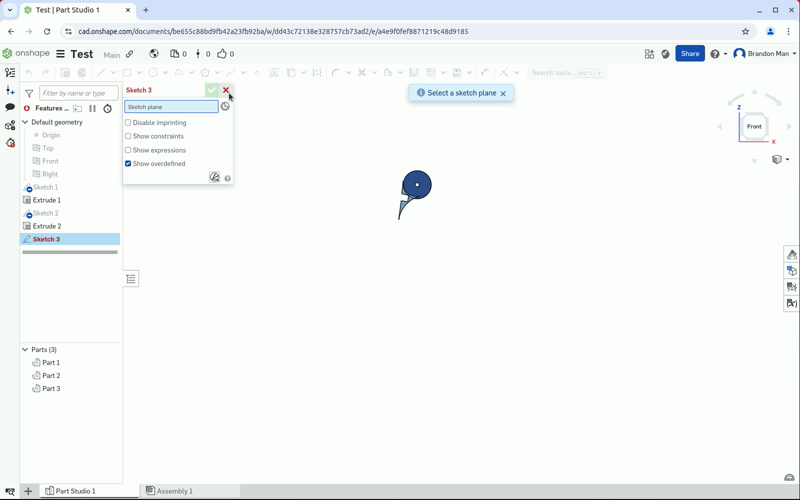
mouse_move(73, 163)
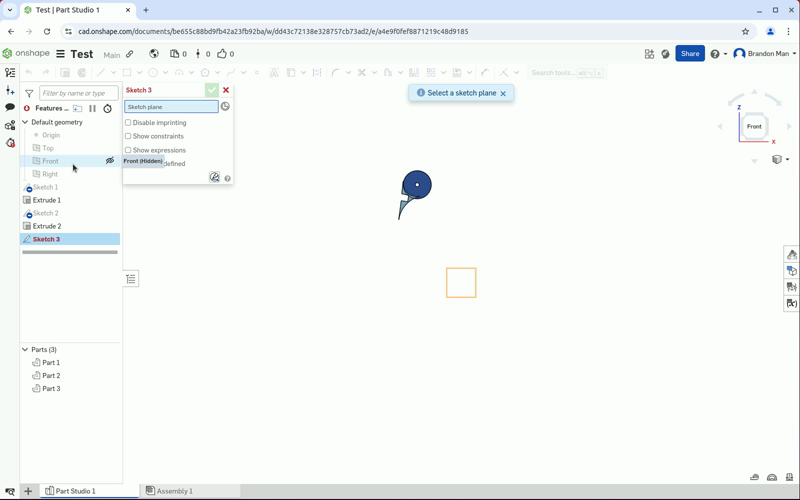
click(73, 163)
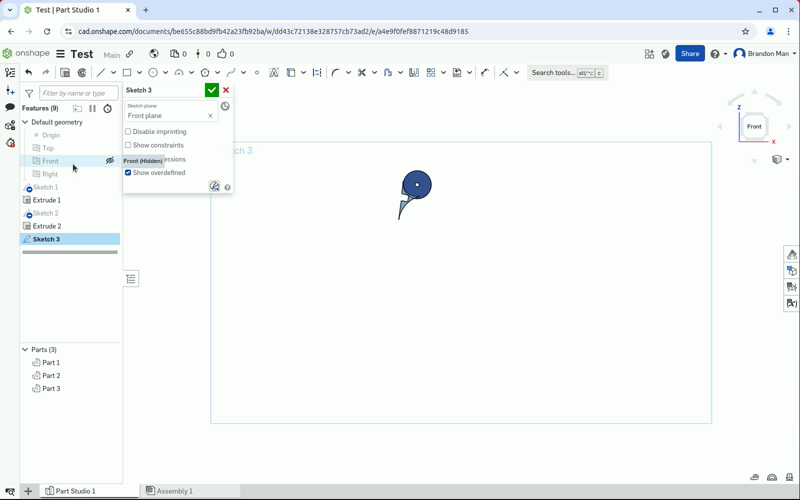
mouse_move(73, 352)
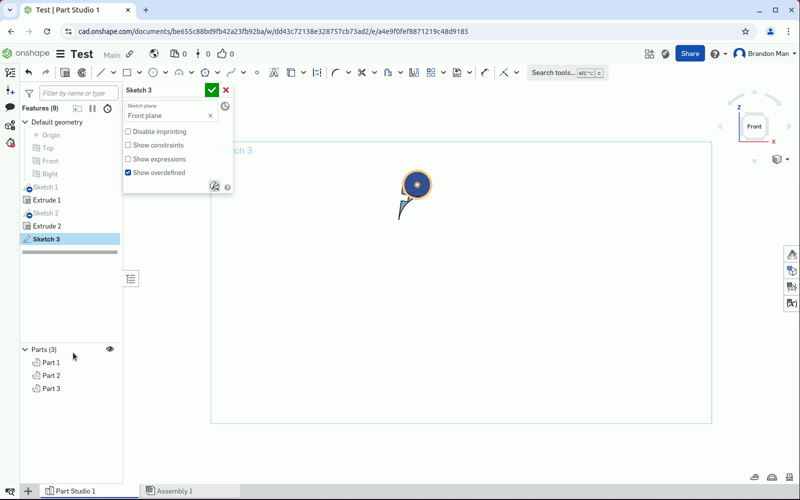
key(y)
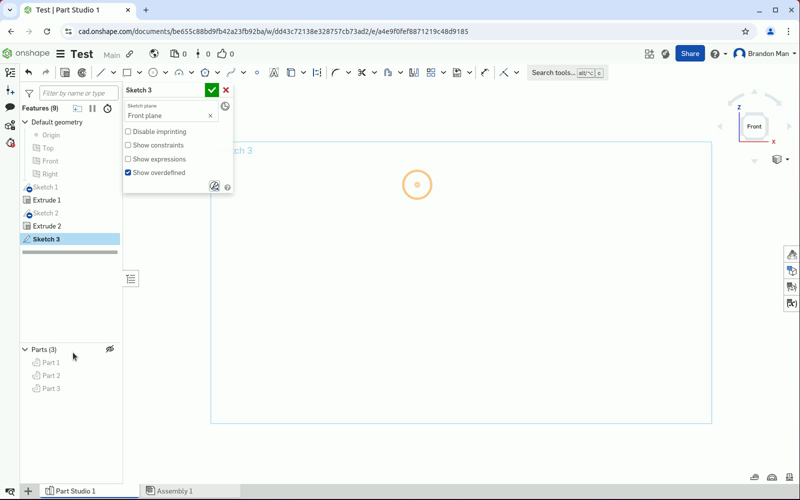
key(a)
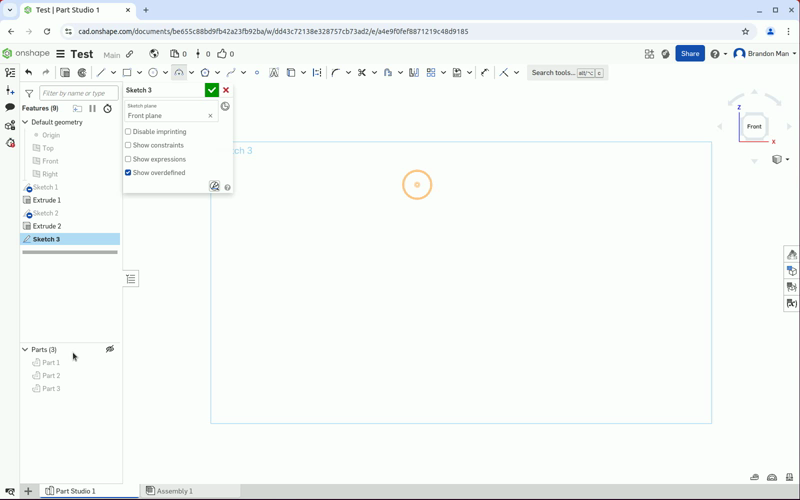
key_down(shift)
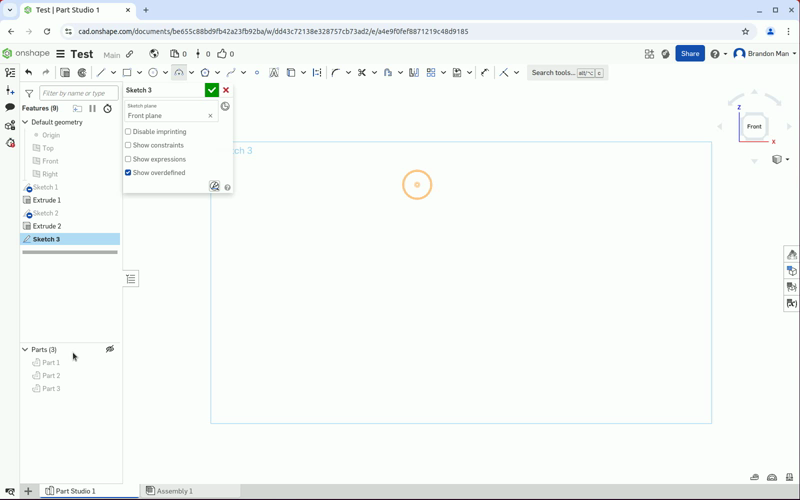
mouse_move(419, 197)
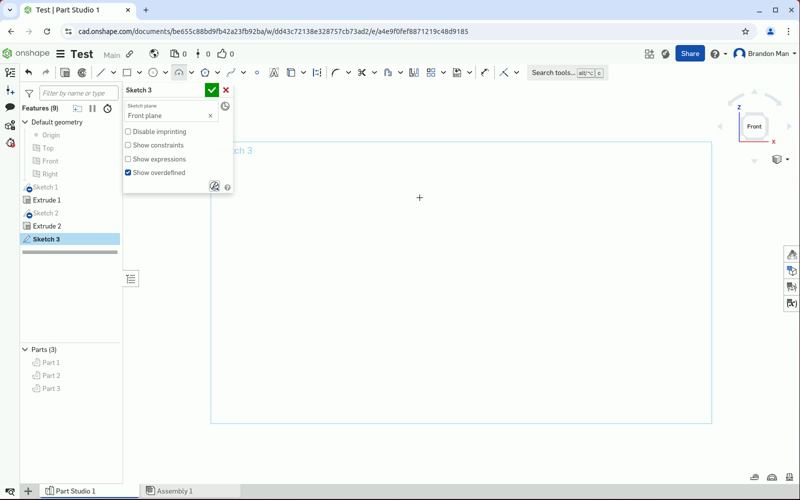
click(419, 197)
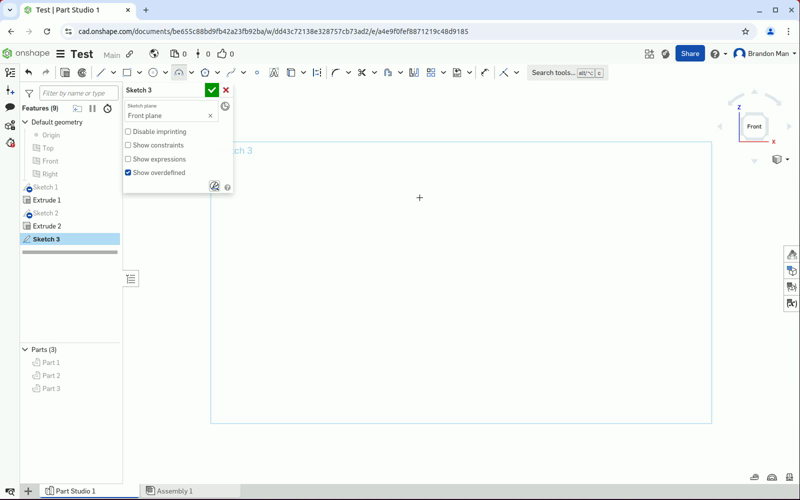
key_up(shift)
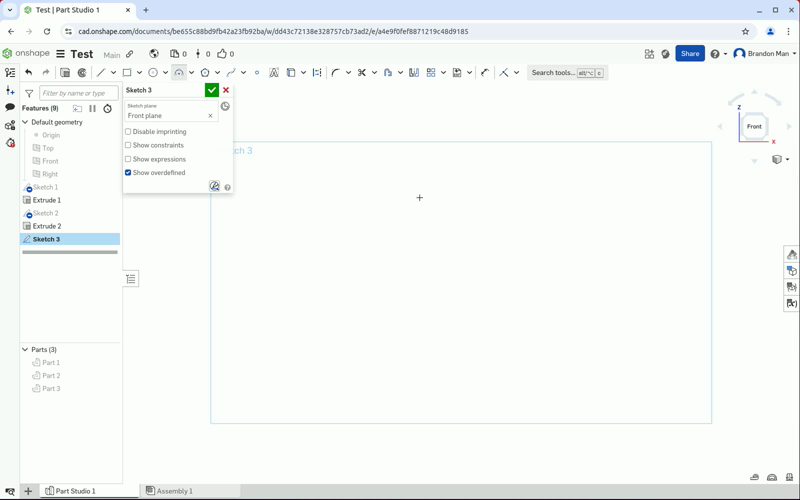
key_down(shift)
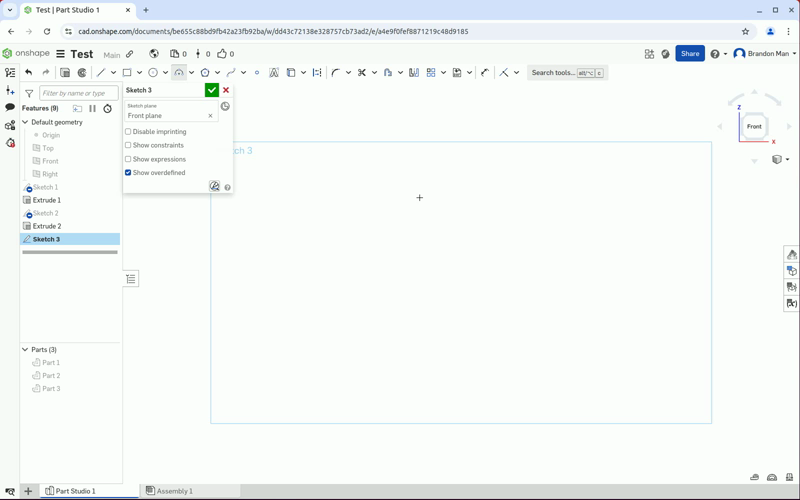
mouse_move(452, 218)
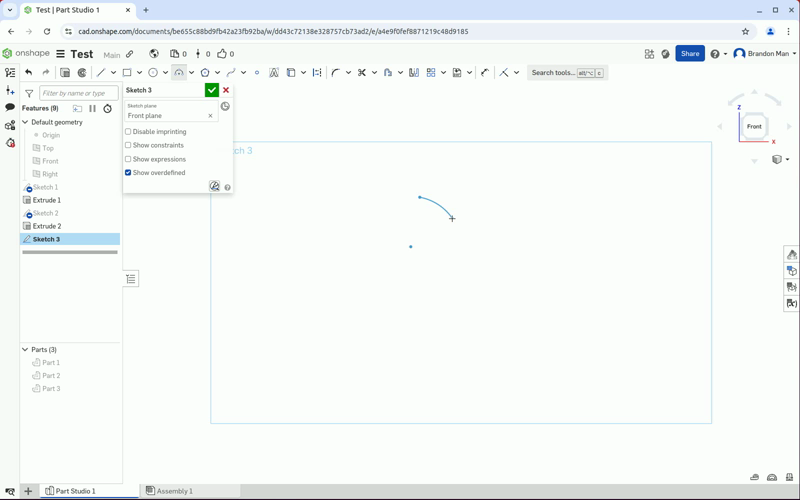
click(452, 218)
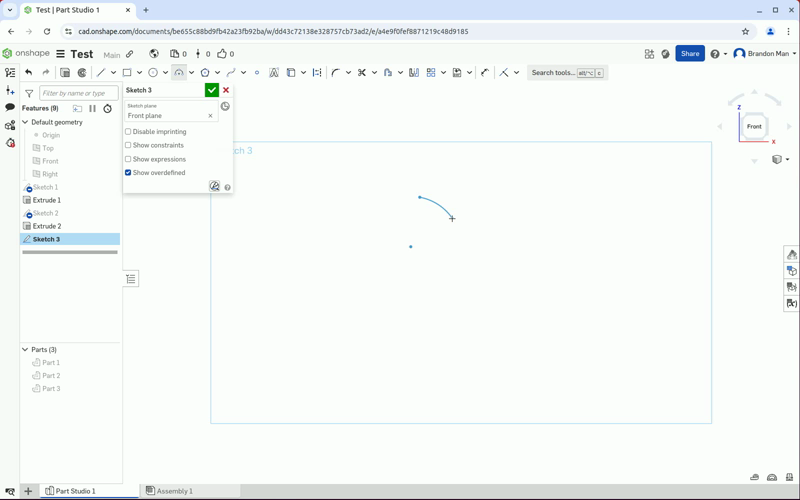
mouse_move(440, 201)
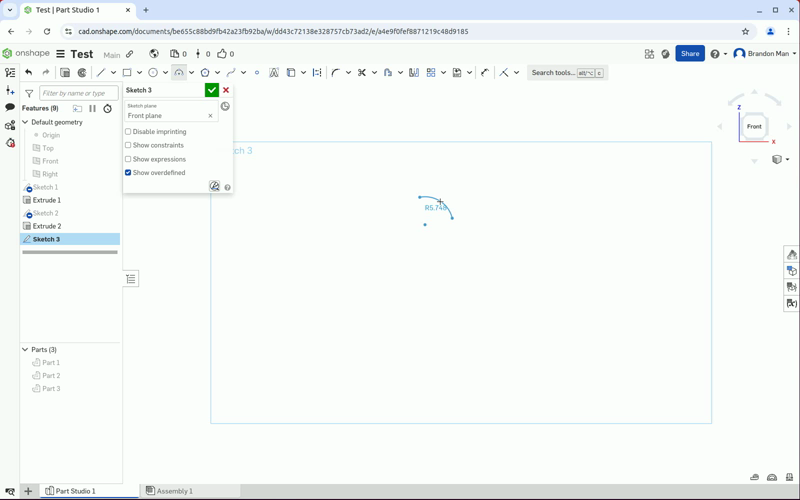
click(440, 201)
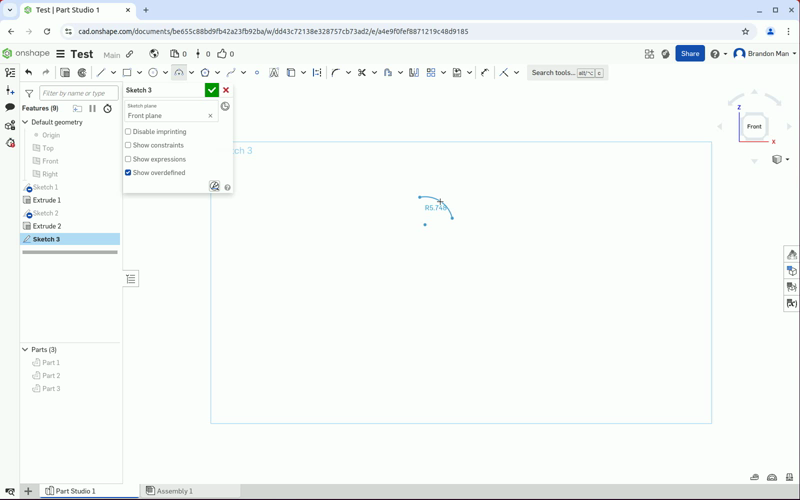
key_up(shift)
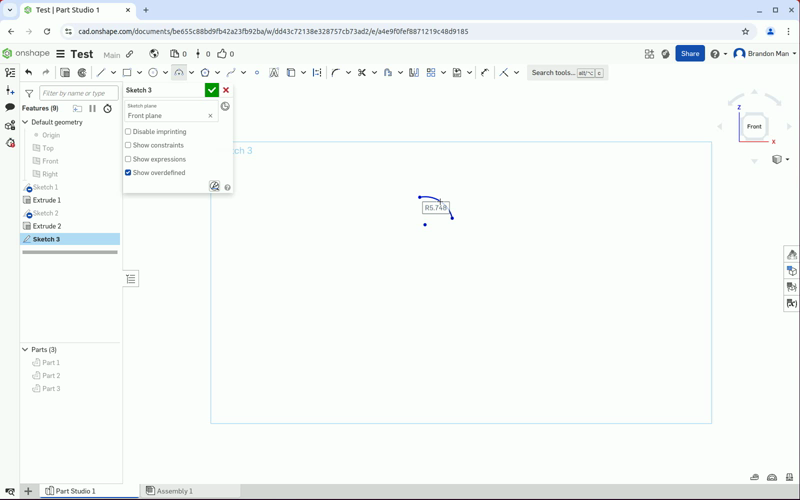
key(esc)
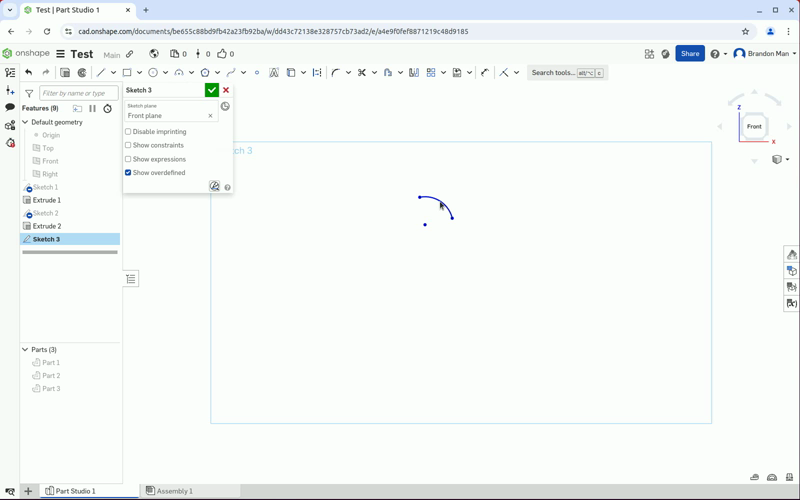
key(l)
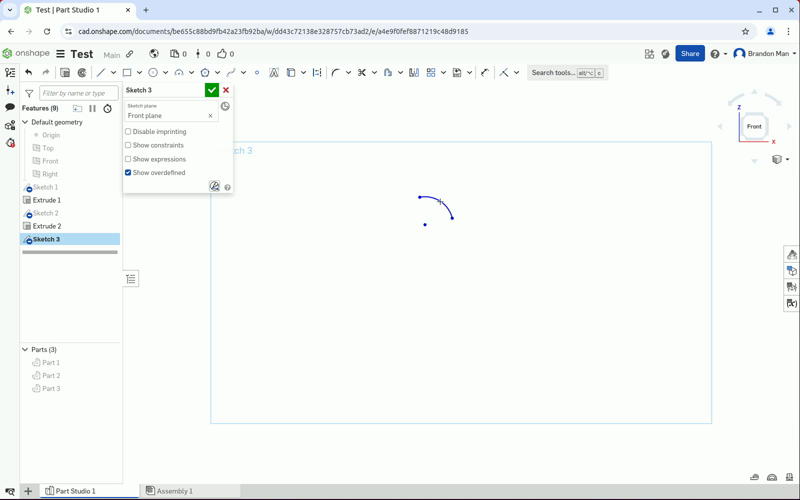
mouse_move(452, 218)
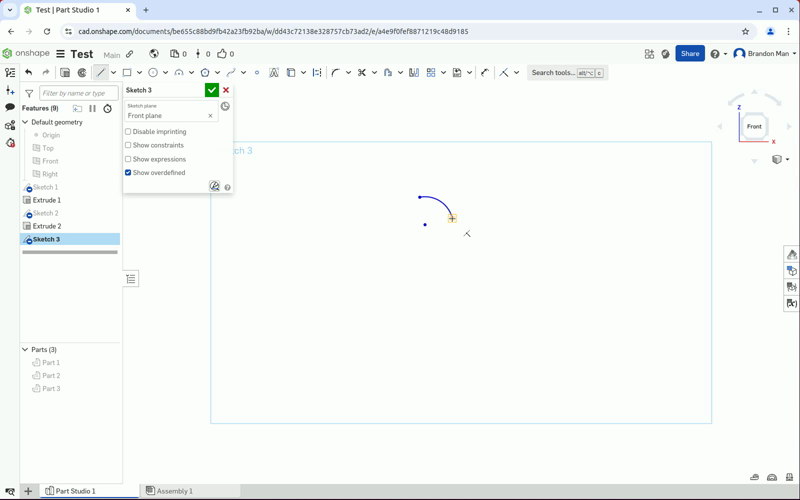
click(452, 218)
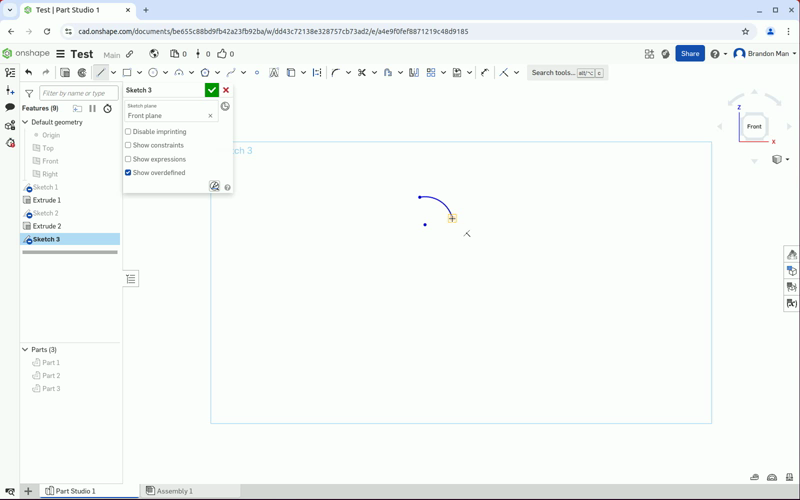
key_down(shift)
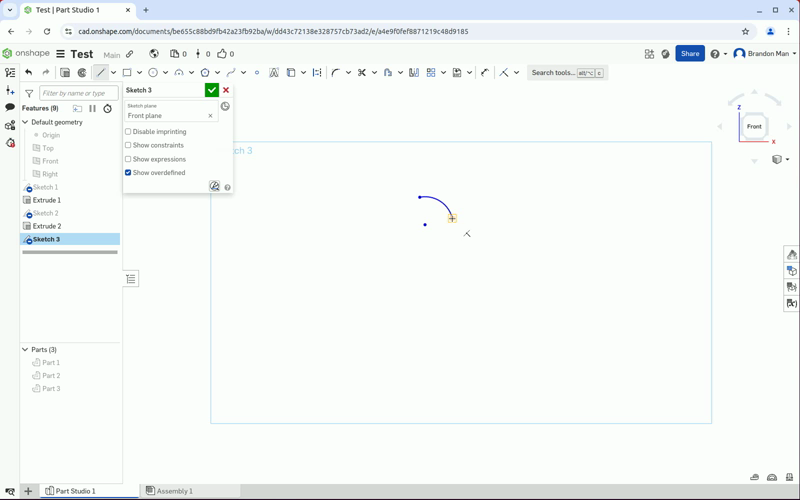
mouse_move(482, 218)
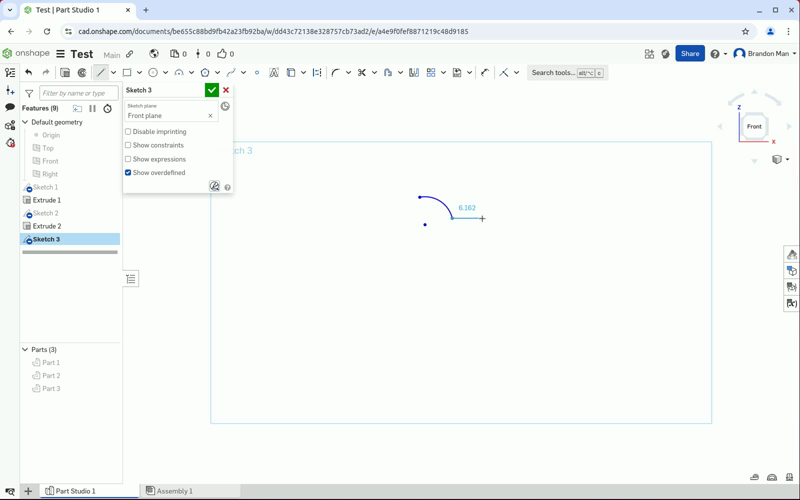
mouse_move(447, 197)
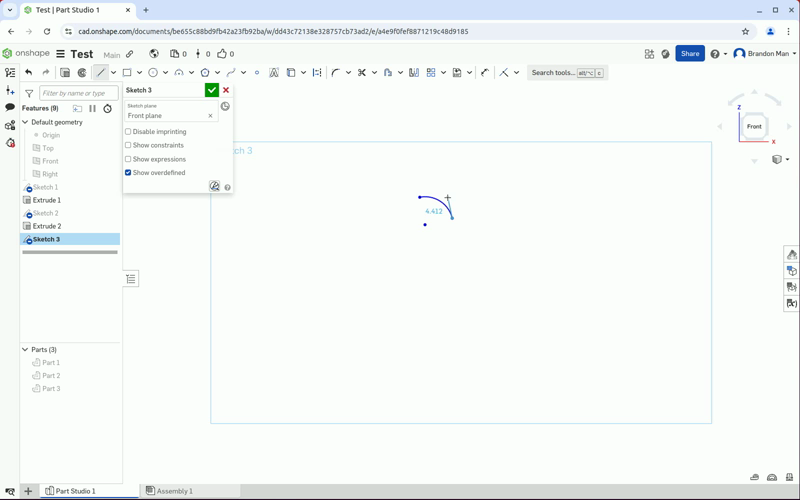
click(447, 197)
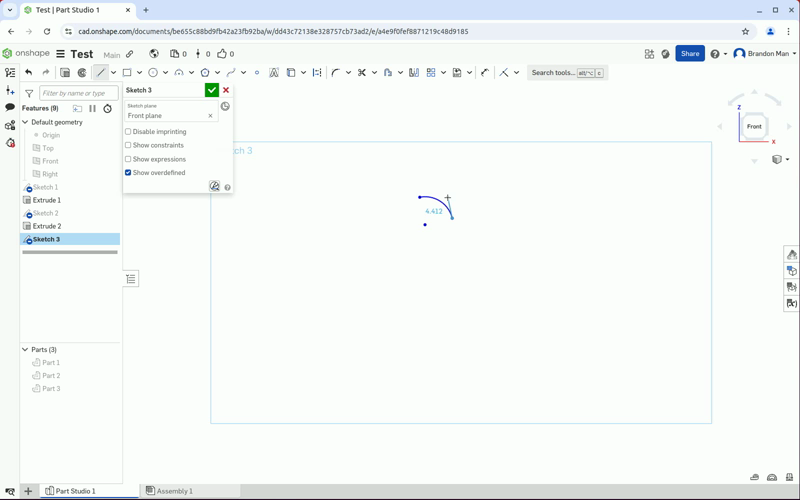
key_up(shift)
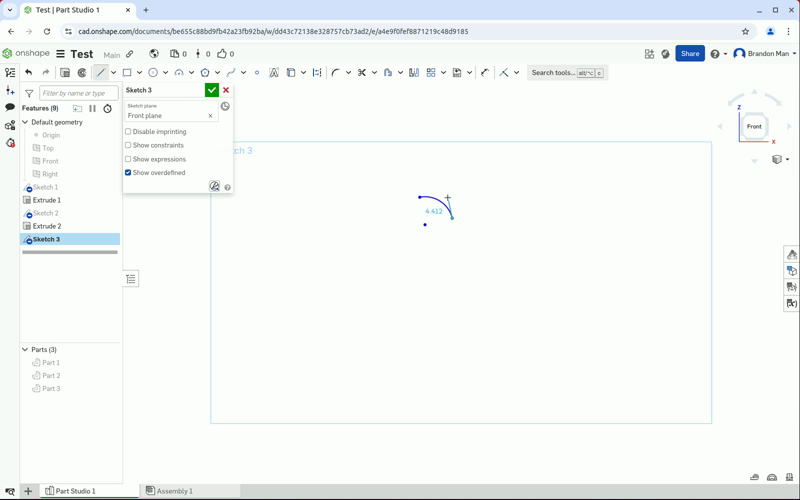
key_down(shift)
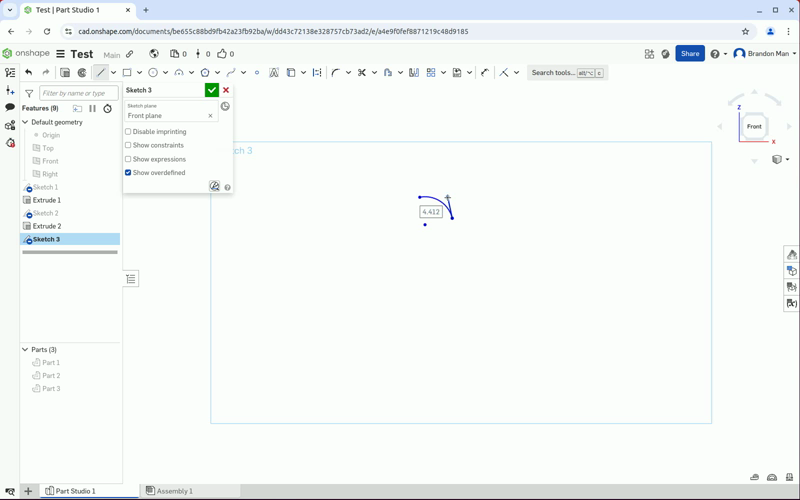
mouse_move(477, 197)
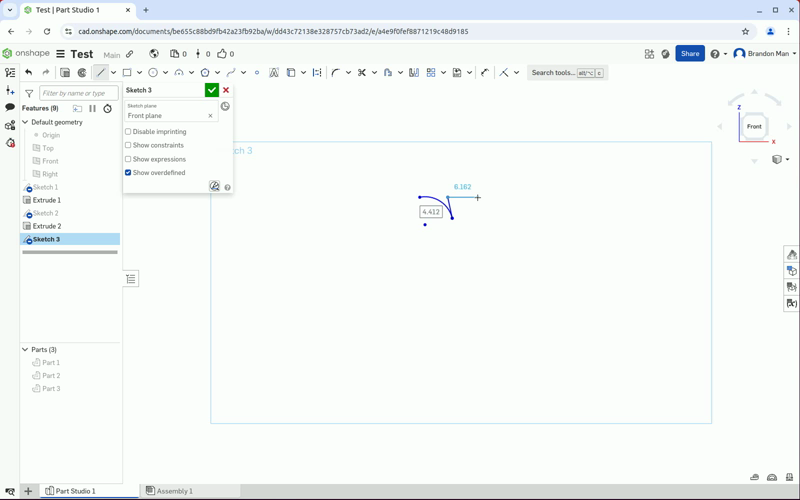
mouse_move(440, 199)
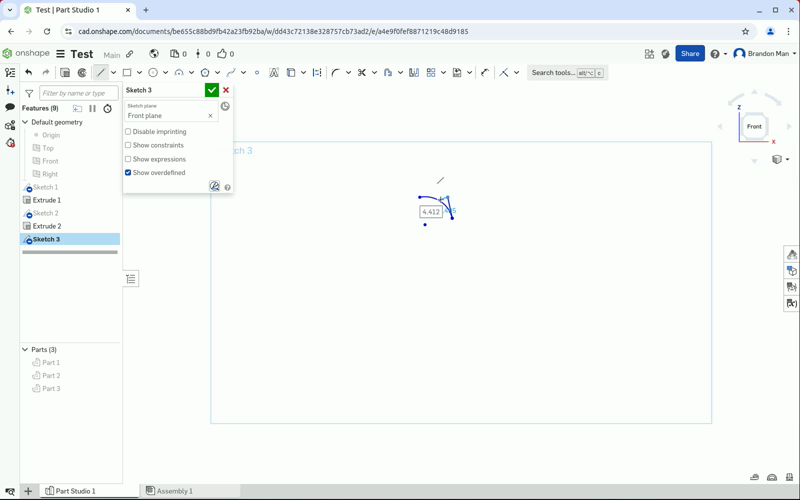
scroll(6)
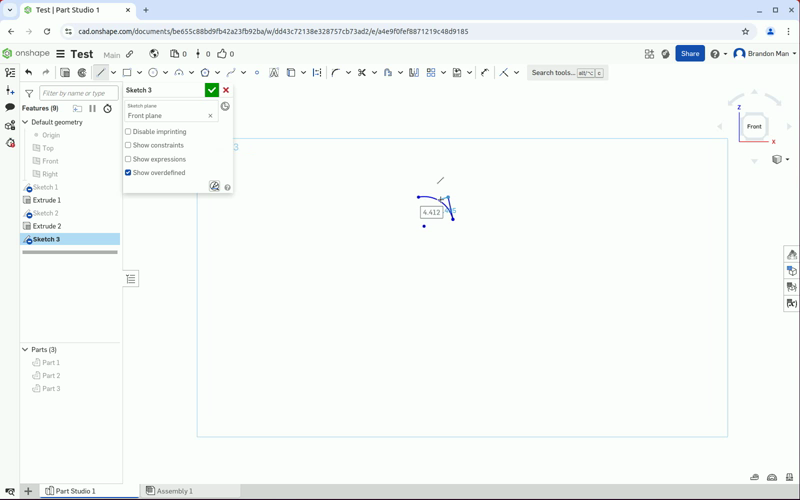
scroll(6)
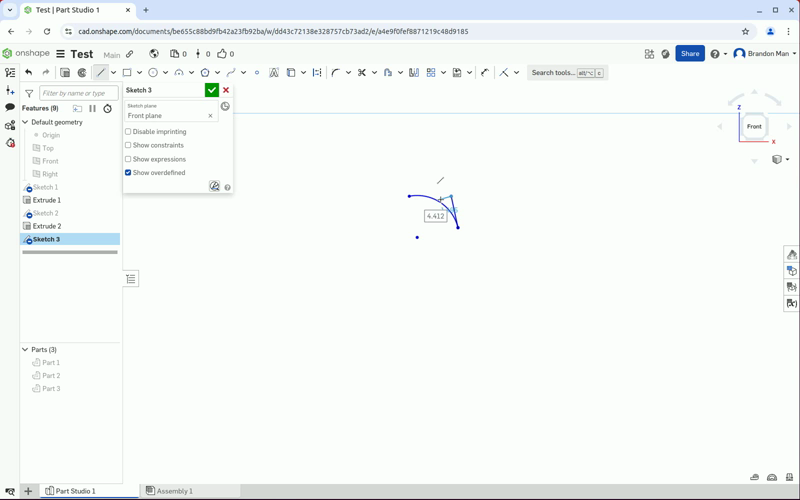
scroll(6)
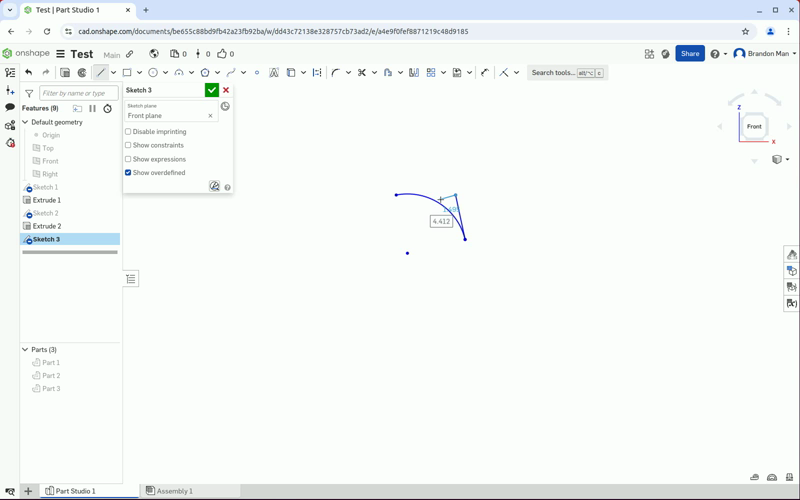
scroll(6)
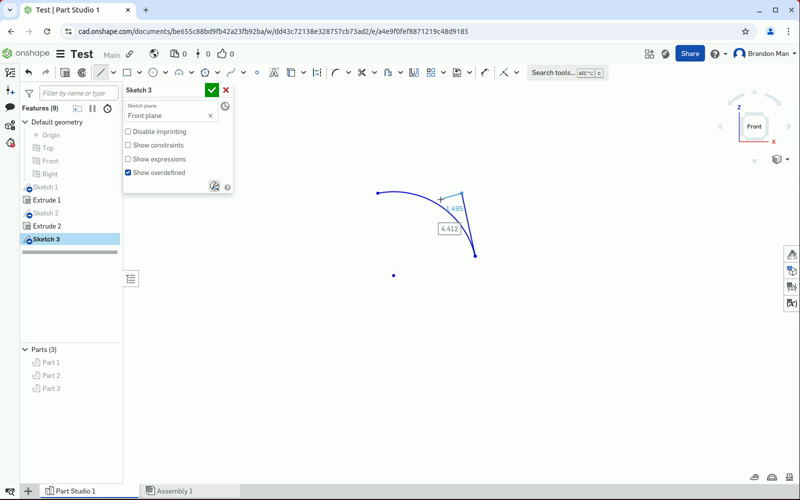
scroll(6)
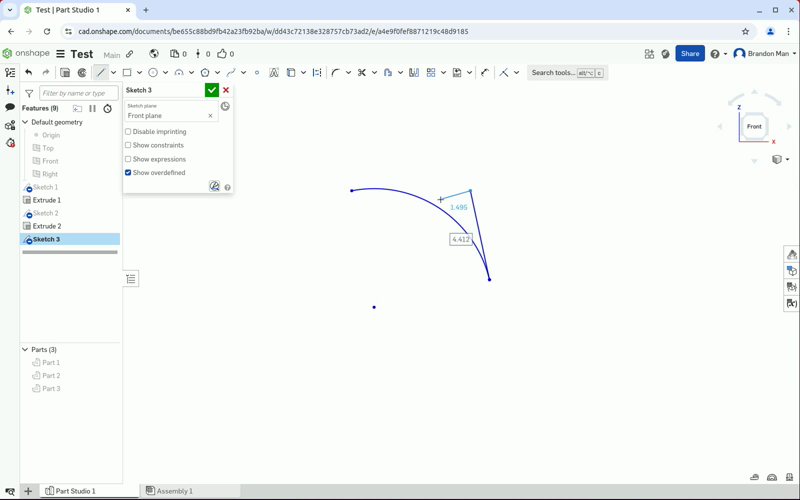
scroll(6)
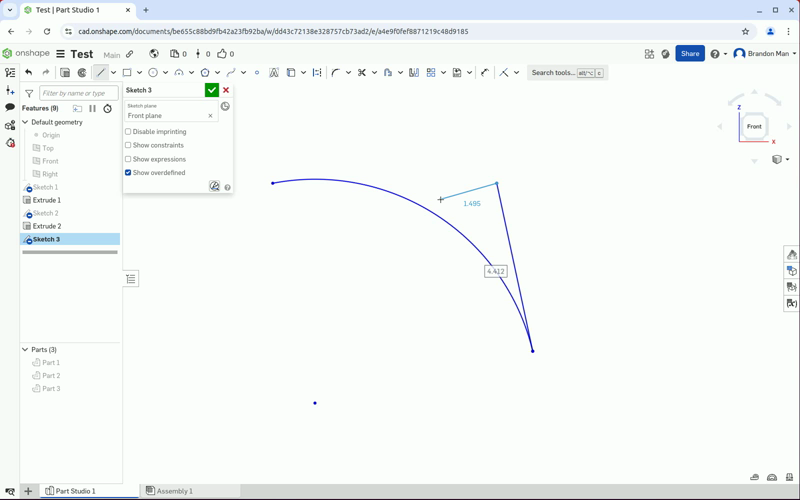
scroll(6)
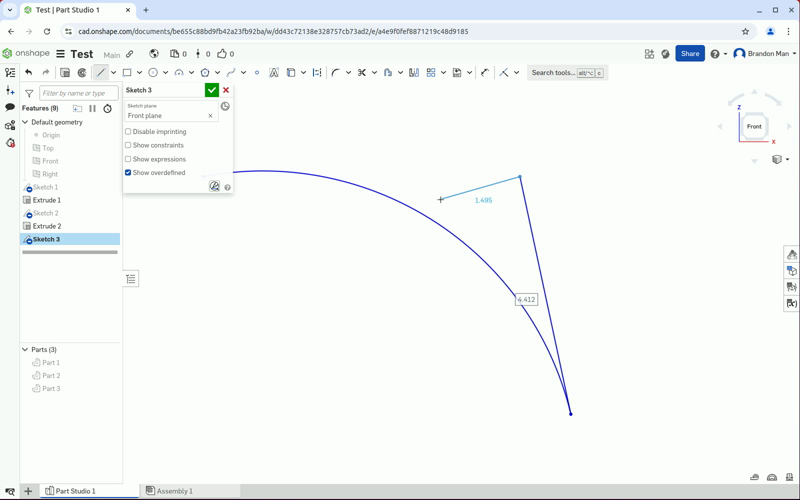
click(440, 199)
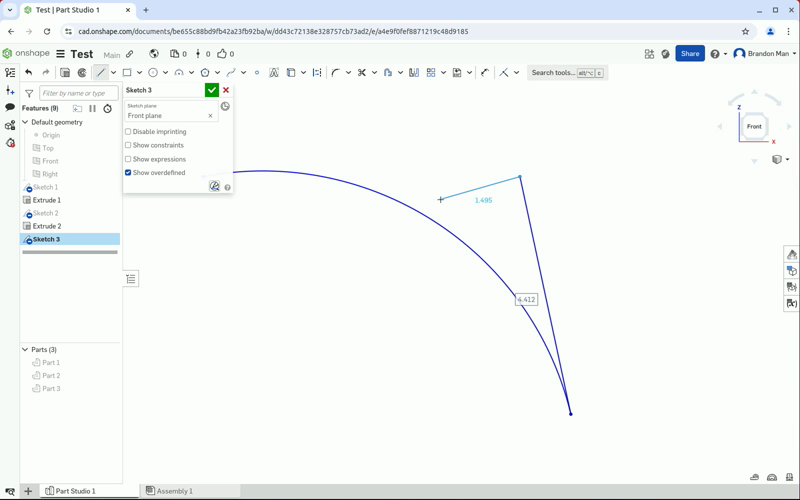
scroll(-6)
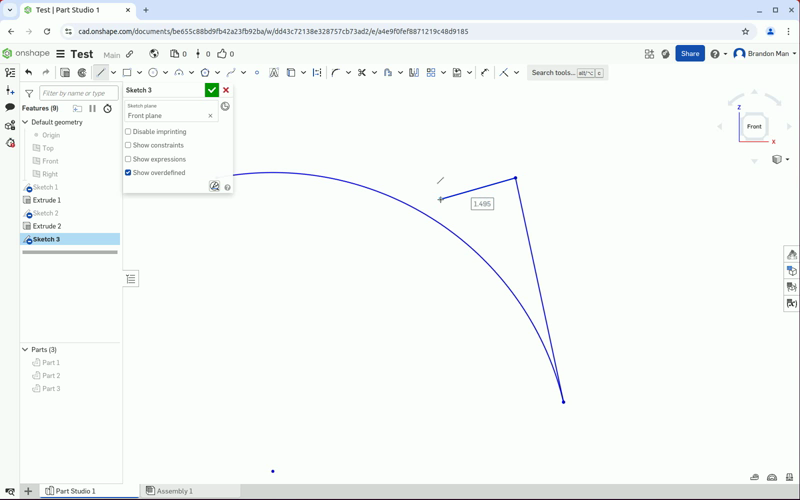
scroll(-6)
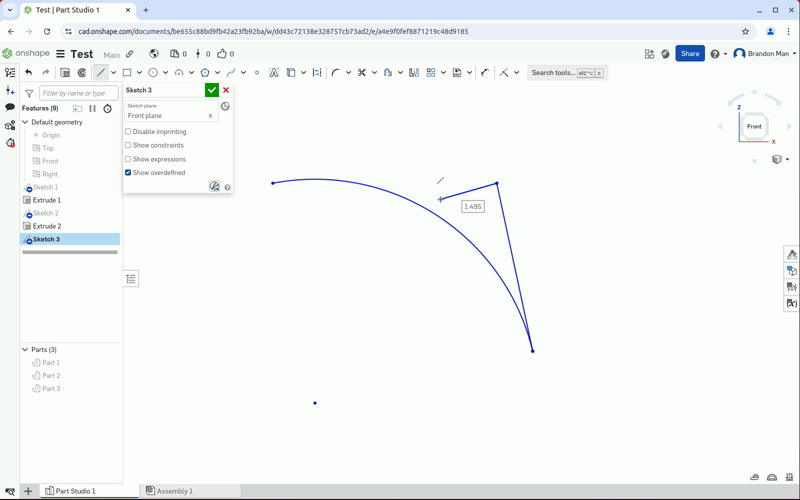
scroll(-6)
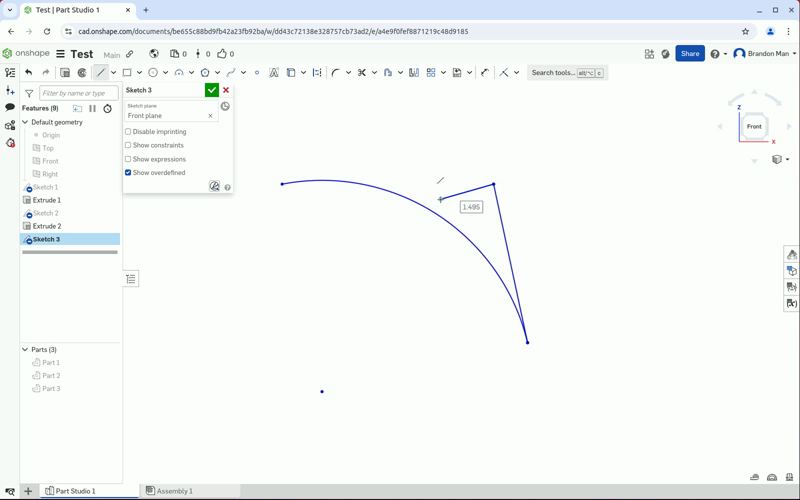
scroll(-6)
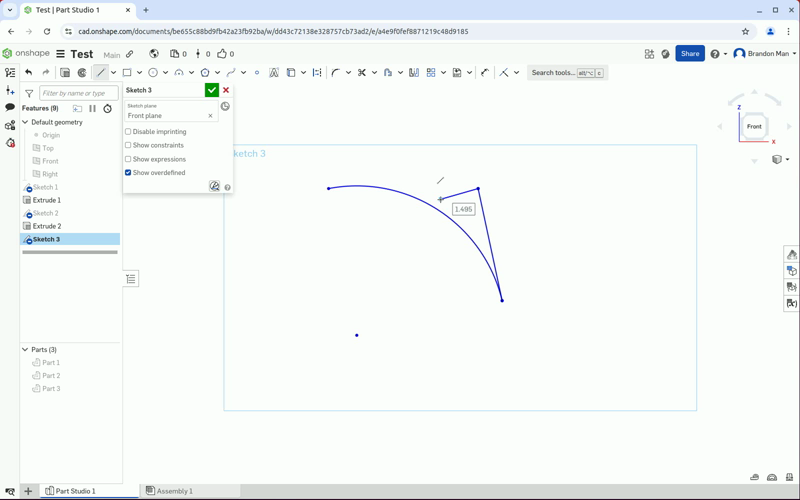
scroll(-6)
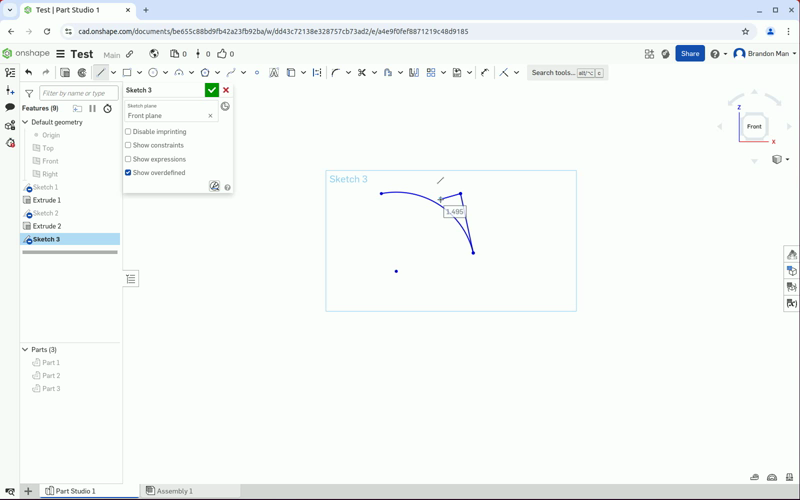
scroll(-6)
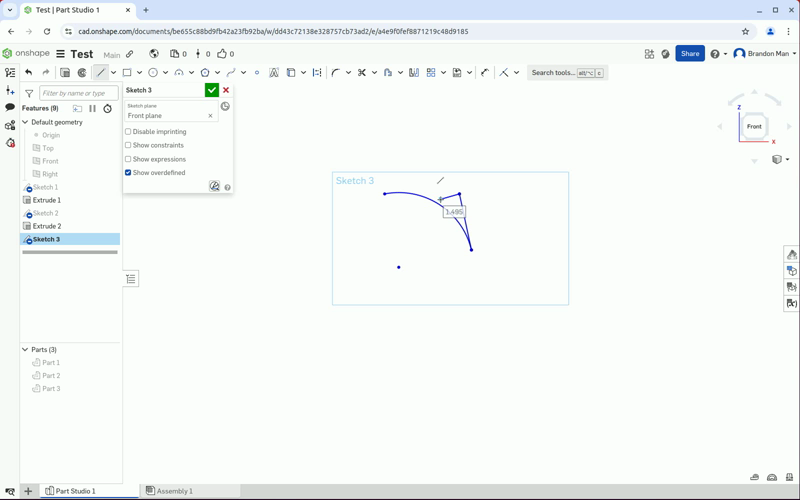
scroll(-6)
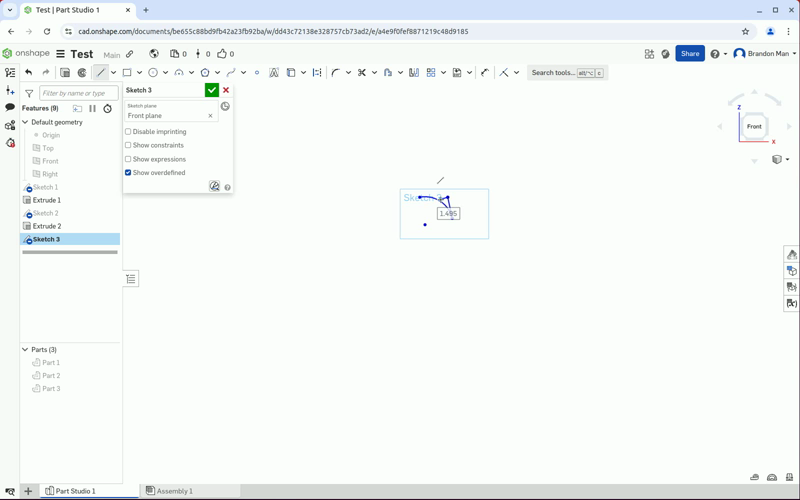
key_up(shift)
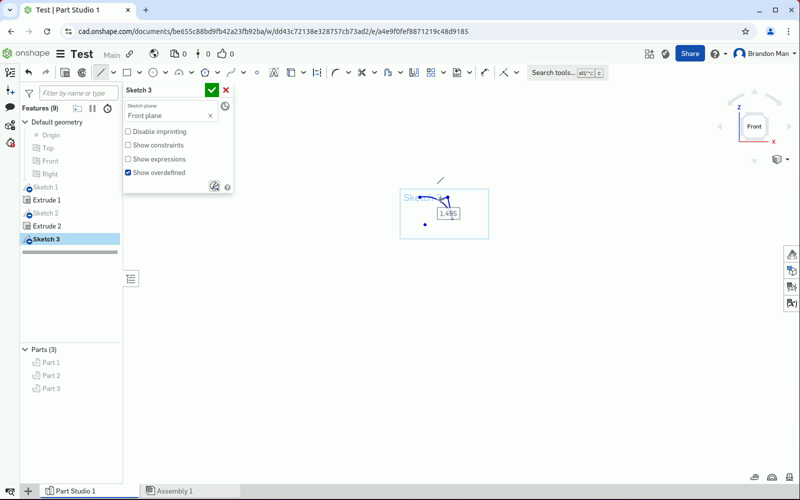
key_down(shift)
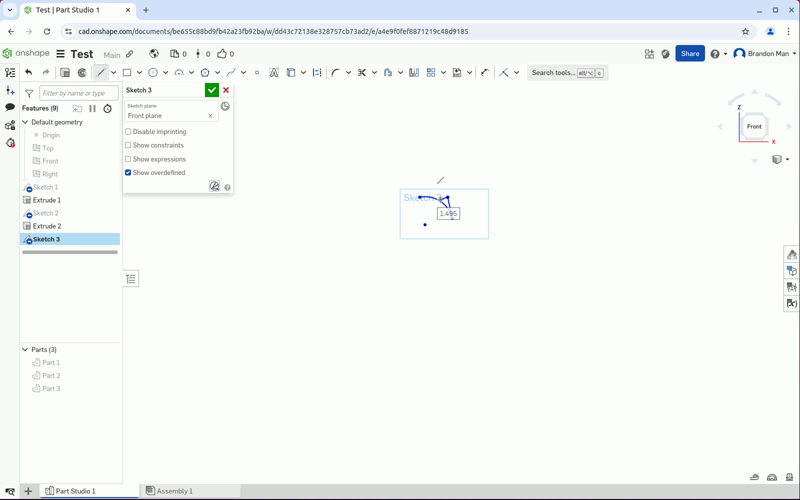
mouse_move(470, 199)
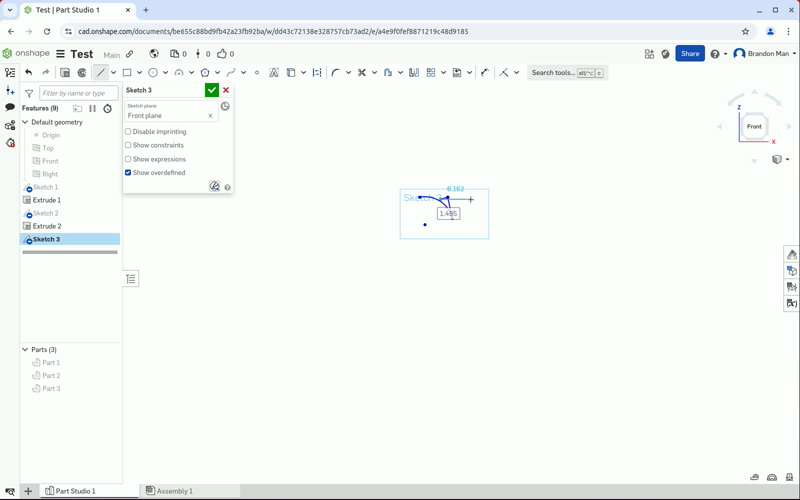
mouse_move(439, 192)
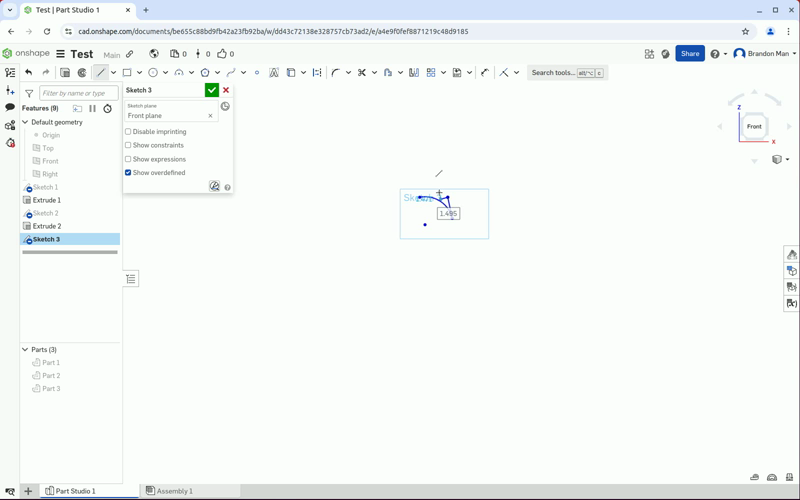
scroll(6)
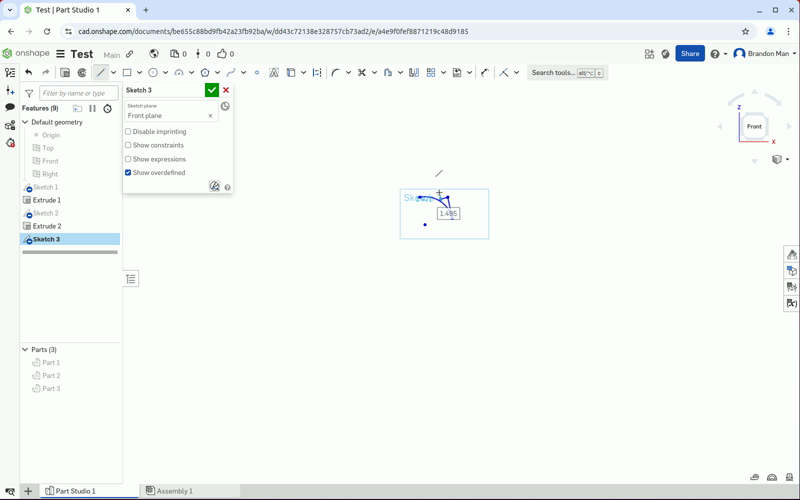
scroll(6)
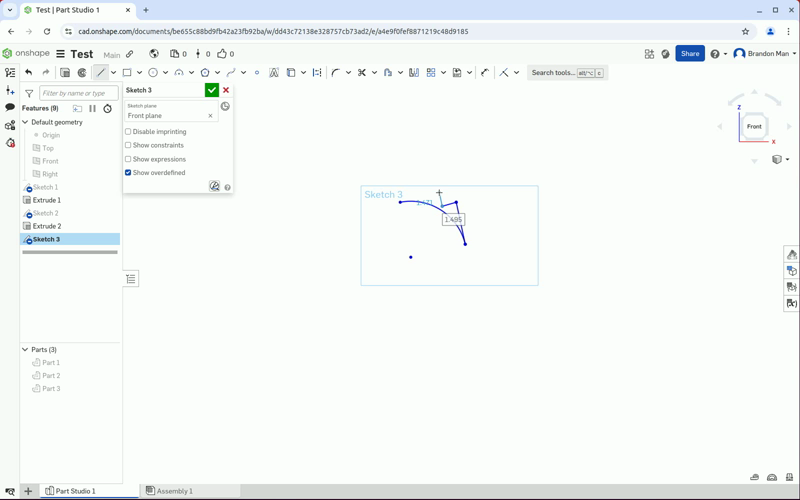
scroll(6)
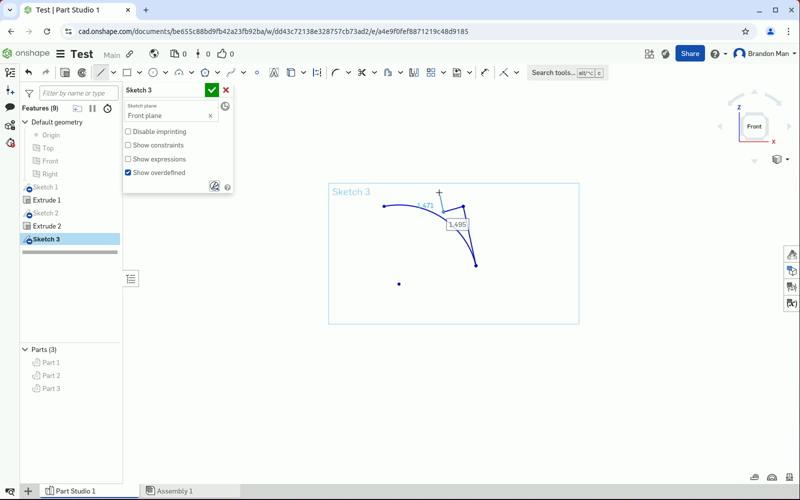
scroll(6)
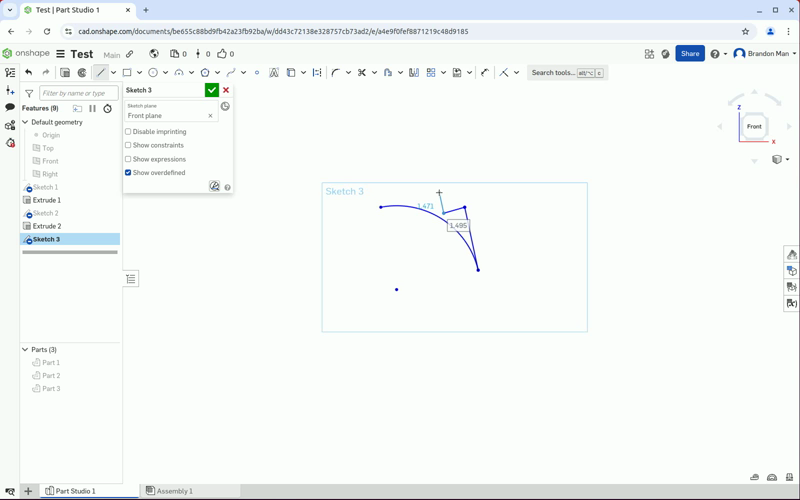
scroll(6)
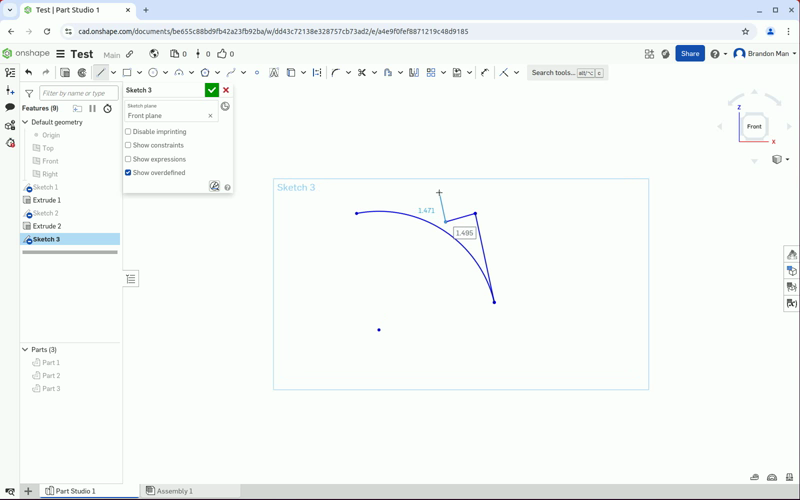
scroll(6)
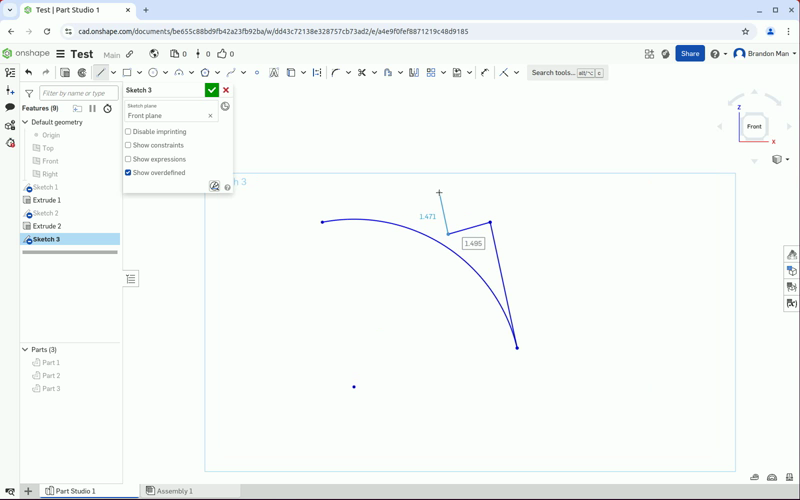
scroll(6)
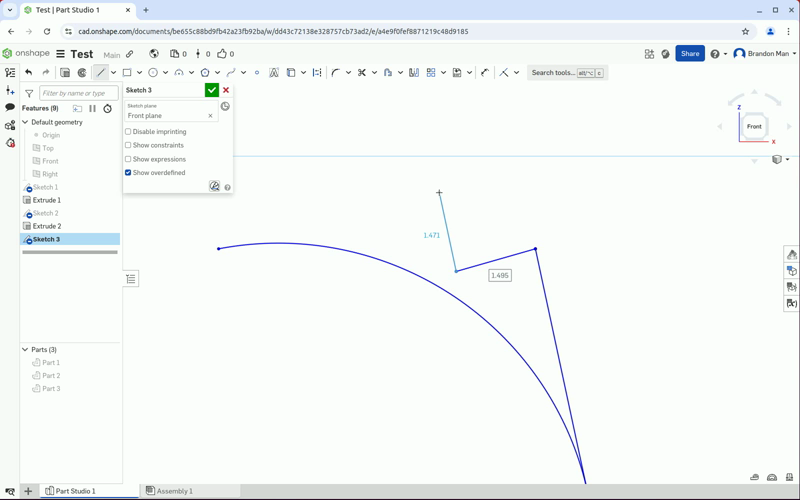
click(439, 192)
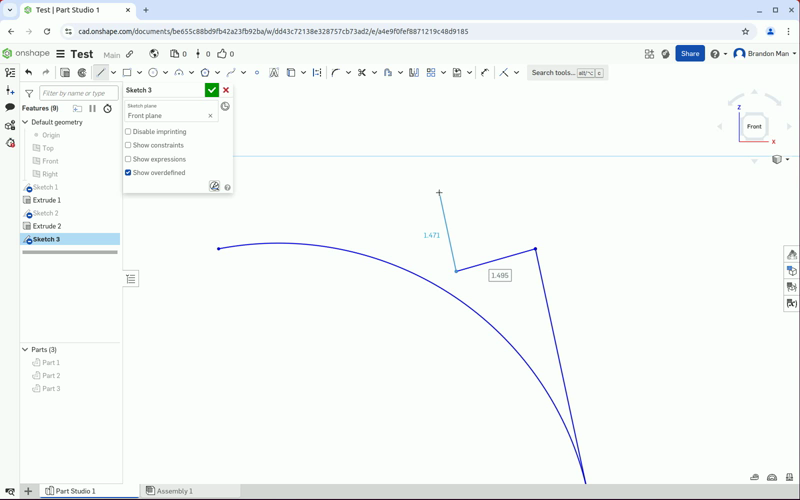
scroll(-6)
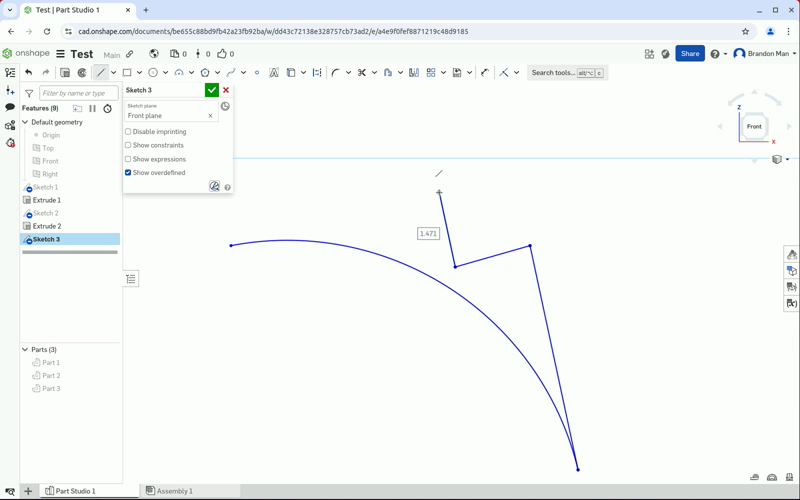
scroll(-6)
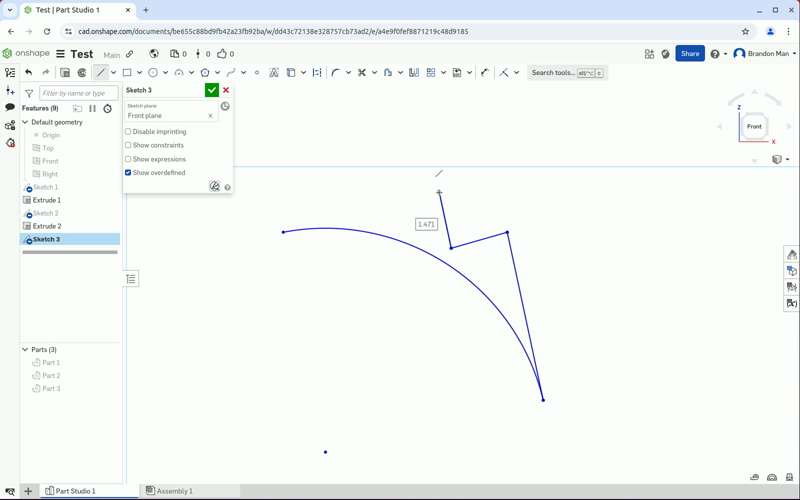
scroll(-6)
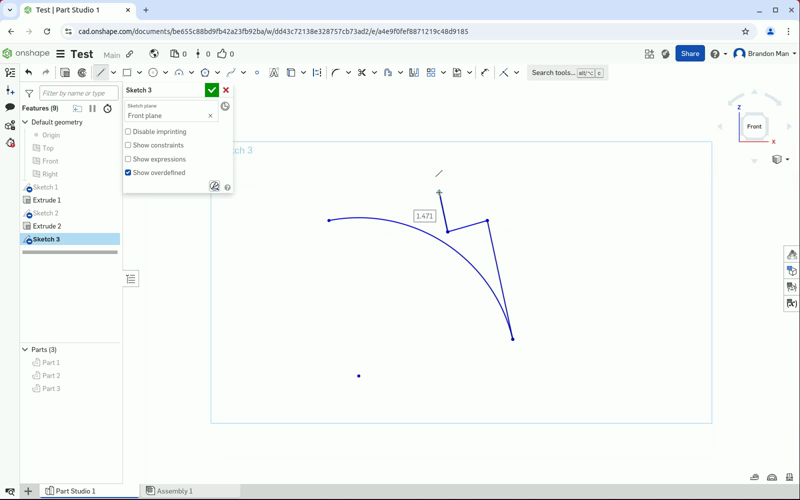
scroll(-6)
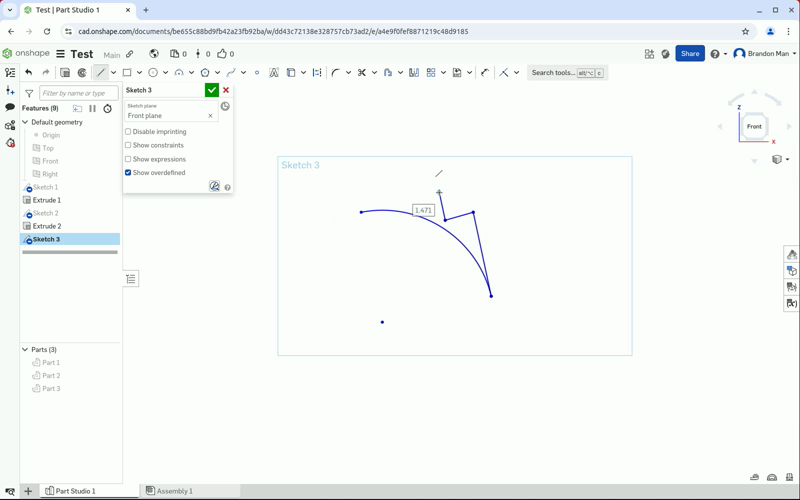
scroll(-6)
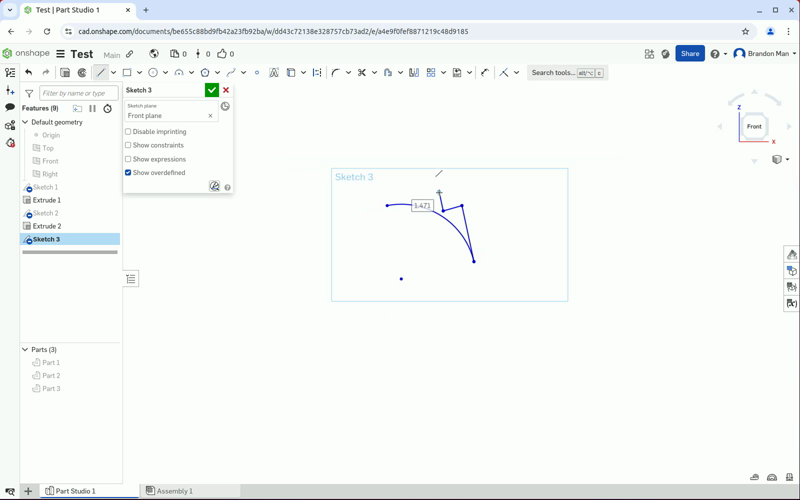
scroll(-6)
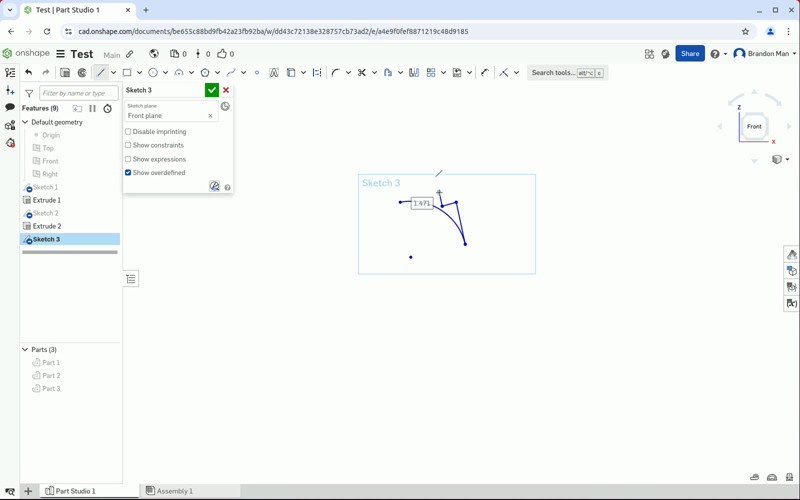
scroll(-6)
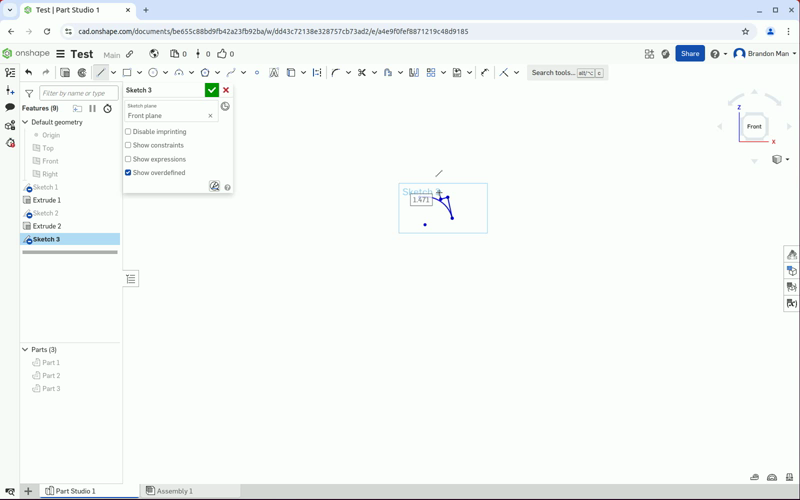
key_up(shift)
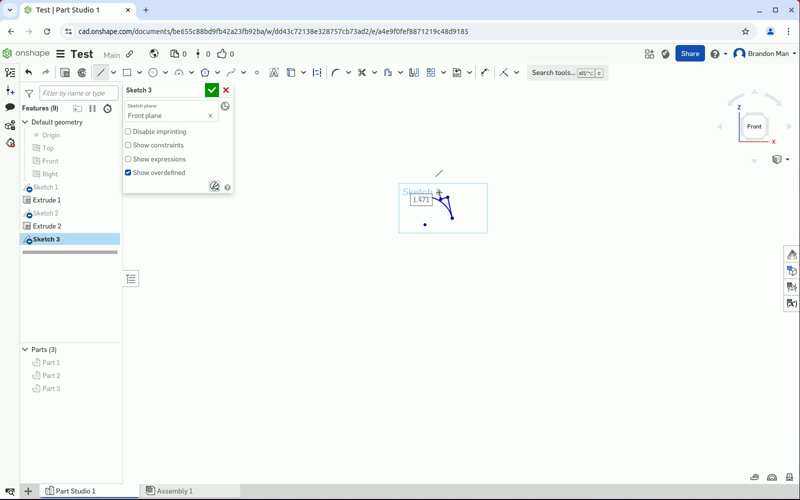
key_down(shift)
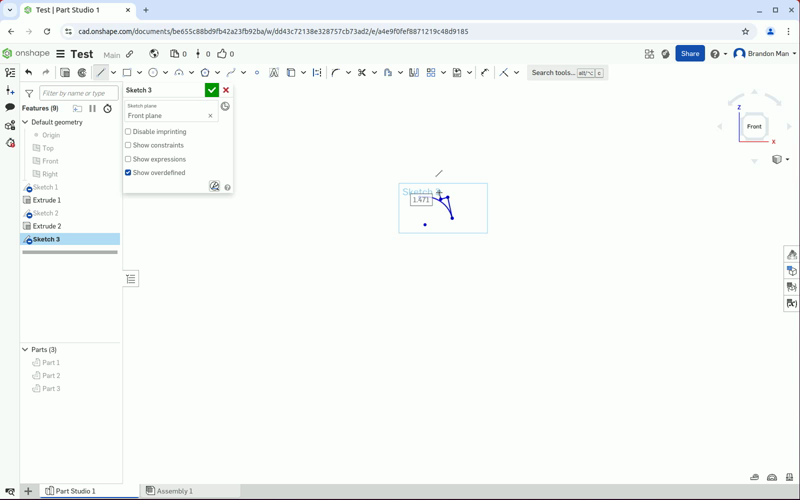
mouse_move(469, 192)
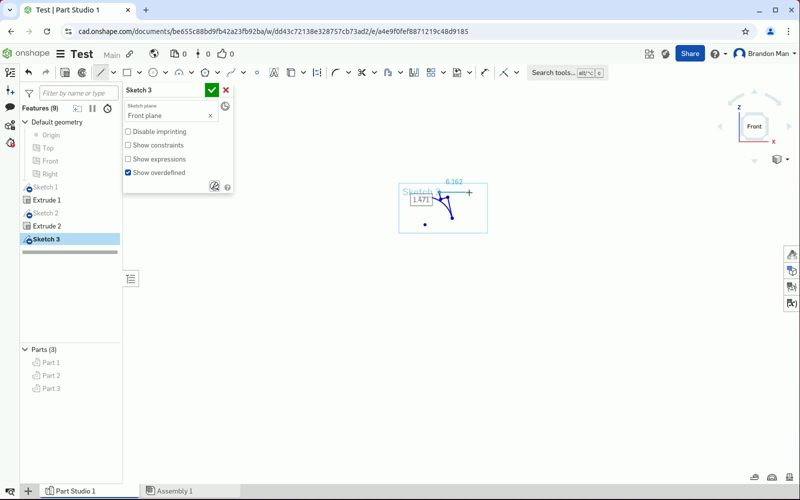
mouse_move(446, 190)
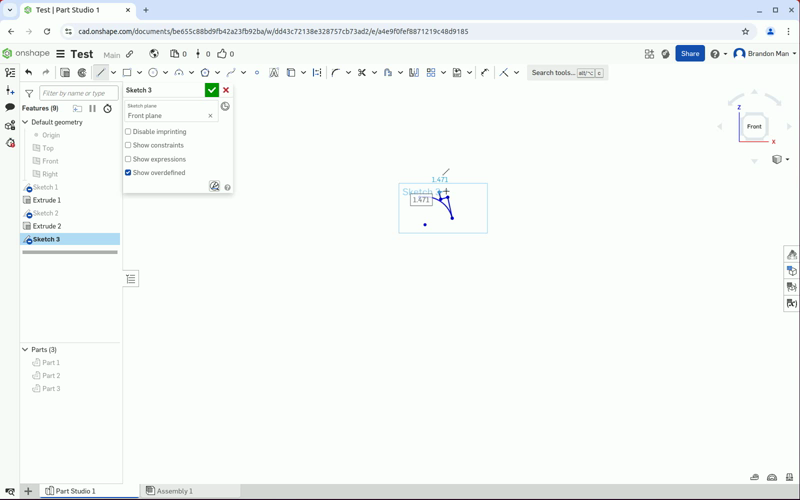
scroll(6)
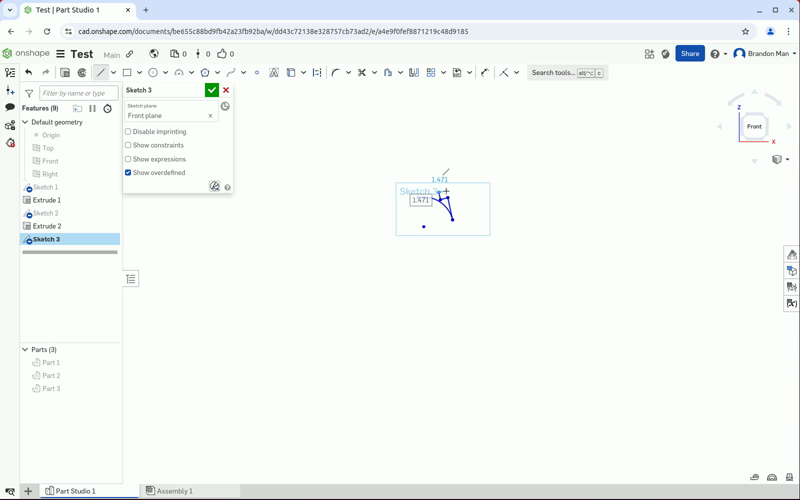
scroll(6)
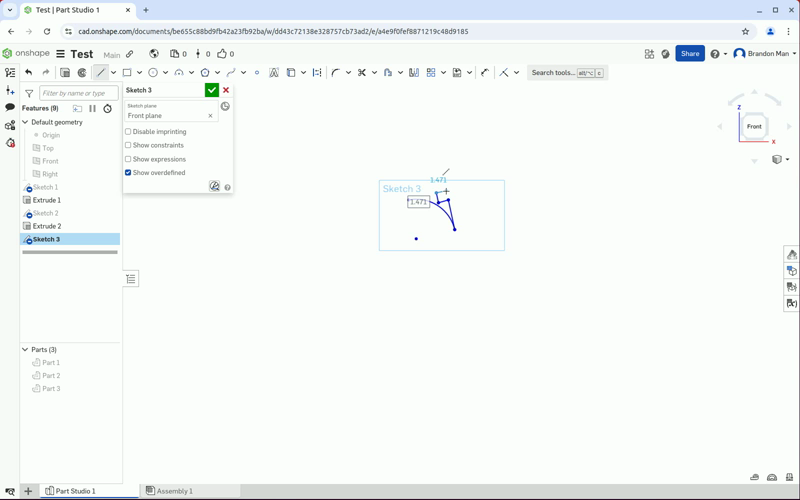
scroll(6)
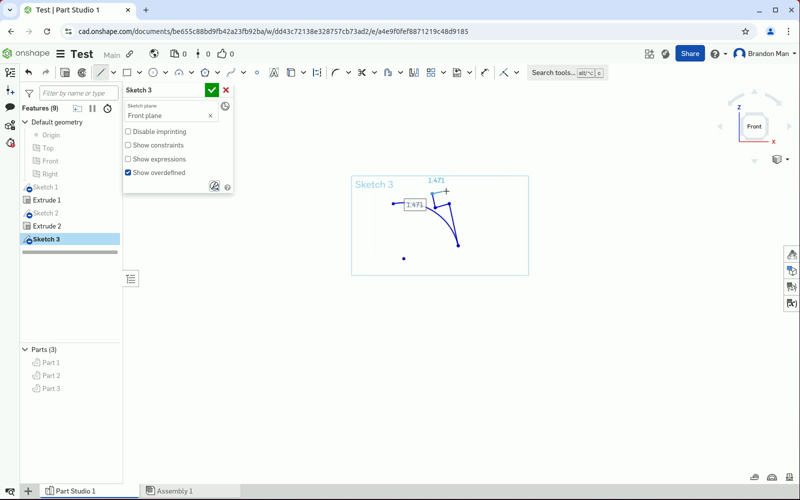
scroll(6)
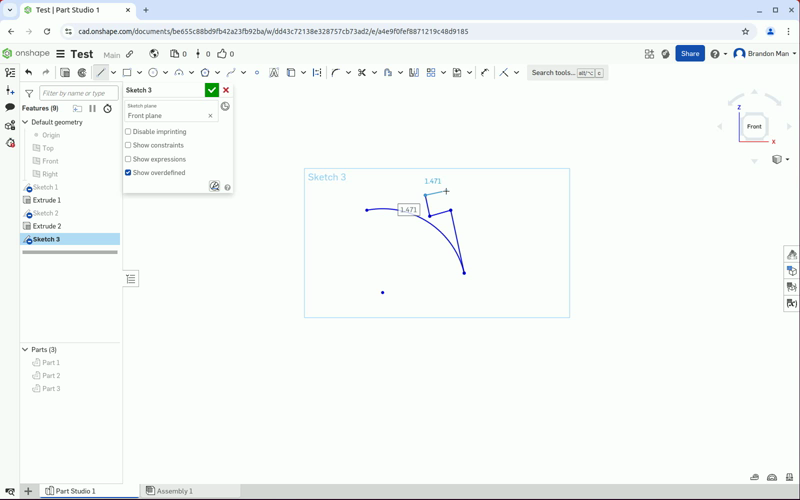
scroll(6)
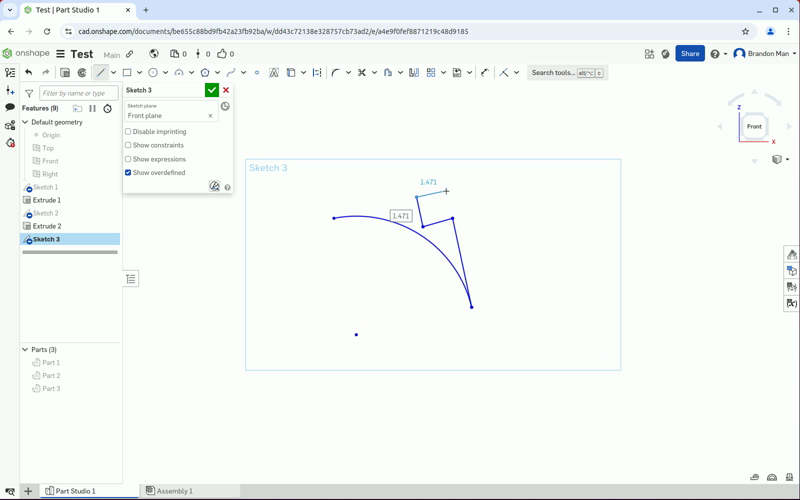
scroll(6)
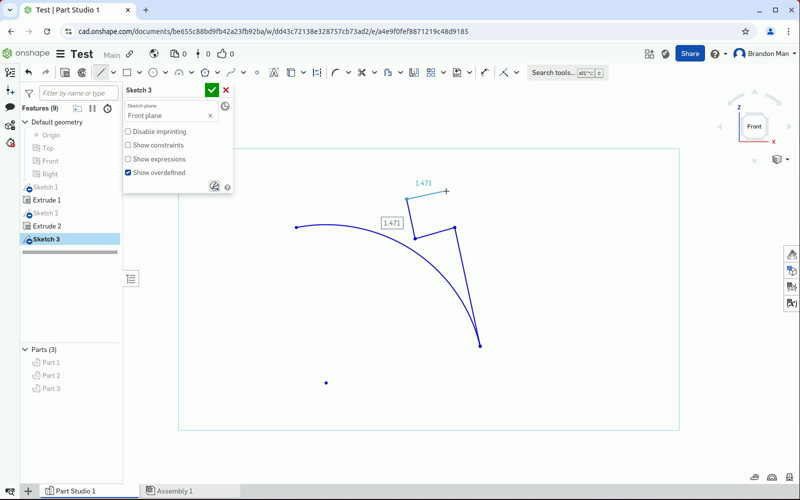
scroll(6)
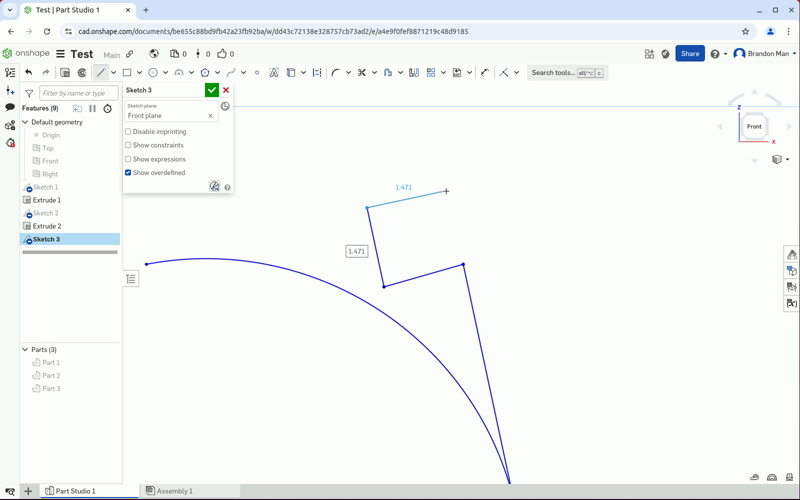
click(446, 190)
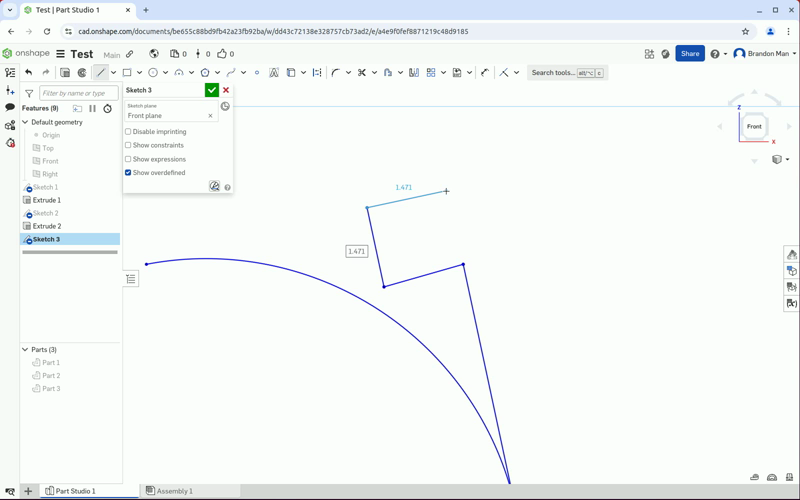
scroll(-6)
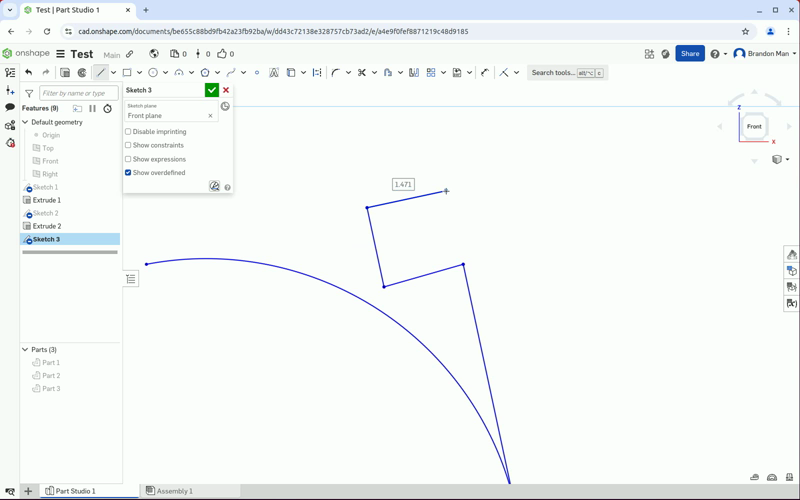
scroll(-6)
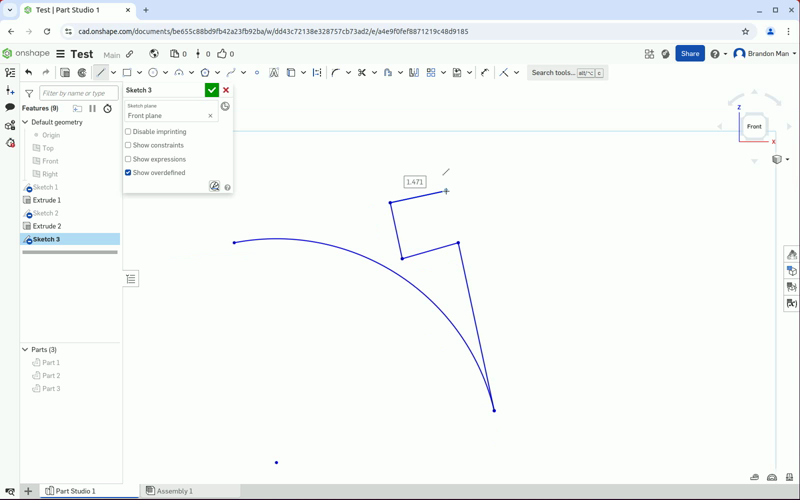
scroll(-6)
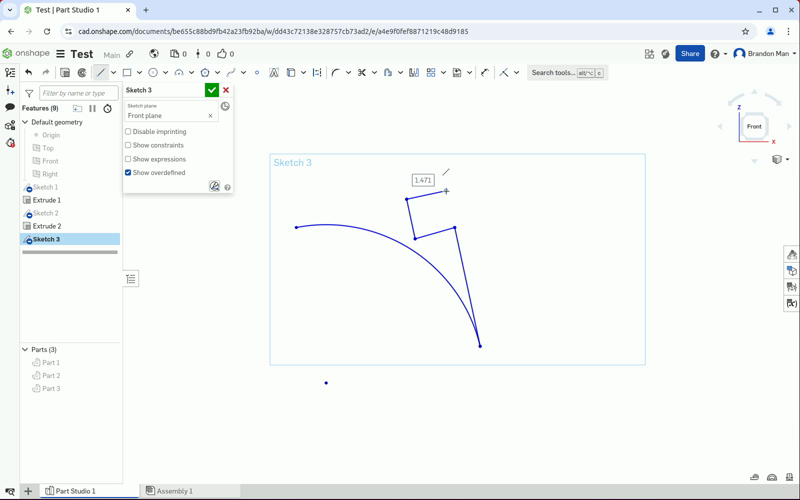
scroll(-6)
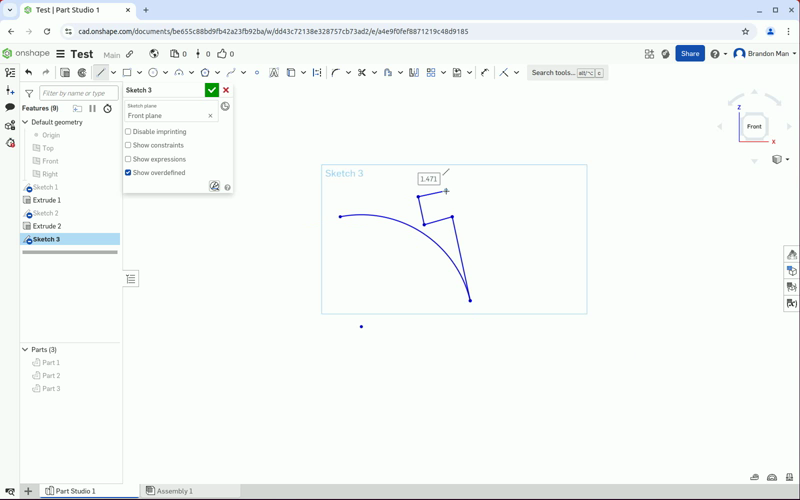
scroll(-6)
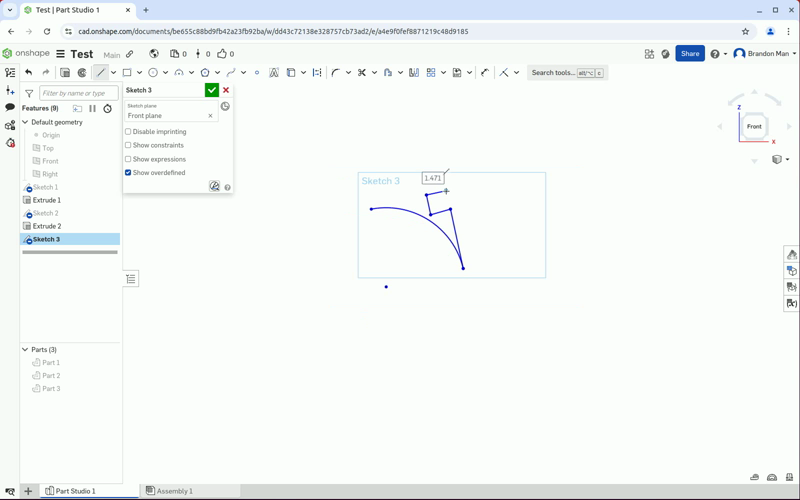
scroll(-6)
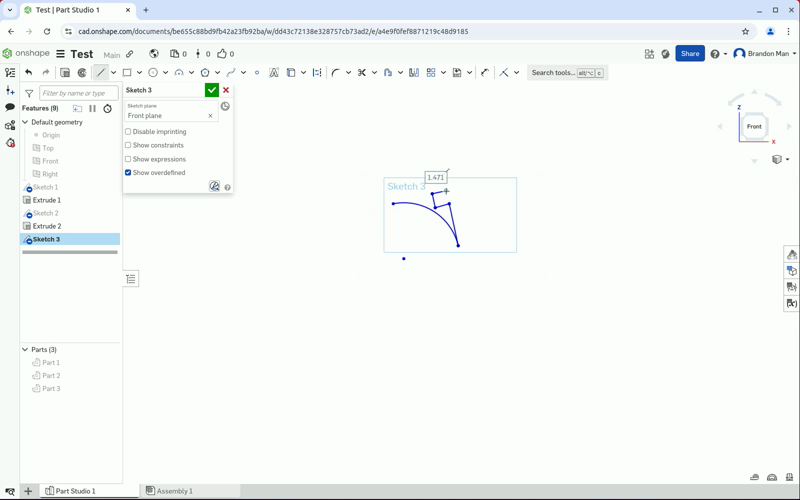
scroll(-6)
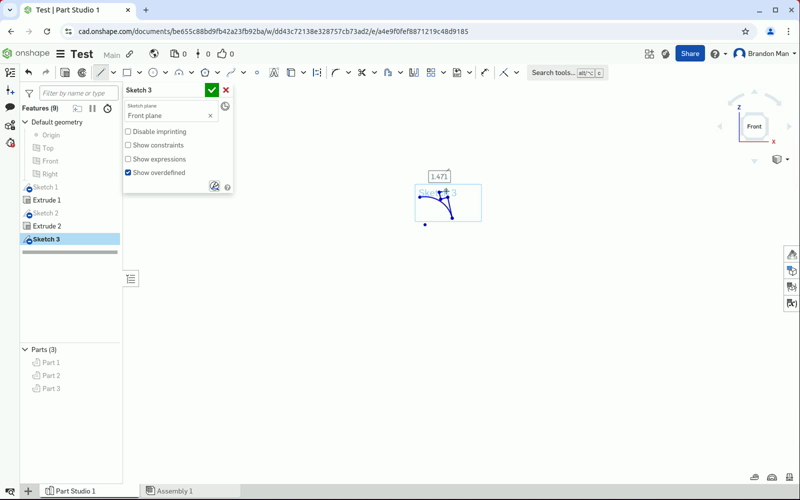
key_up(shift)
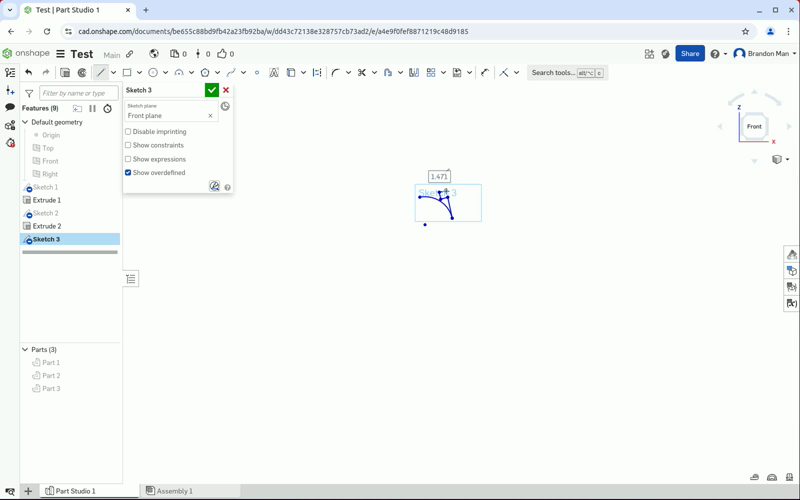
key_down(shift)
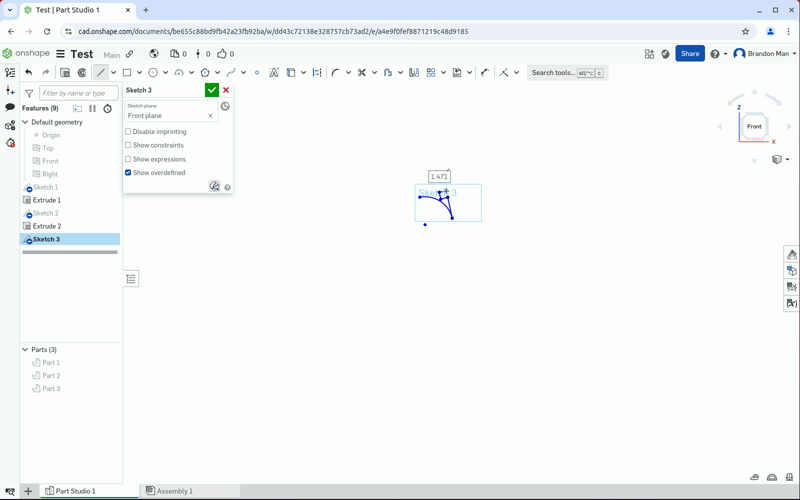
mouse_move(476, 190)
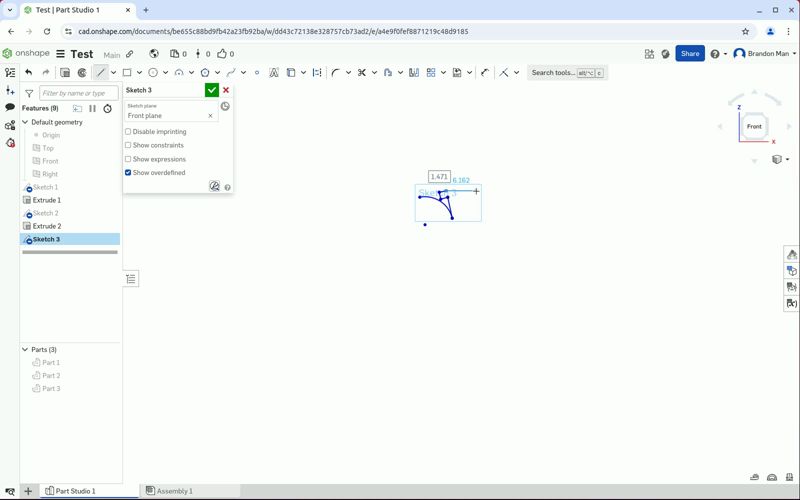
mouse_move(444, 182)
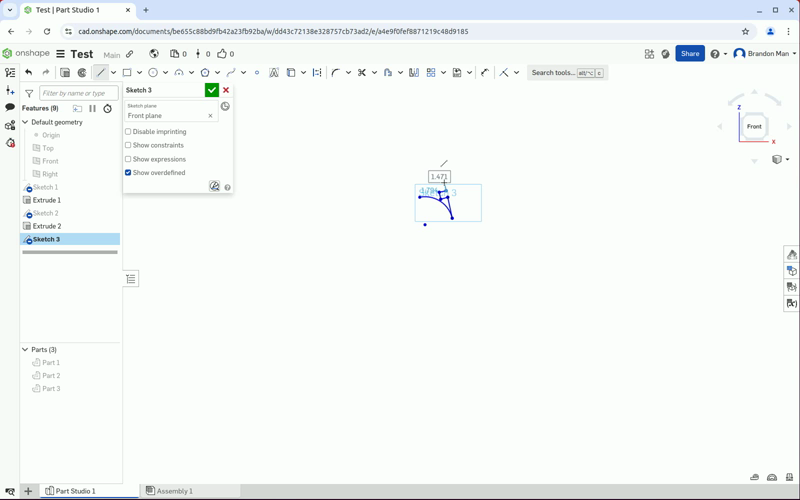
click(444, 182)
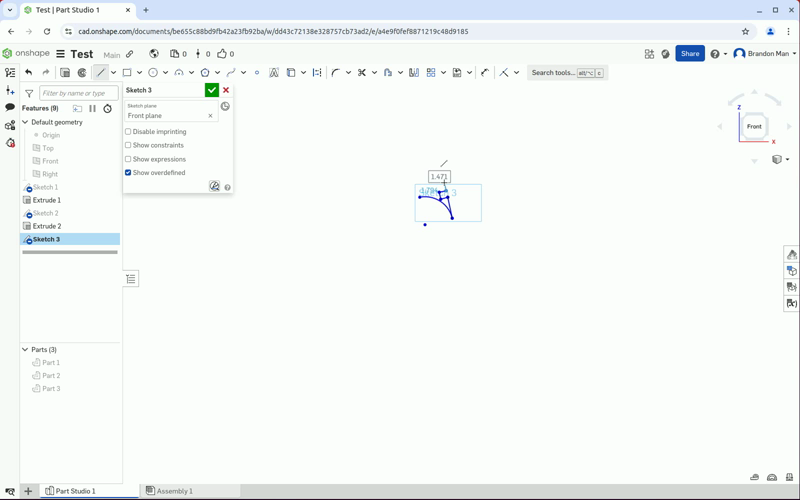
key_up(shift)
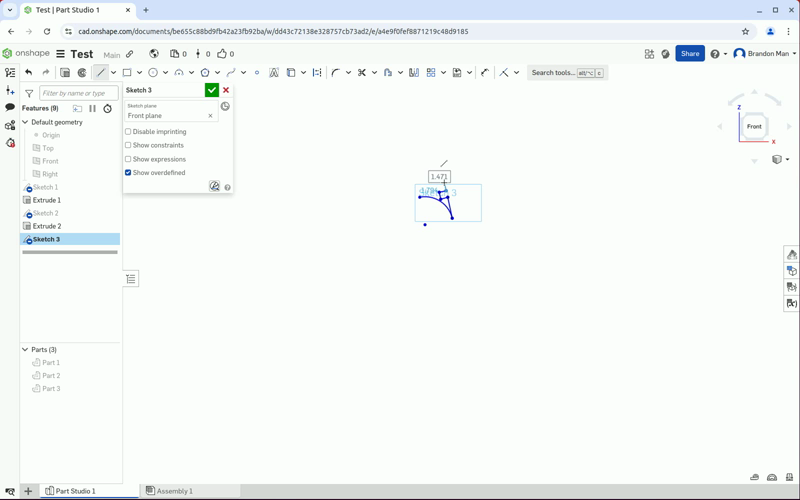
key(esc)
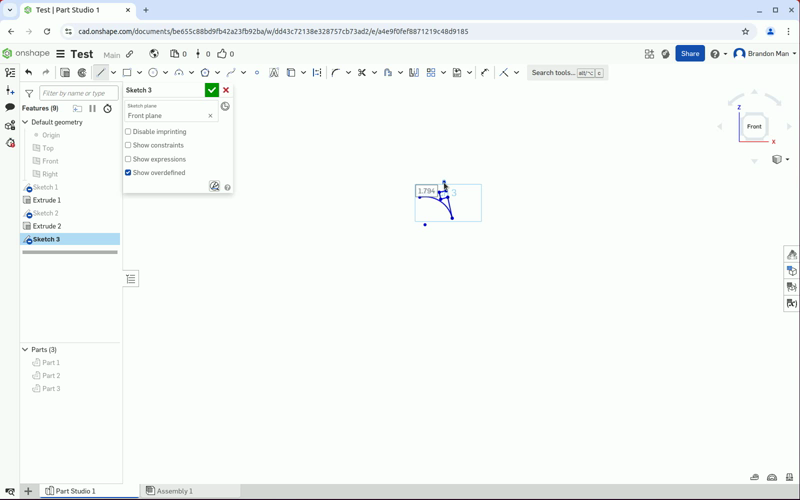
key(a)
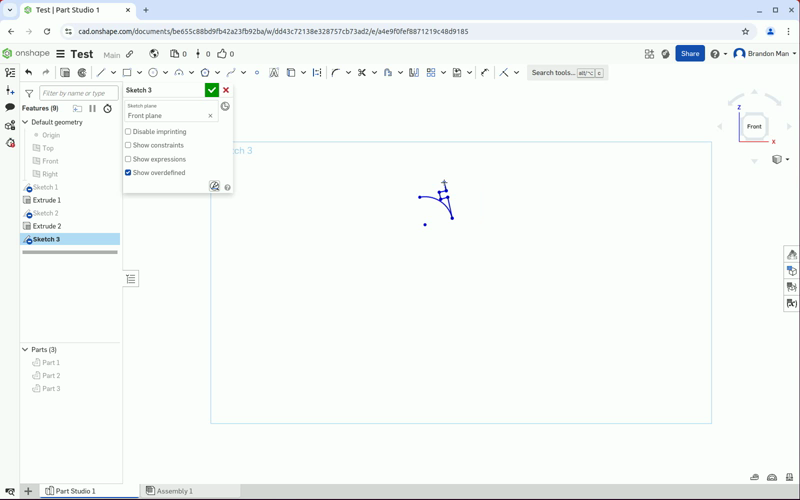
mouse_move(444, 182)
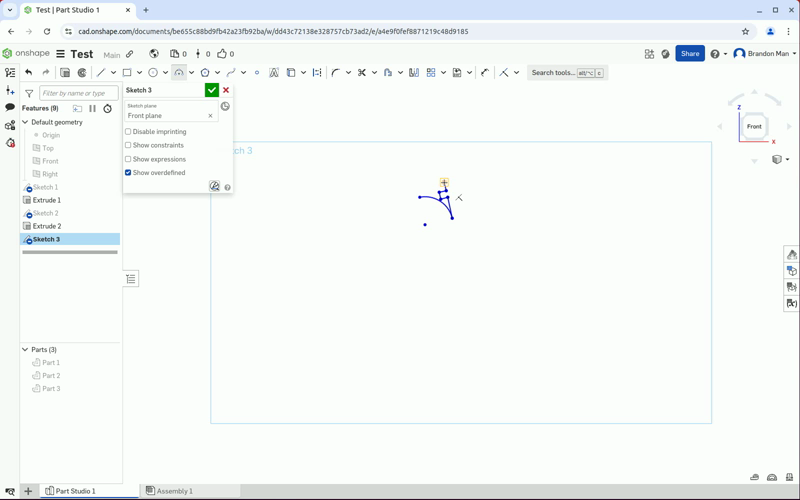
click(444, 182)
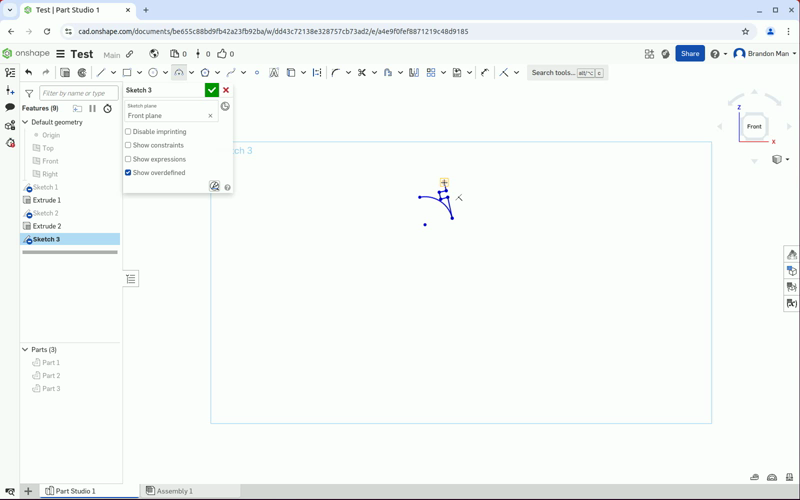
key_down(shift)
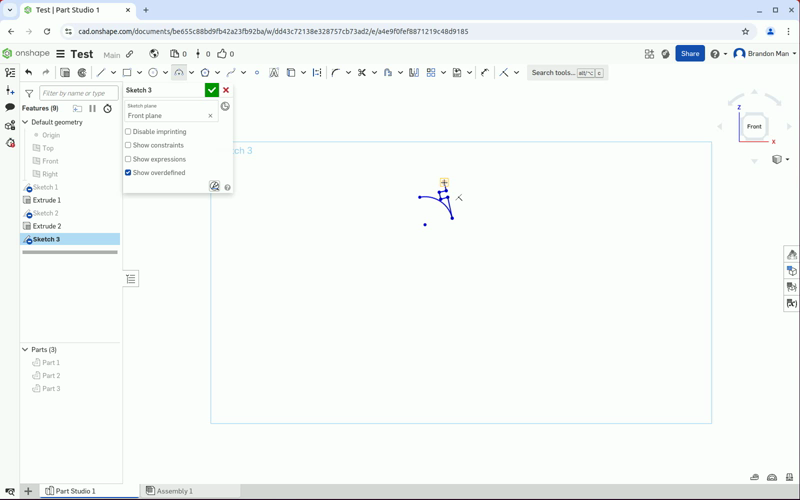
mouse_move(430, 184)
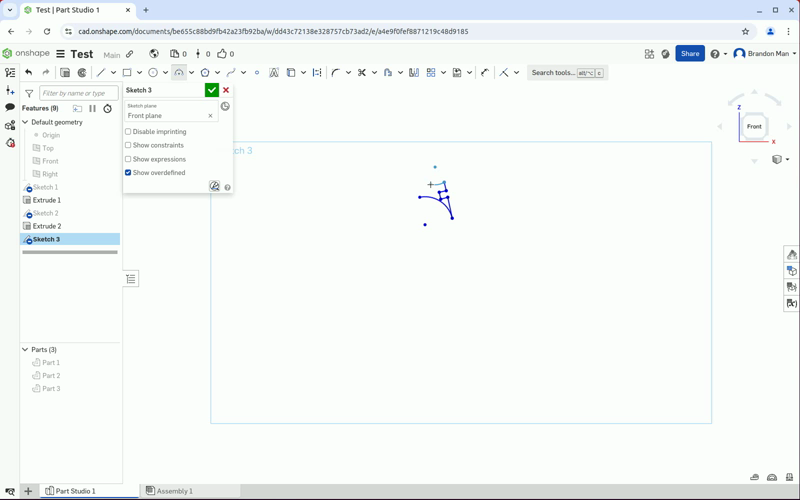
click(430, 184)
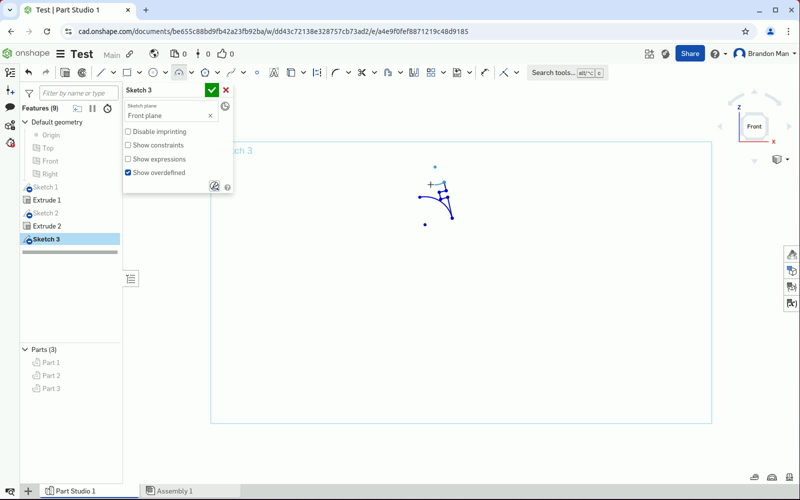
mouse_move(438, 190)
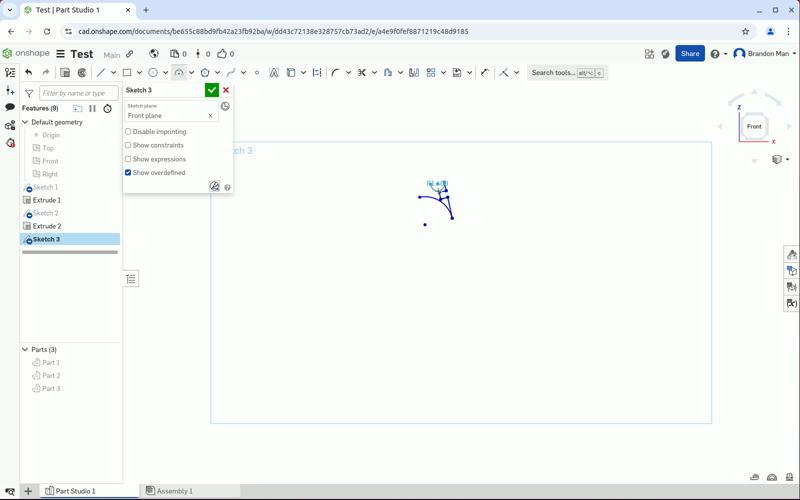
scroll(6)
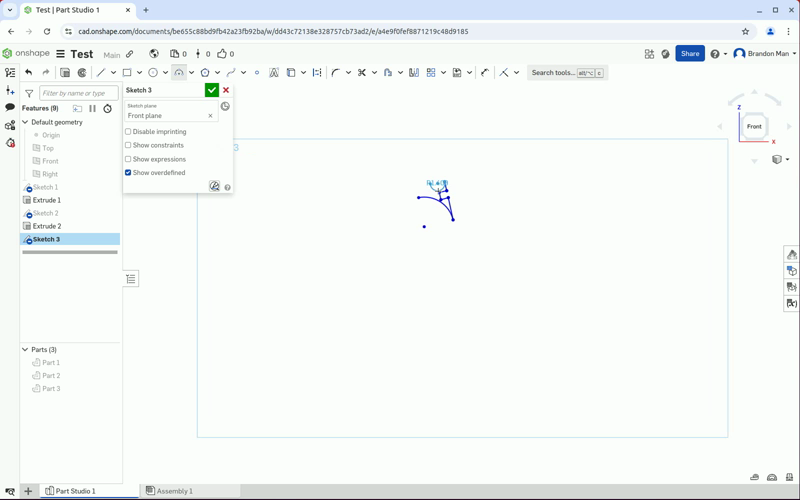
scroll(6)
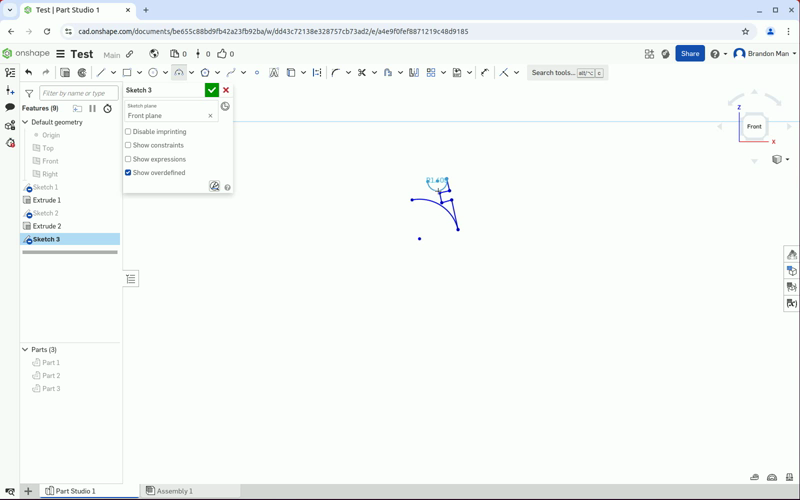
scroll(6)
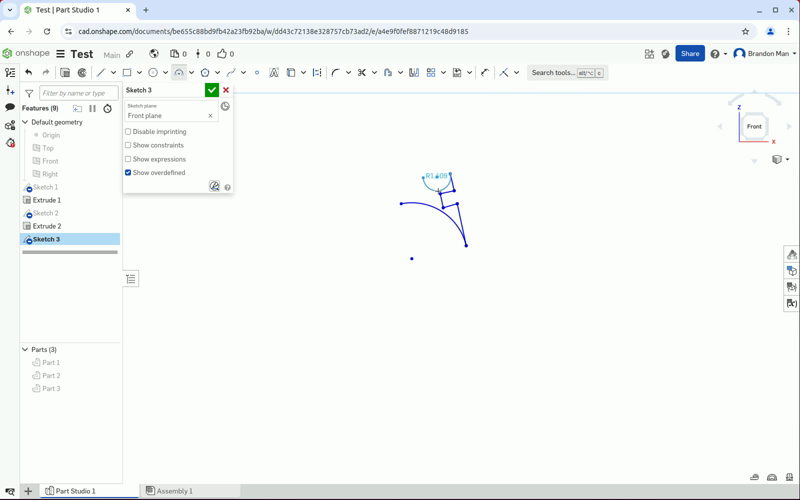
scroll(6)
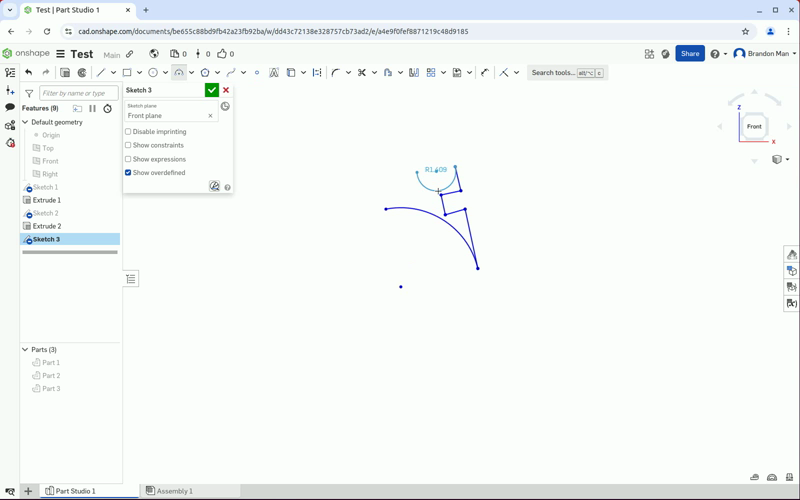
scroll(6)
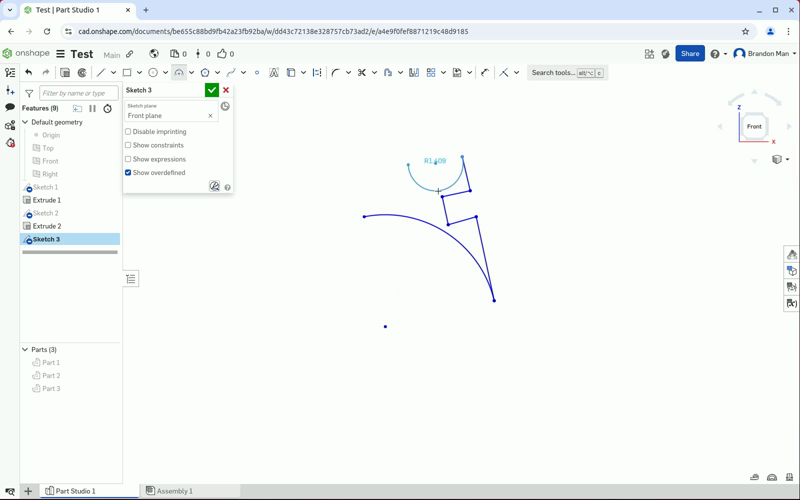
scroll(6)
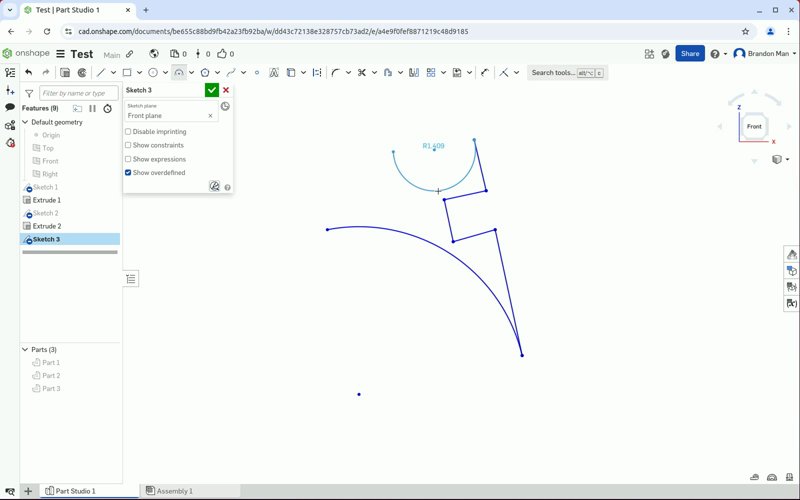
scroll(6)
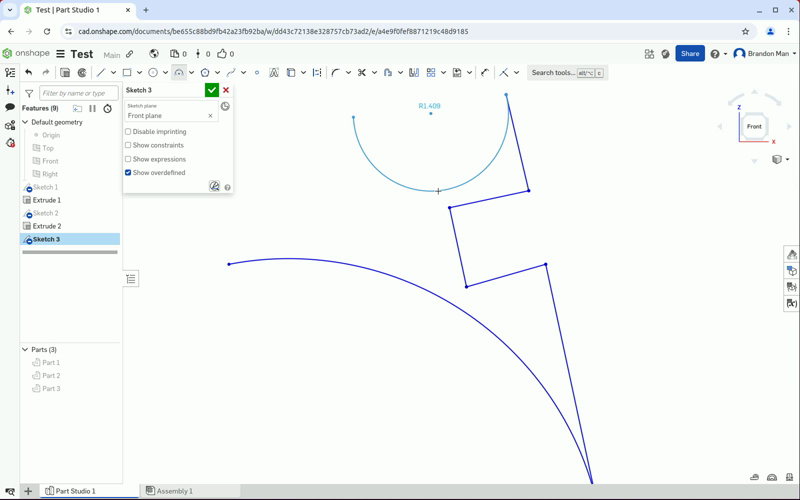
click(438, 190)
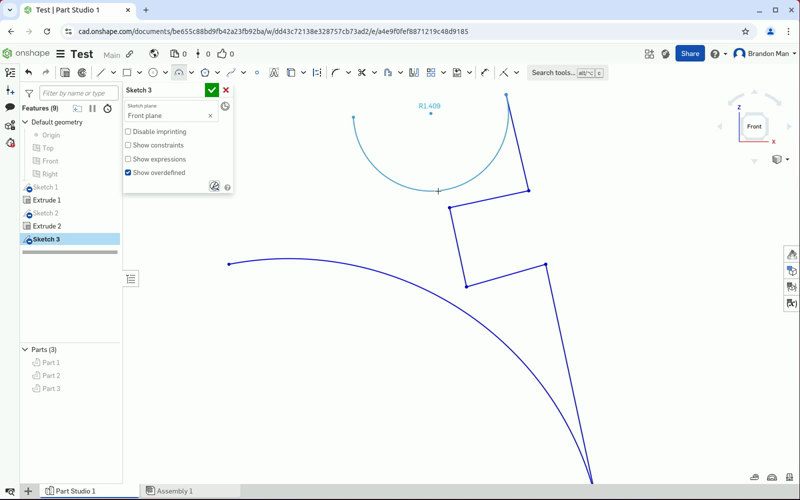
scroll(-6)
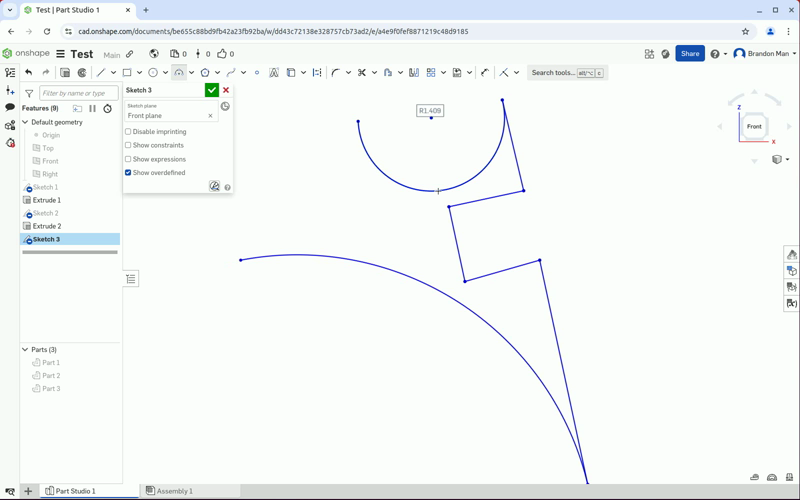
scroll(-6)
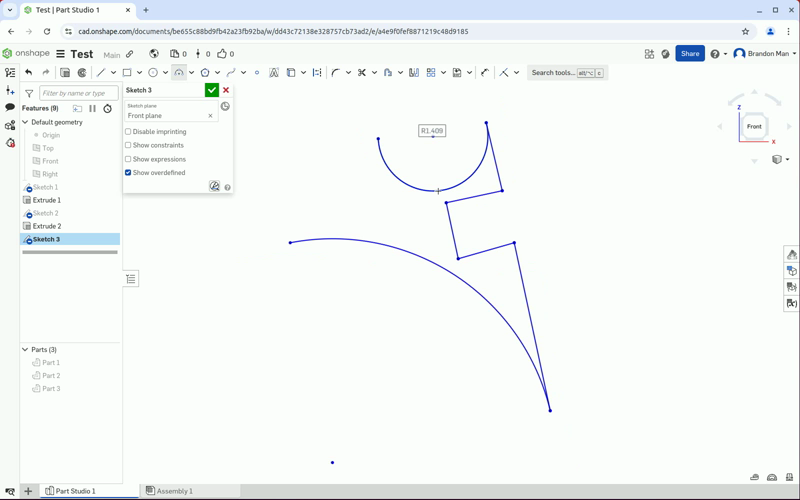
scroll(-6)
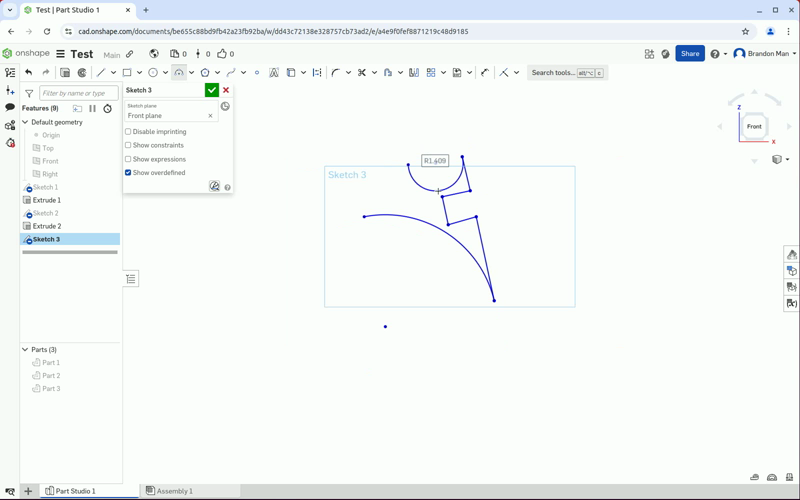
scroll(-6)
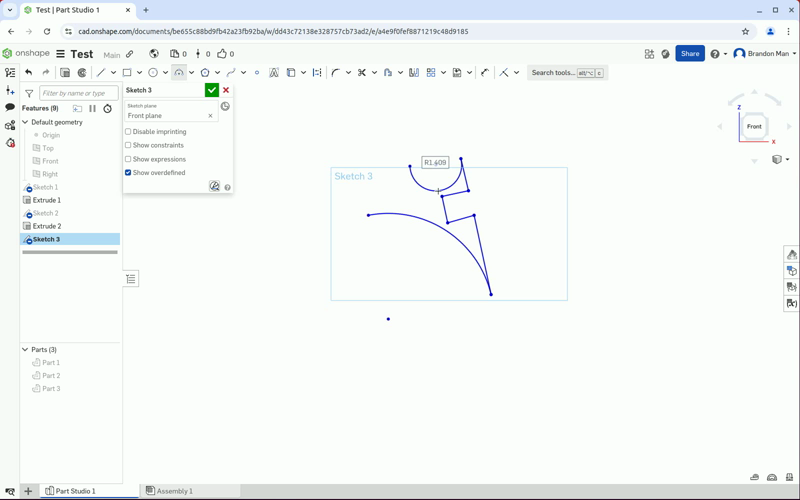
scroll(-6)
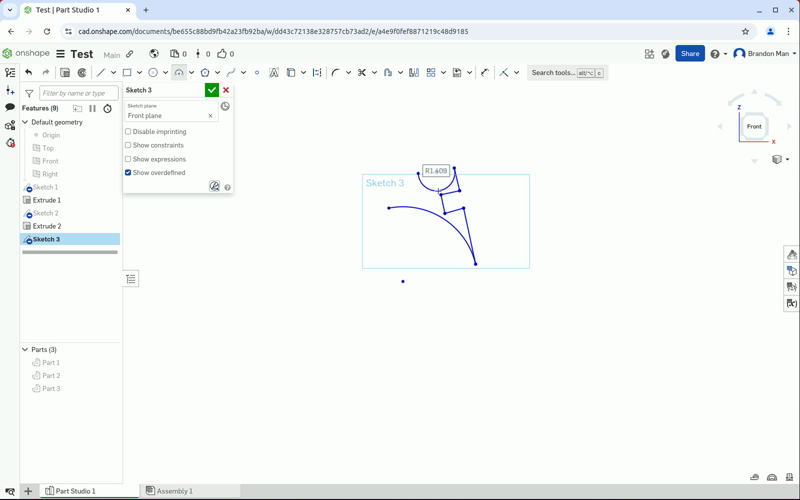
scroll(-6)
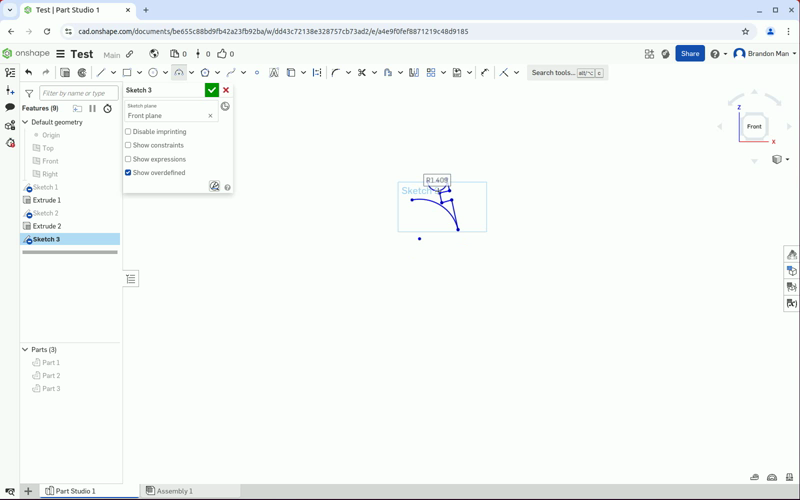
scroll(-6)
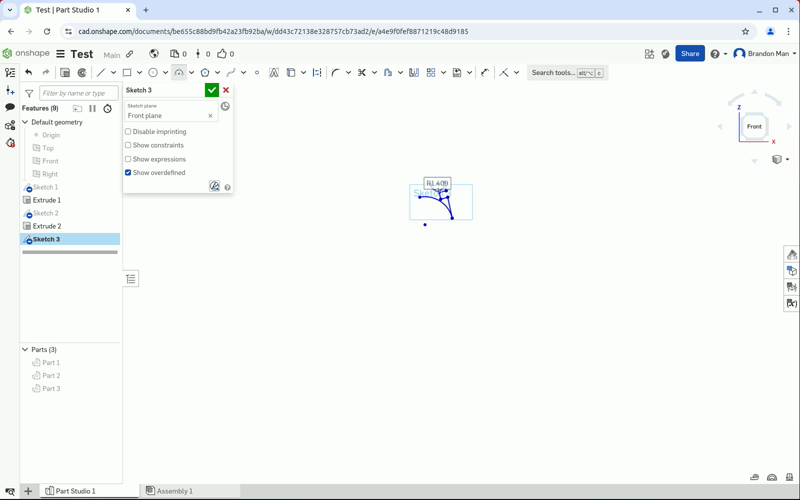
key_up(shift)
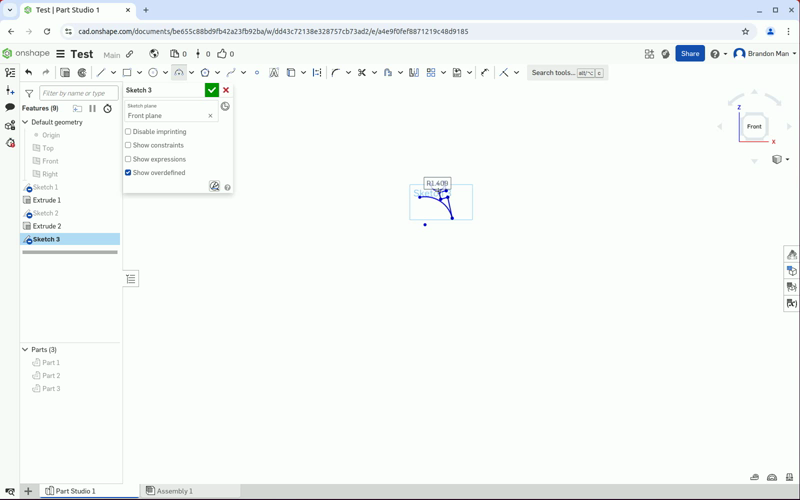
mouse_move(430, 184)
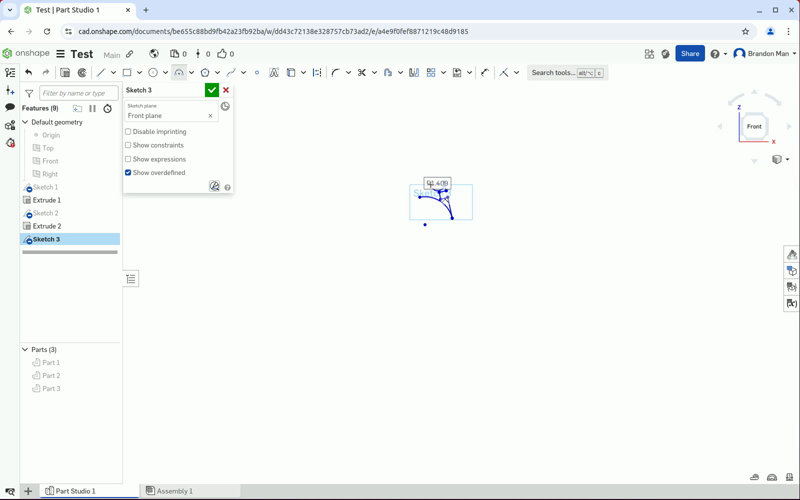
click(430, 184)
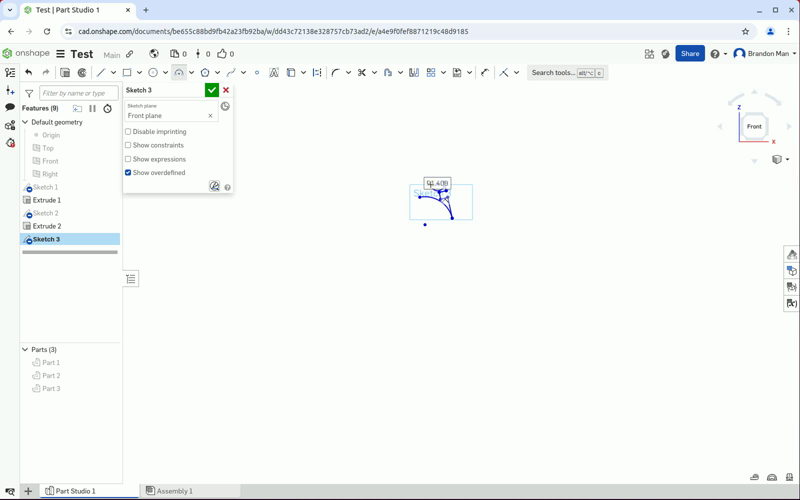
mouse_move(419, 197)
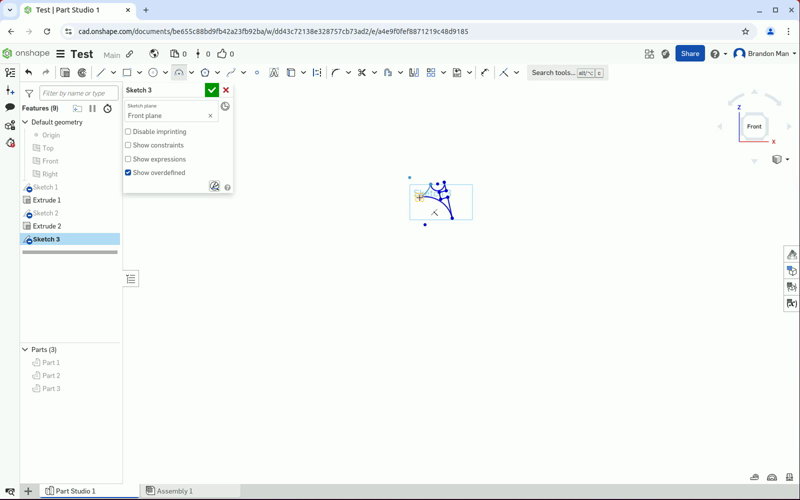
click(419, 197)
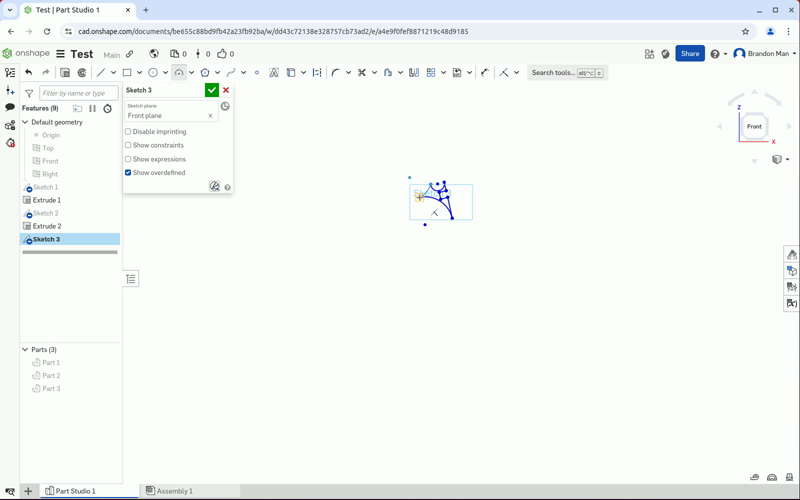
key_down(shift)
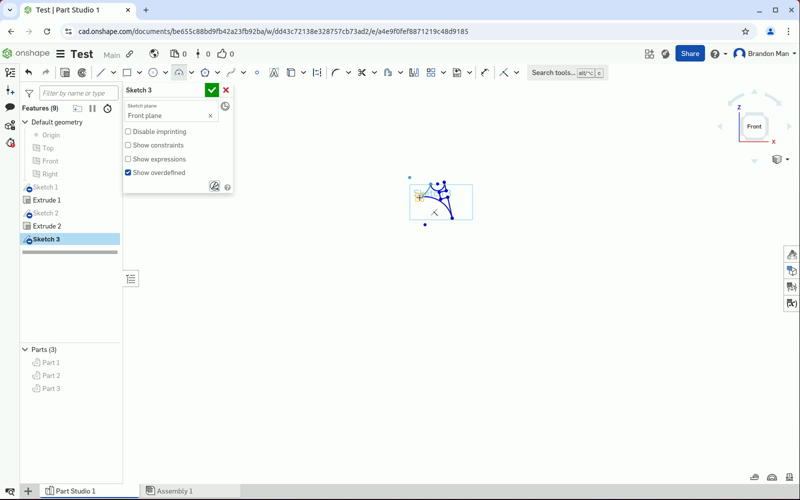
mouse_move(427, 192)
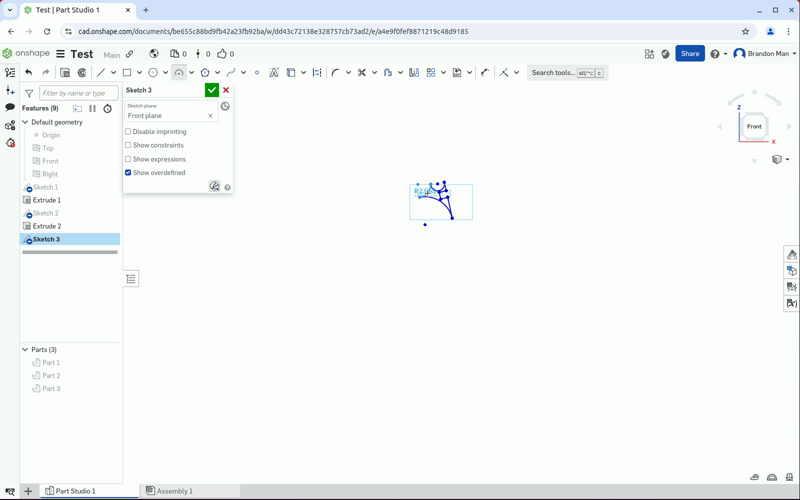
click(427, 192)
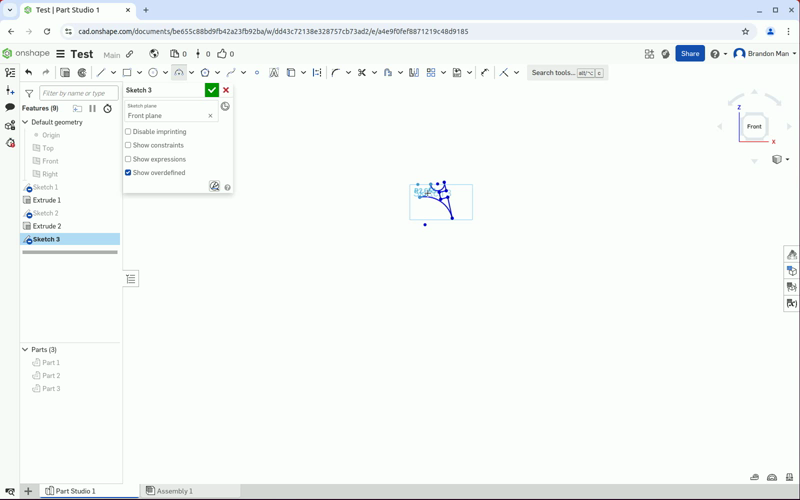
key_up(shift)
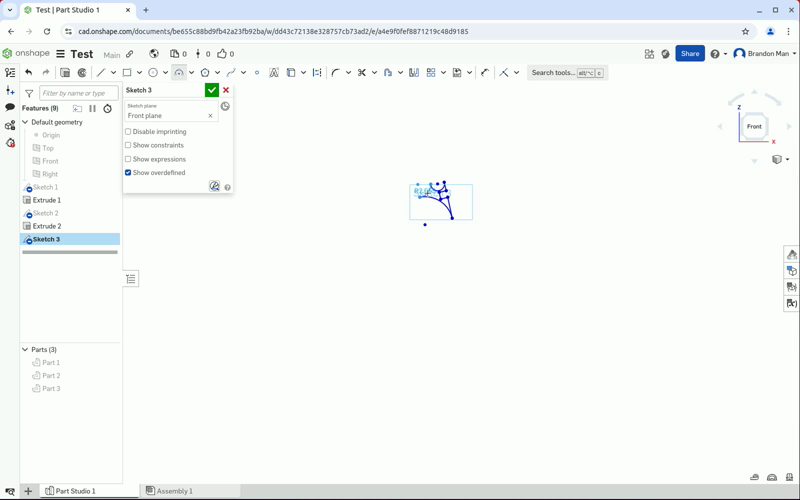
key(esc)
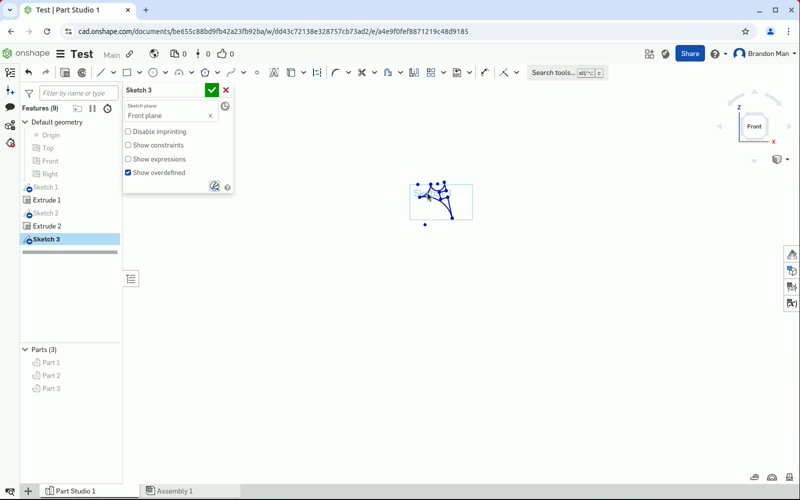
mouse_move(431, 204)
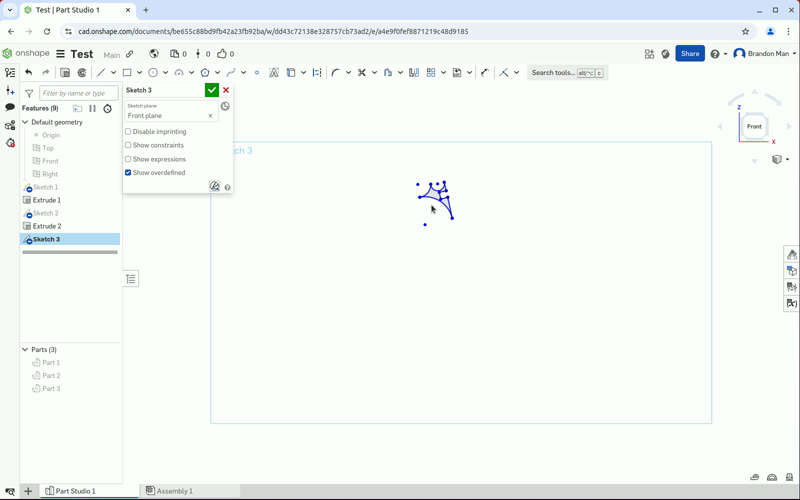
scroll(6)
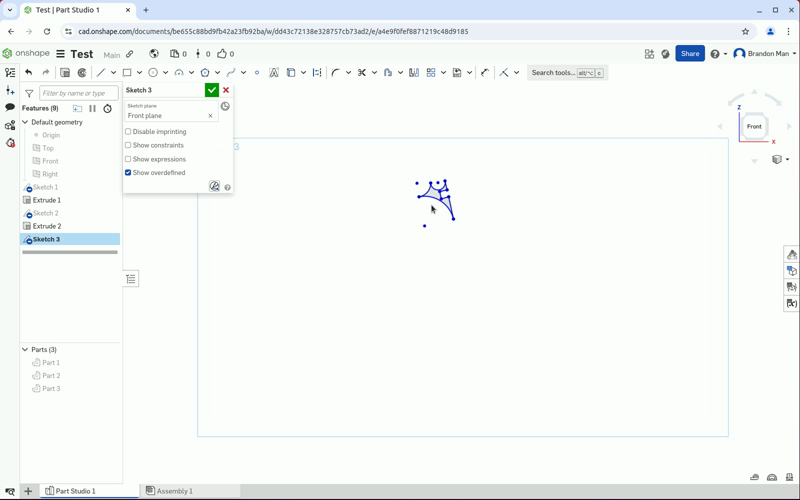
scroll(6)
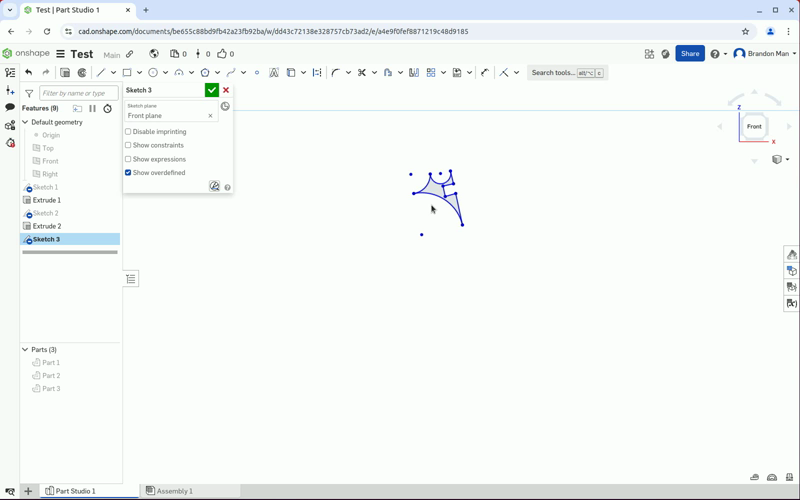
scroll(6)
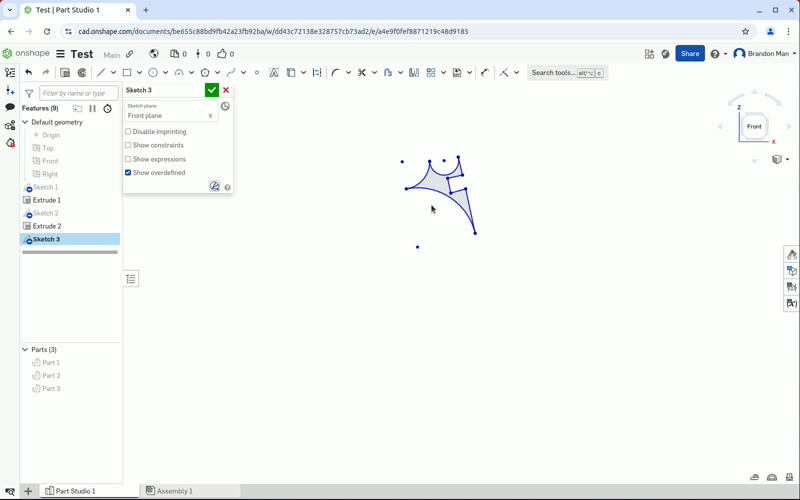
scroll(6)
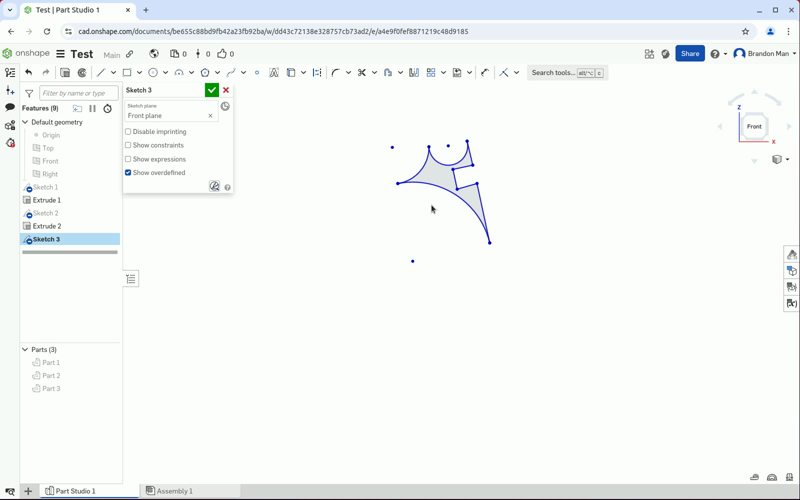
scroll(6)
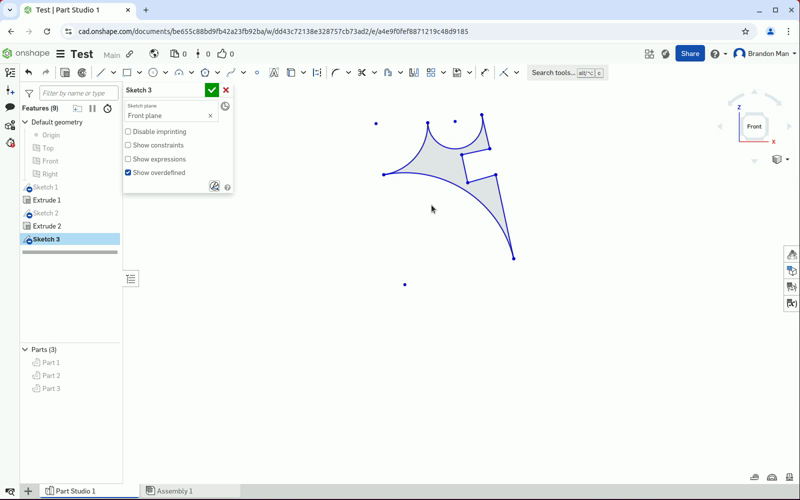
scroll(6)
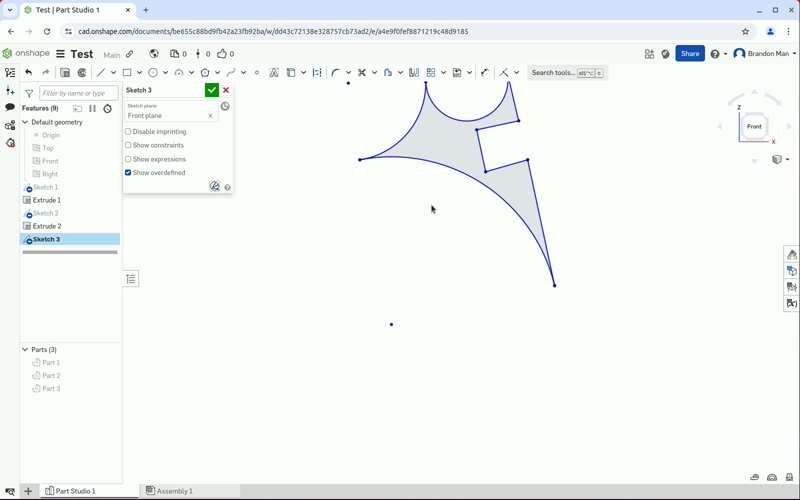
scroll(6)
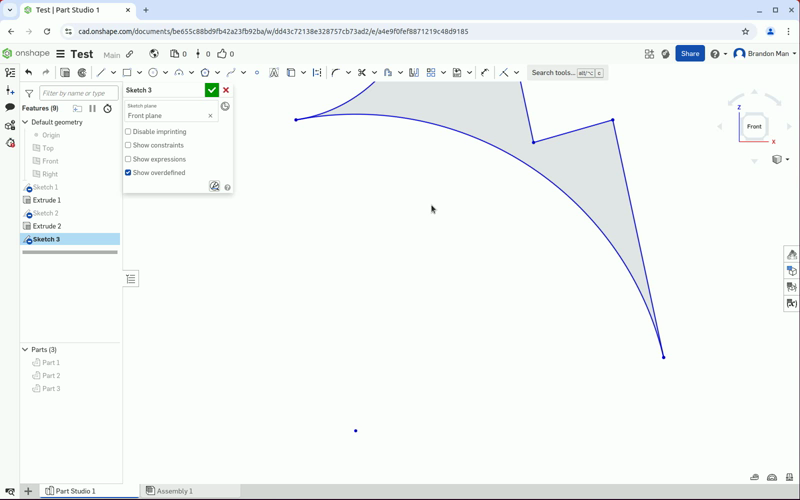
click(431, 204)
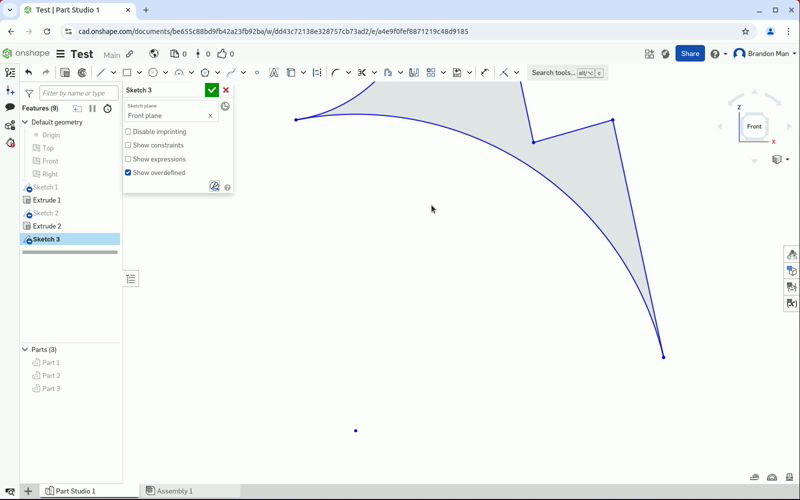
scroll(-6)
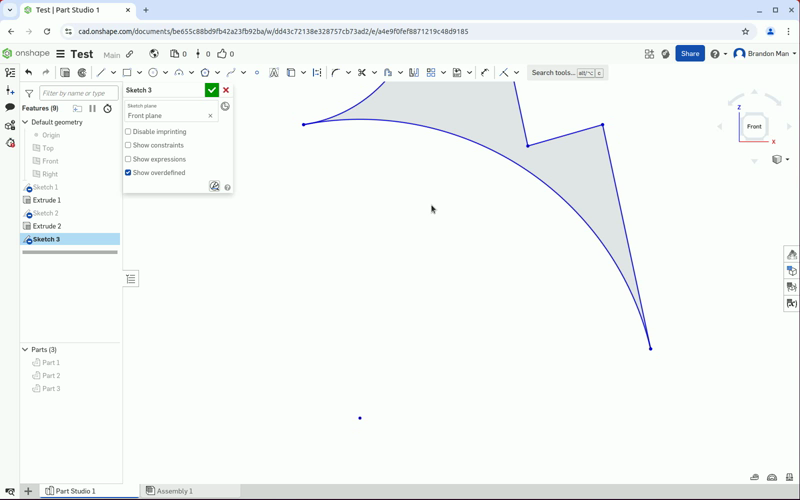
scroll(-6)
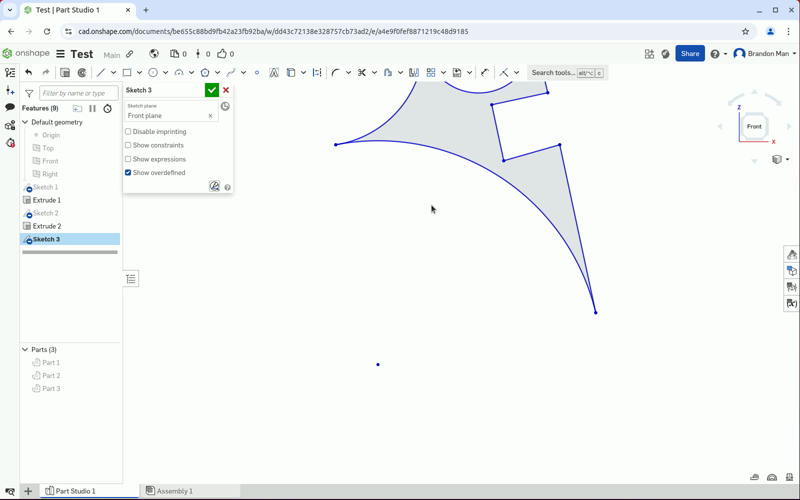
scroll(-6)
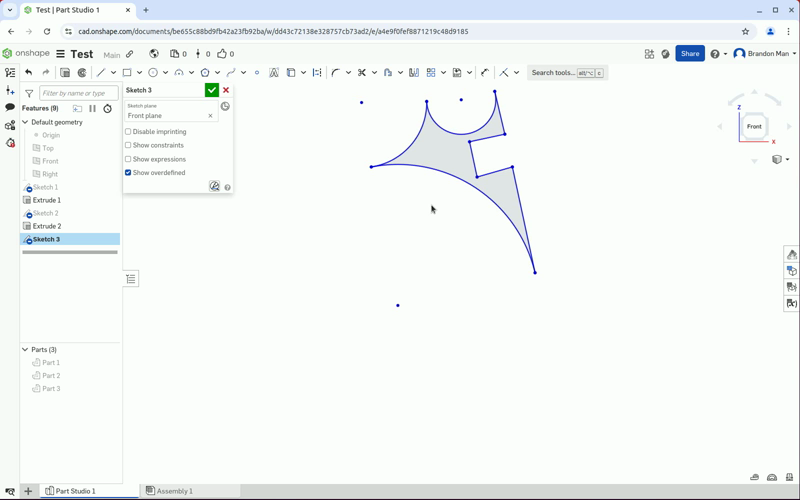
scroll(-6)
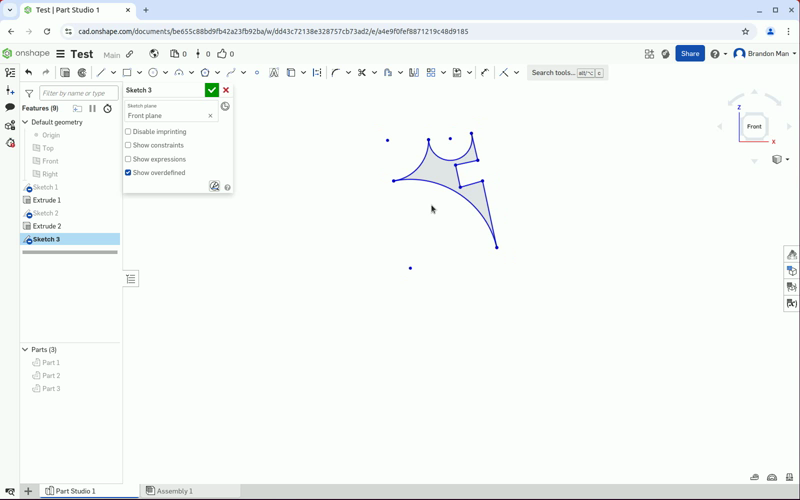
scroll(-6)
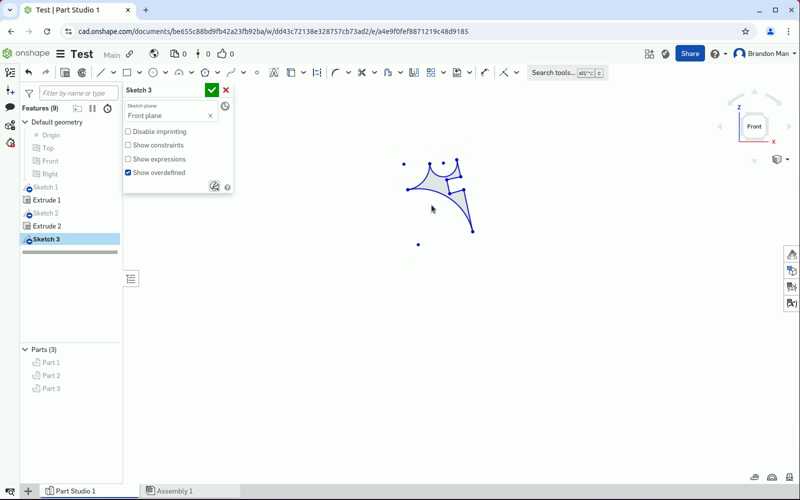
scroll(-6)
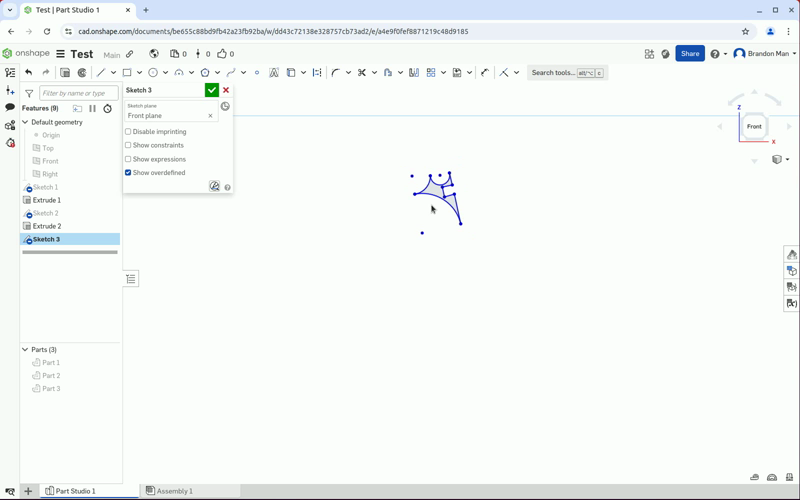
scroll(-6)
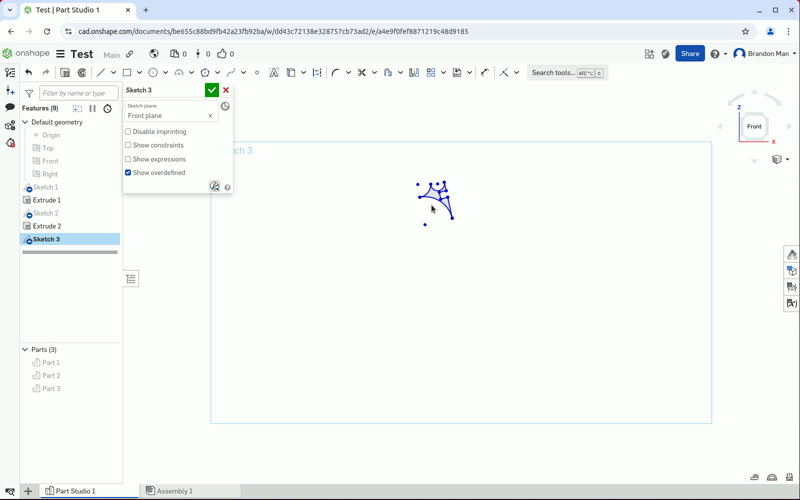
mouse_move(73, 352)
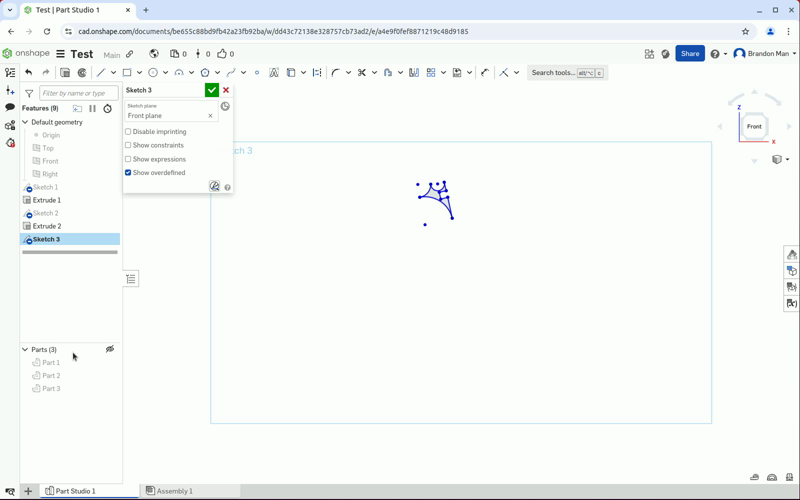
key(shift+y)
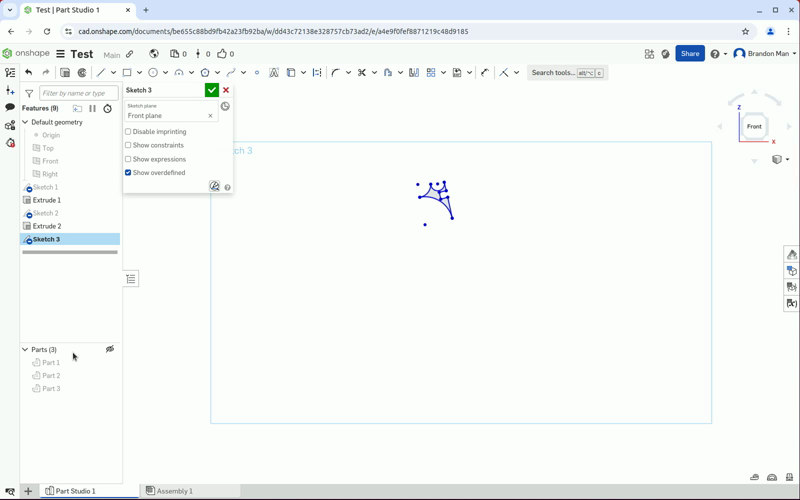
key(shift+e)
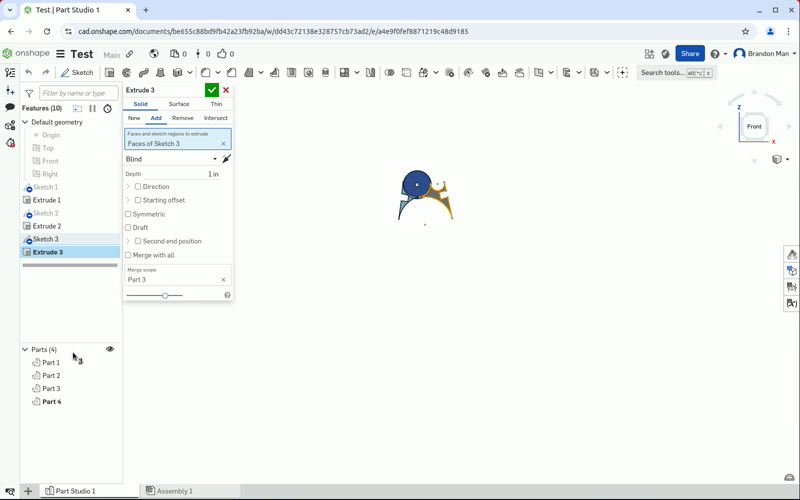
mouse_move(143, 106)
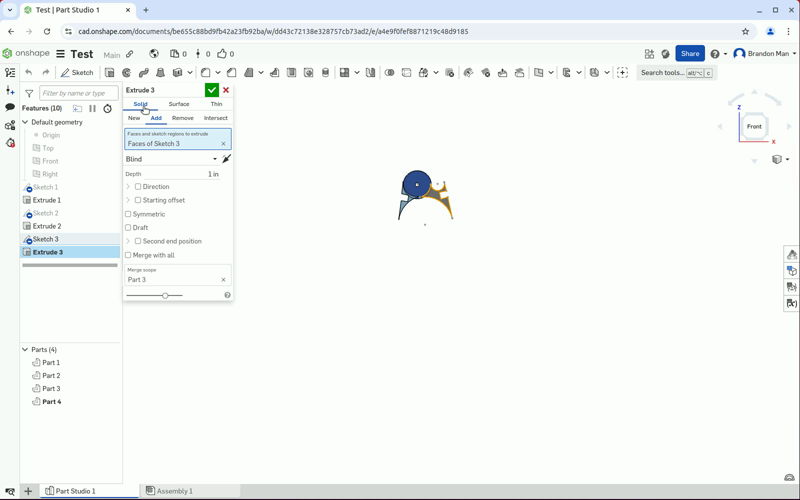
click(143, 106)
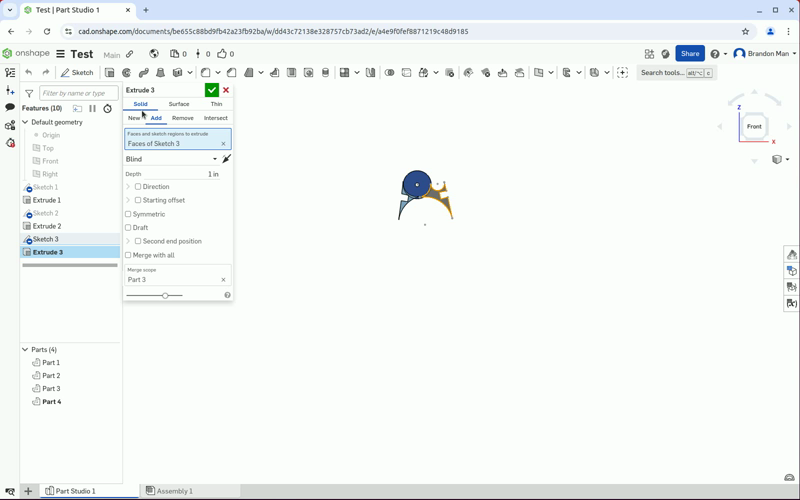
mouse_move(137, 120)
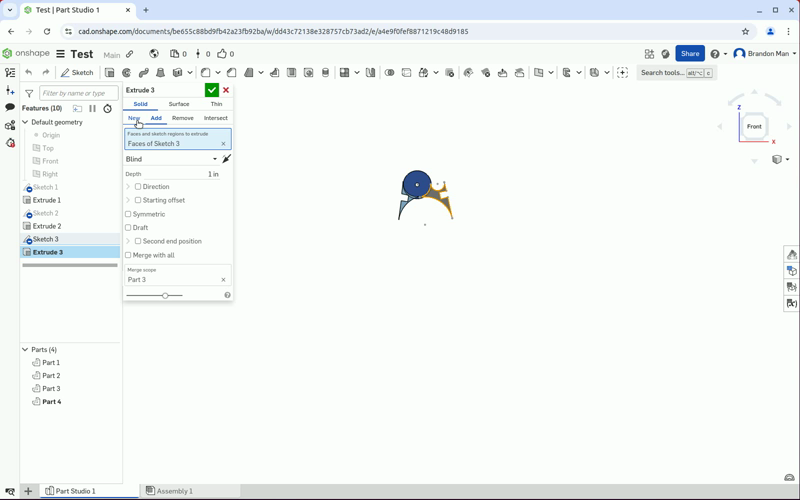
click(137, 120)
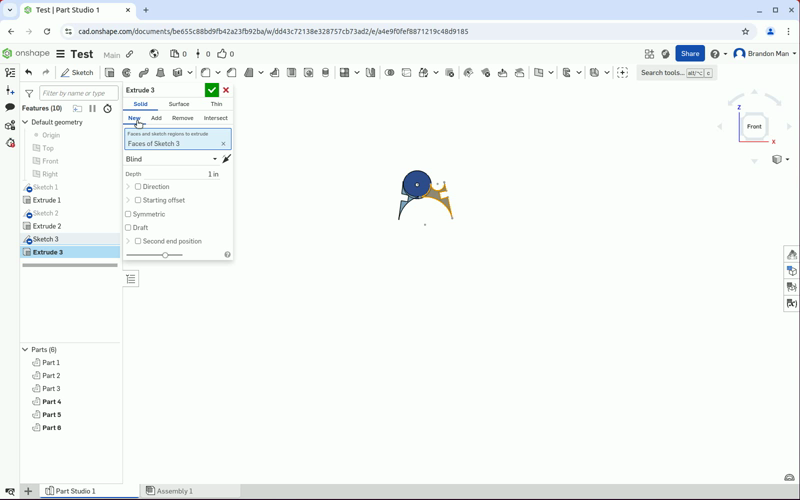
key(tab, 4)
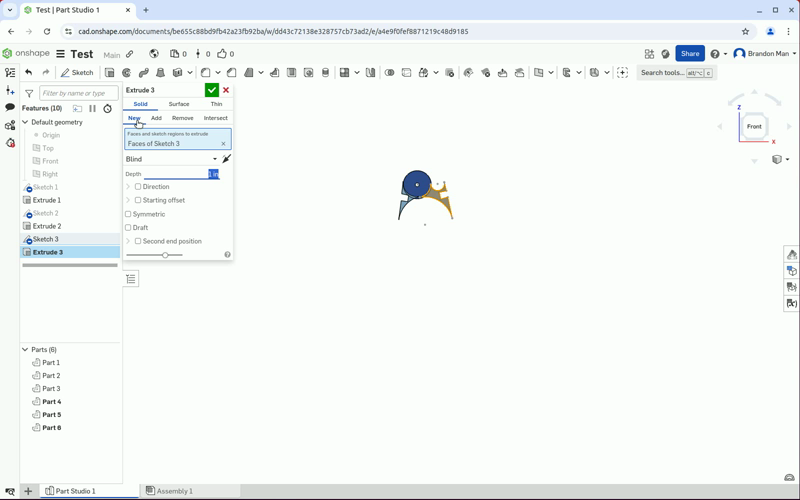
text(1.685)
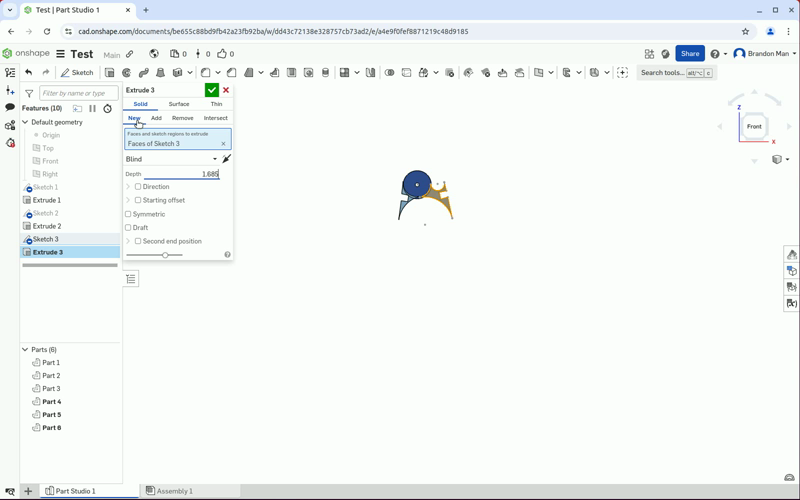
key(enter)
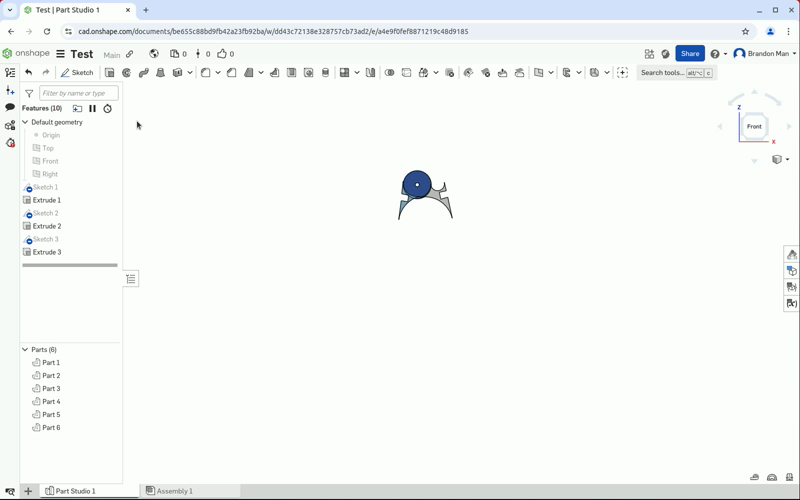
key(shift+h)
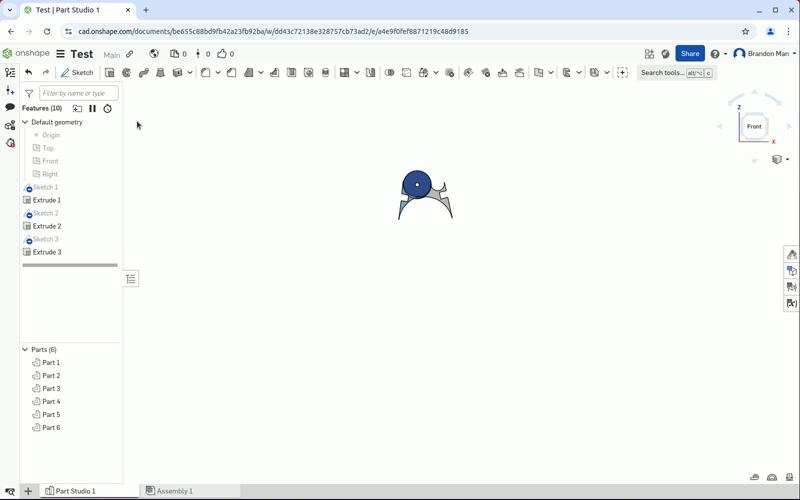
key(shift+h)
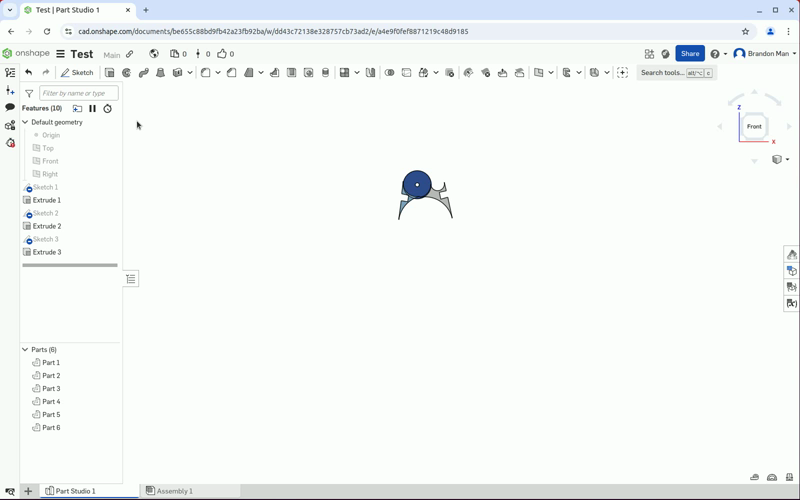
mouse_move(73, 189)
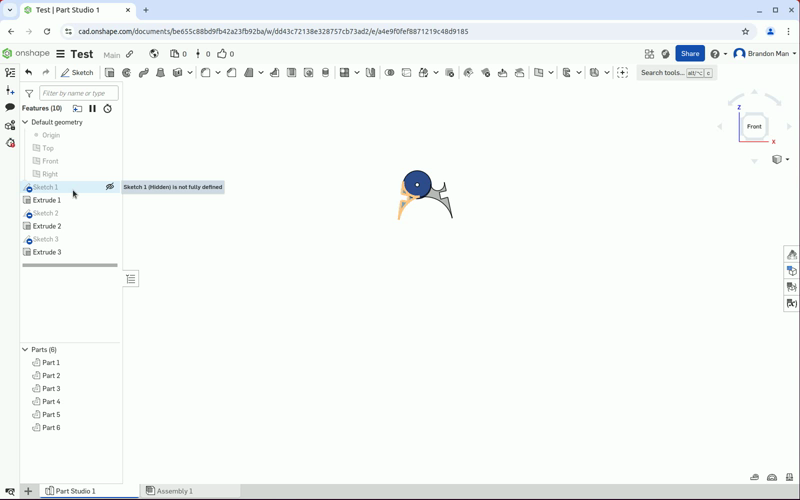
click(73, 189)
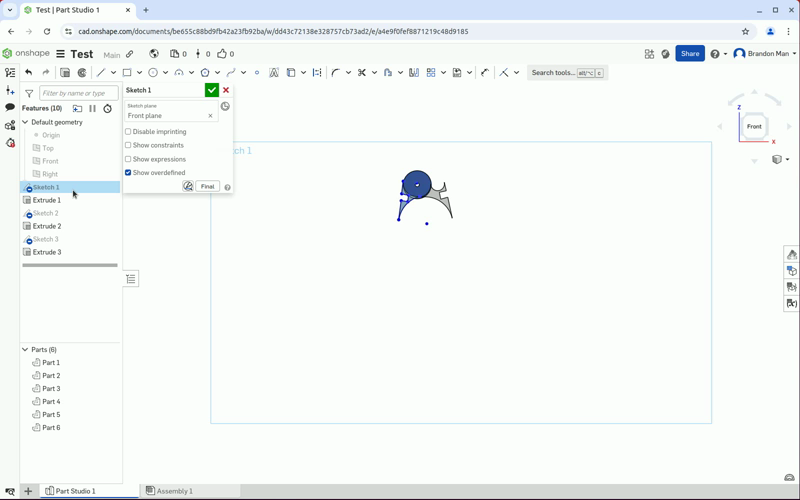
mouse_move(229, 92)
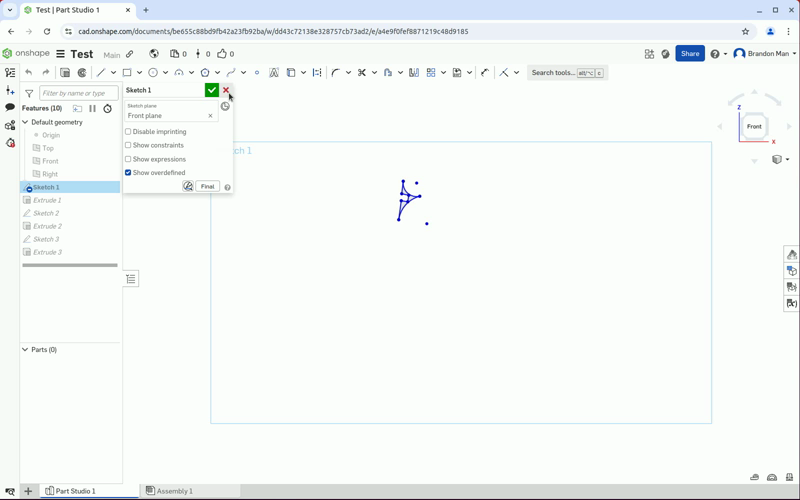
click(229, 92)
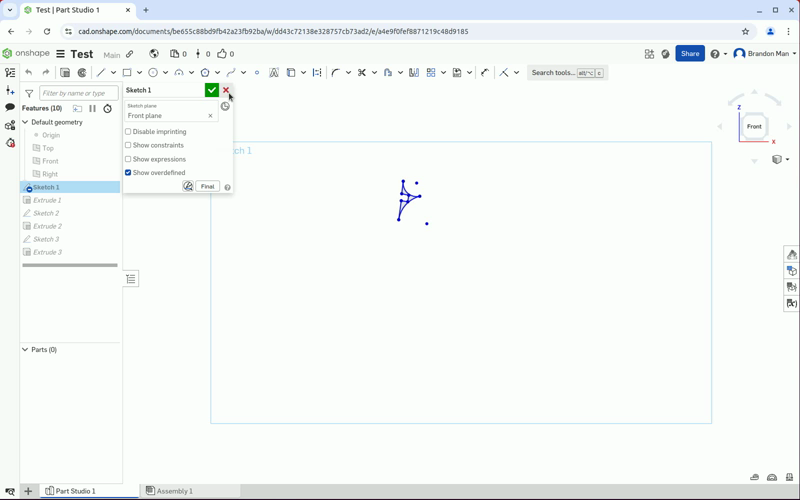
key(shift+s)
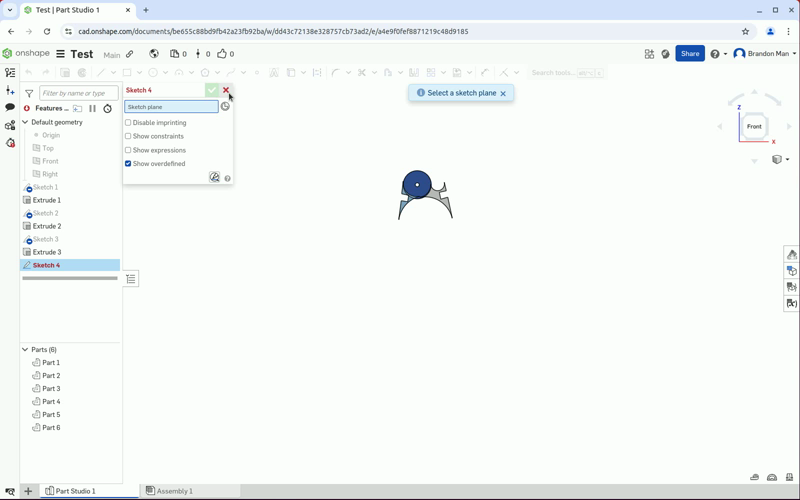
mouse_move(73, 163)
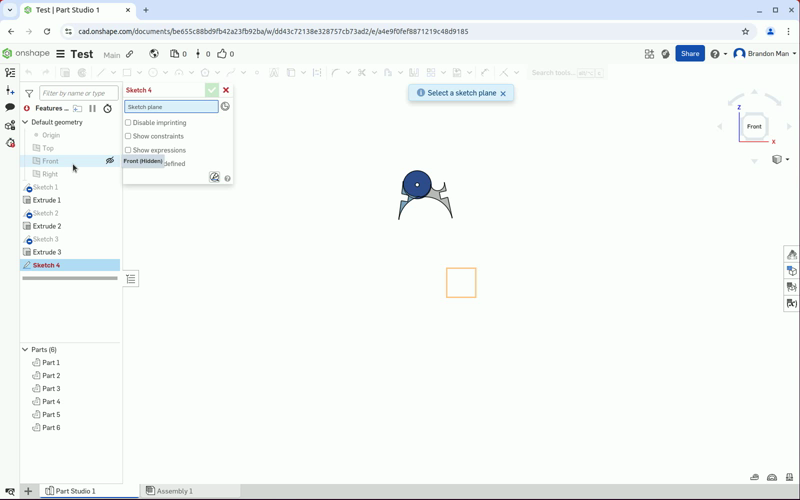
click(73, 163)
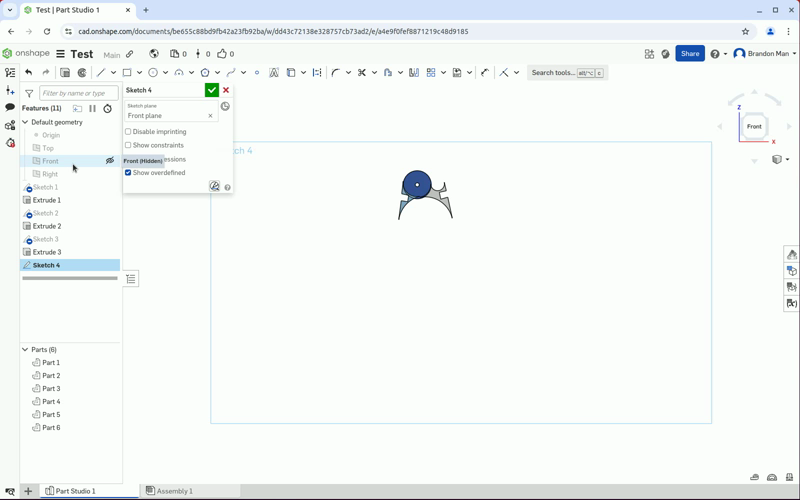
mouse_move(73, 352)
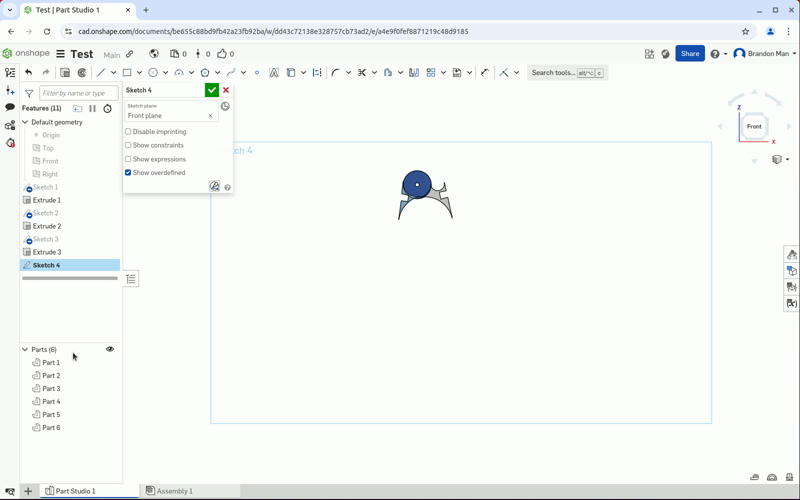
key(y)
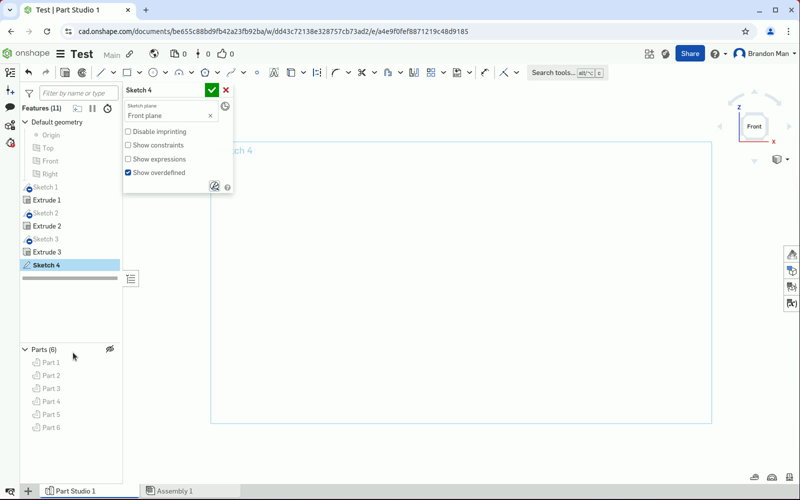
key(a)
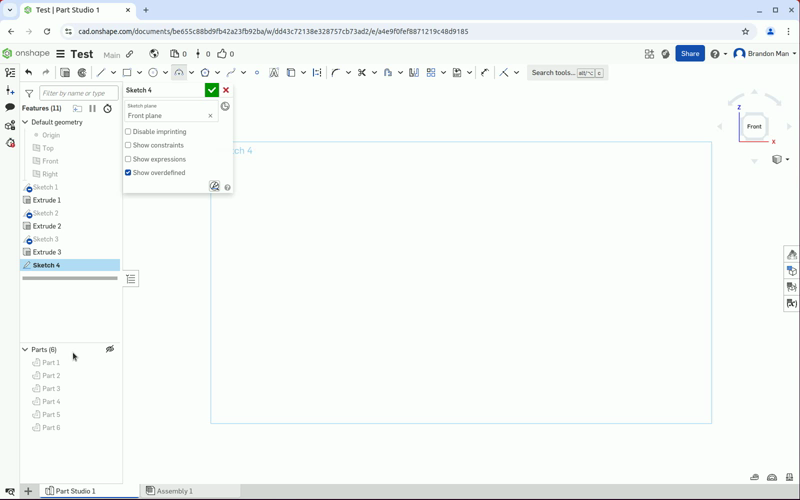
key_down(shift)
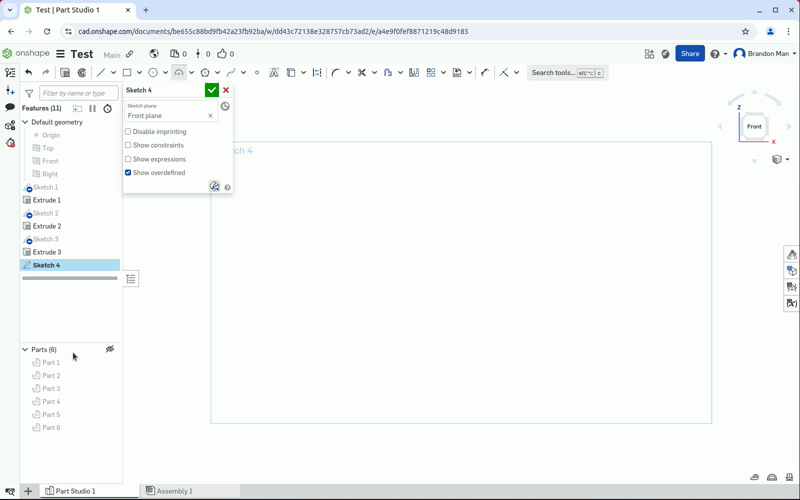
mouse_move(420, 171)
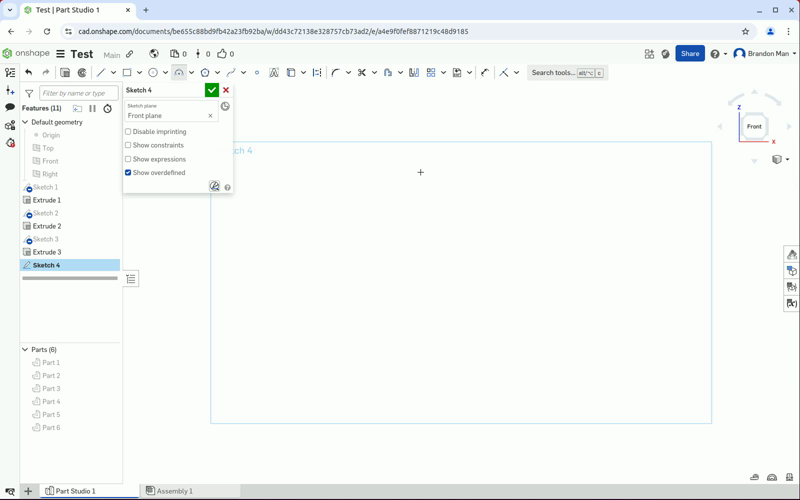
click(420, 171)
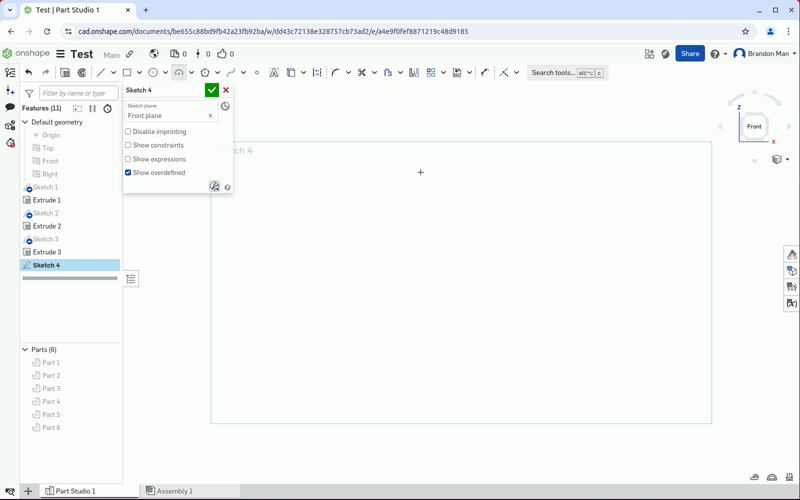
key_up(shift)
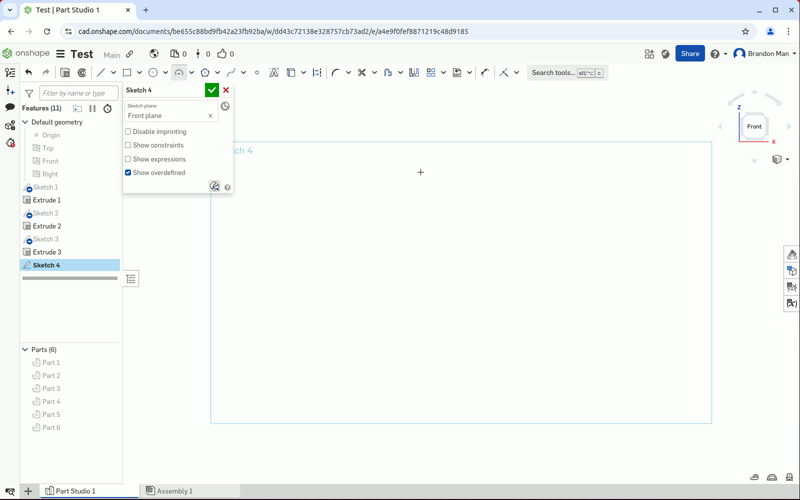
key_down(shift)
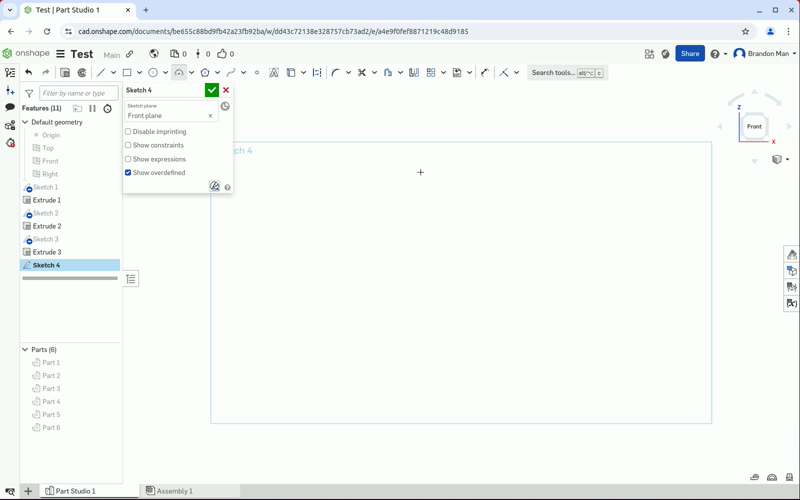
mouse_move(430, 184)
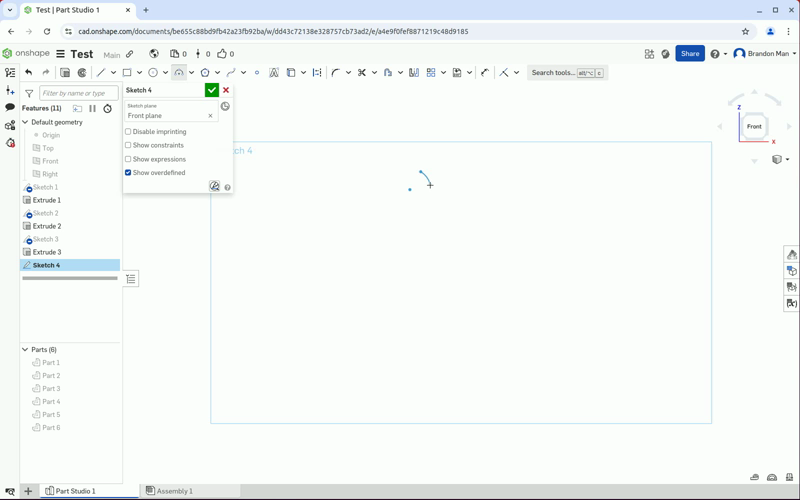
click(430, 184)
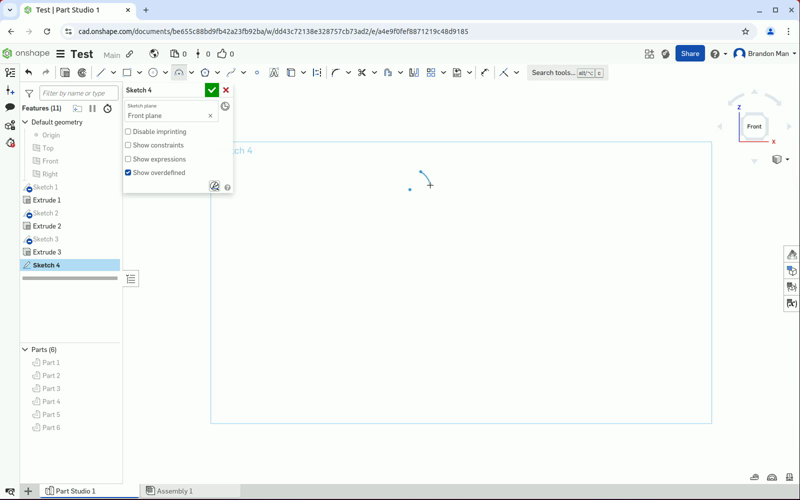
mouse_move(427, 176)
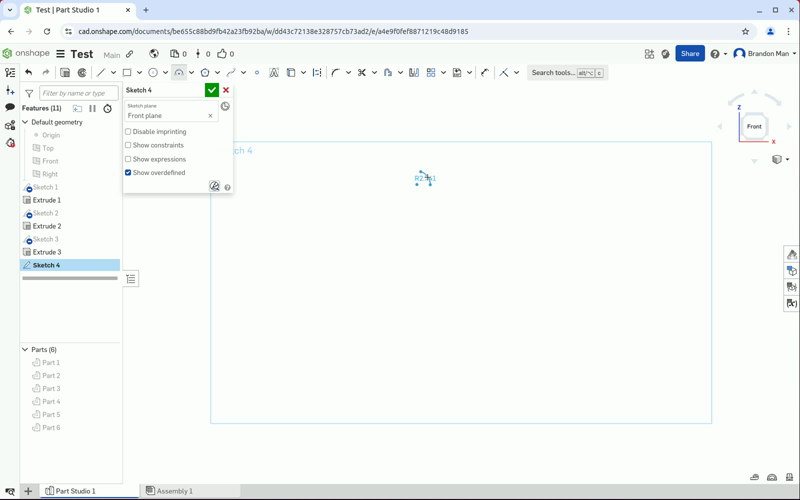
click(427, 176)
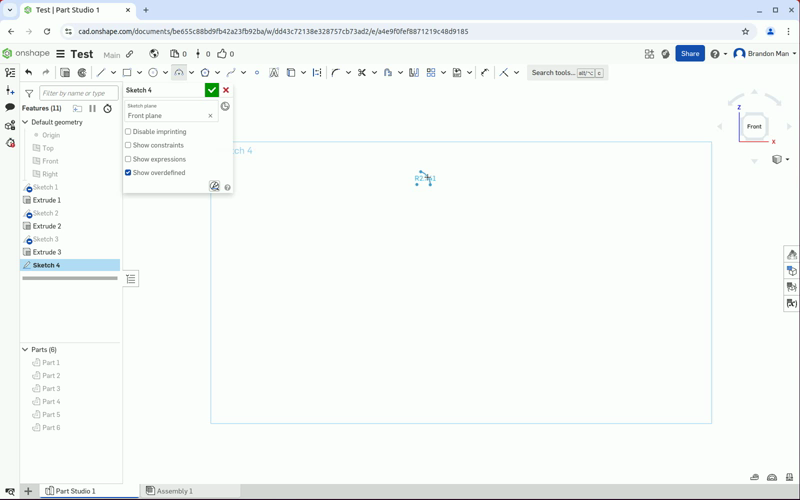
key_up(shift)
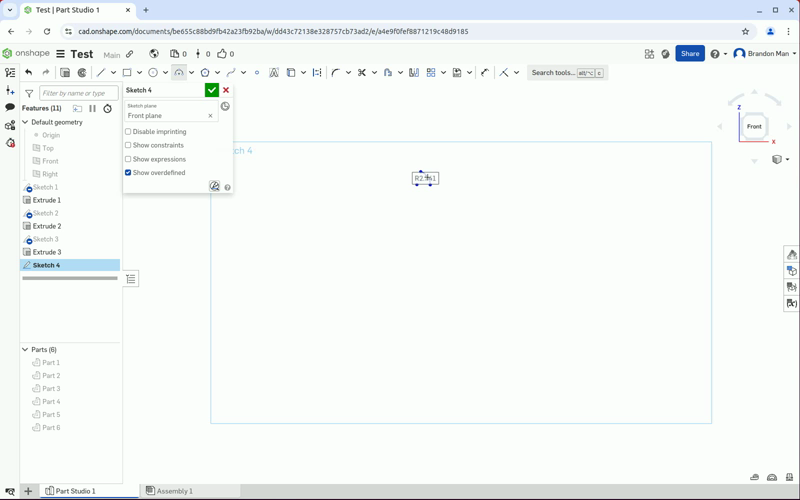
mouse_move(430, 184)
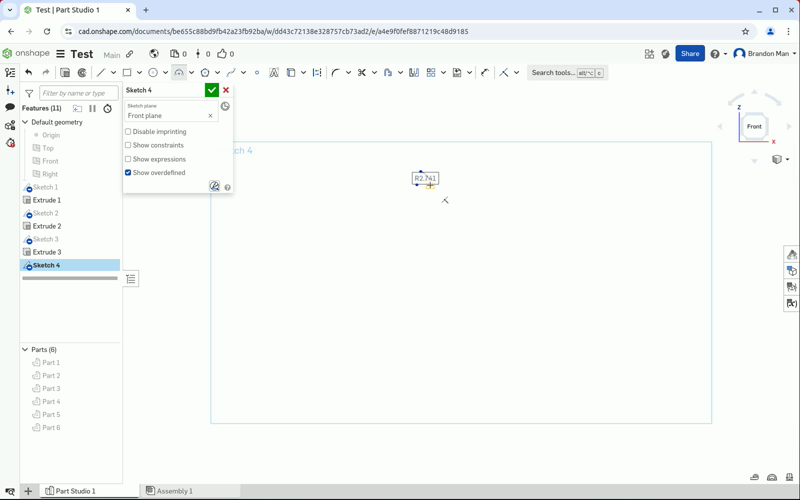
click(430, 184)
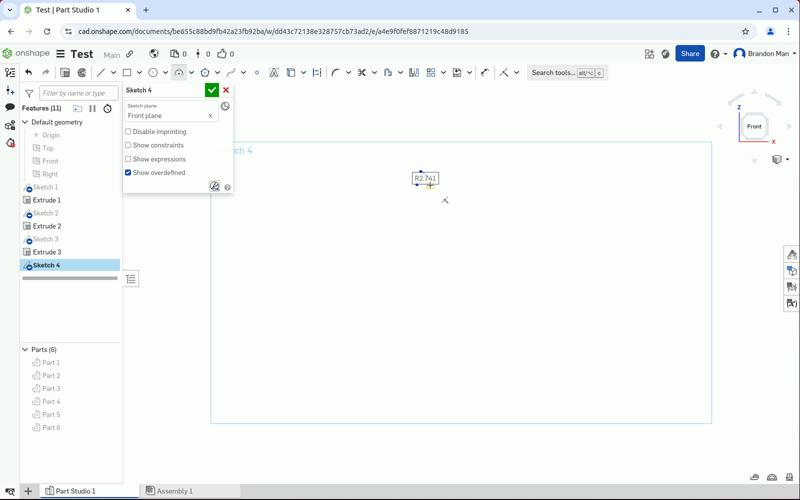
key_down(shift)
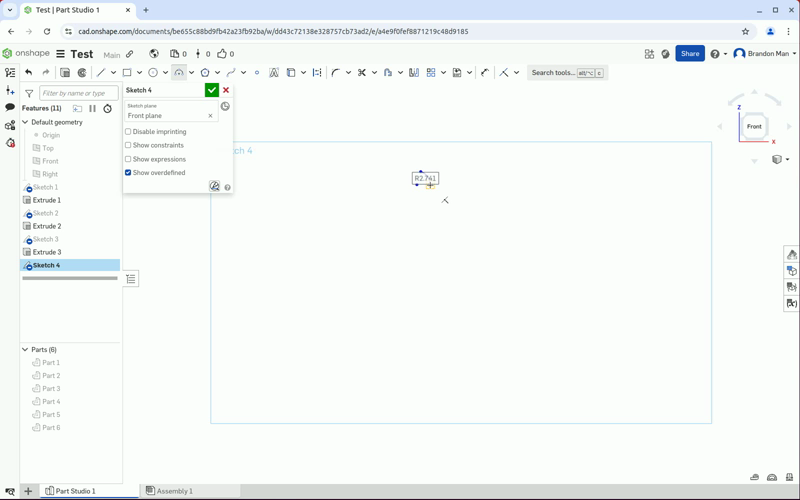
mouse_move(439, 178)
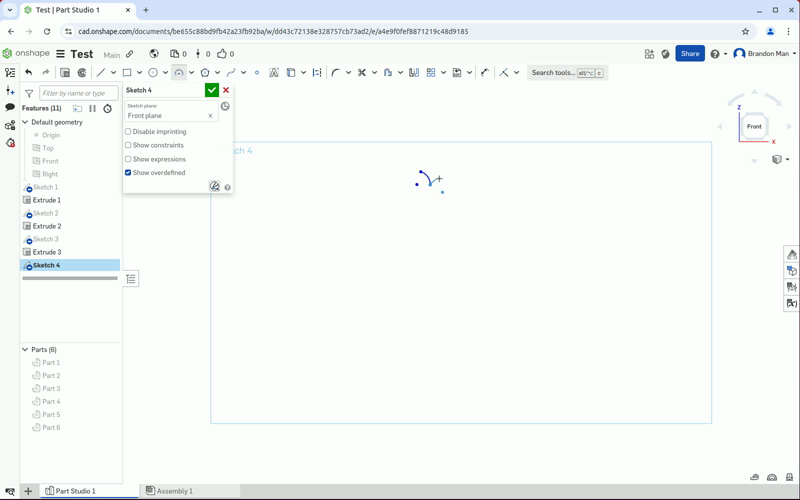
click(439, 178)
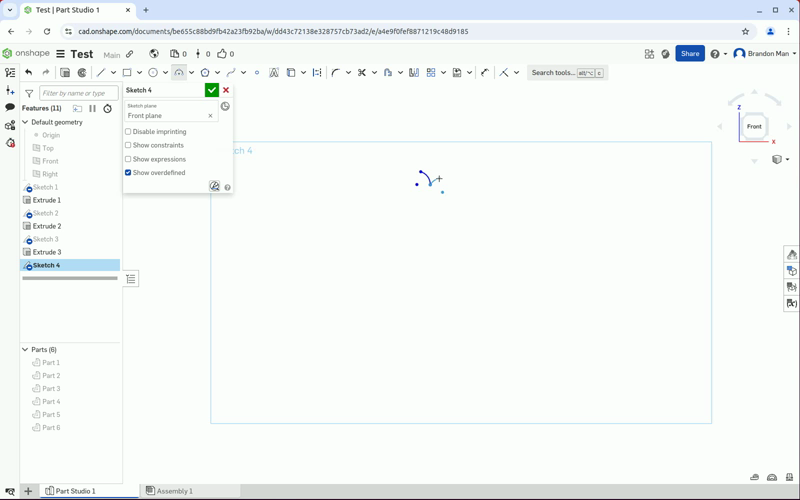
mouse_move(433, 179)
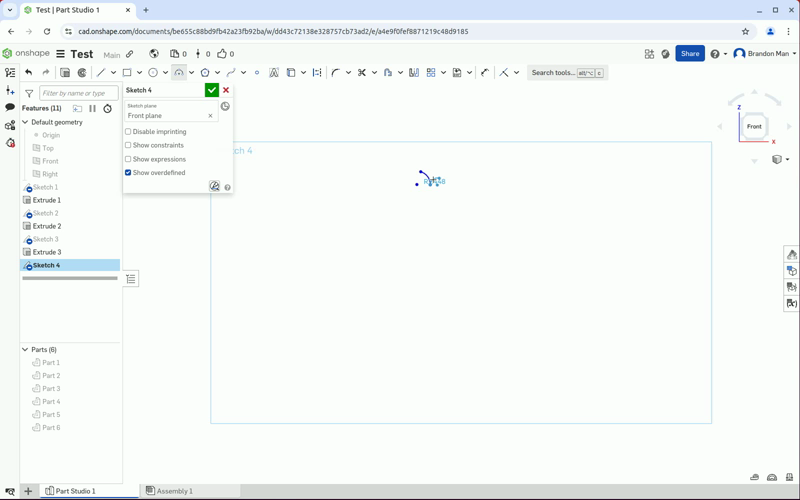
click(433, 179)
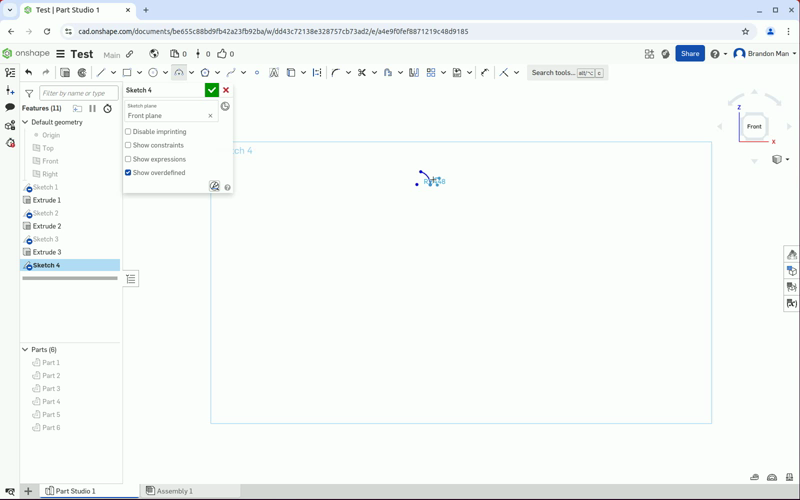
key_up(shift)
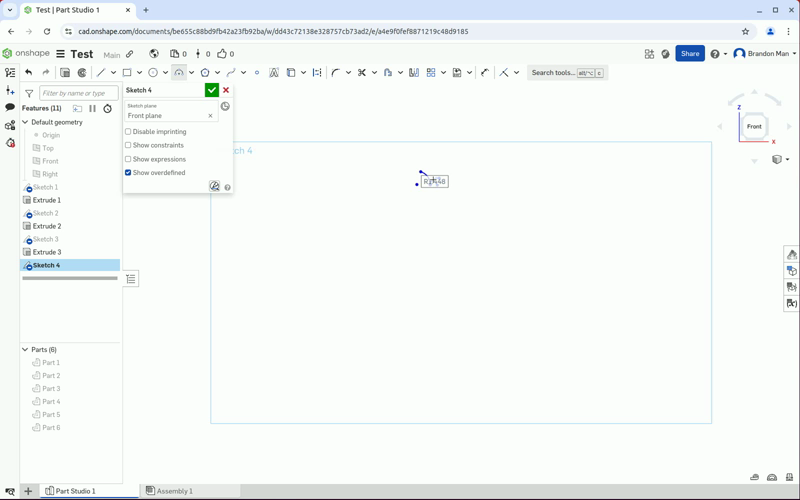
key(esc)
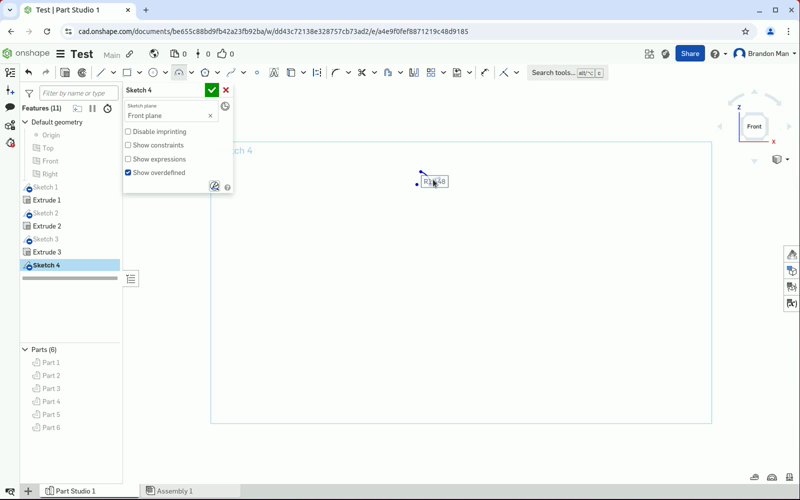
key(l)
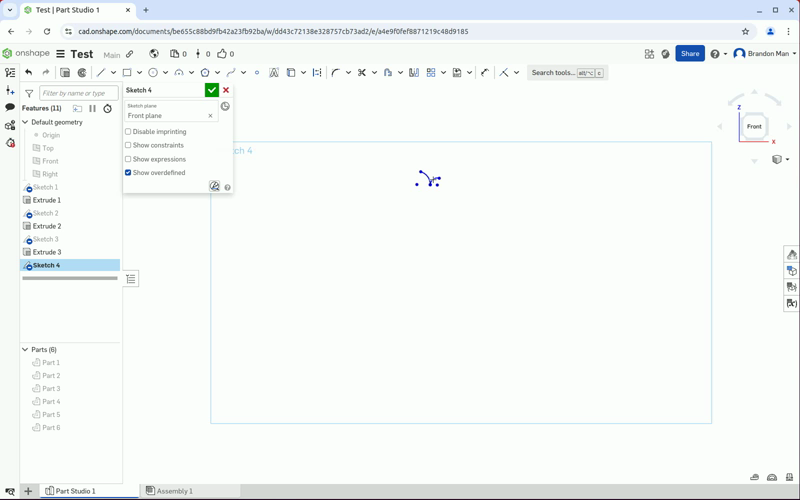
mouse_move(439, 178)
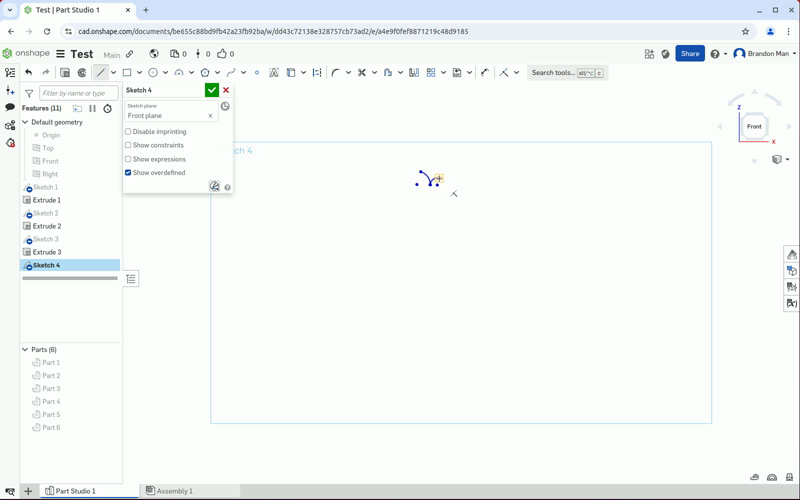
click(439, 178)
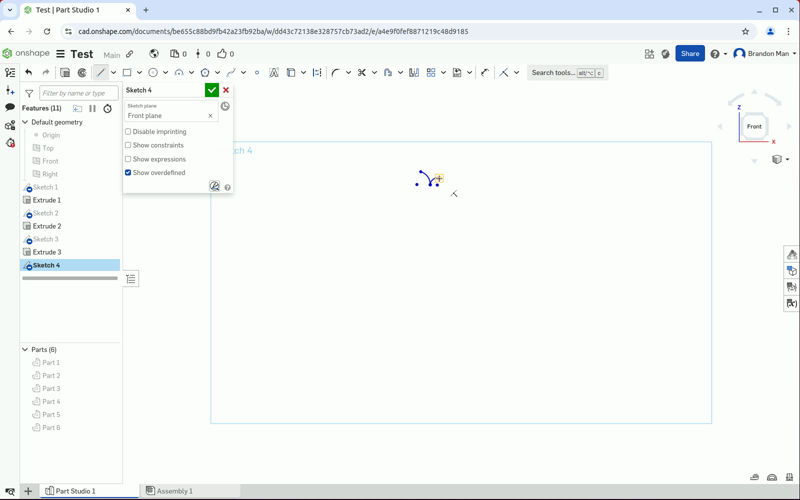
mouse_move(469, 178)
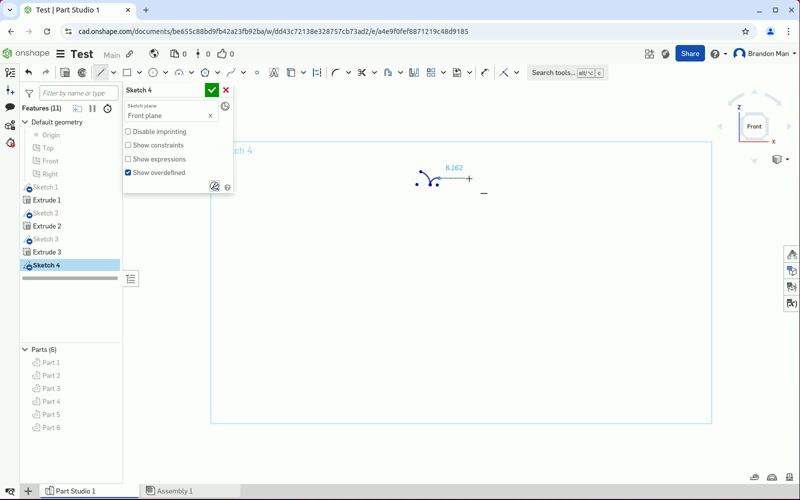
key_down(shift)
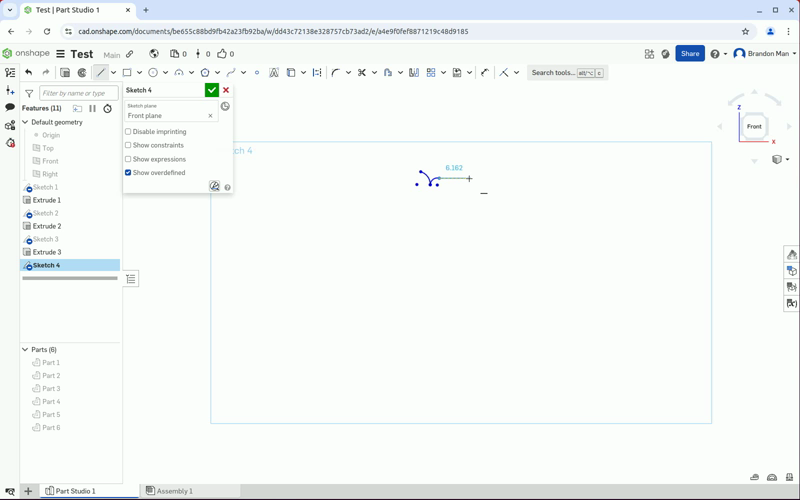
mouse_move(420, 171)
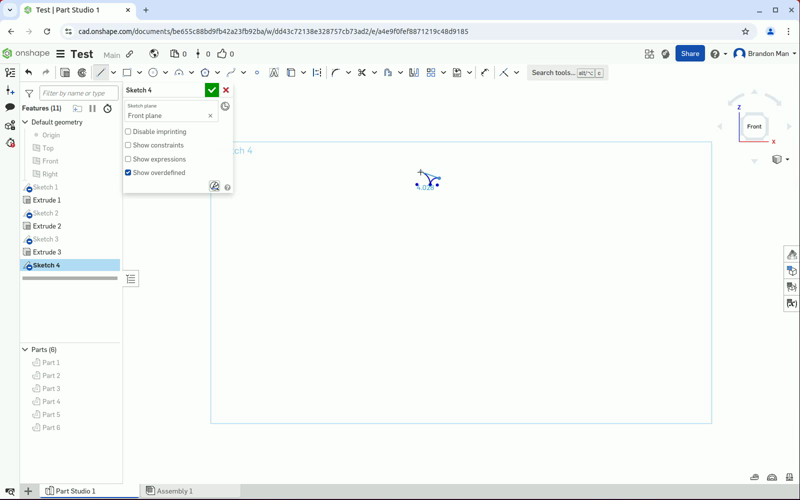
key_up(shift)
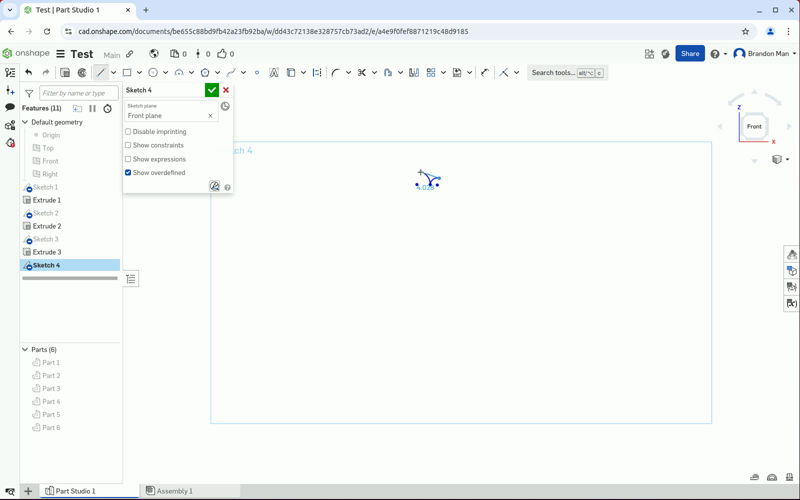
click(420, 171)
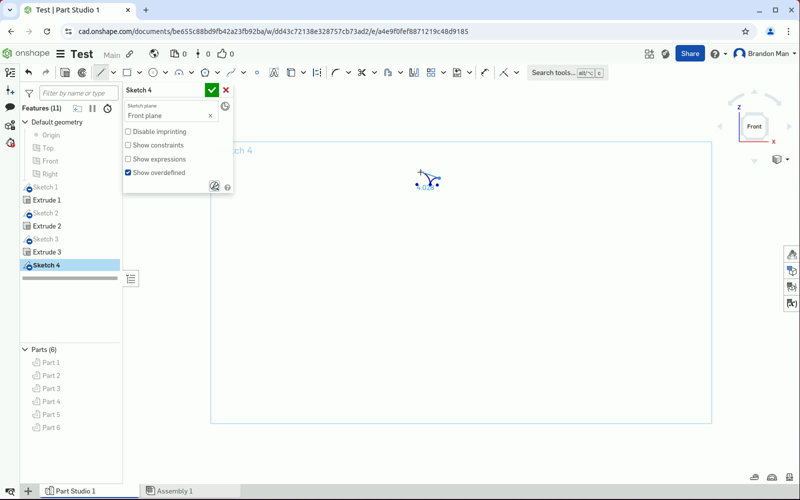
key(esc)
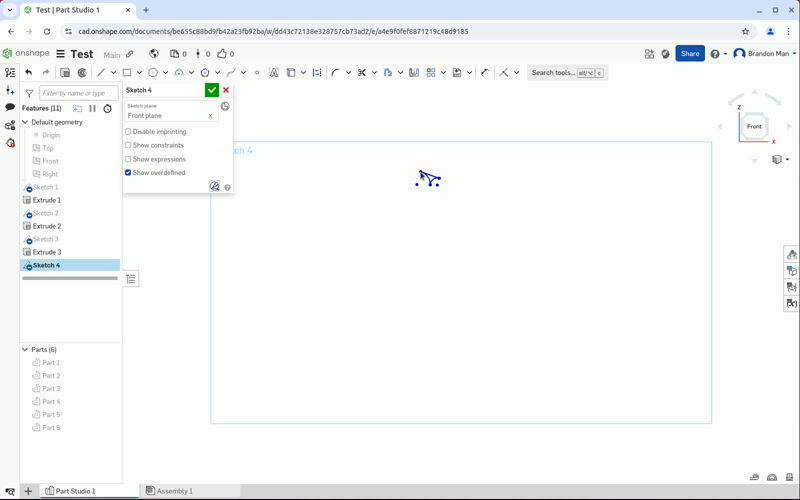
mouse_move(426, 177)
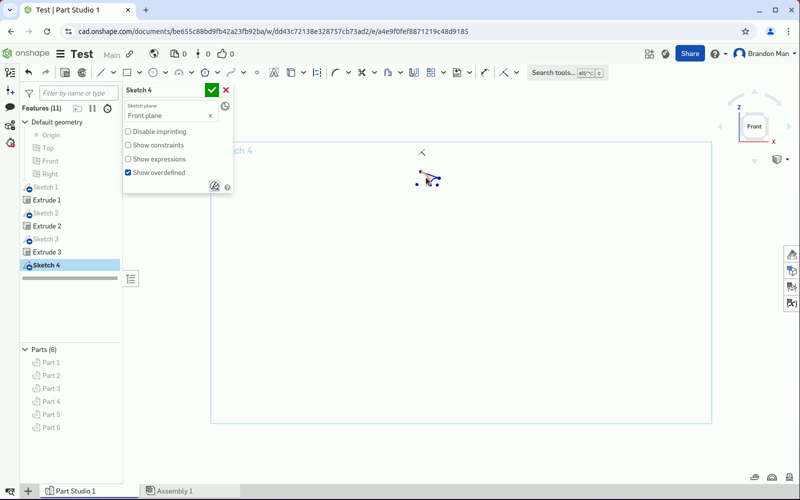
scroll(6)
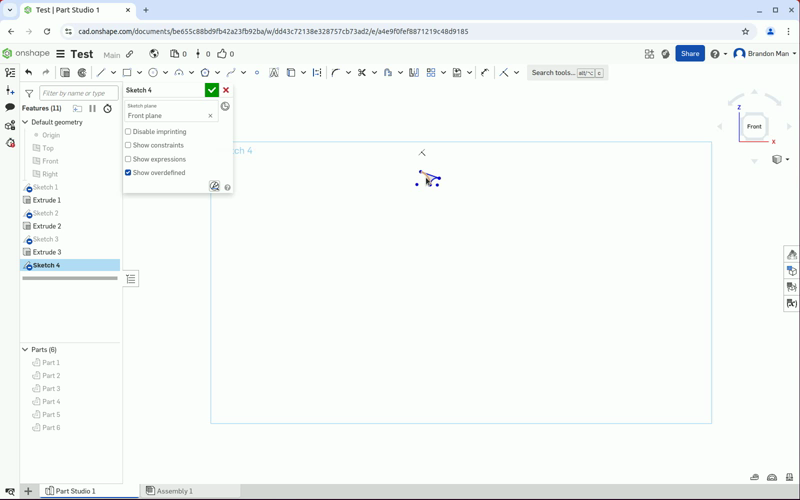
scroll(6)
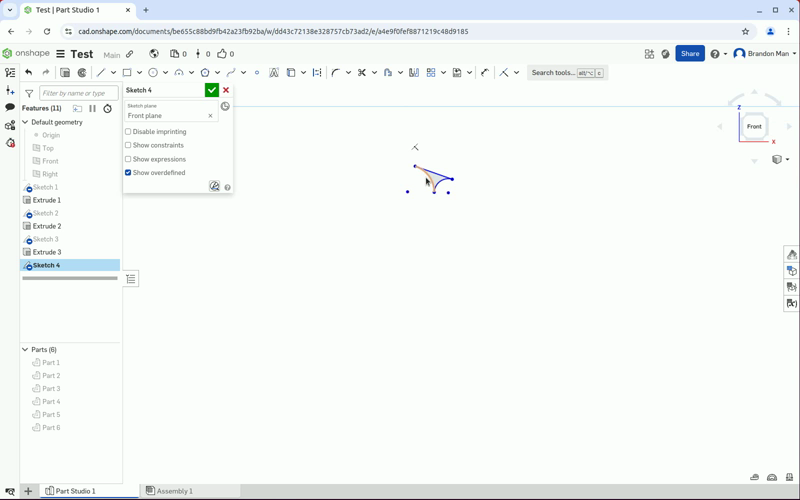
scroll(6)
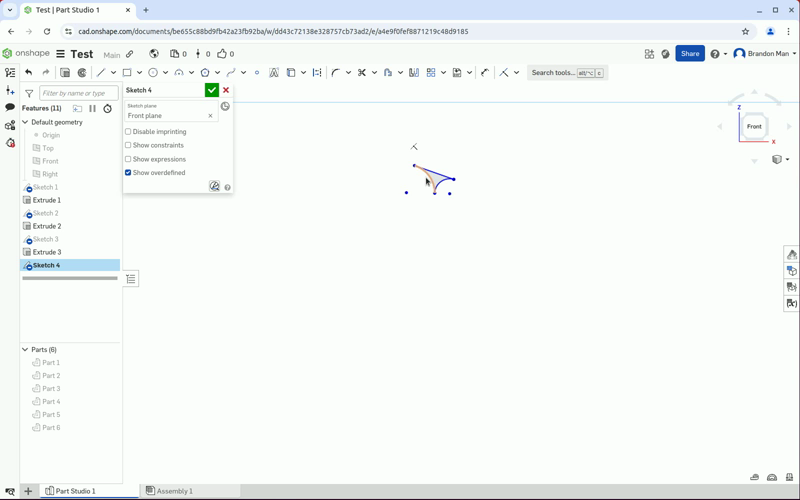
scroll(6)
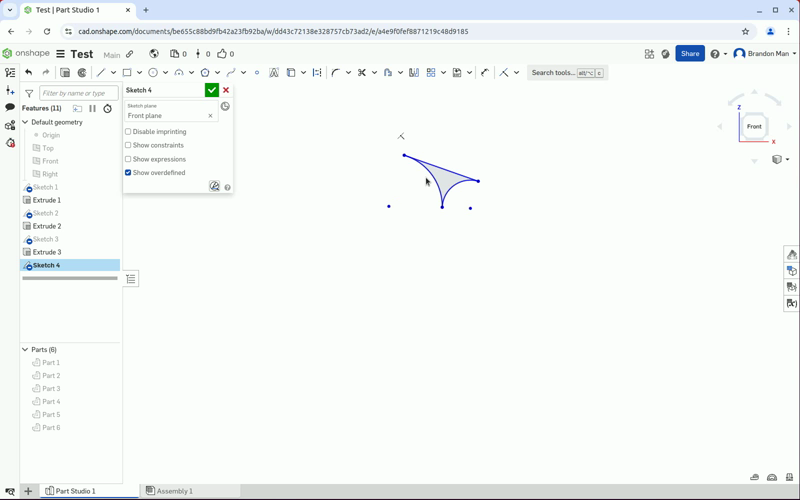
scroll(6)
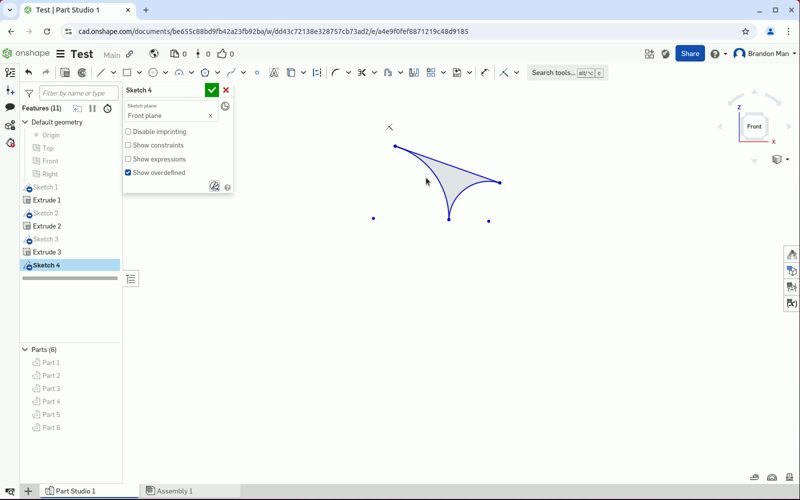
scroll(6)
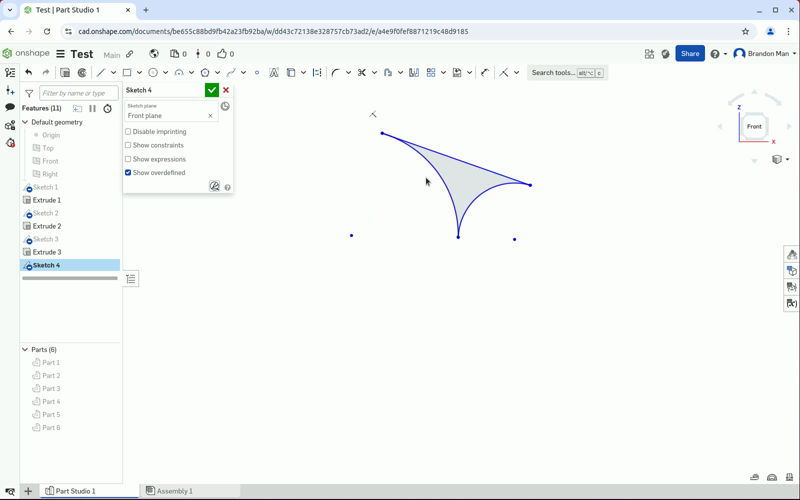
scroll(6)
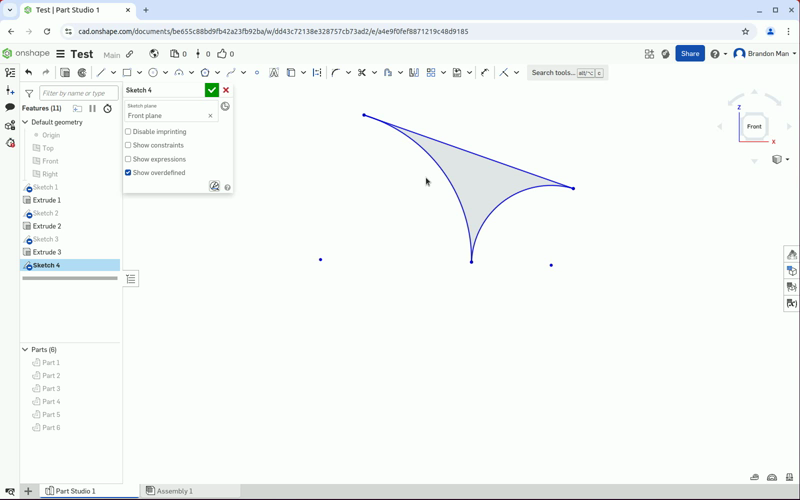
click(426, 177)
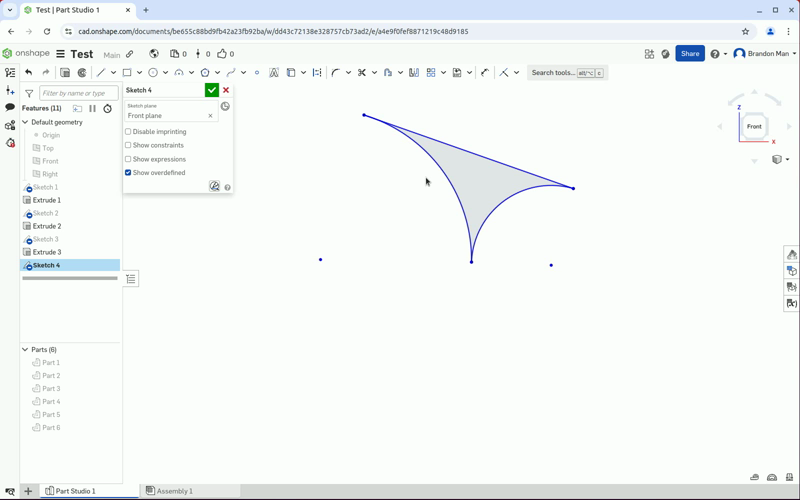
scroll(-6)
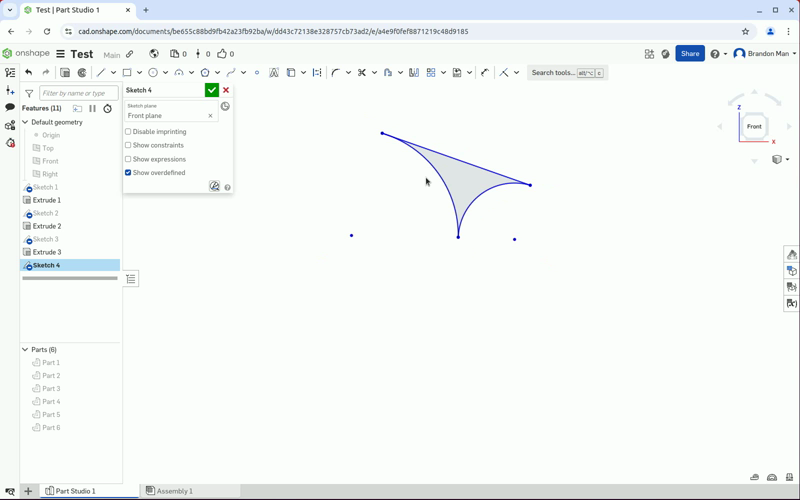
scroll(-6)
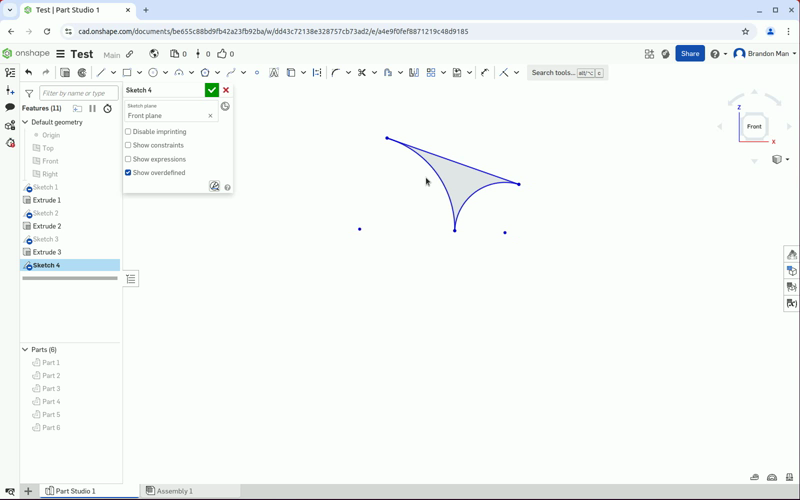
scroll(-6)
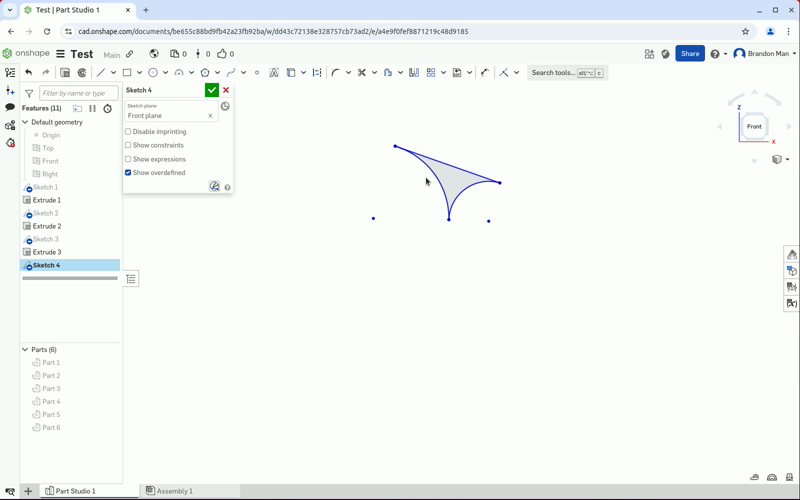
scroll(-6)
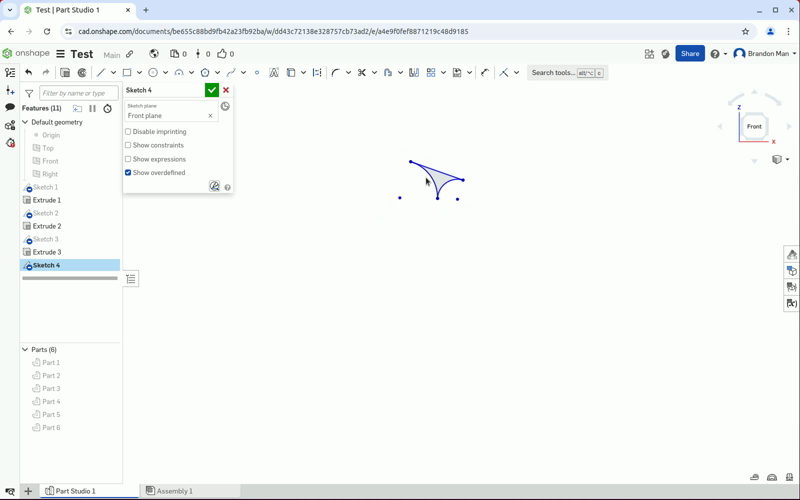
scroll(-6)
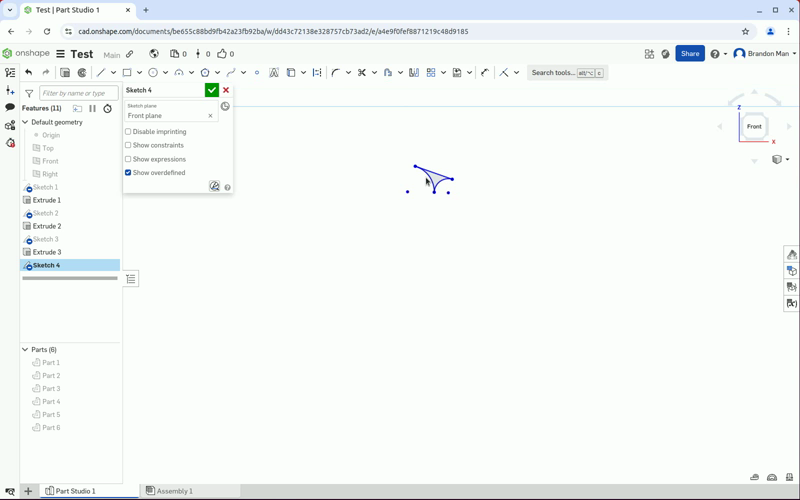
scroll(-6)
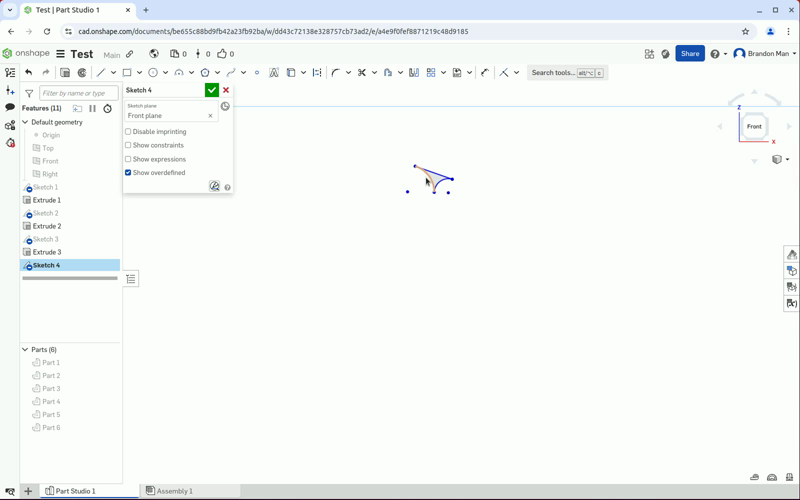
scroll(-6)
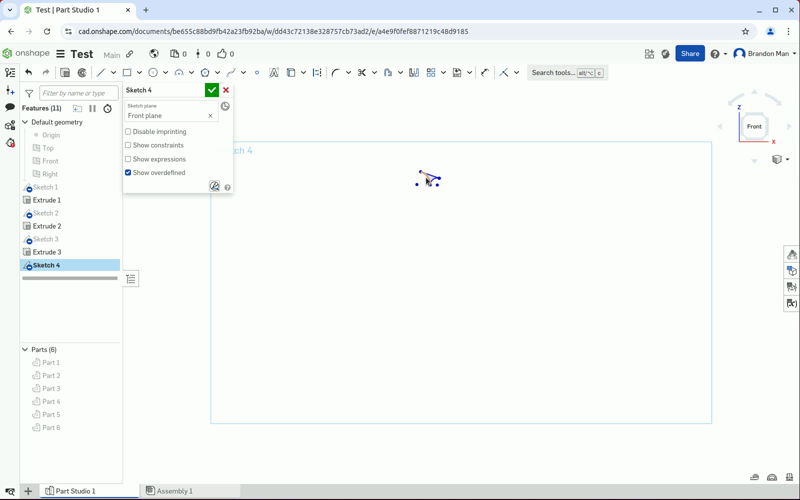
mouse_move(73, 352)
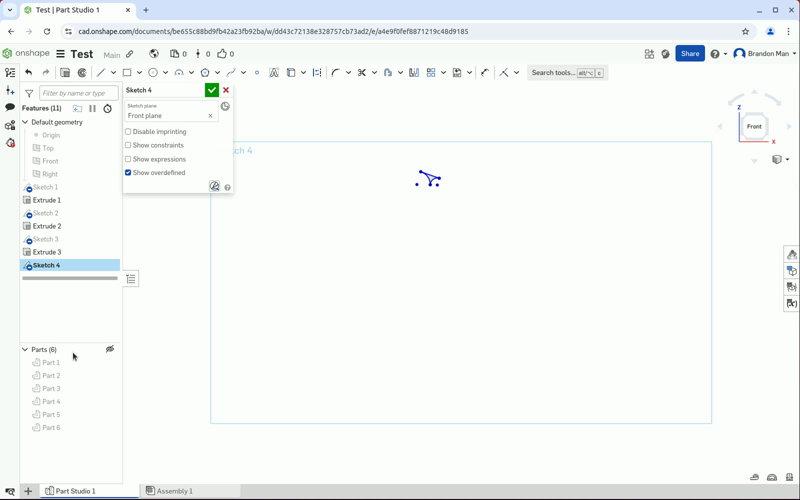
key(shift+y)
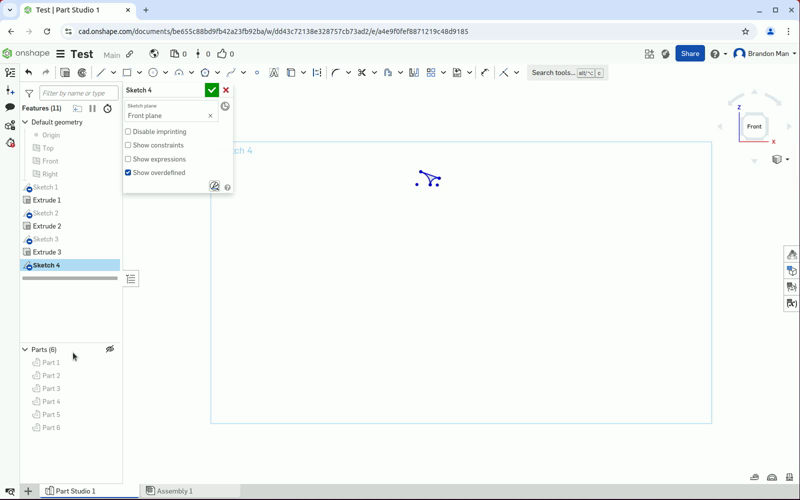
key(shift+e)
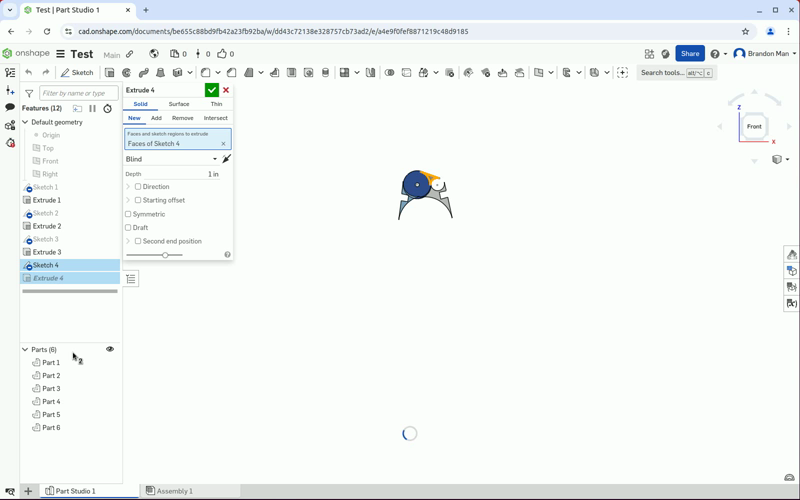
mouse_move(143, 106)
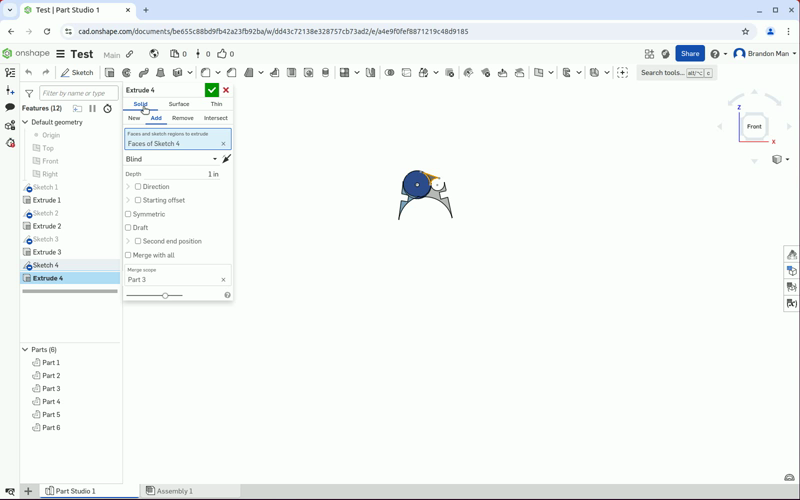
click(143, 106)
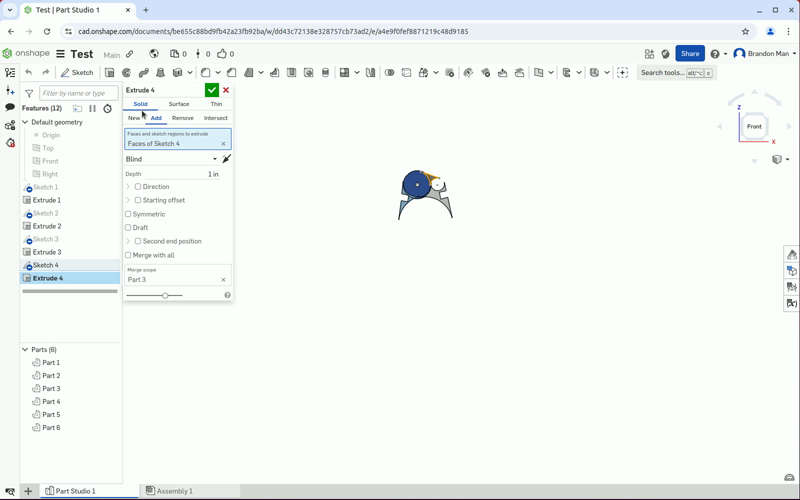
mouse_move(137, 120)
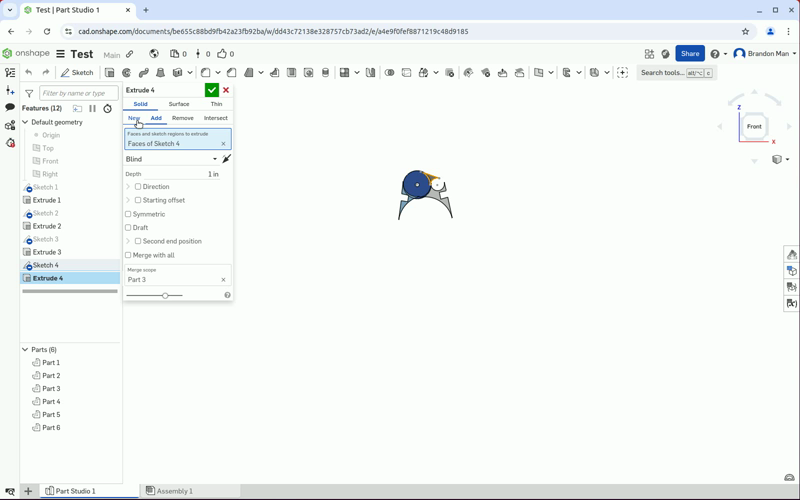
click(137, 120)
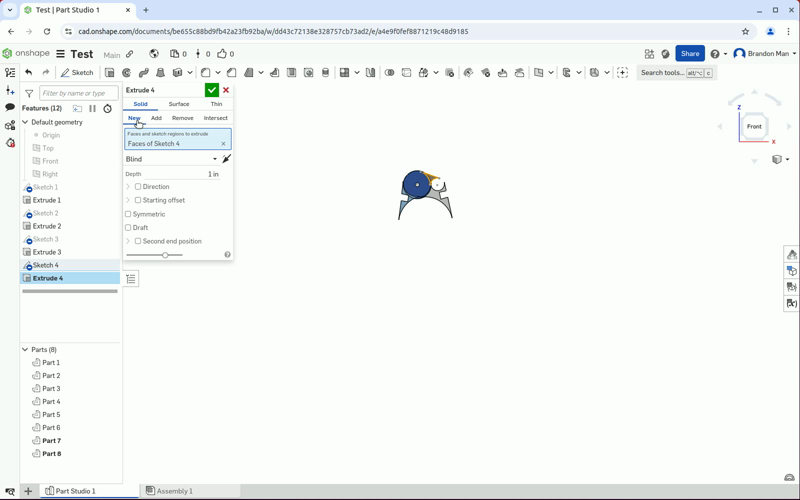
key(tab, 4)
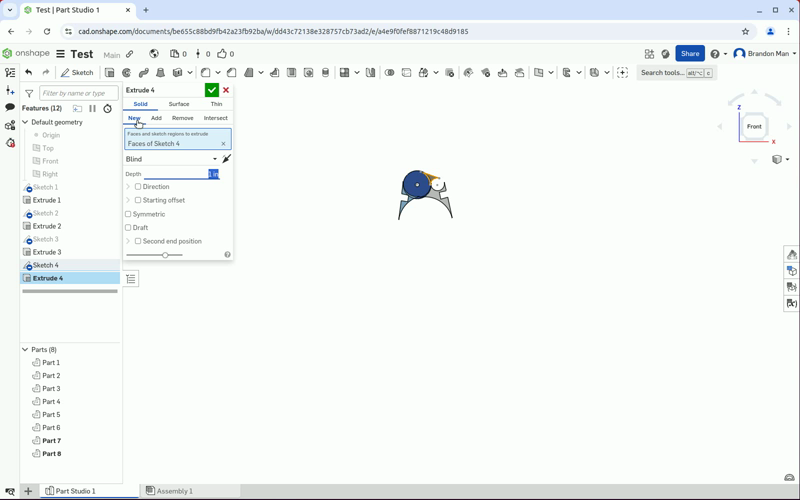
text(1.685)
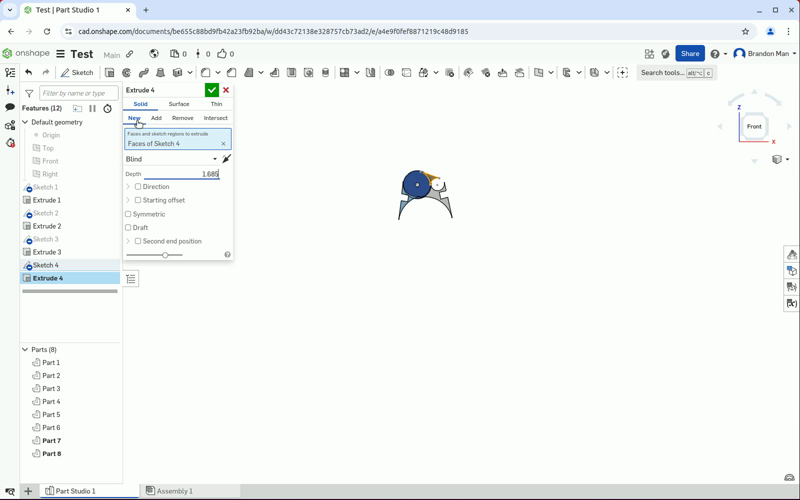
key(enter)
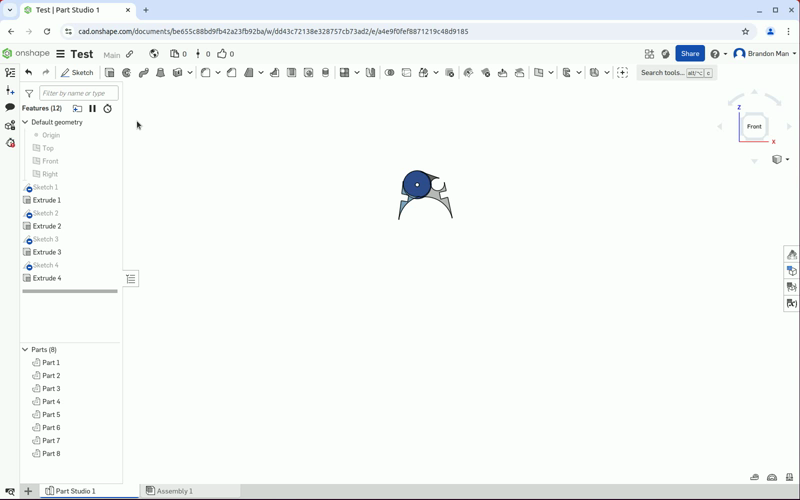
key(shift+h)
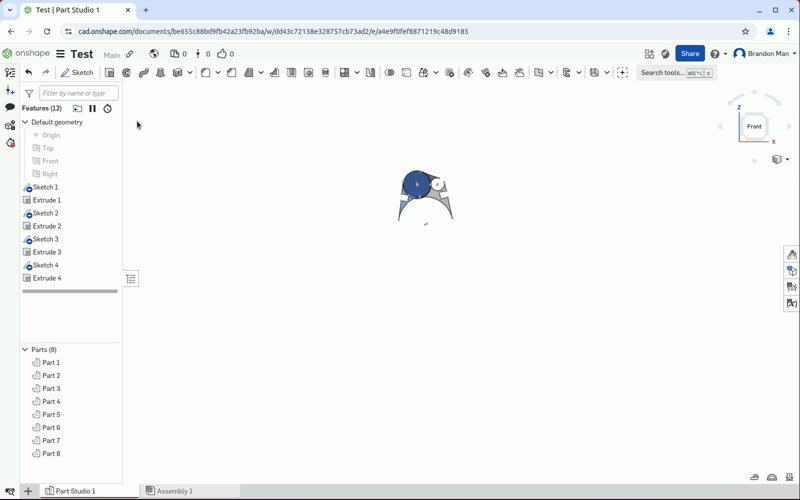
key(shift+h)
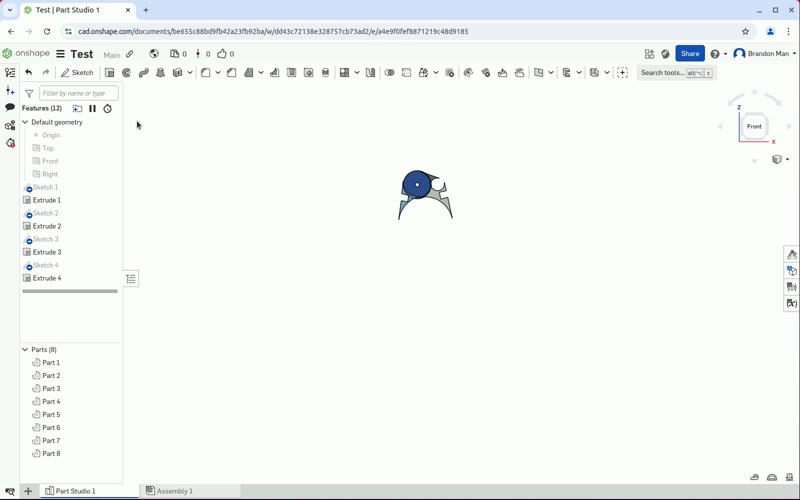
mouse_move(73, 189)
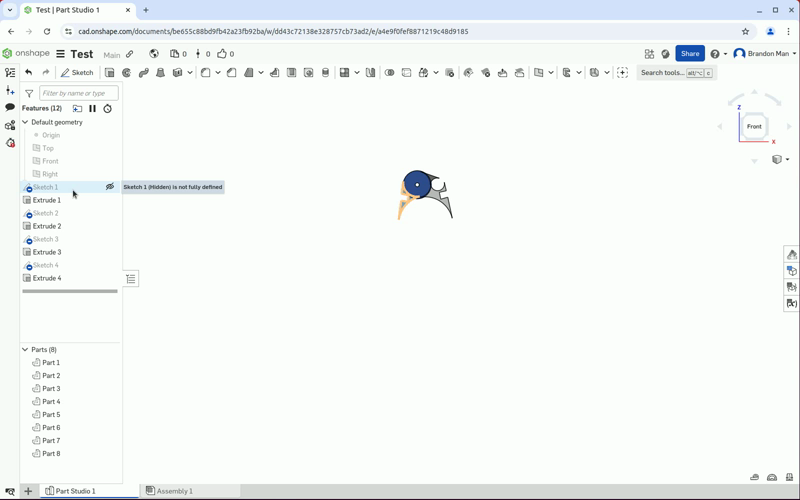
click(73, 189)
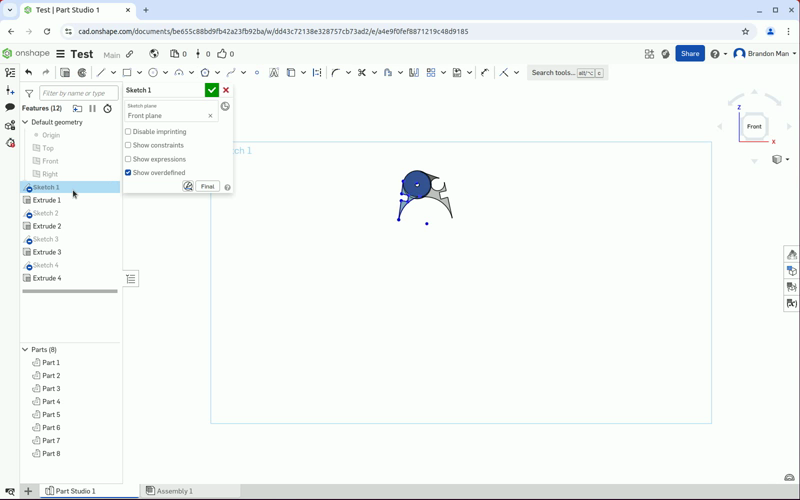
mouse_move(229, 92)
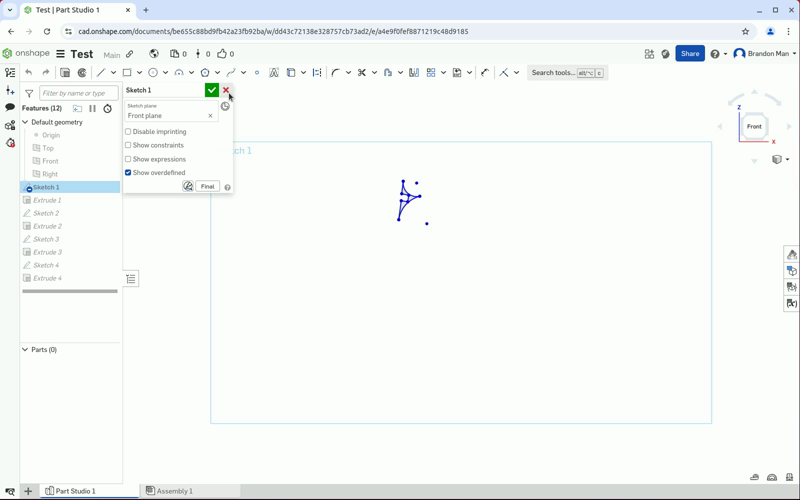
click(229, 92)
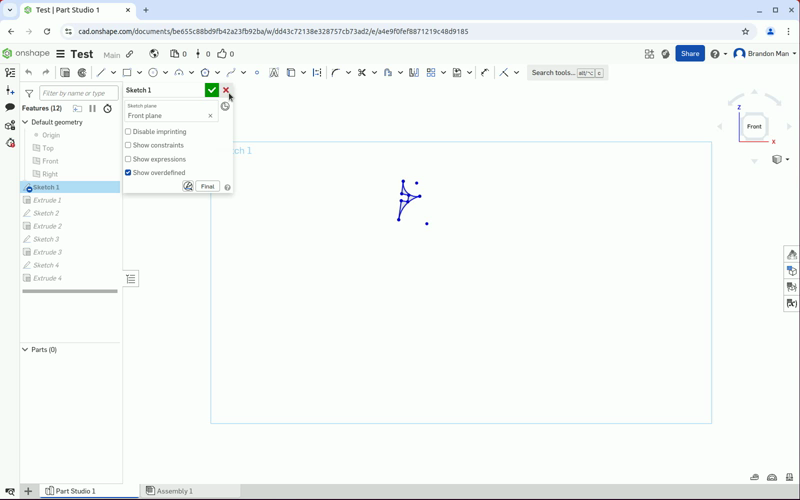
key(shift+s)
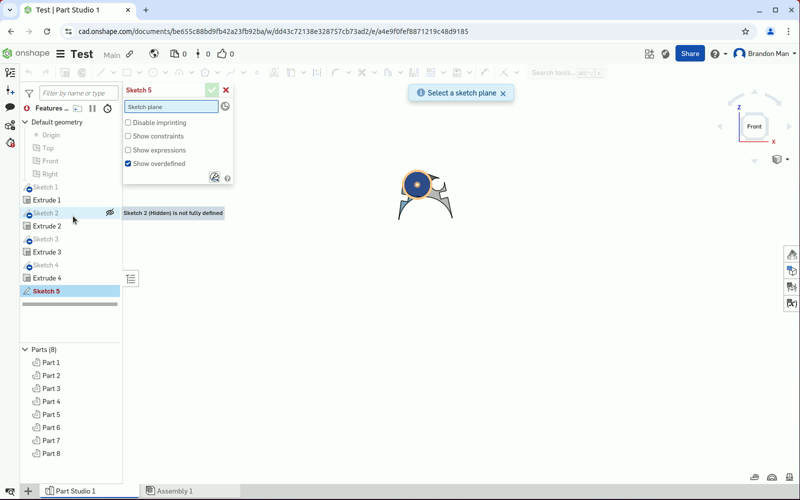
scroll(3)
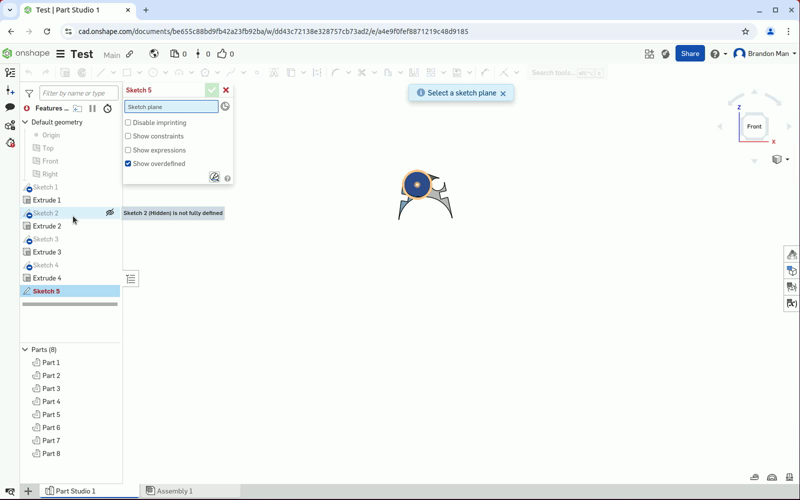
mouse_move(73, 163)
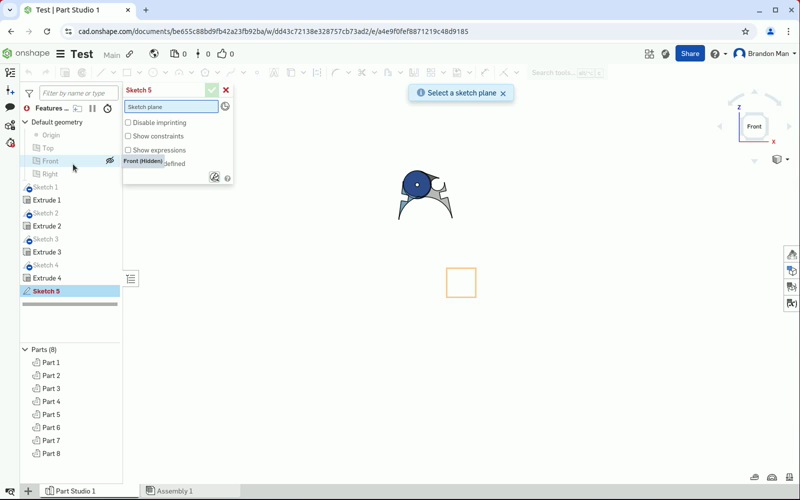
click(73, 163)
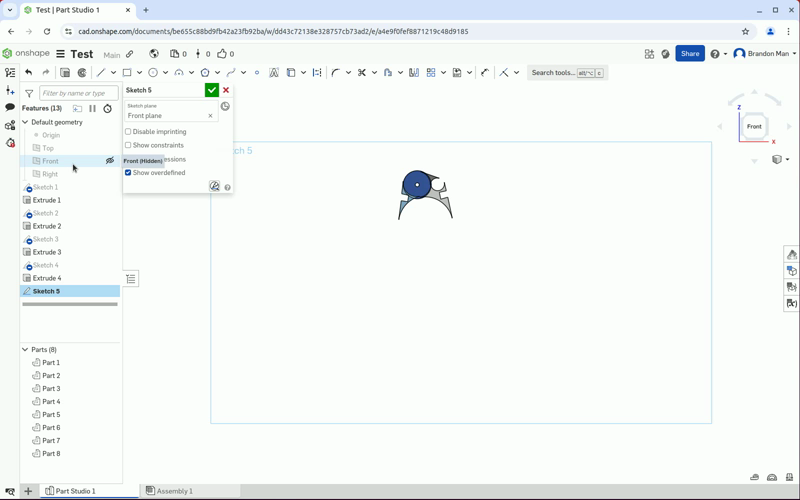
mouse_move(73, 352)
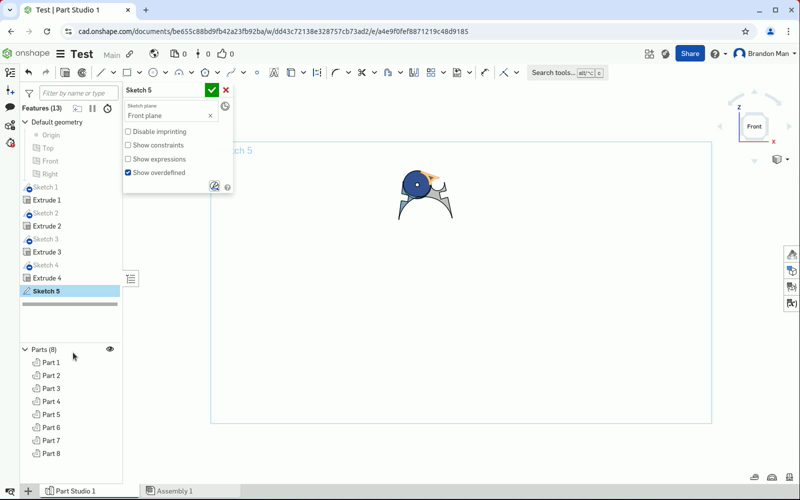
key(y)
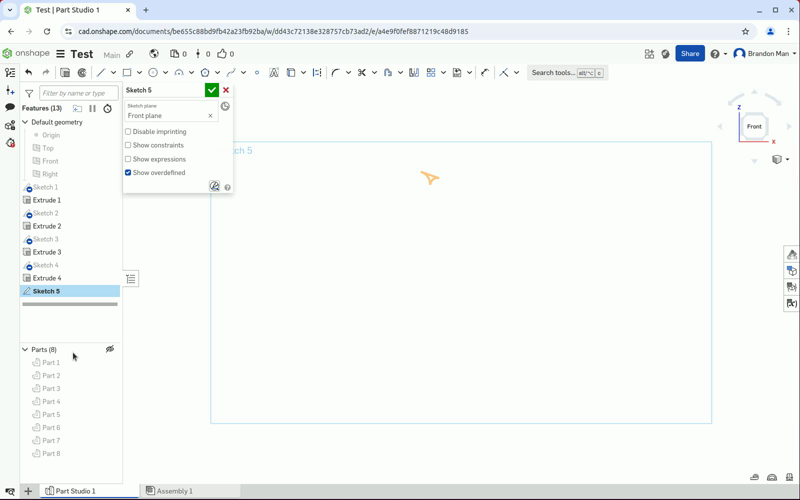
key(c)
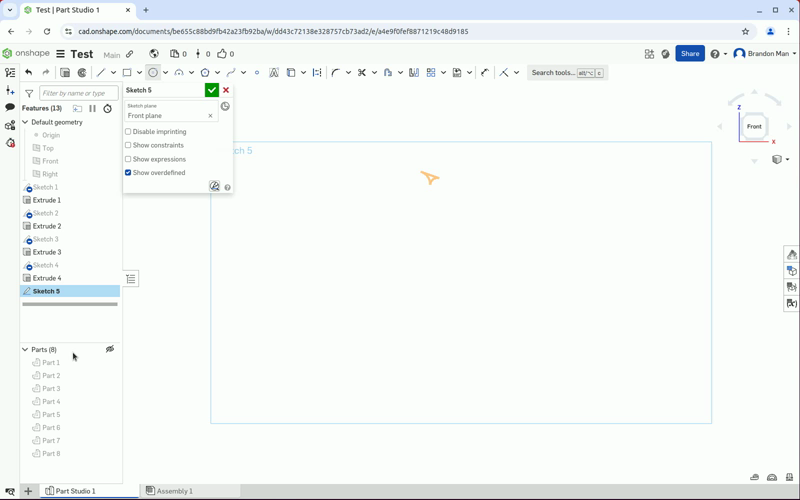
key_down(shift)
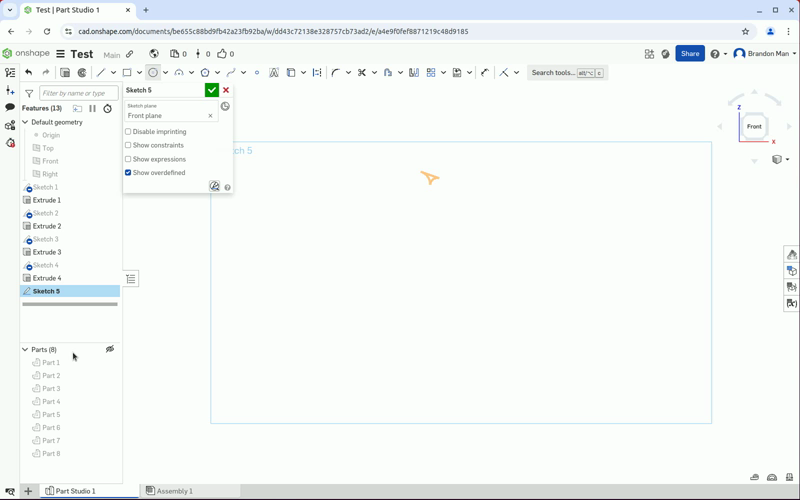
mouse_move(426, 223)
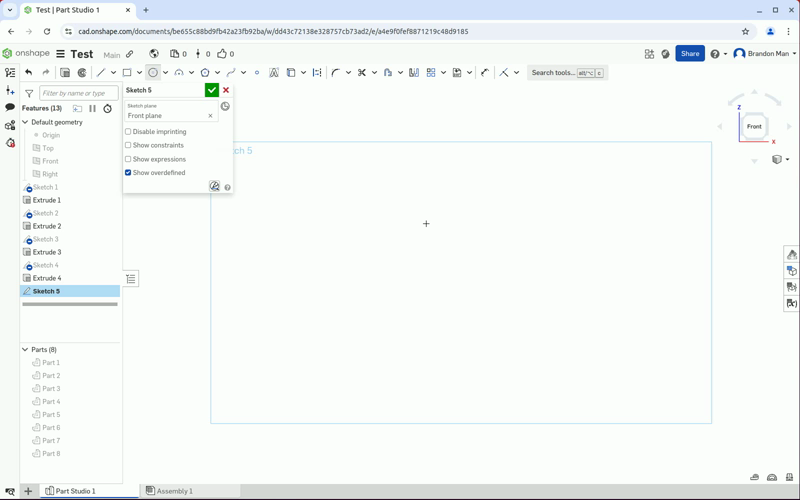
click(426, 223)
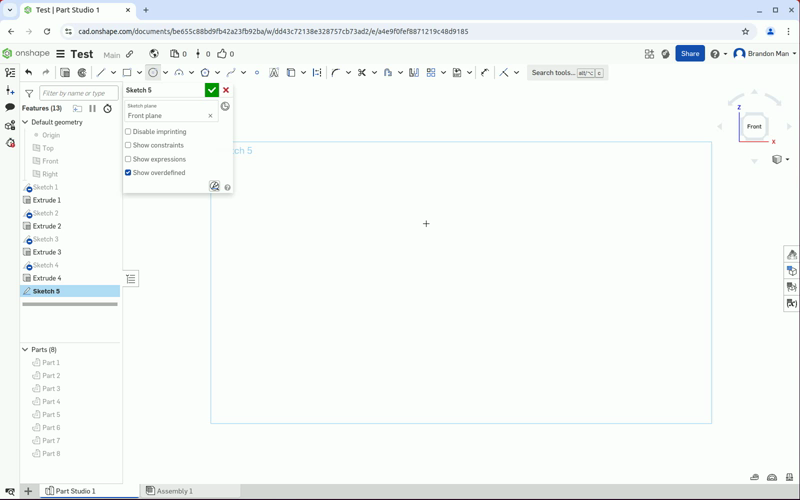
key_up(shift)
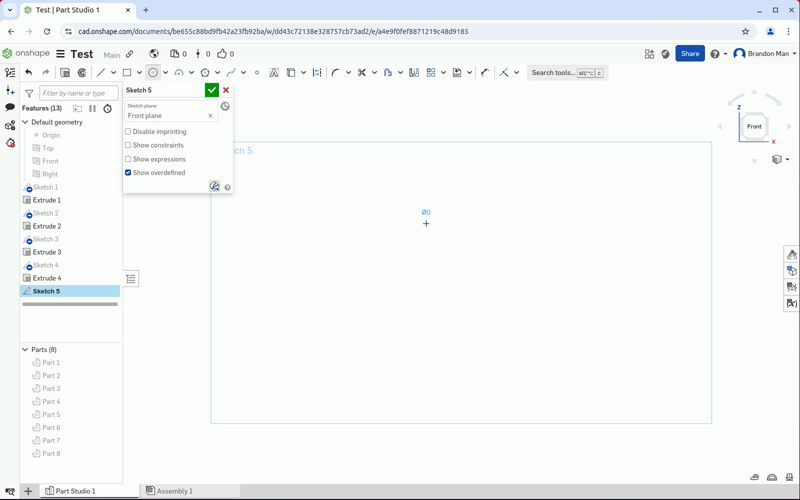
mouse_move(453, 223)
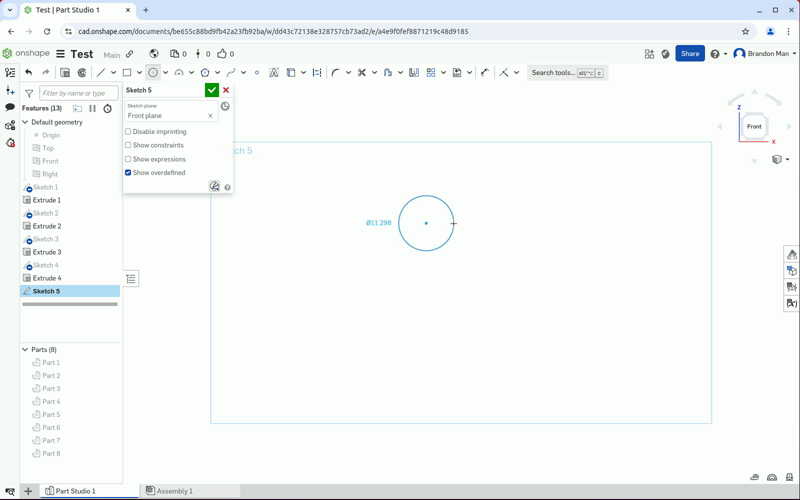
click(453, 223)
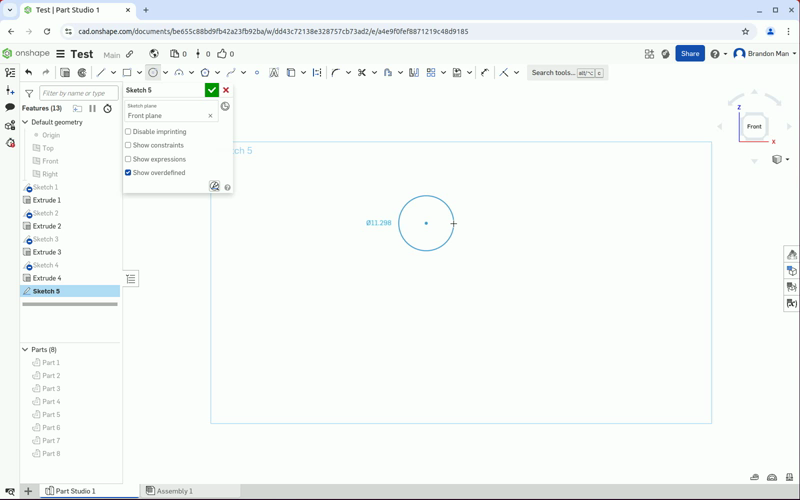
key(esc)
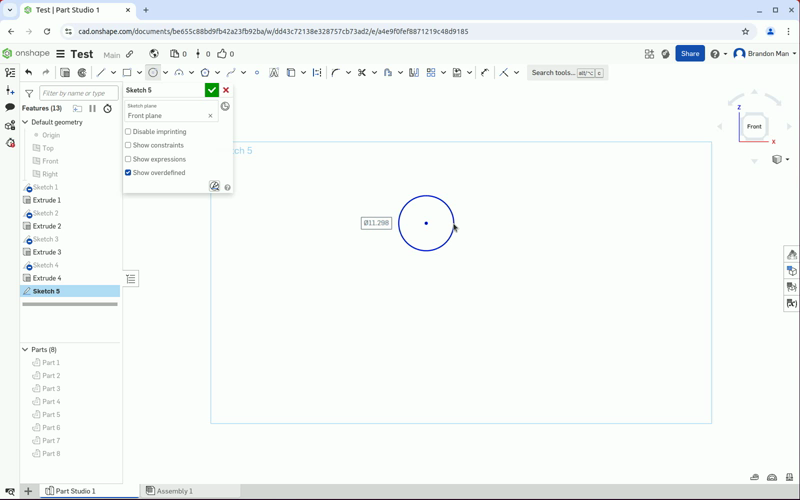
key(c)
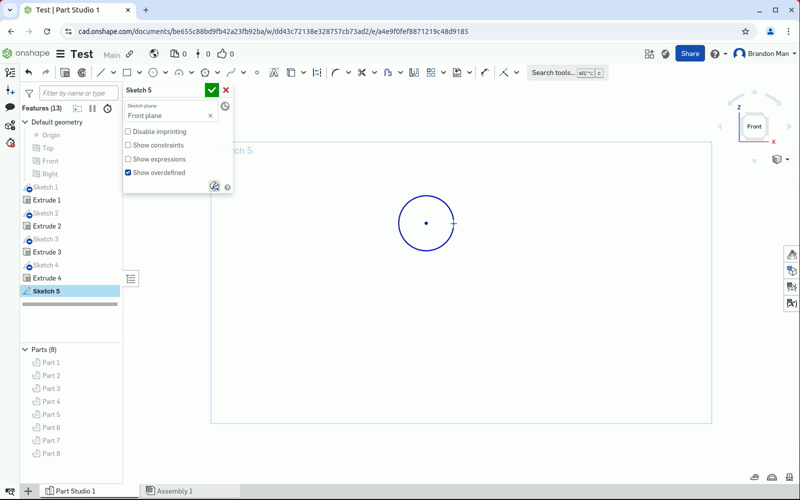
key_down(shift)
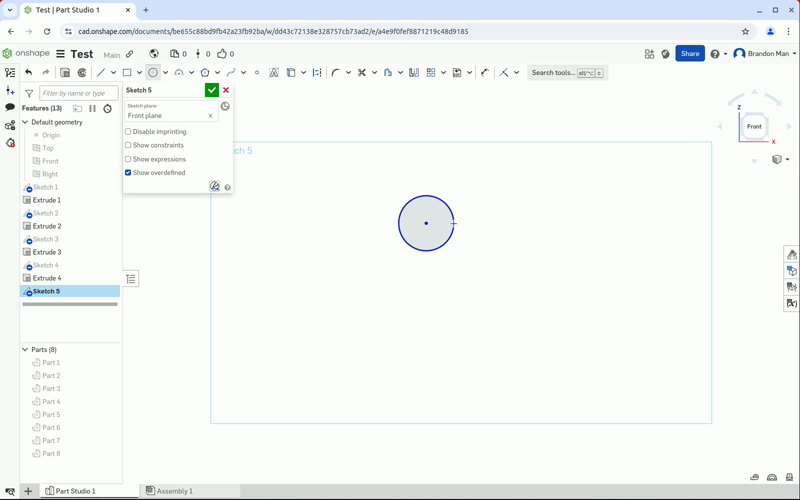
mouse_move(426, 223)
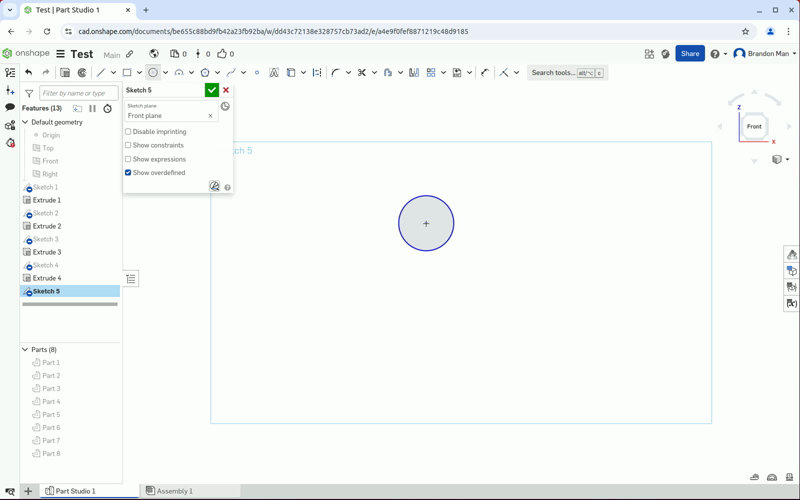
click(426, 223)
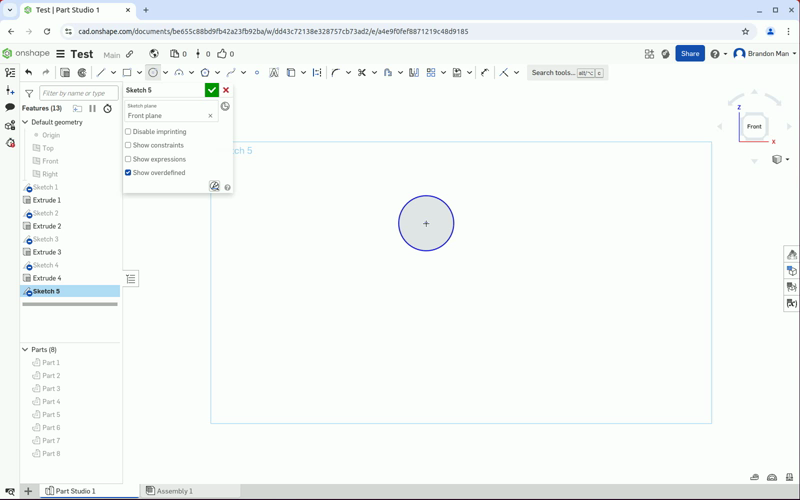
key_up(shift)
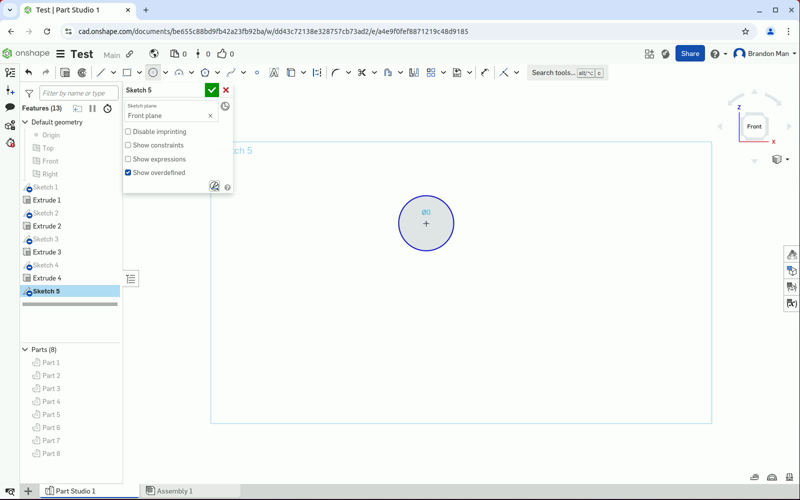
mouse_move(428, 223)
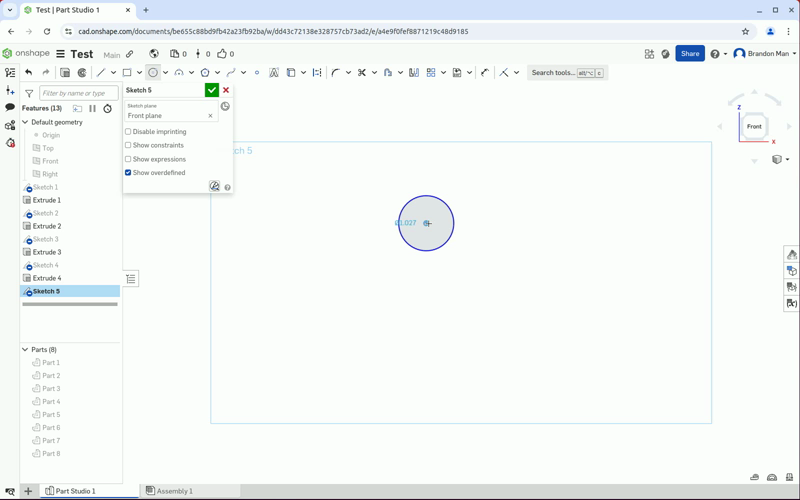
scroll(6)
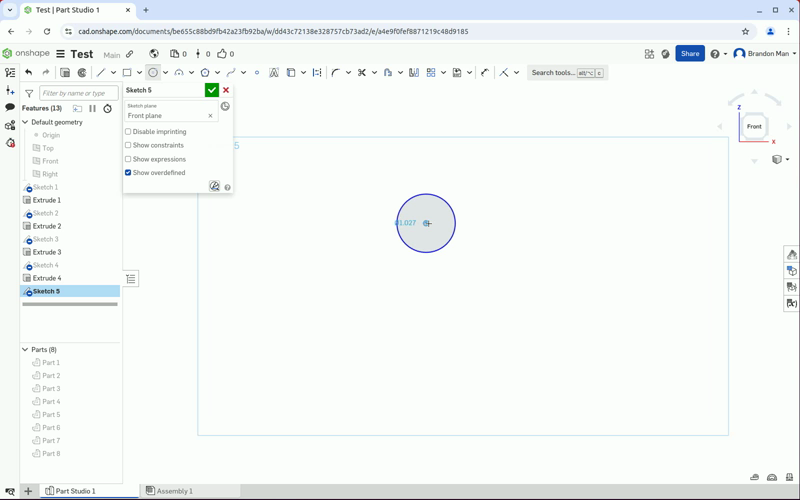
scroll(6)
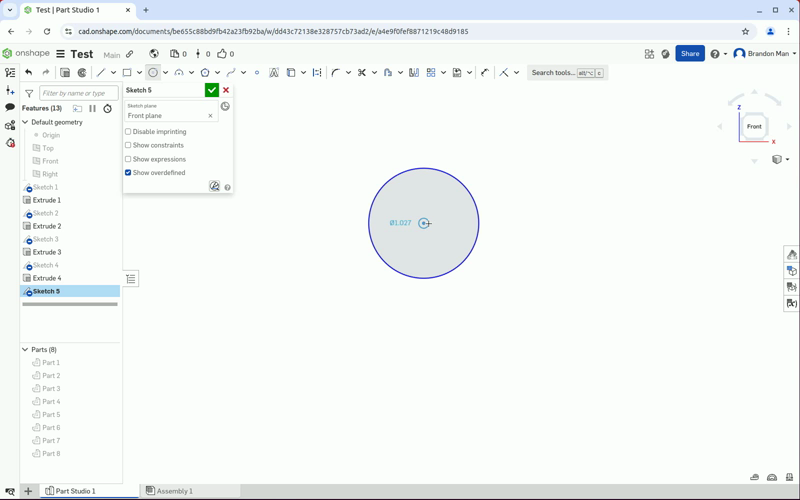
scroll(6)
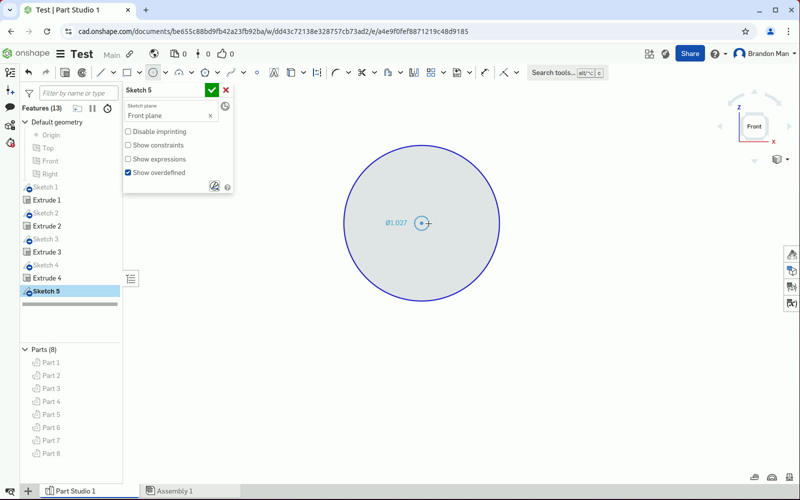
scroll(6)
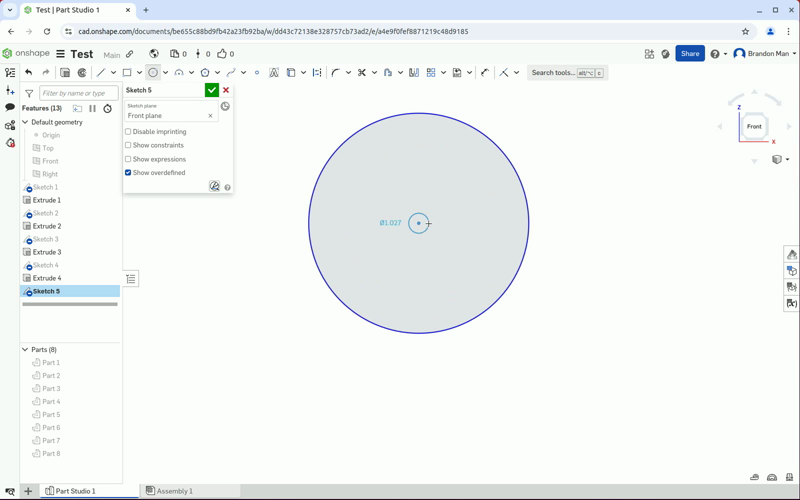
scroll(6)
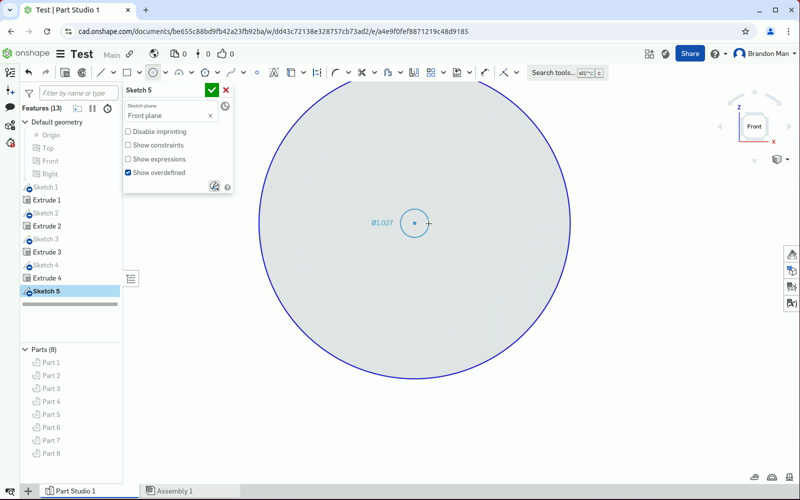
scroll(6)
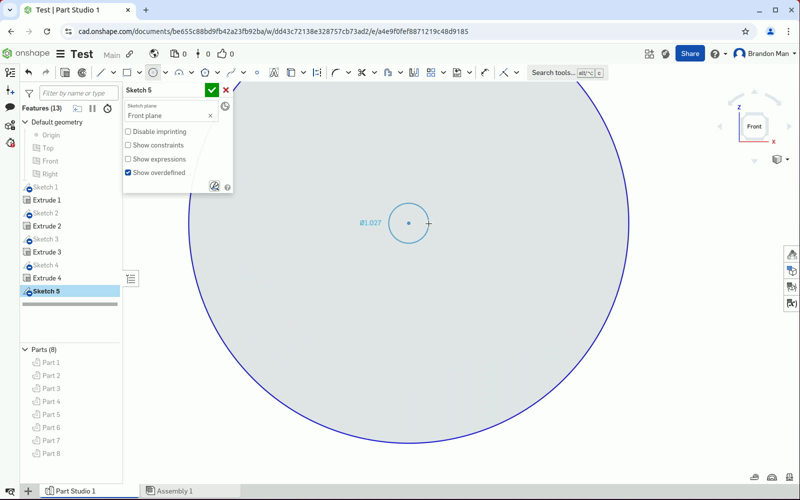
scroll(6)
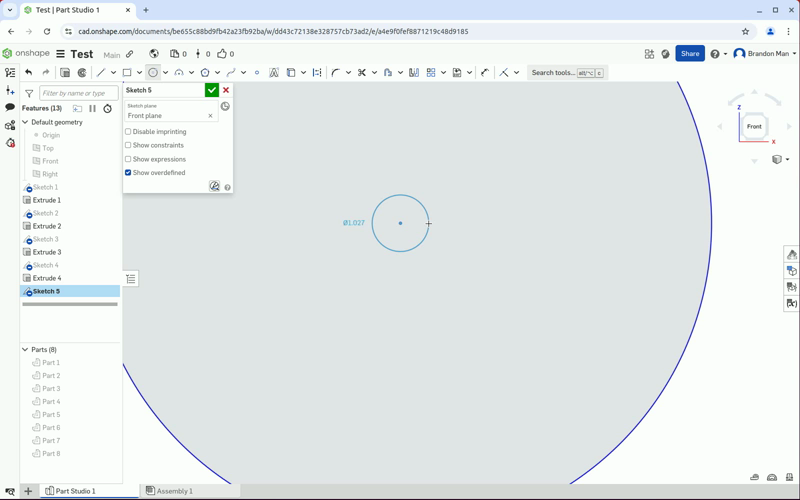
click(428, 223)
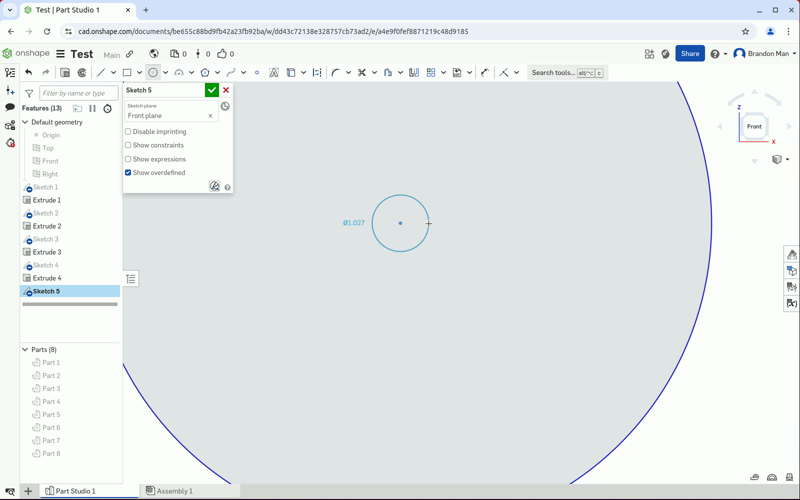
scroll(-6)
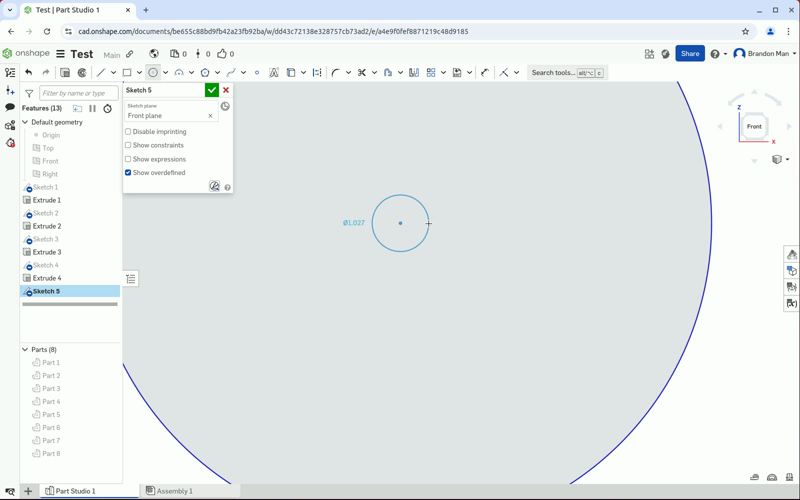
scroll(-6)
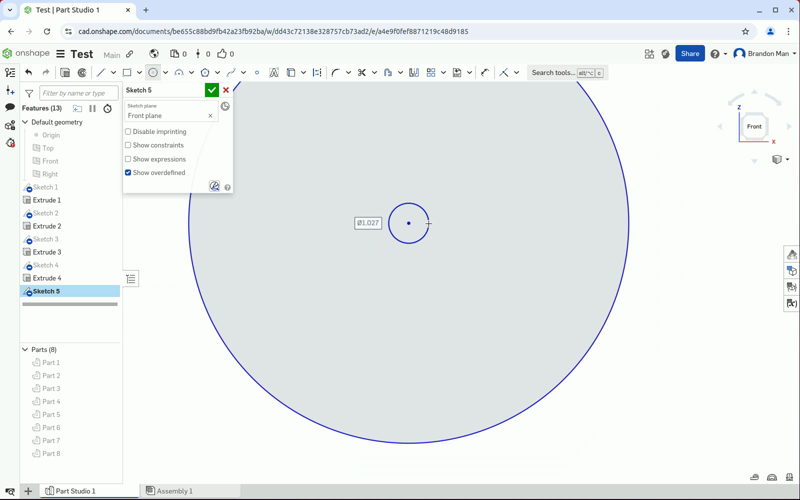
scroll(-6)
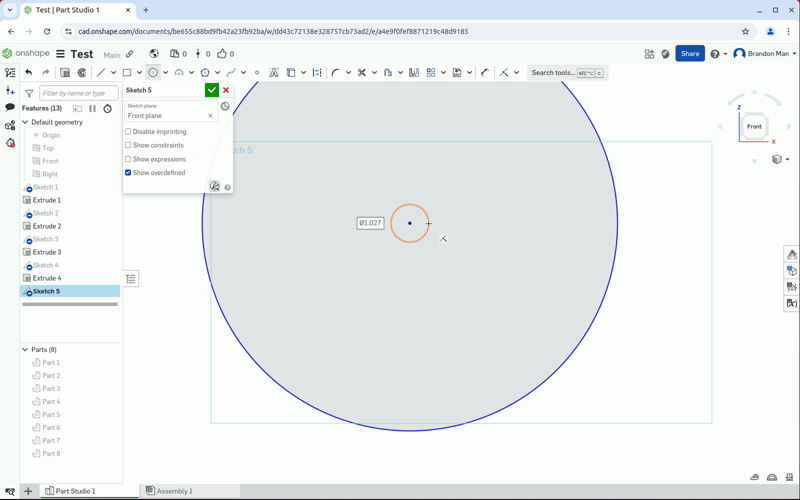
scroll(-6)
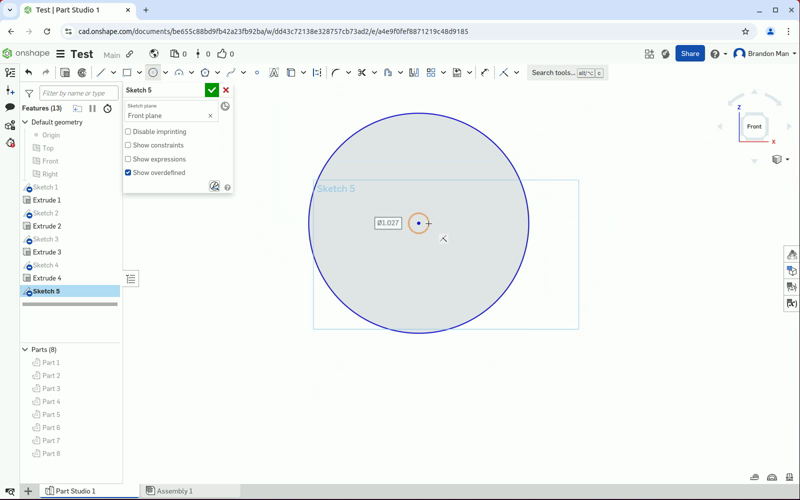
scroll(-6)
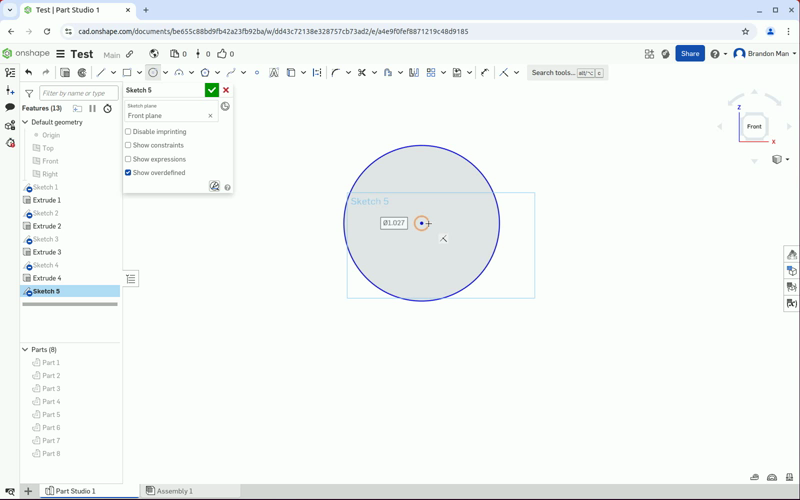
scroll(-6)
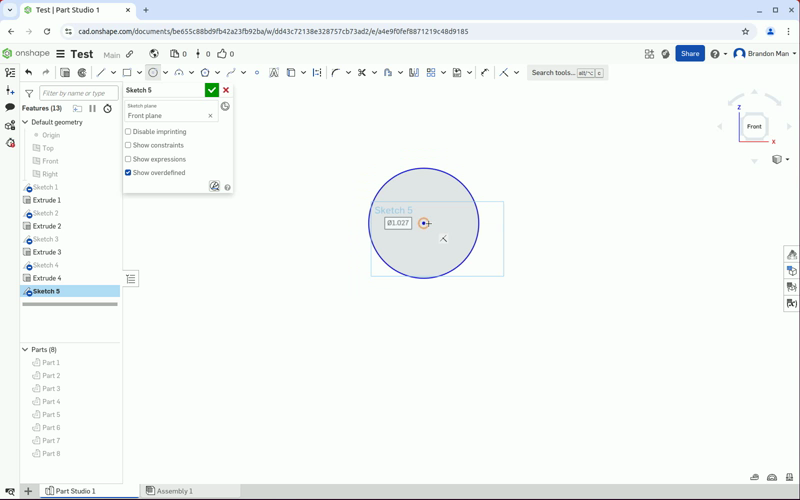
scroll(-6)
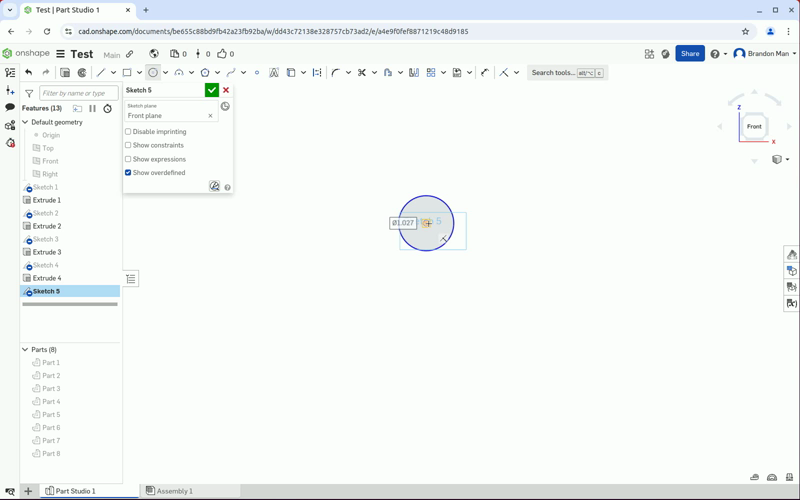
key(esc)
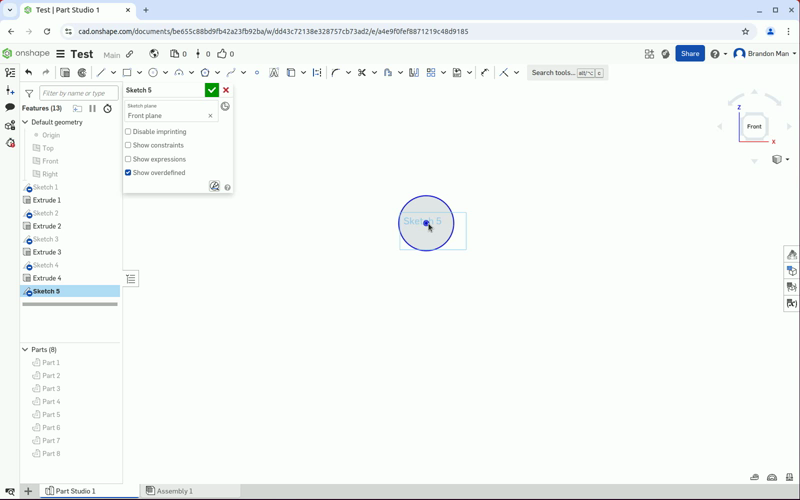
mouse_move(436, 222)
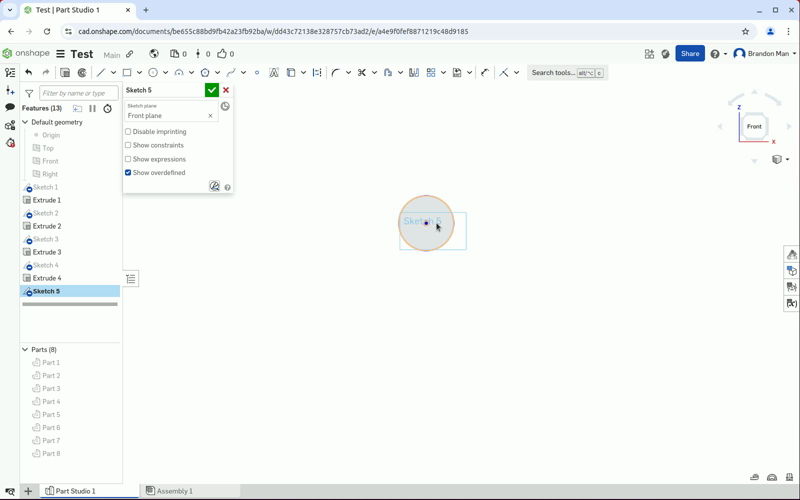
click(436, 222)
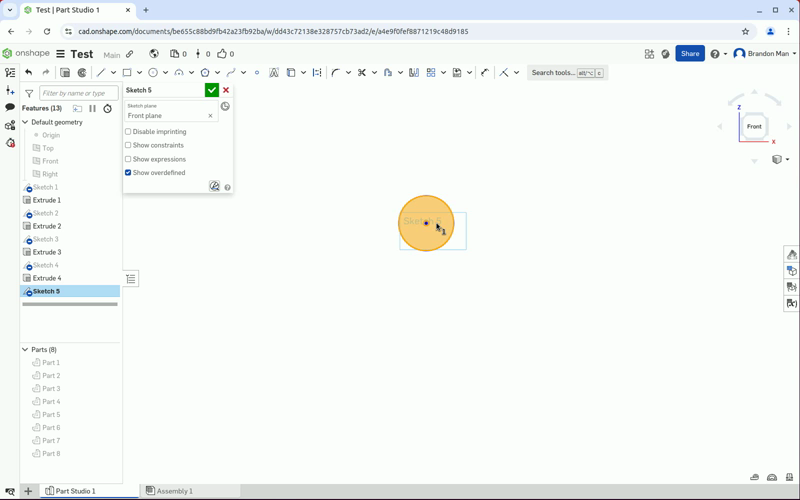
mouse_move(73, 352)
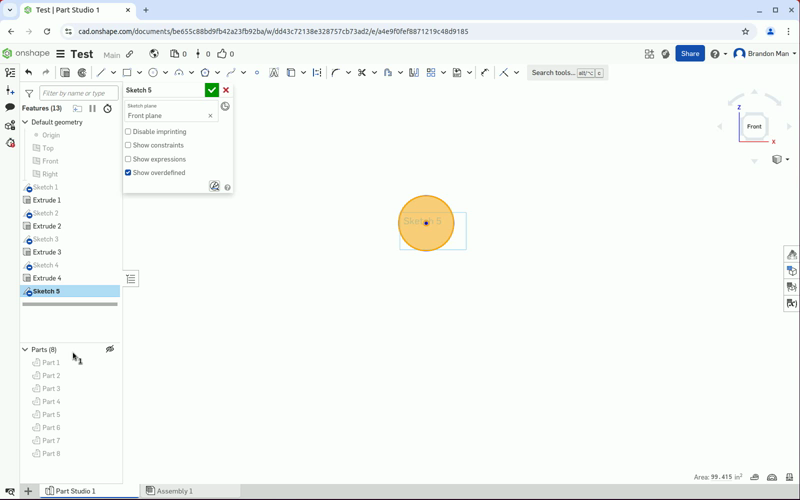
key(shift+y)
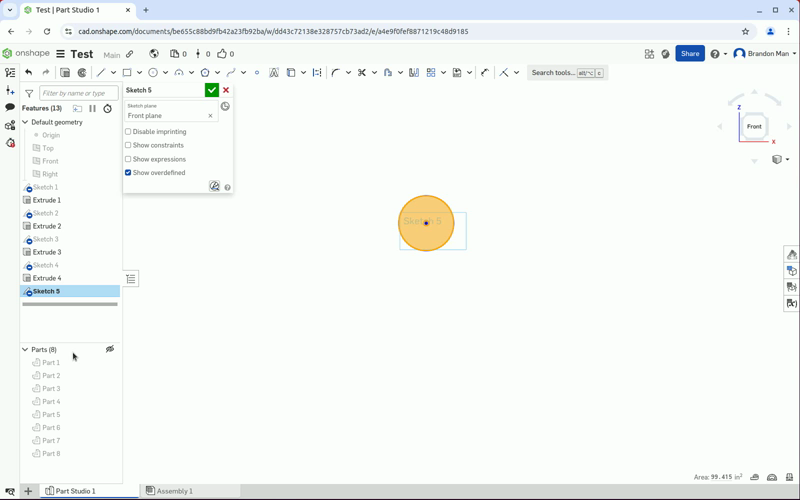
key(shift+e)
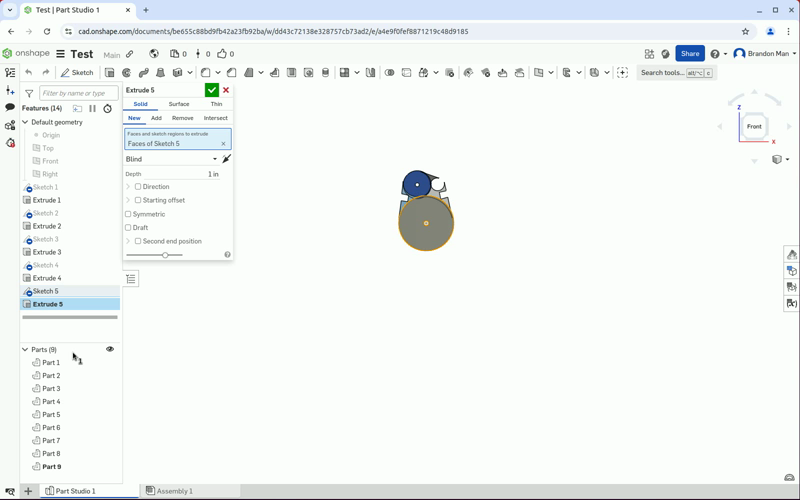
mouse_move(143, 106)
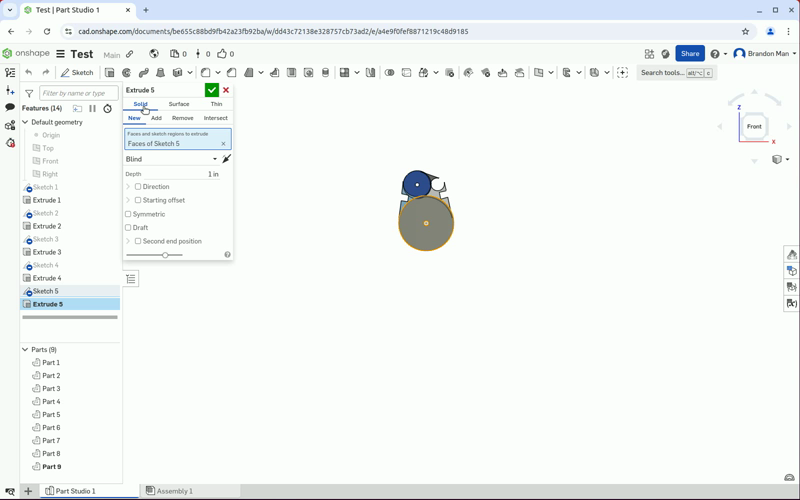
click(143, 106)
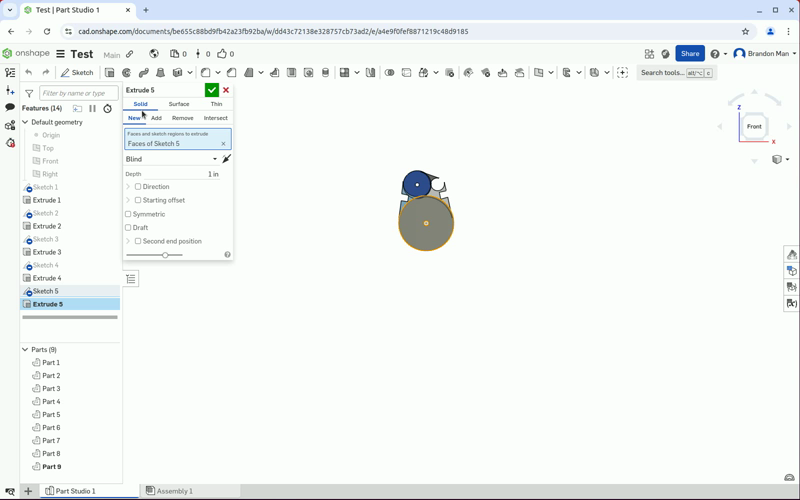
mouse_move(137, 120)
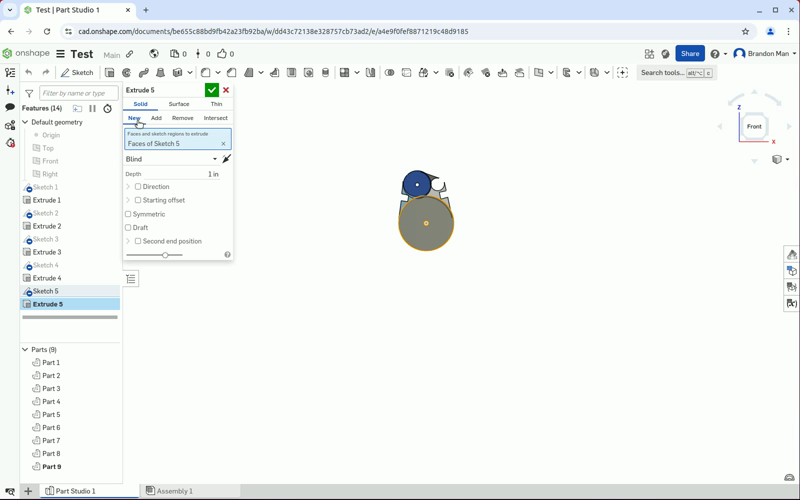
click(137, 120)
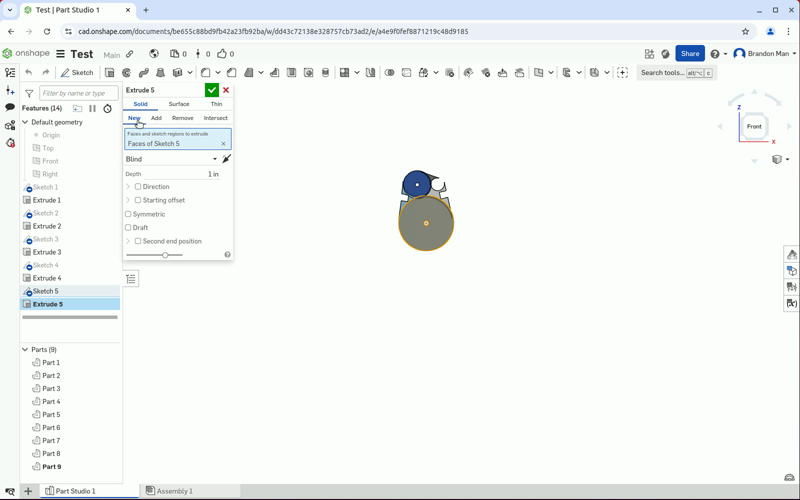
key(tab, 4)
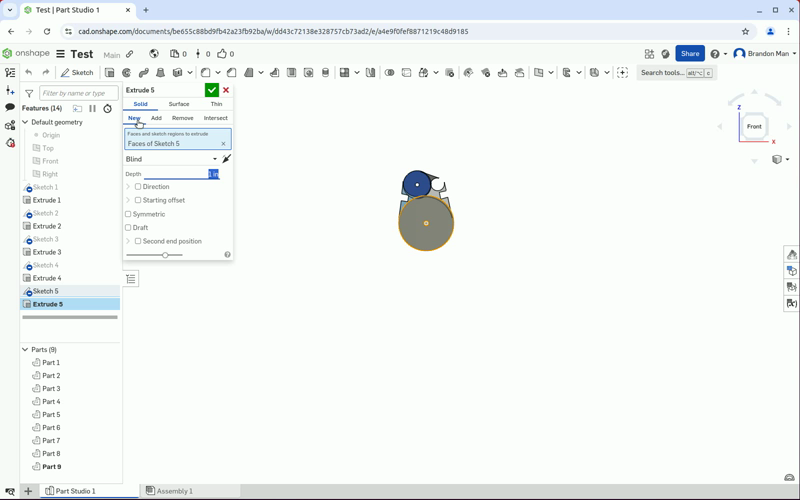
text(1.685)
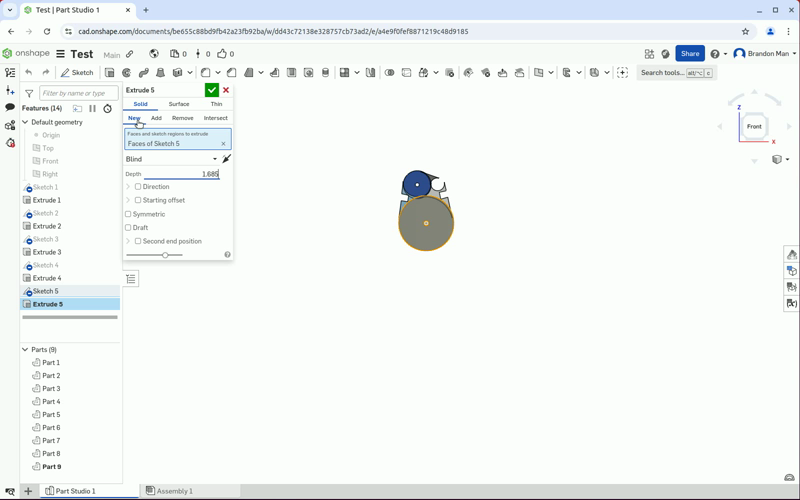
key(enter)
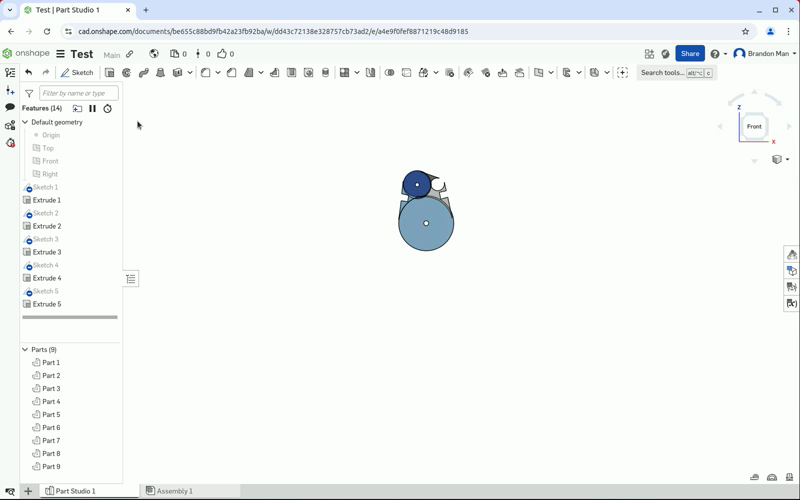
key(shift+h)
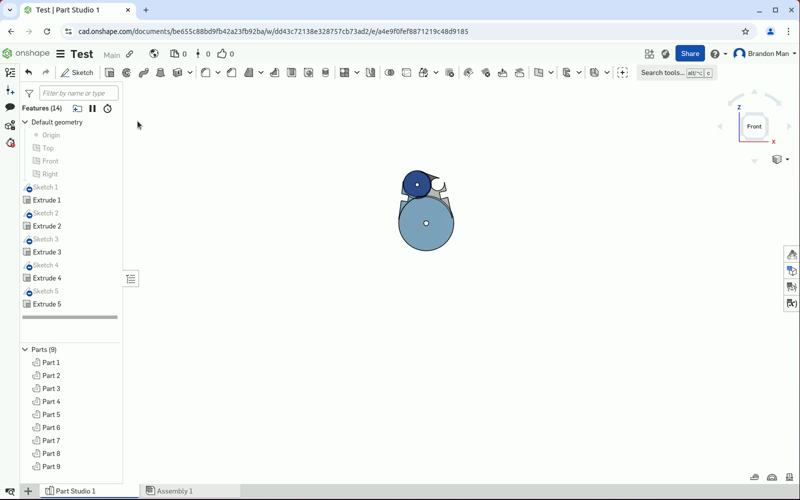
key(shift+h)
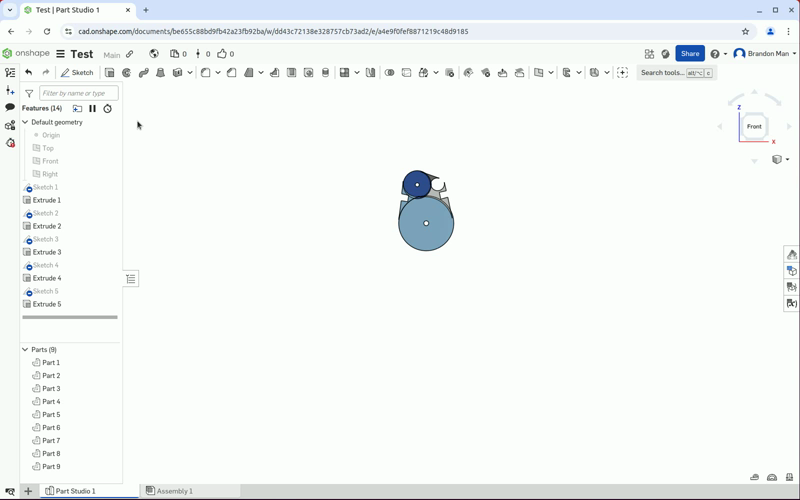
mouse_move(73, 189)
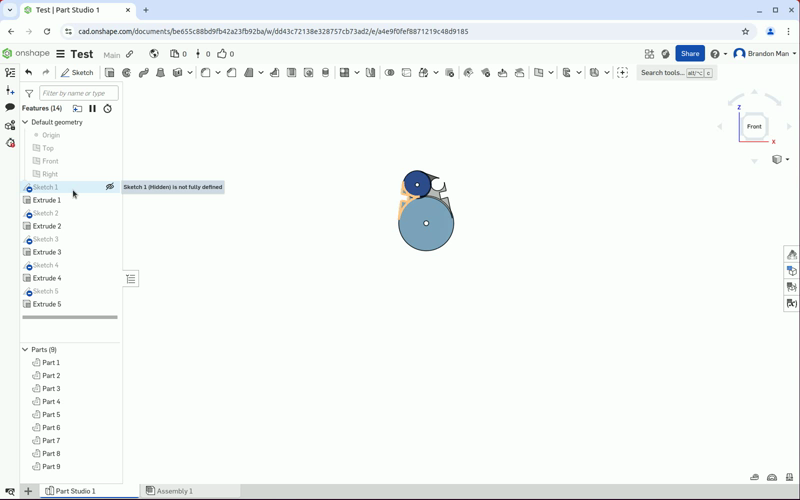
click(73, 189)
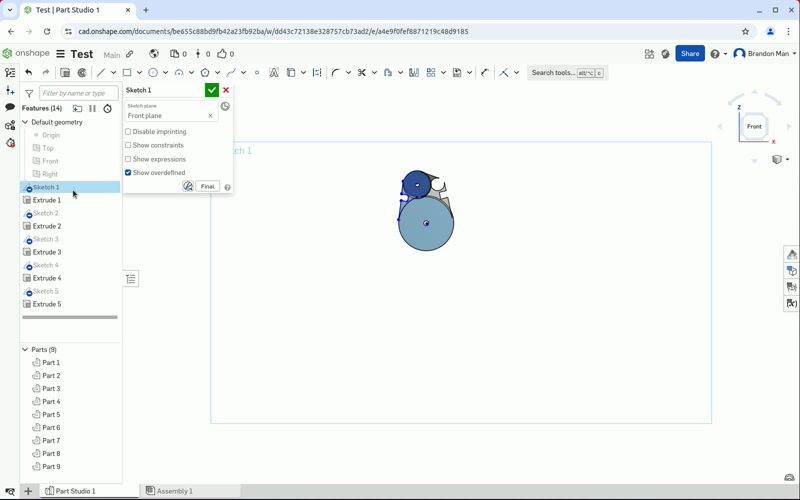
mouse_move(229, 92)
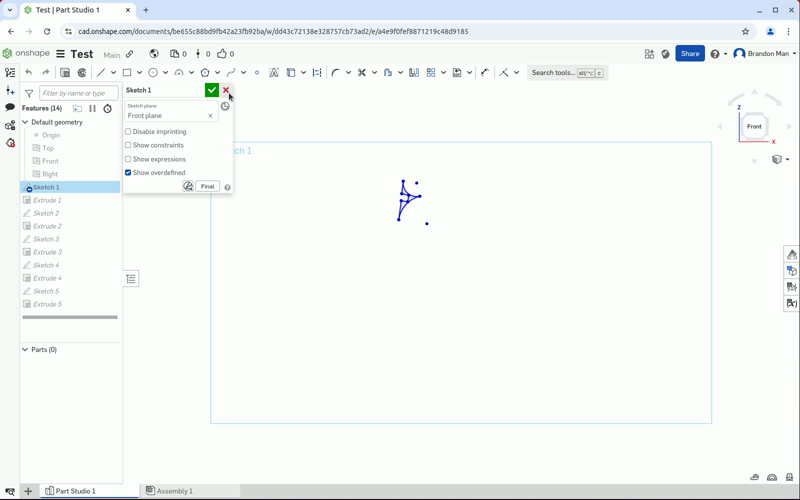
click(229, 92)
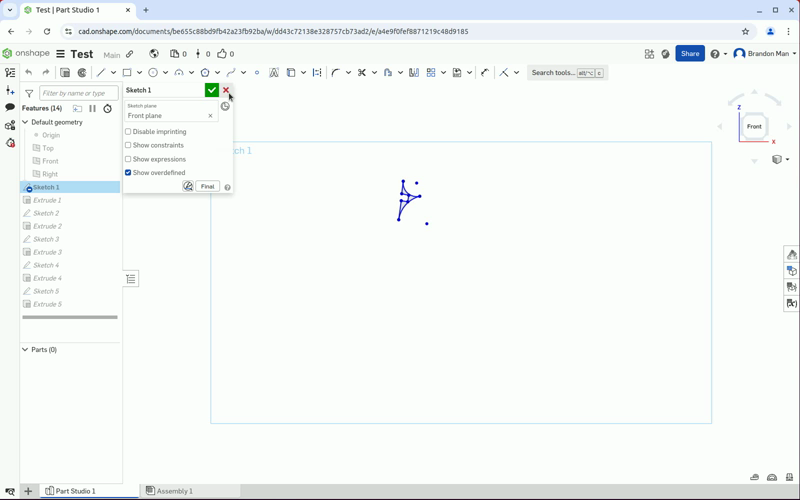
key(shift+s)
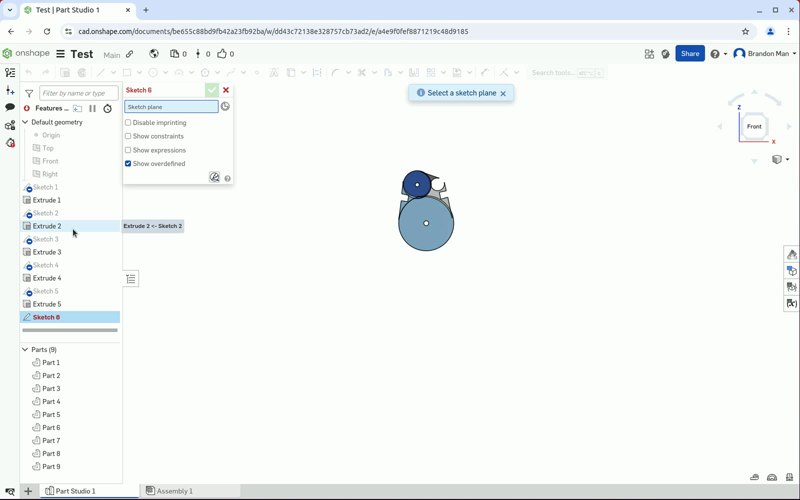
scroll(3)
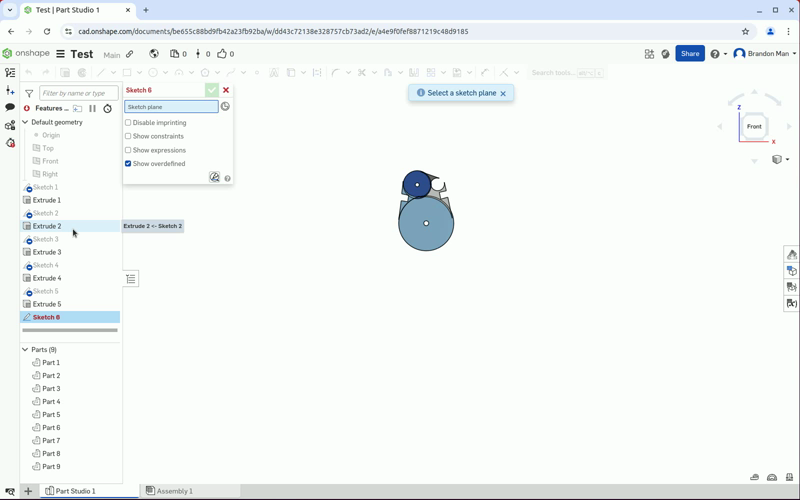
mouse_move(73, 163)
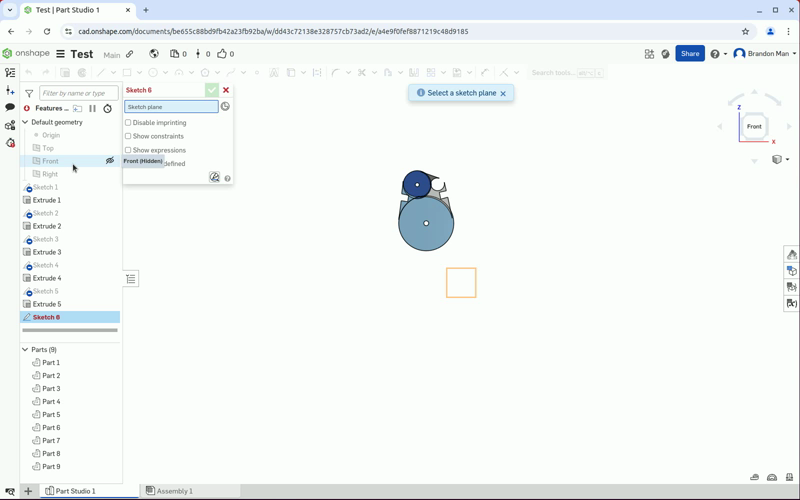
click(73, 163)
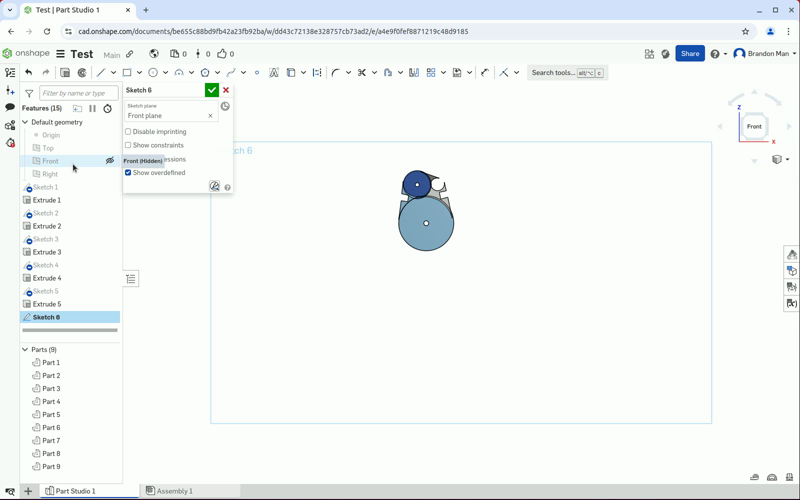
mouse_move(73, 352)
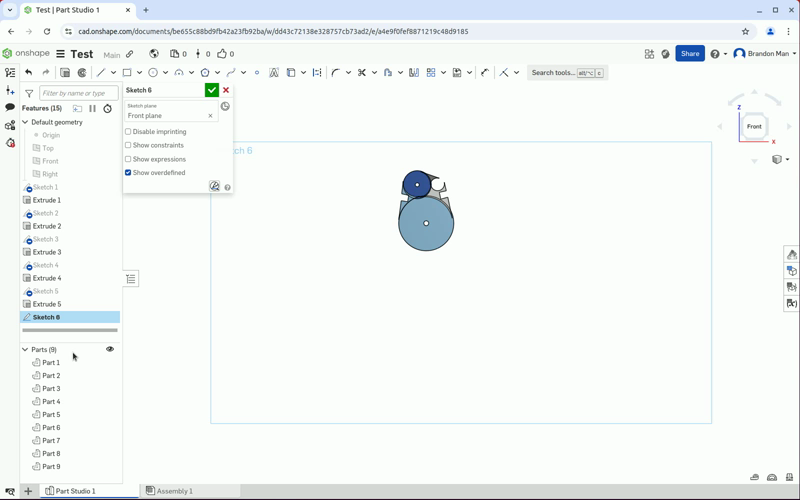
key(y)
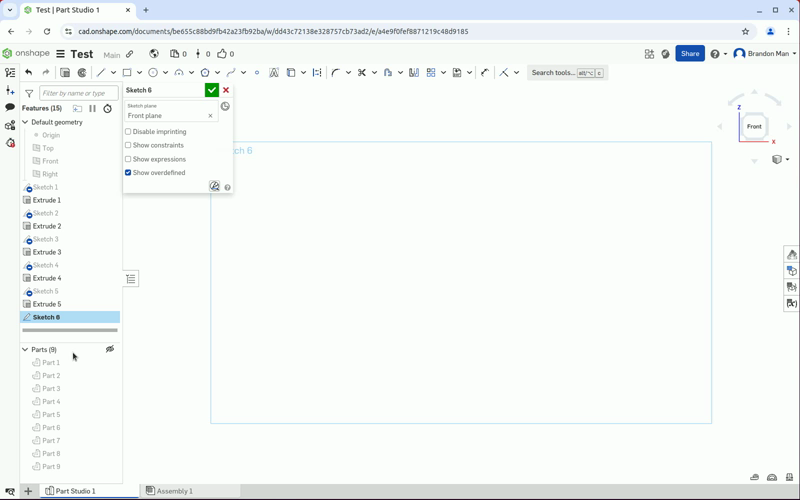
key(c)
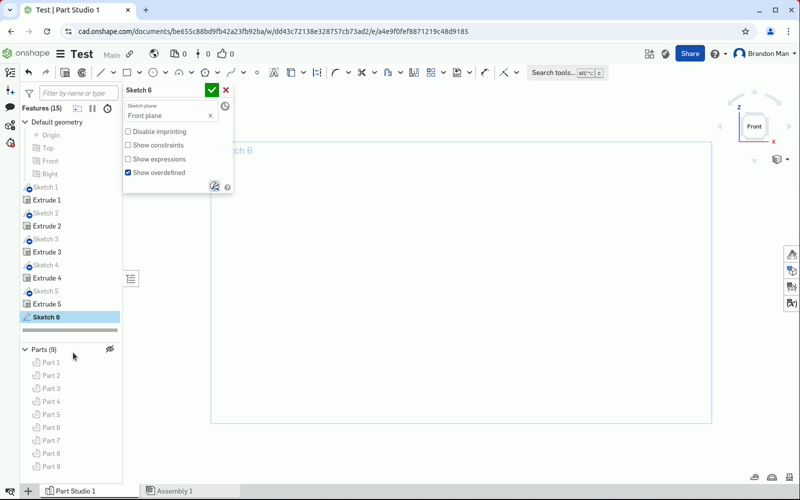
key_down(shift)
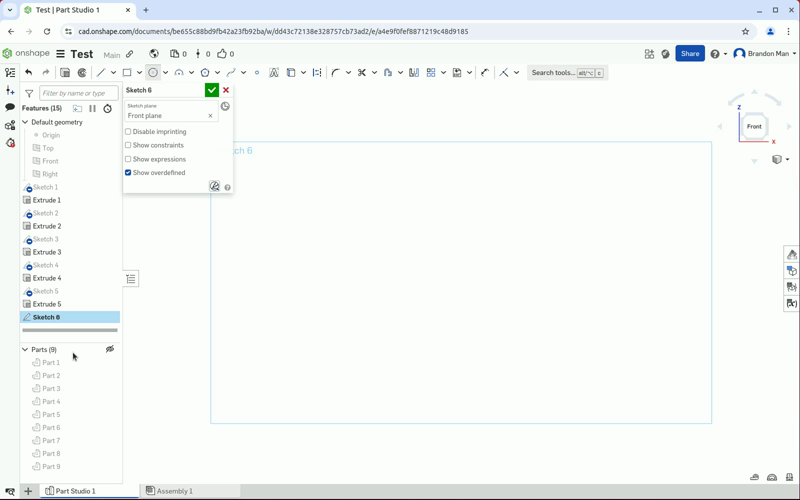
mouse_move(437, 184)
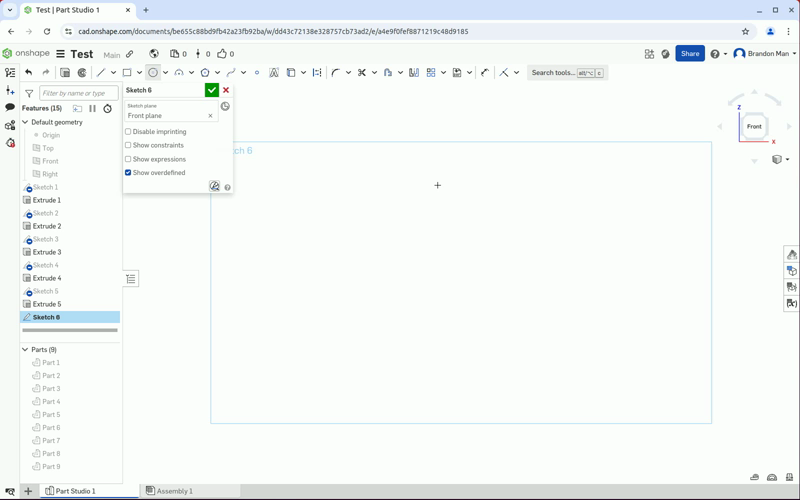
click(437, 184)
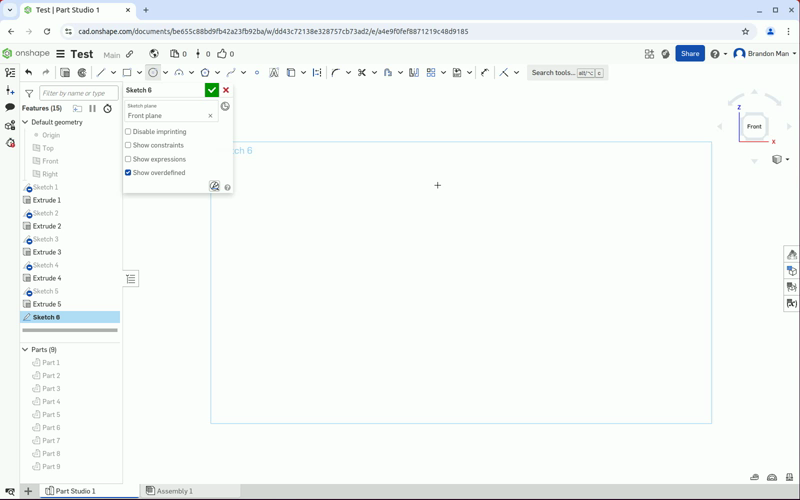
key_up(shift)
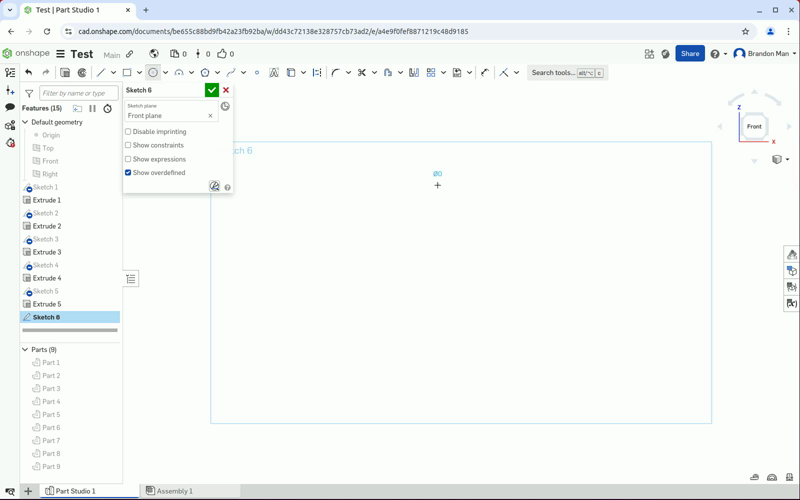
mouse_move(445, 184)
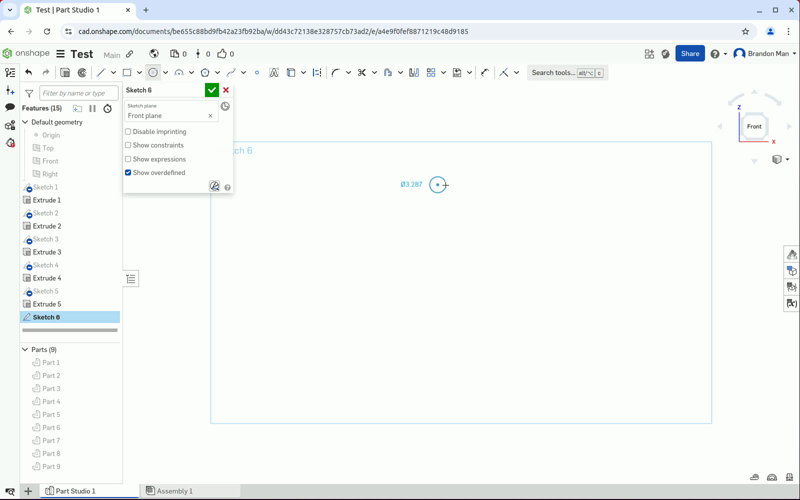
click(445, 184)
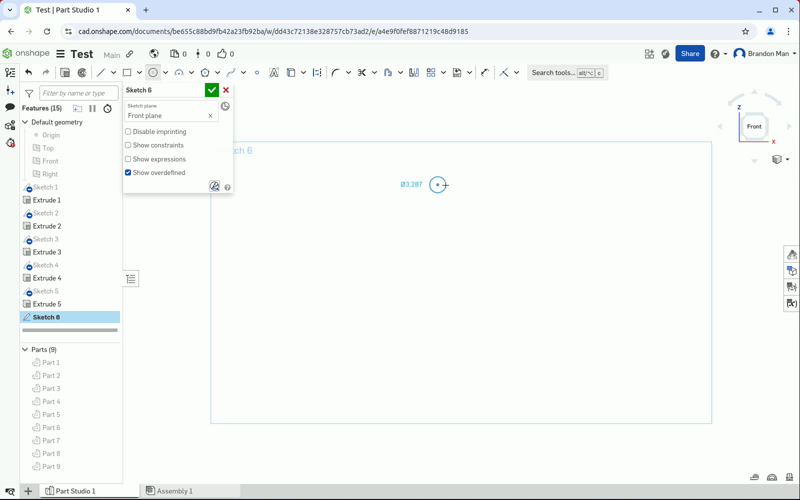
key(esc)
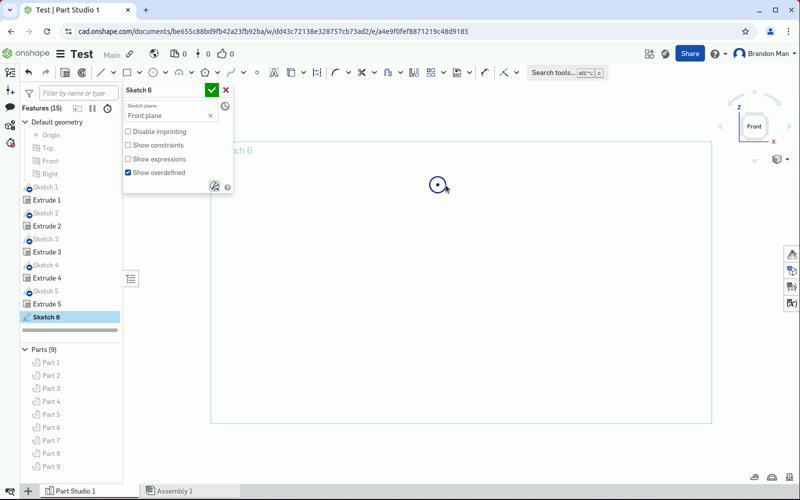
key(c)
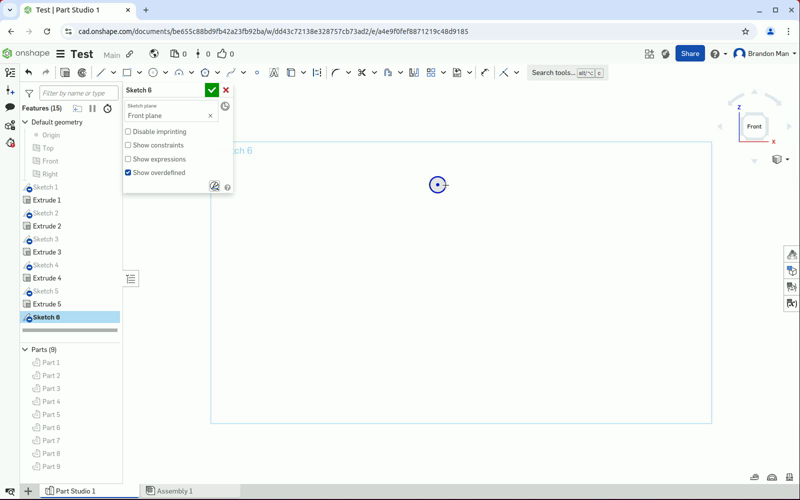
key_down(shift)
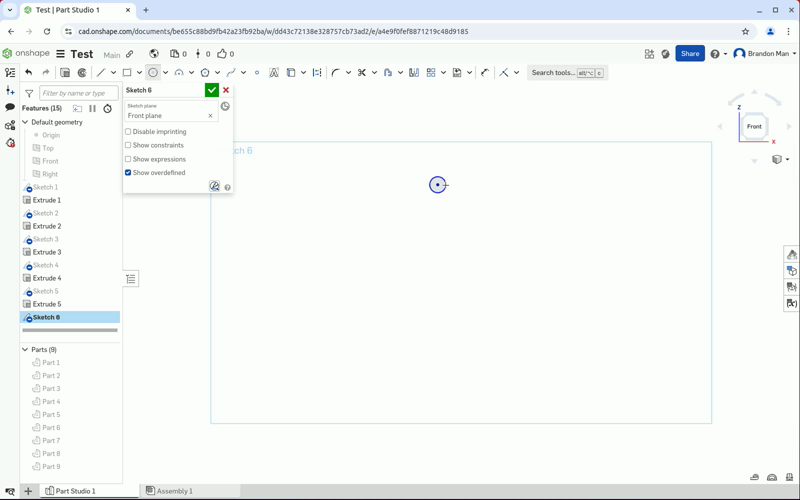
mouse_move(437, 184)
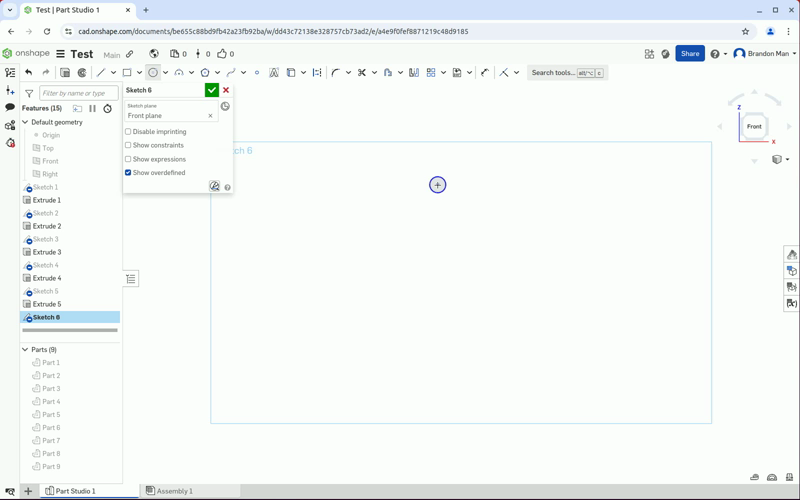
click(437, 184)
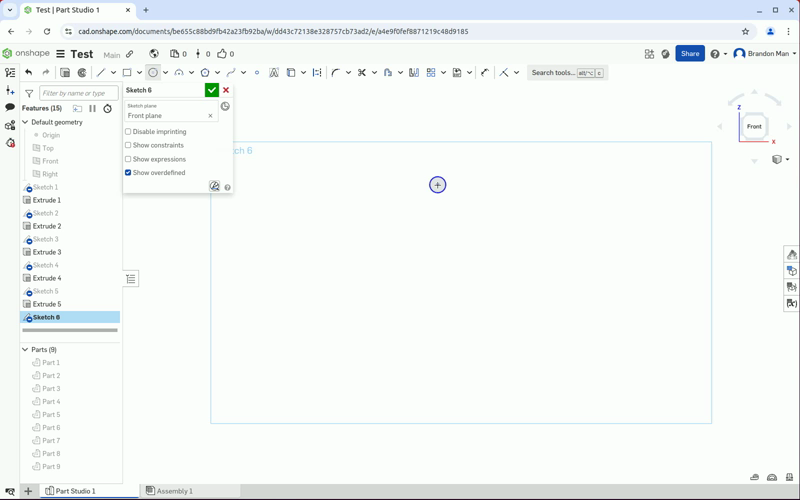
key_up(shift)
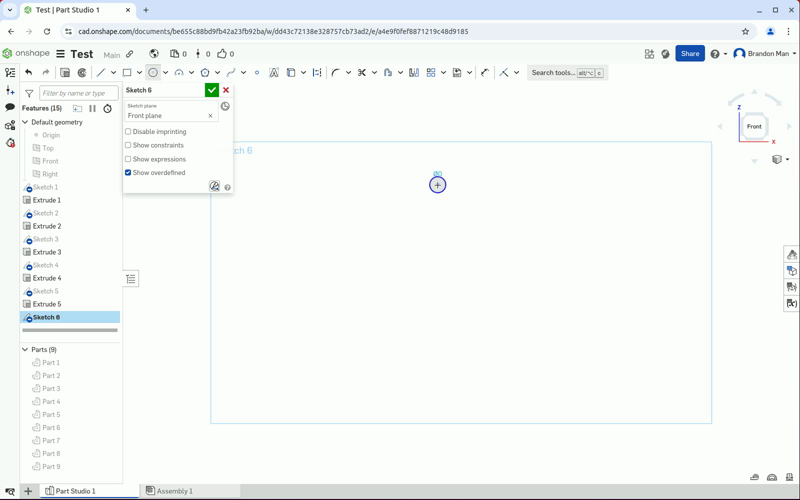
mouse_move(440, 184)
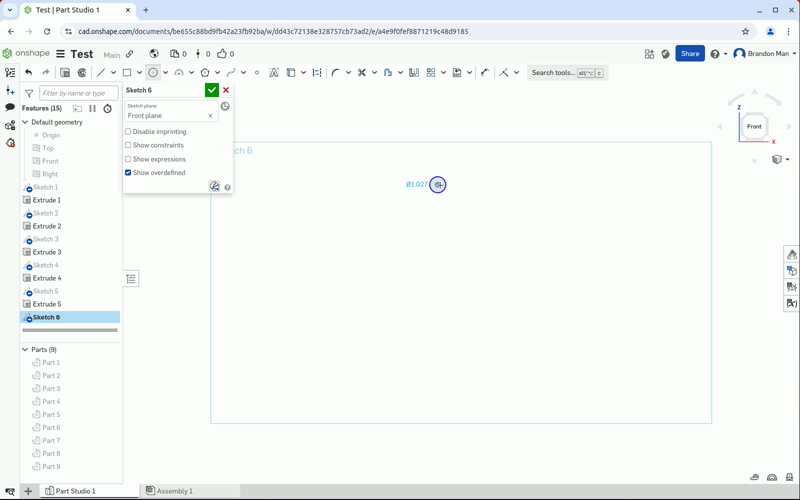
scroll(6)
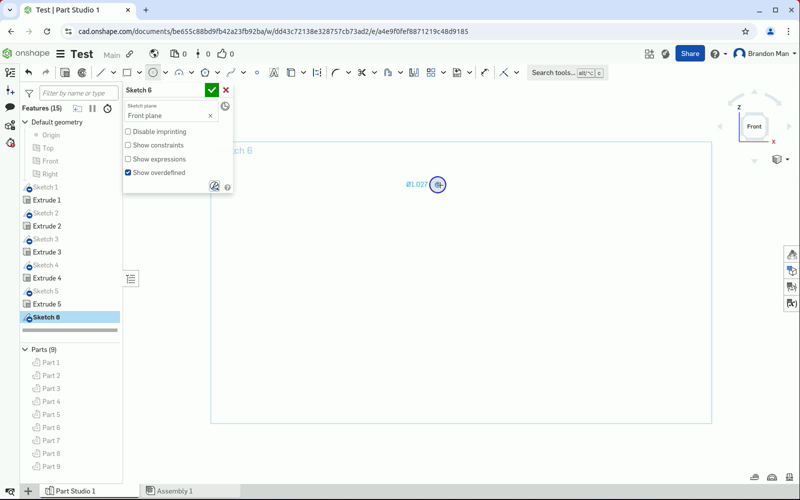
scroll(6)
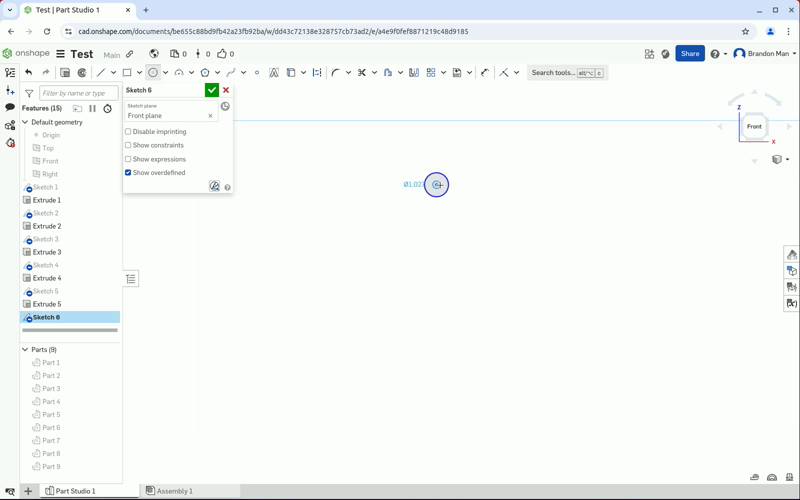
scroll(6)
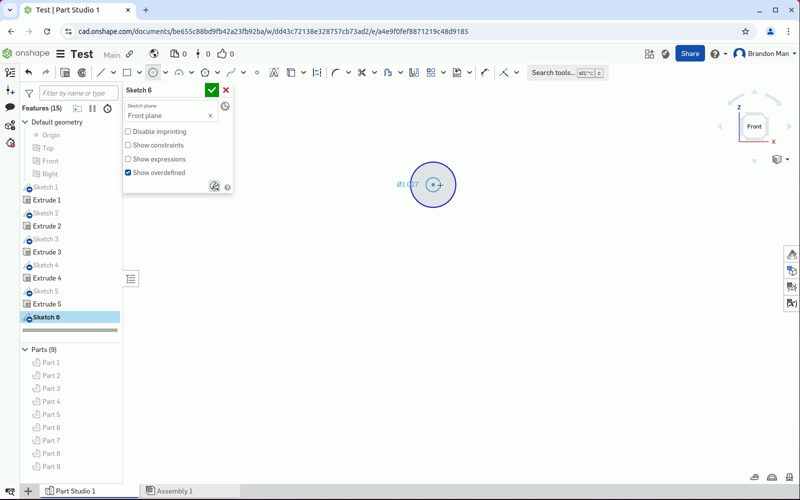
scroll(6)
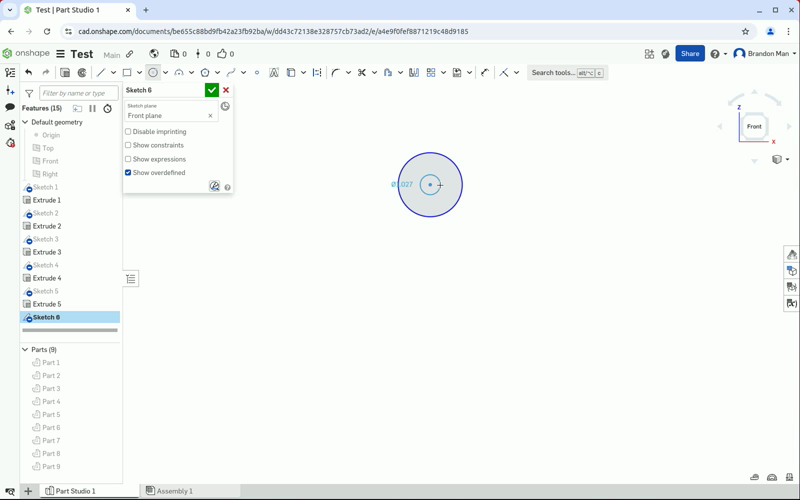
scroll(6)
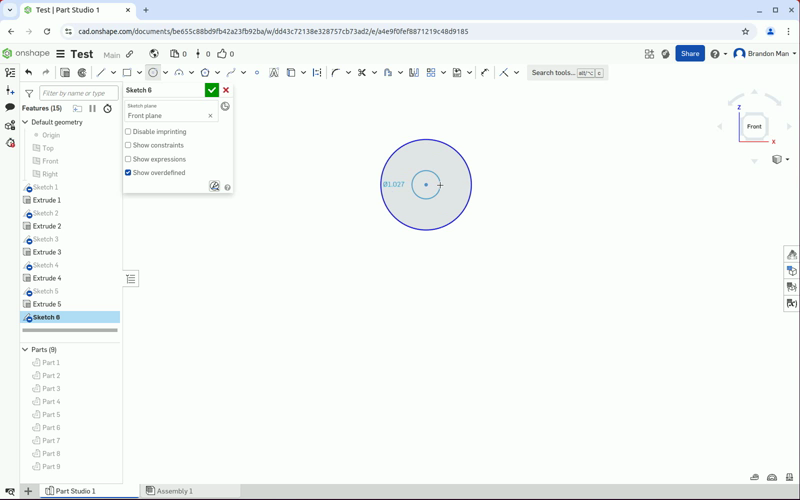
scroll(6)
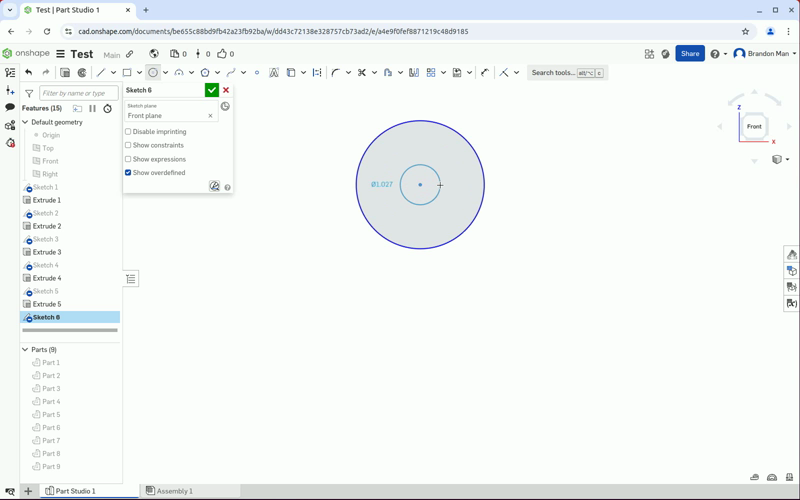
scroll(6)
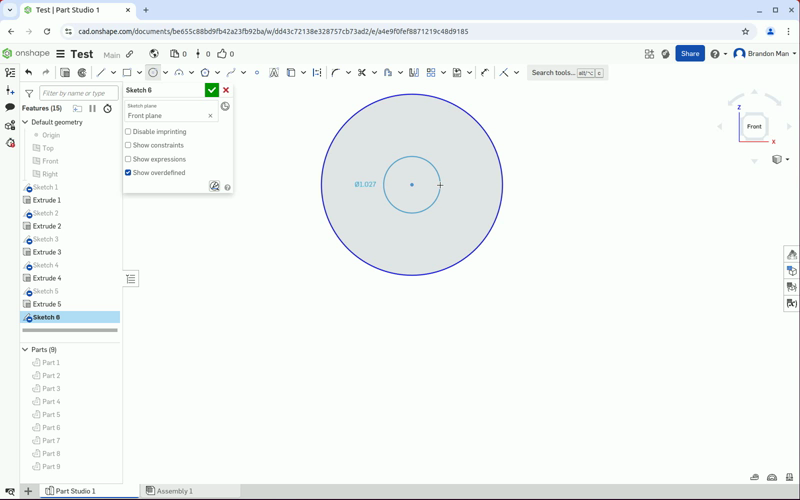
click(440, 184)
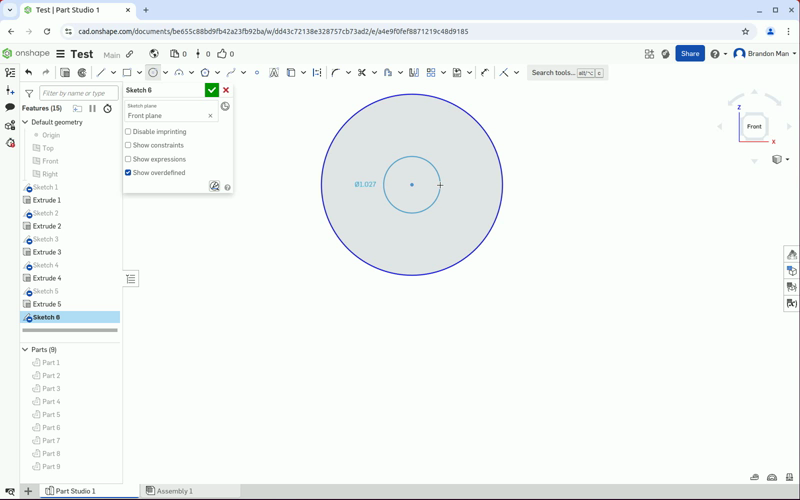
scroll(-6)
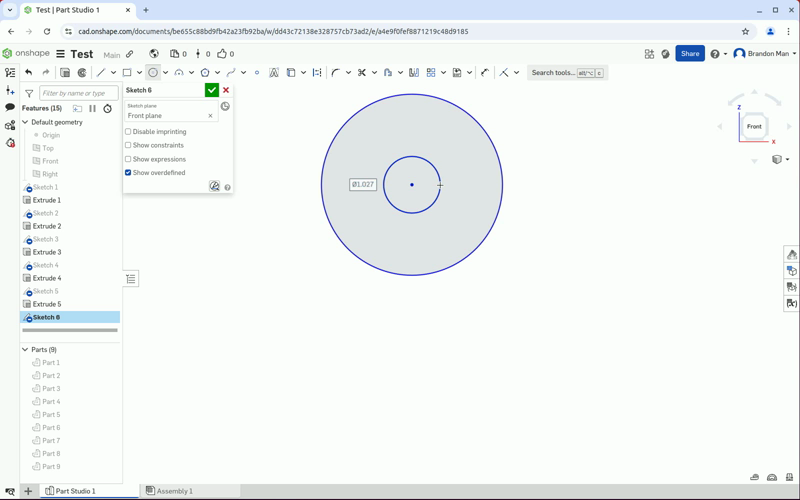
scroll(-6)
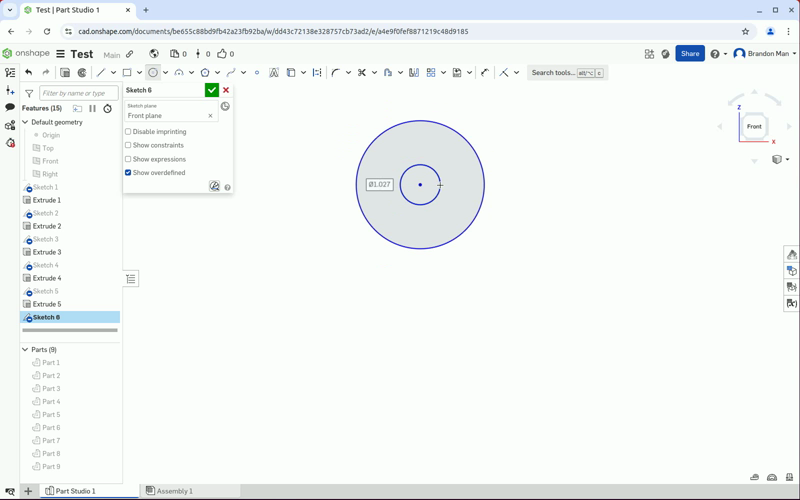
scroll(-6)
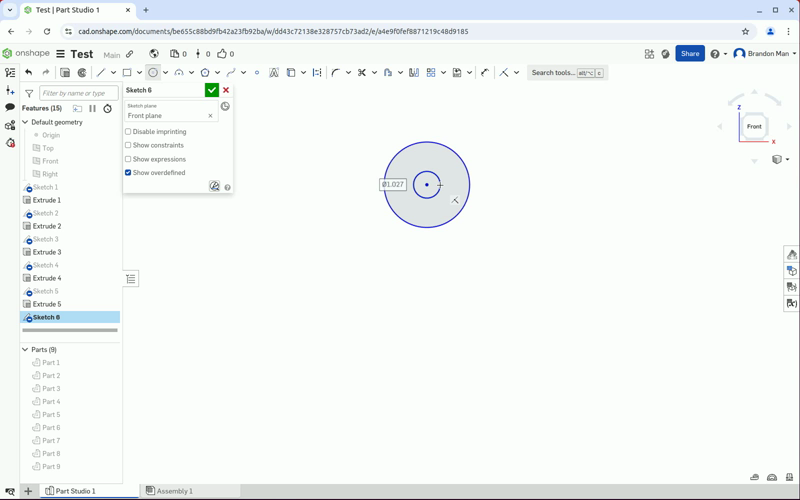
scroll(-6)
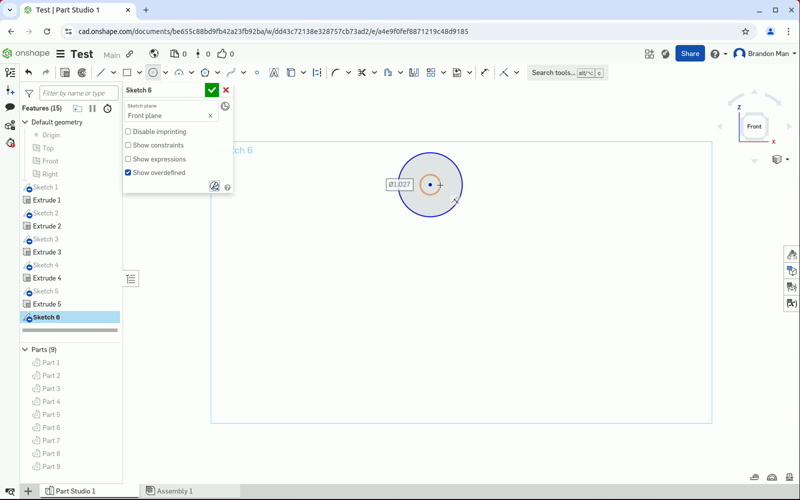
scroll(-6)
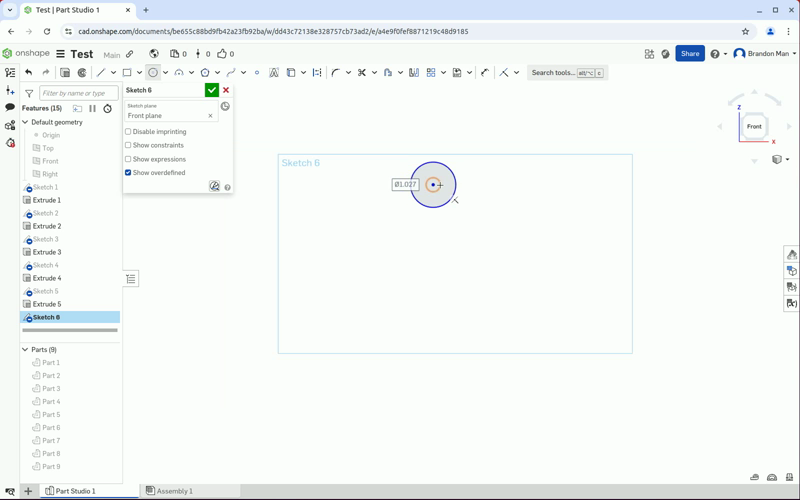
scroll(-6)
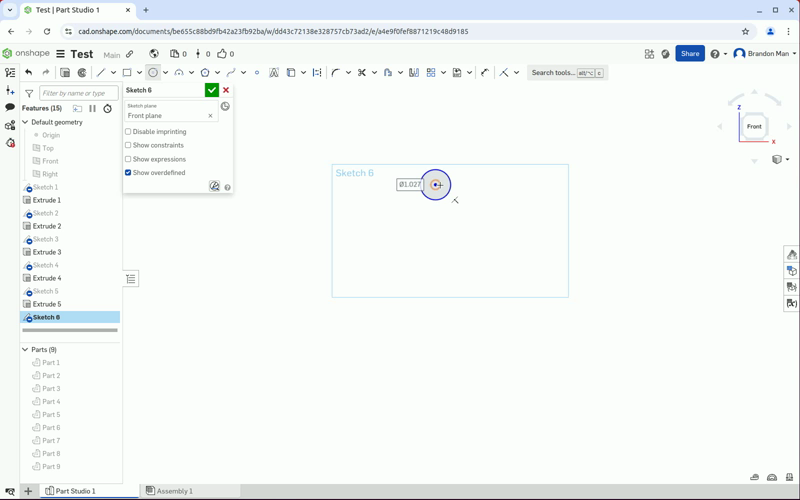
scroll(-6)
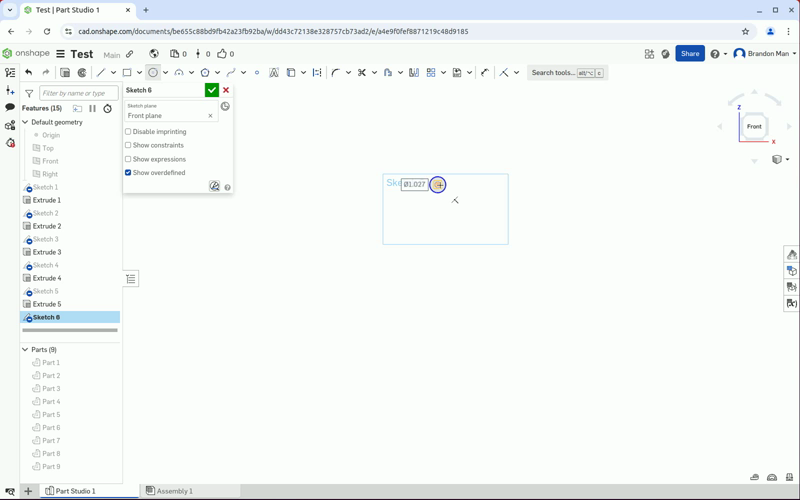
key(esc)
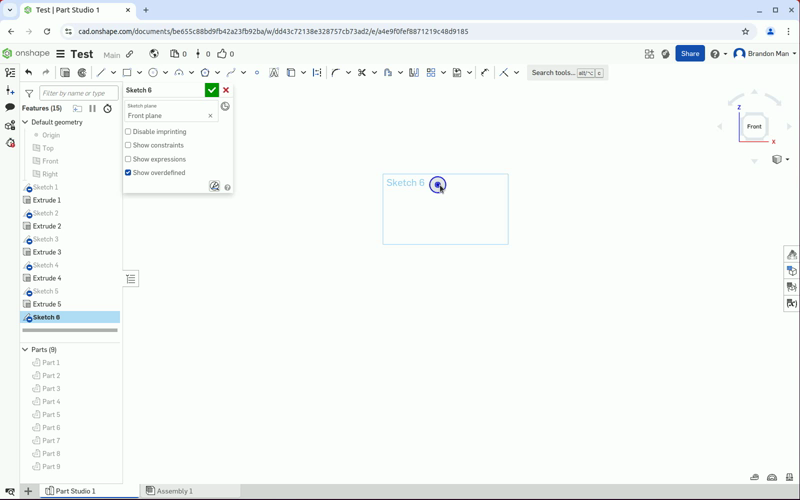
mouse_move(433, 180)
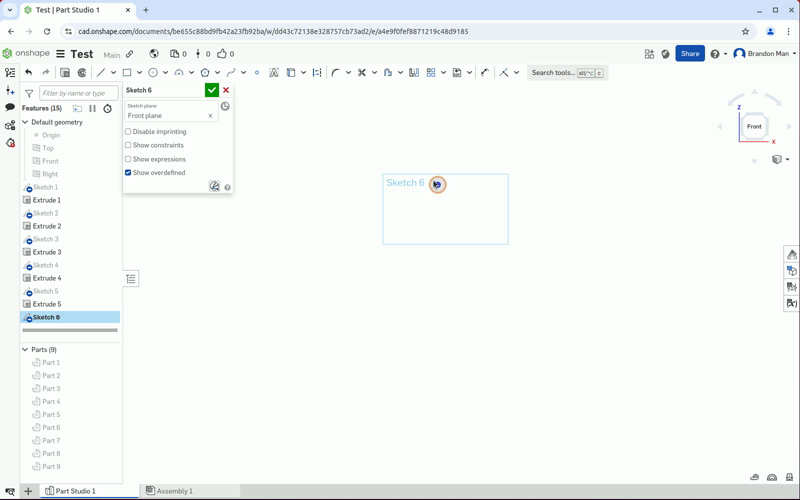
scroll(6)
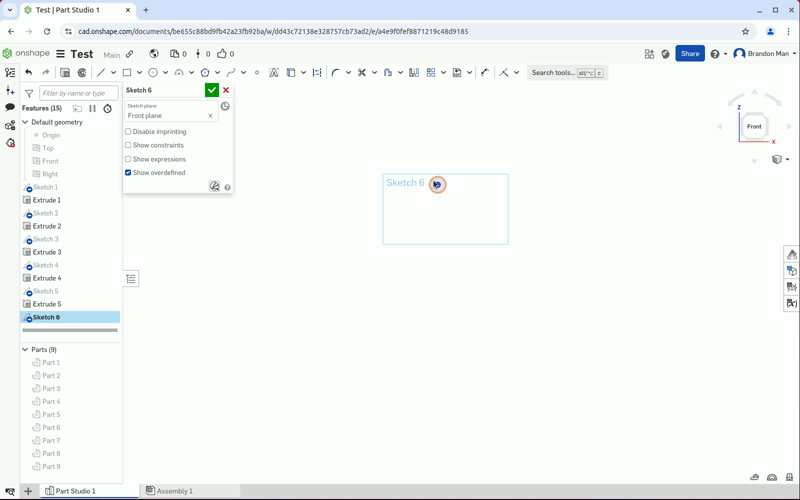
scroll(6)
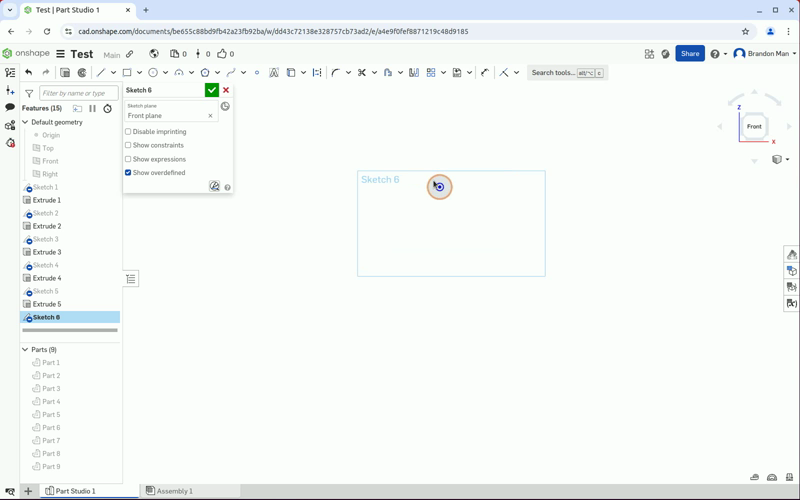
scroll(6)
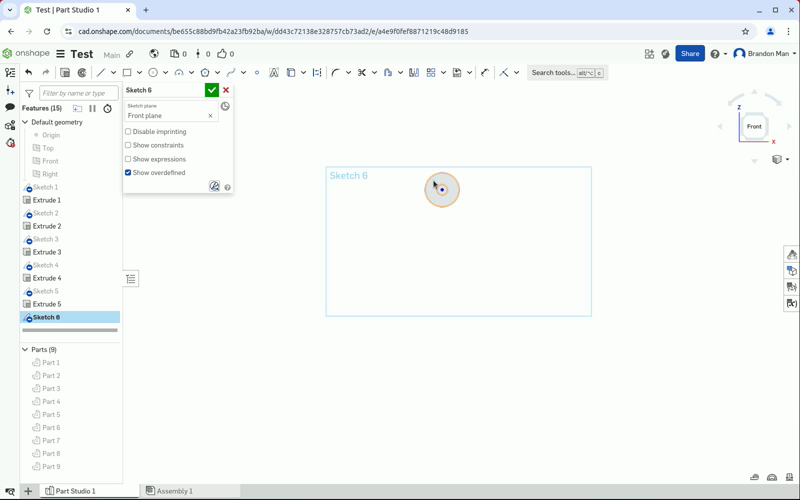
scroll(6)
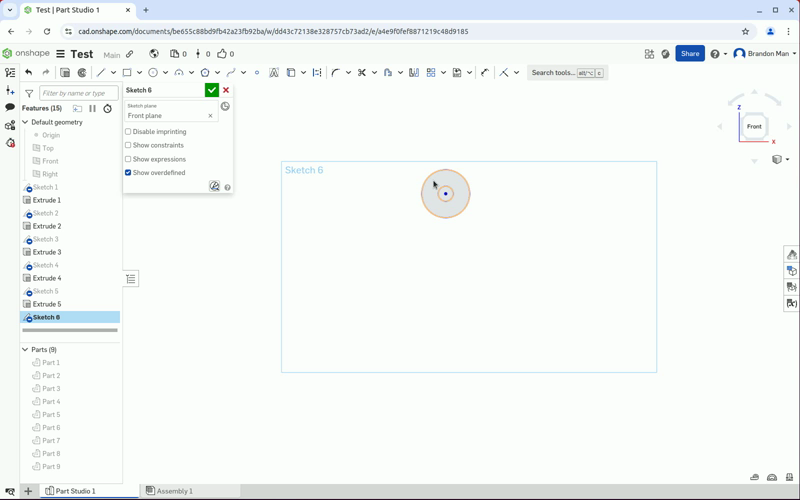
scroll(6)
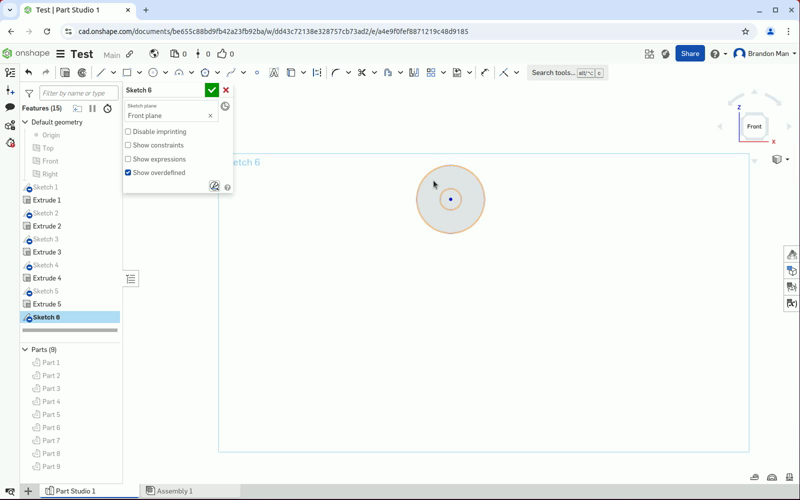
scroll(6)
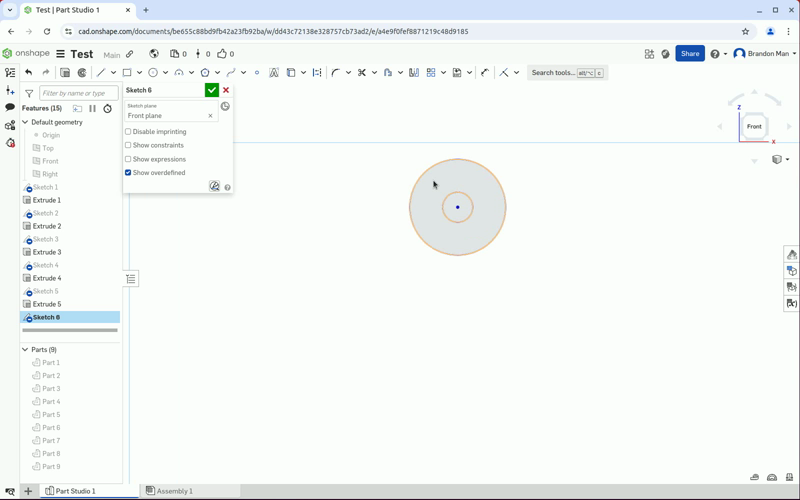
scroll(6)
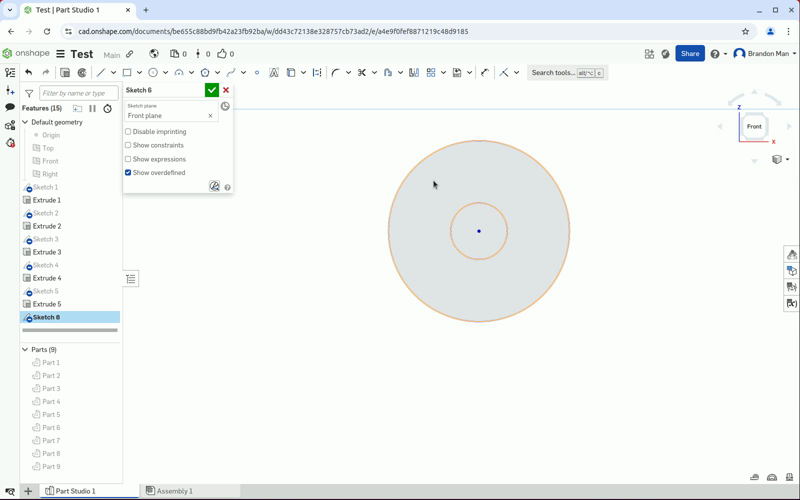
click(433, 180)
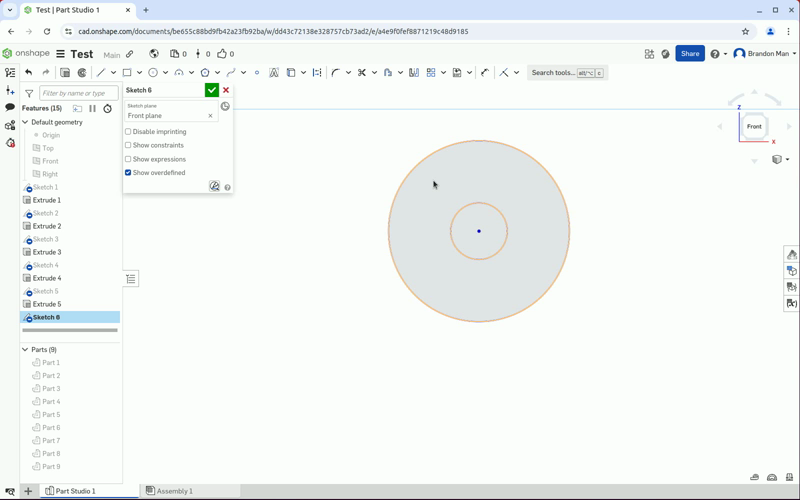
scroll(-6)
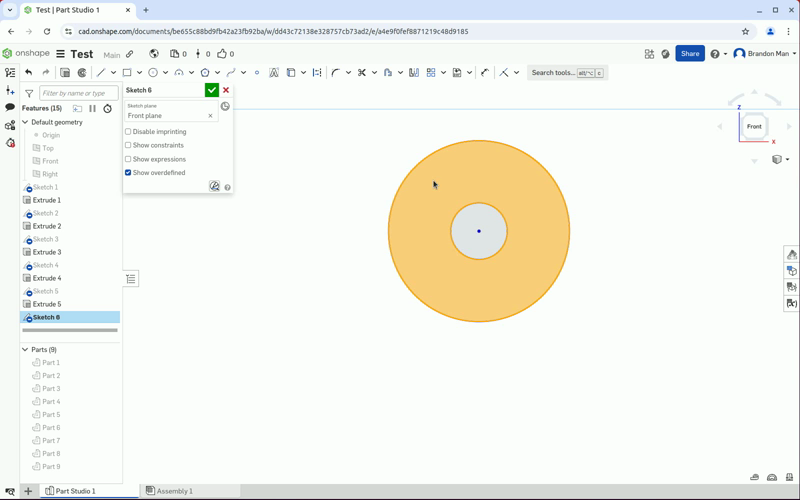
scroll(-6)
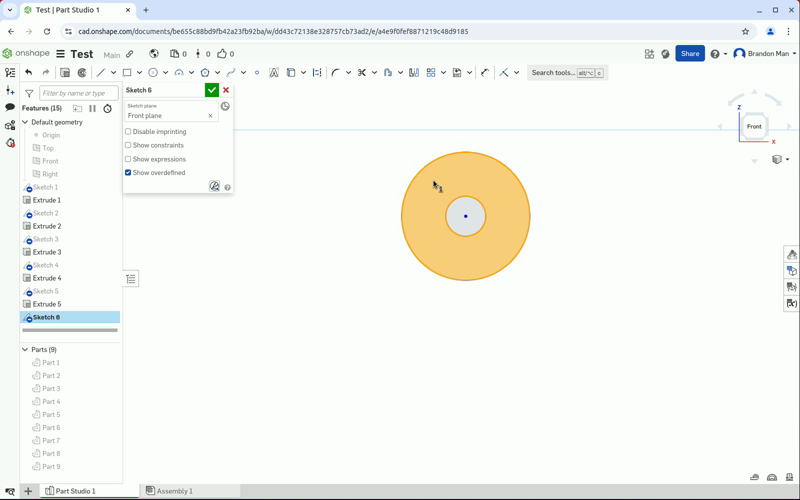
scroll(-6)
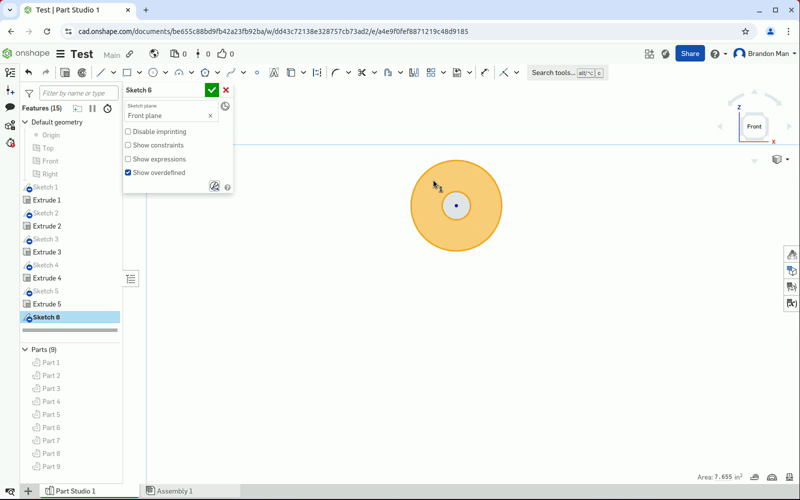
scroll(-6)
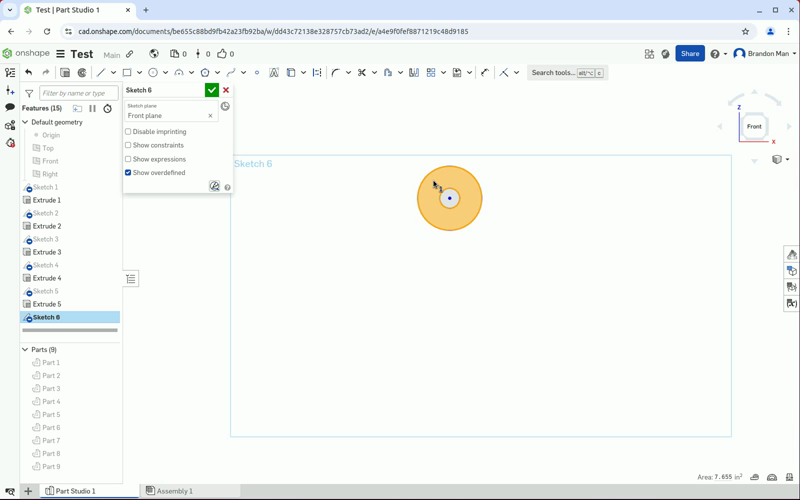
scroll(-6)
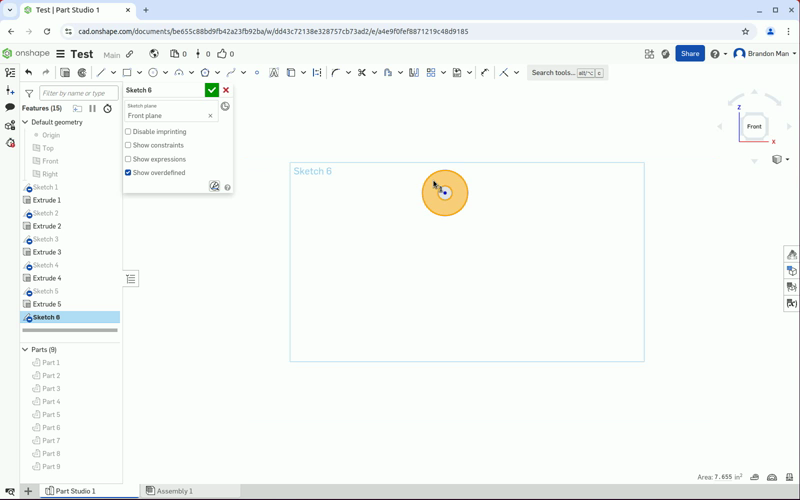
scroll(-6)
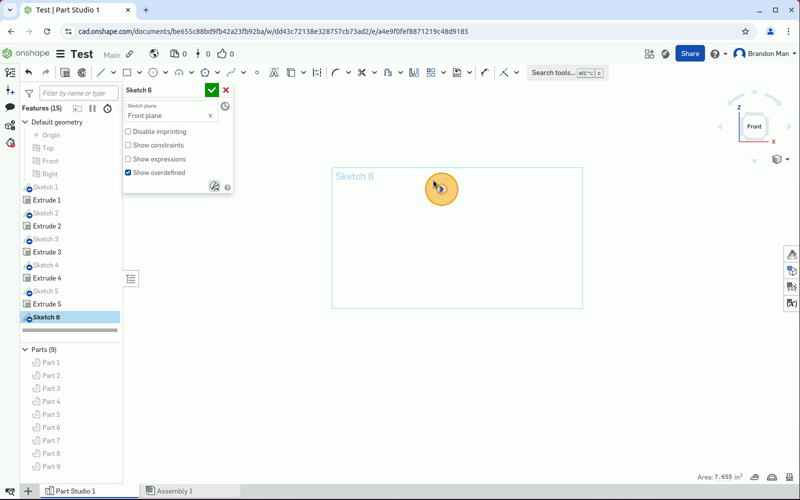
scroll(-6)
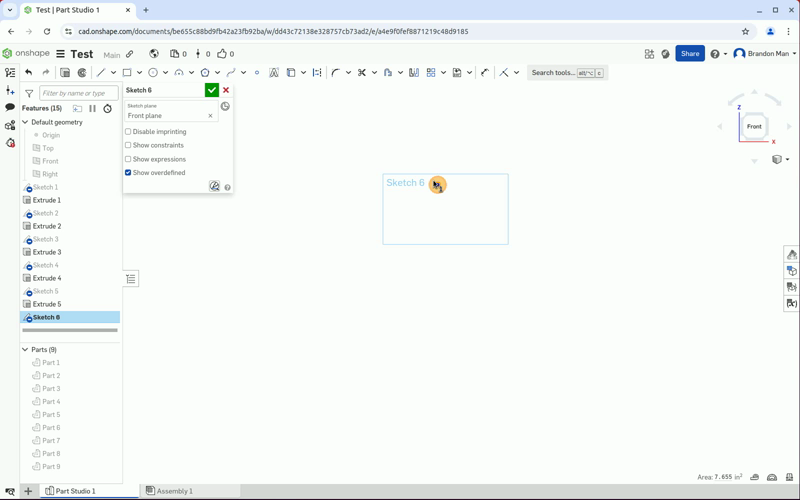
mouse_move(73, 352)
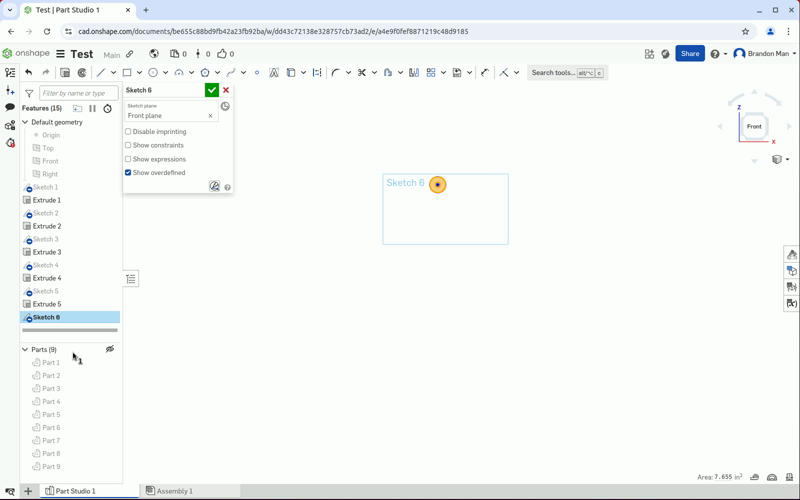
key(shift+y)
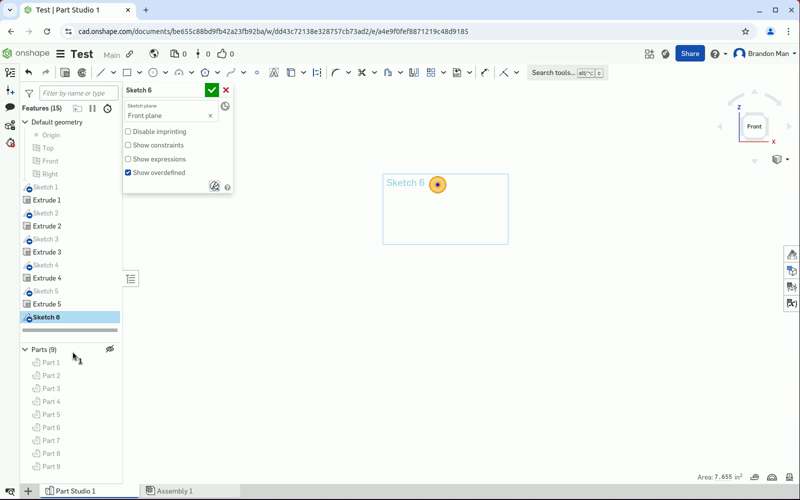
key(shift+e)
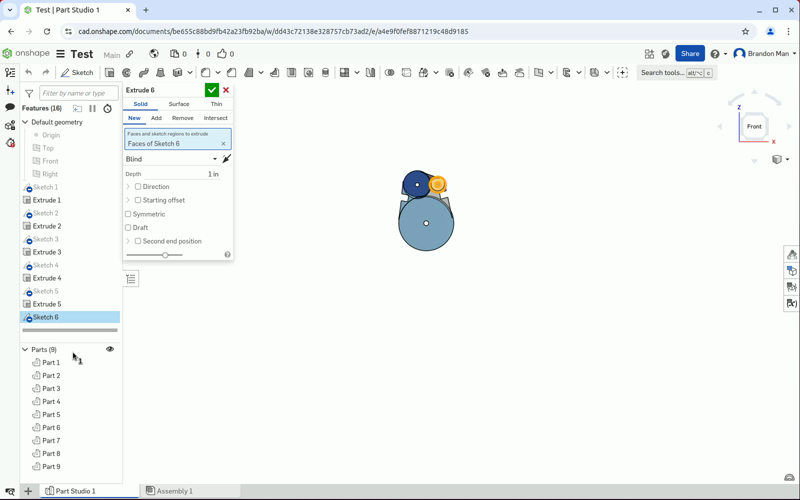
mouse_move(143, 106)
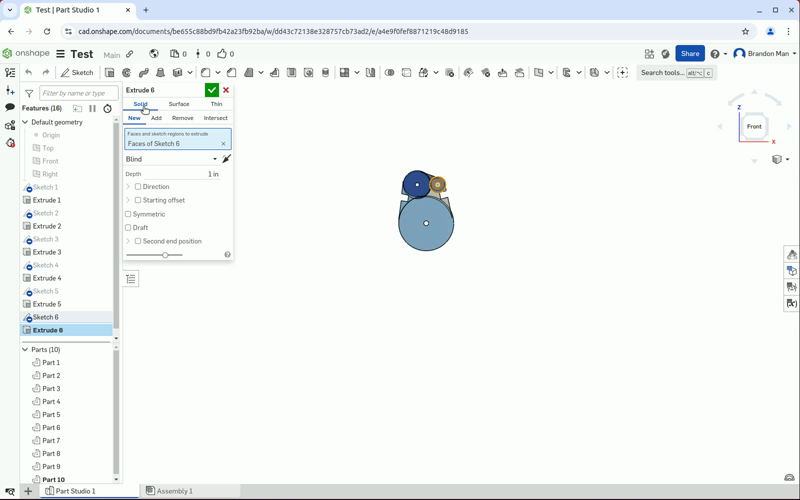
click(143, 106)
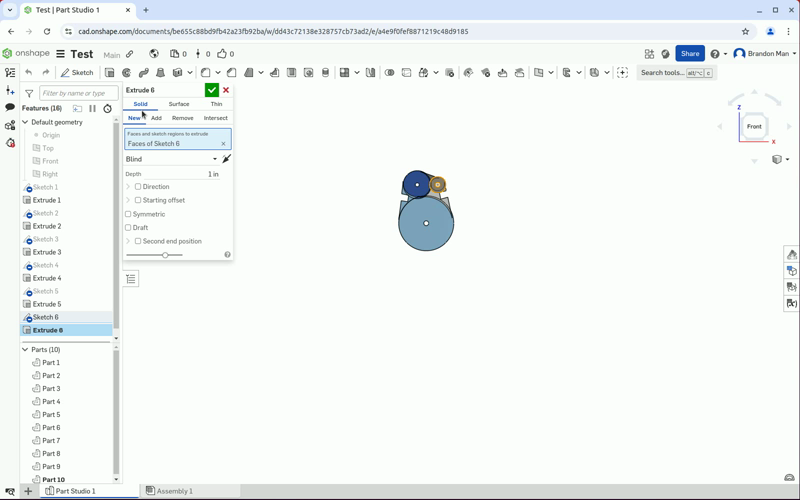
mouse_move(137, 120)
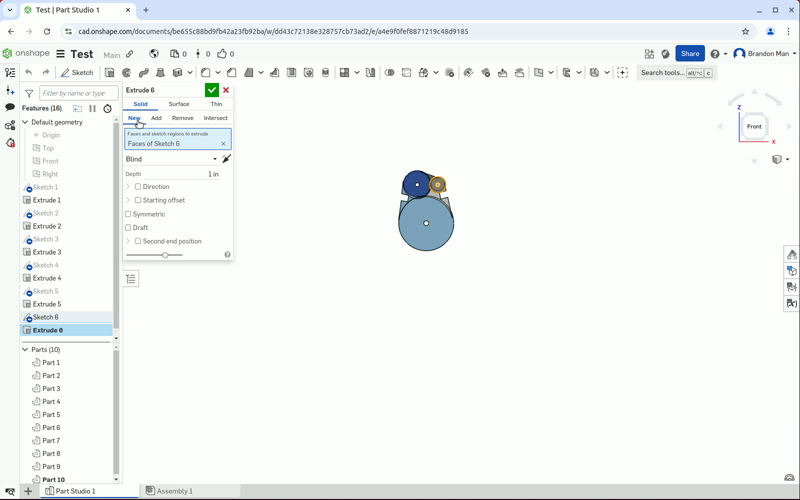
click(137, 120)
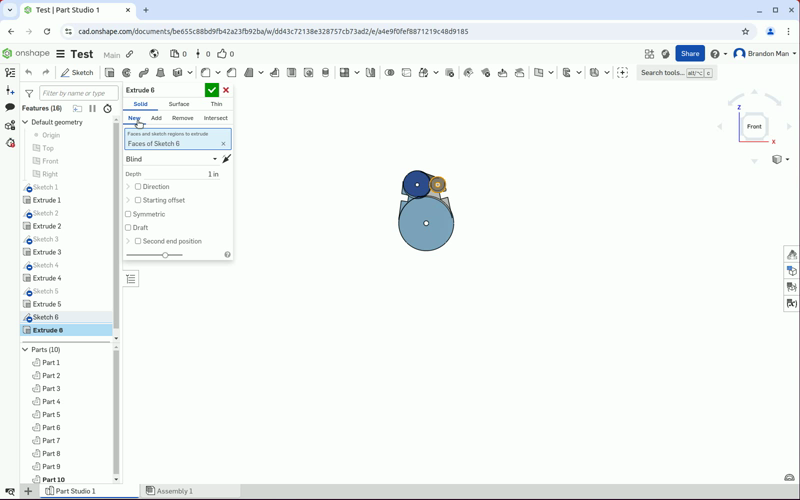
key(tab, 4)
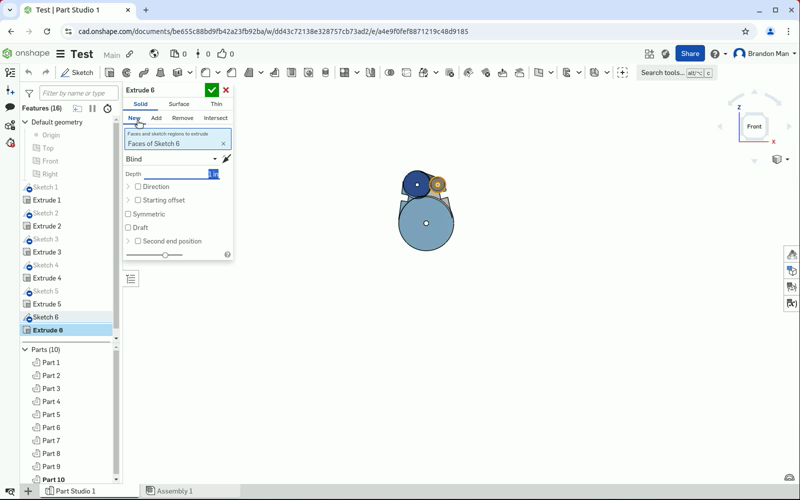
text(1.685)
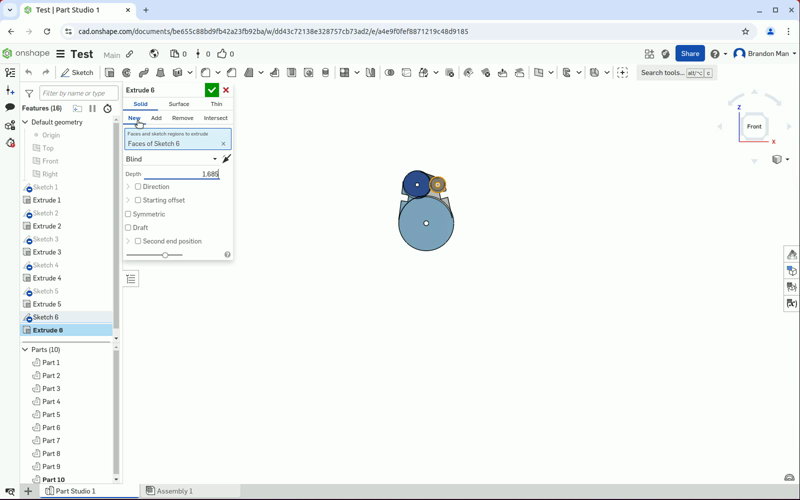
key(enter)
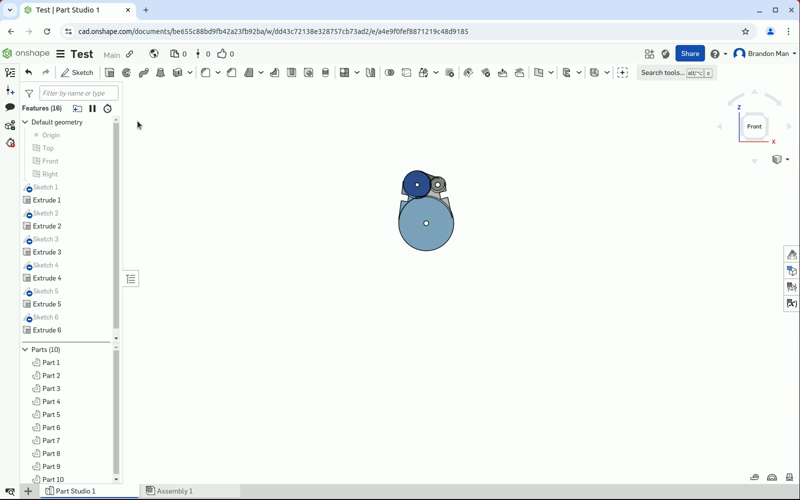
key(shift+h)
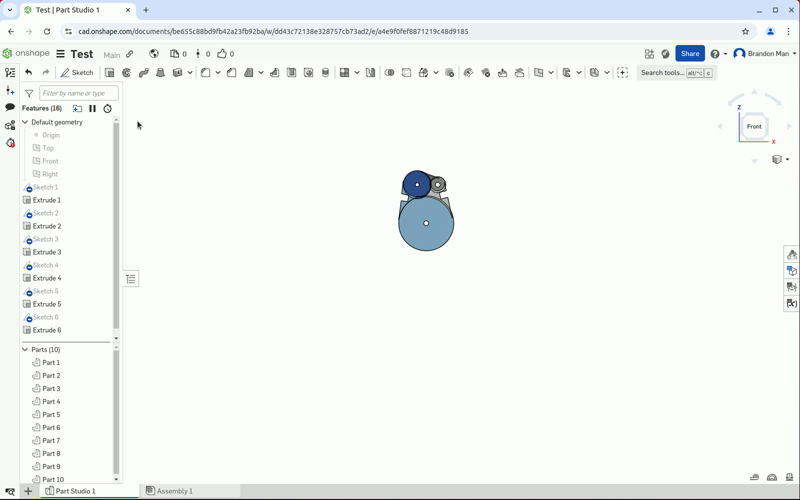
key(shift+h)
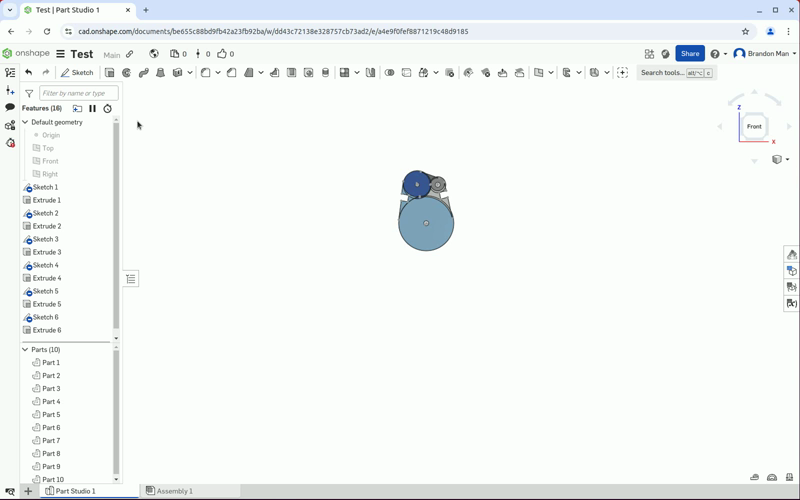
key(shift+7)
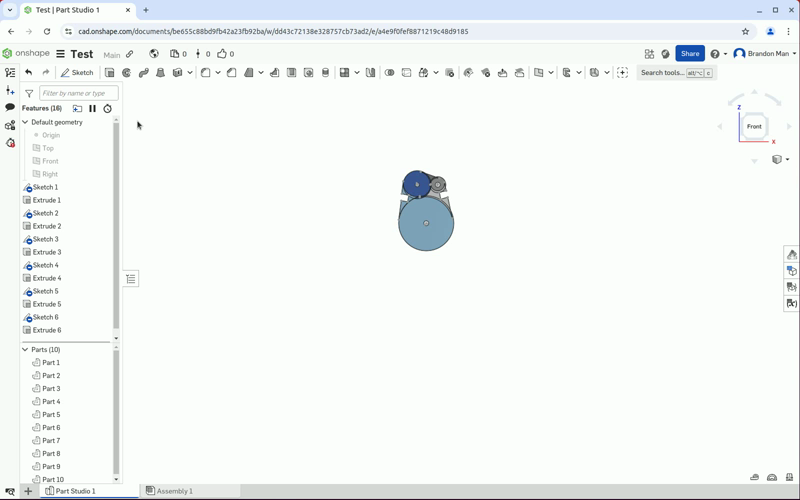
key(left, 2)
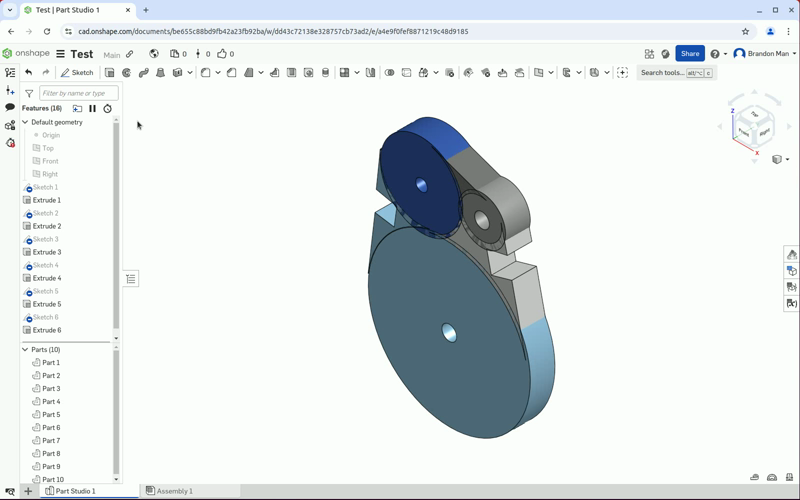
key(down, 2)
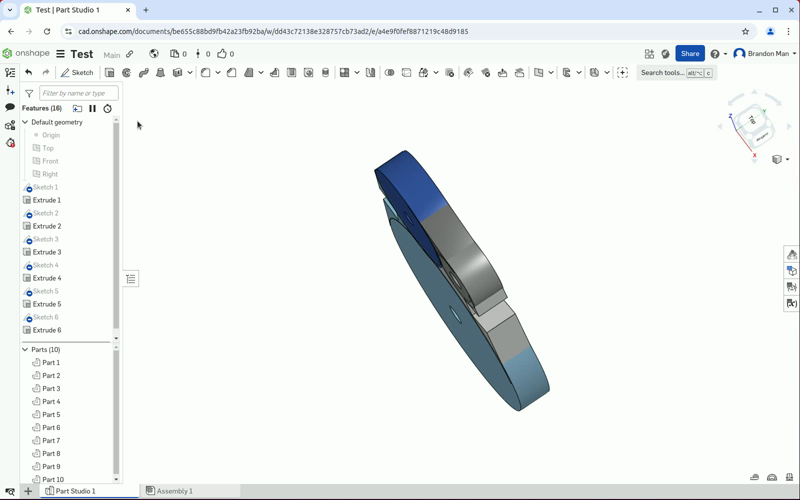
key(up, 2)
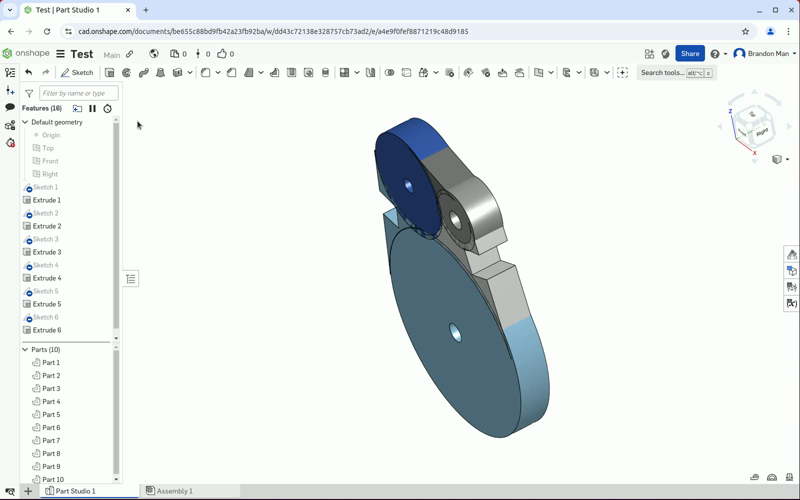
key(right, 2)
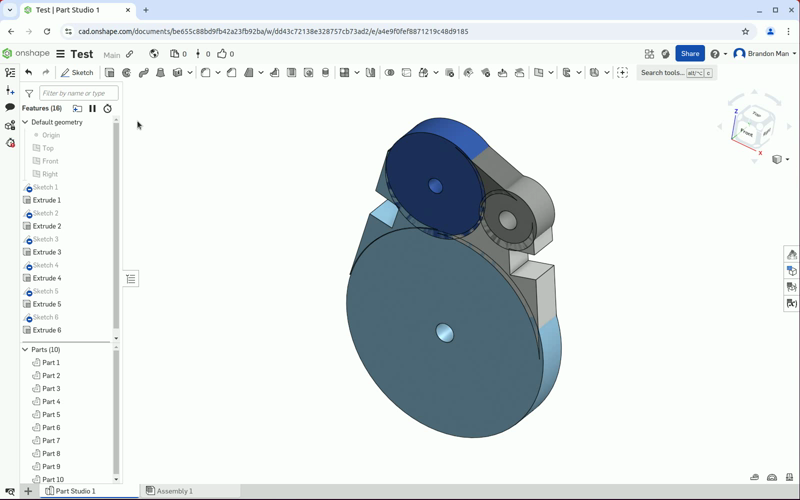
mouse_move(69, 189)
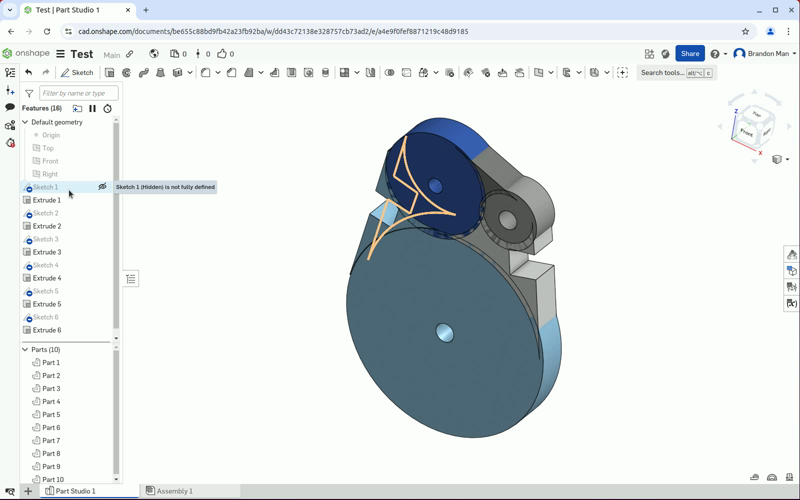
click(69, 189)